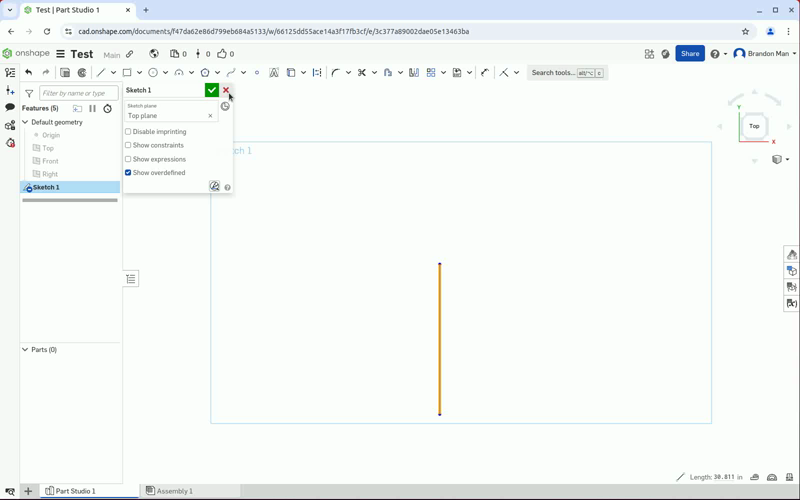
key(shift+h)
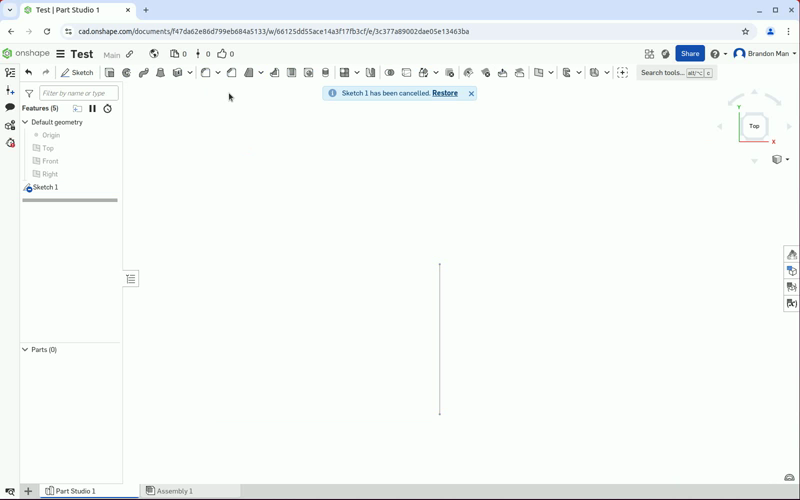
key(shift+s)
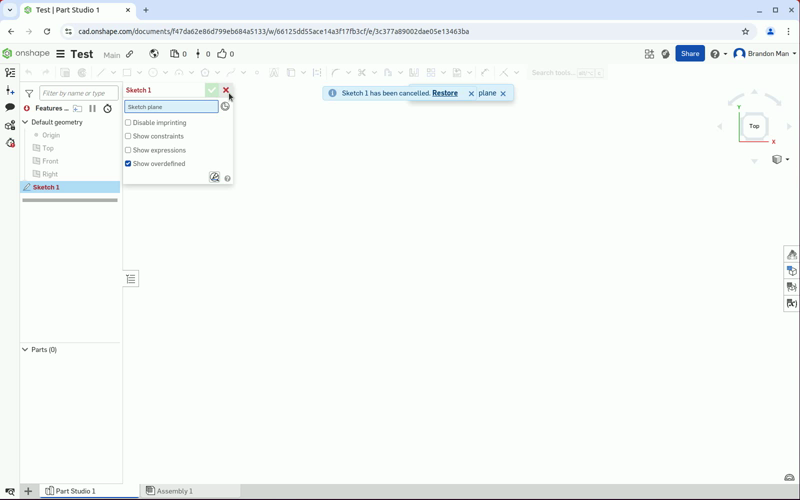
mouse_move(73, 150)
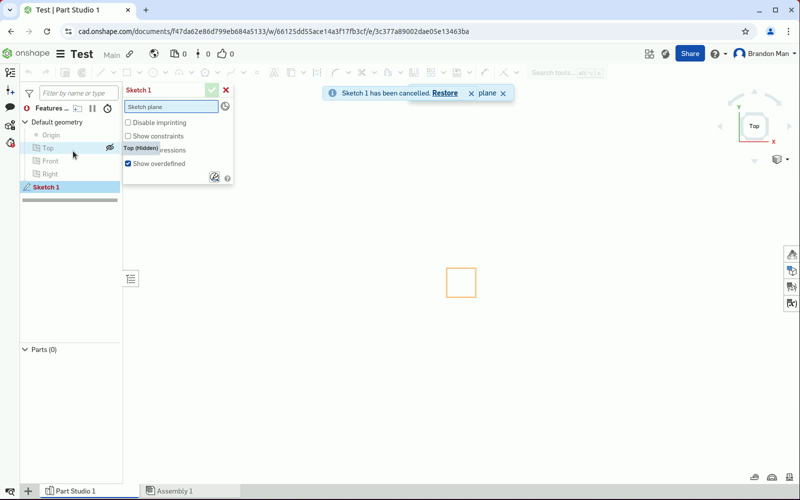
click(73, 150)
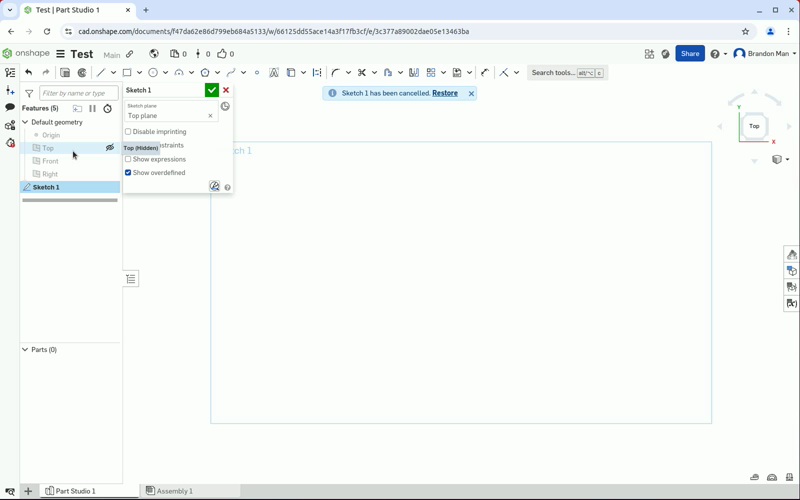
mouse_move(73, 352)
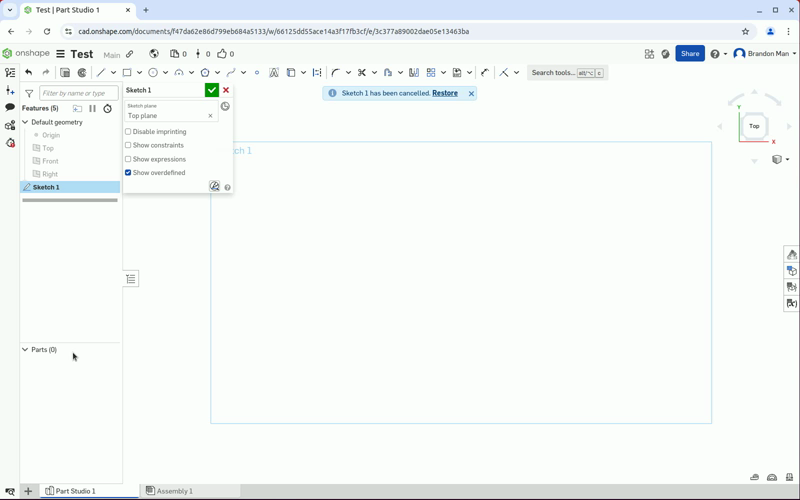
key(y)
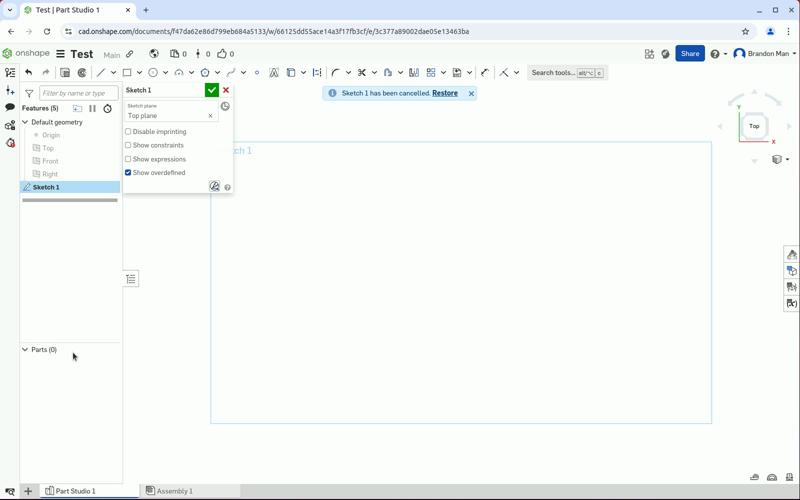
key(a)
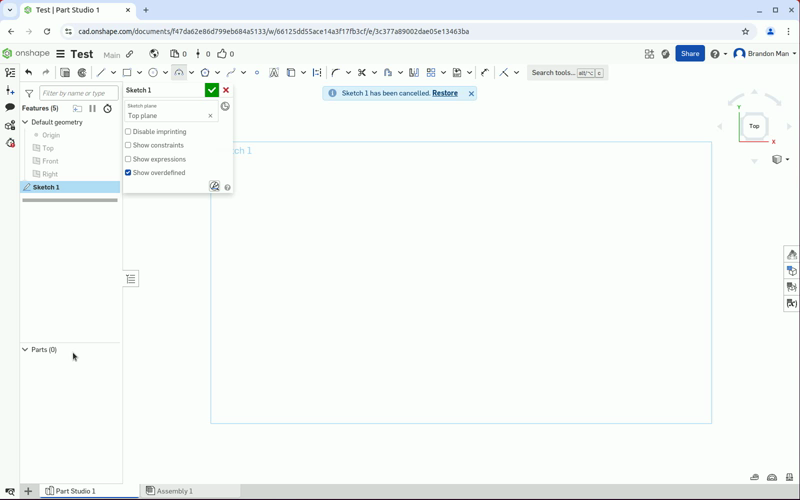
key_down(shift)
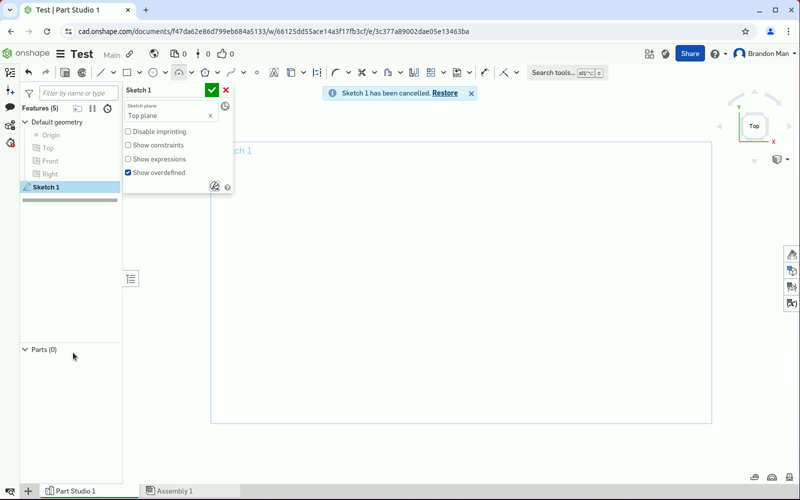
mouse_move(348, 282)
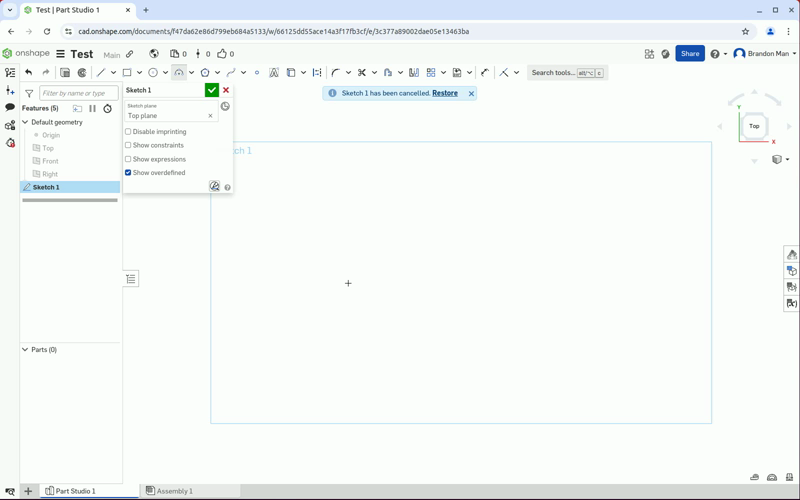
click(348, 282)
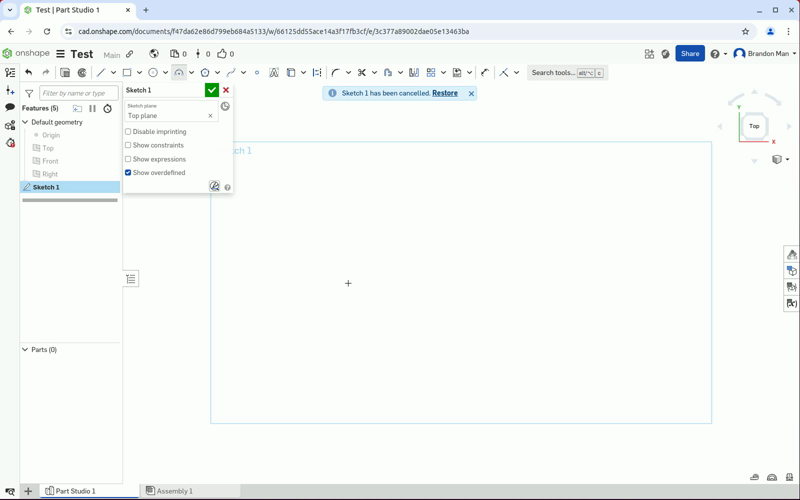
key_up(shift)
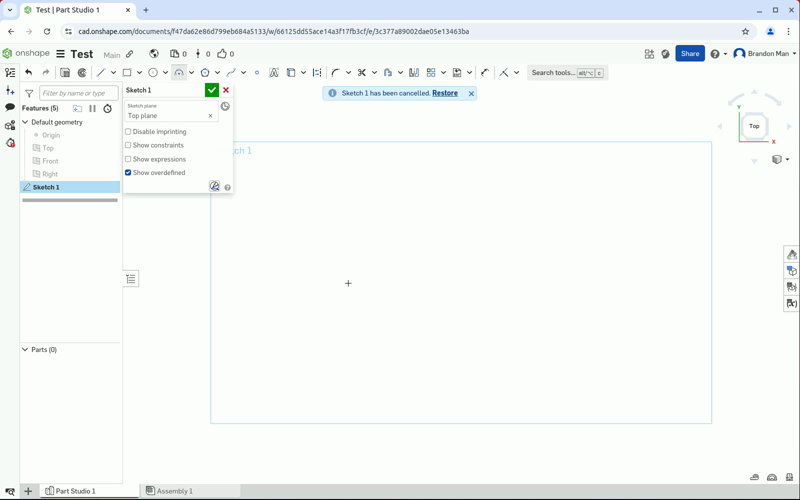
key_down(shift)
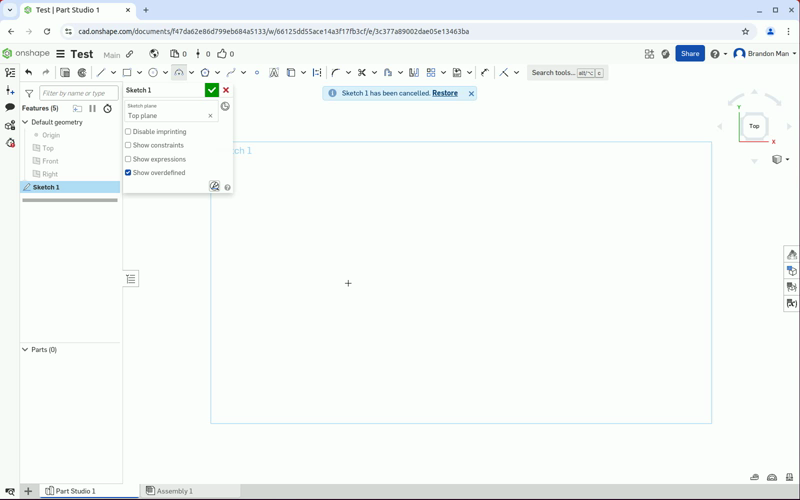
mouse_move(371, 304)
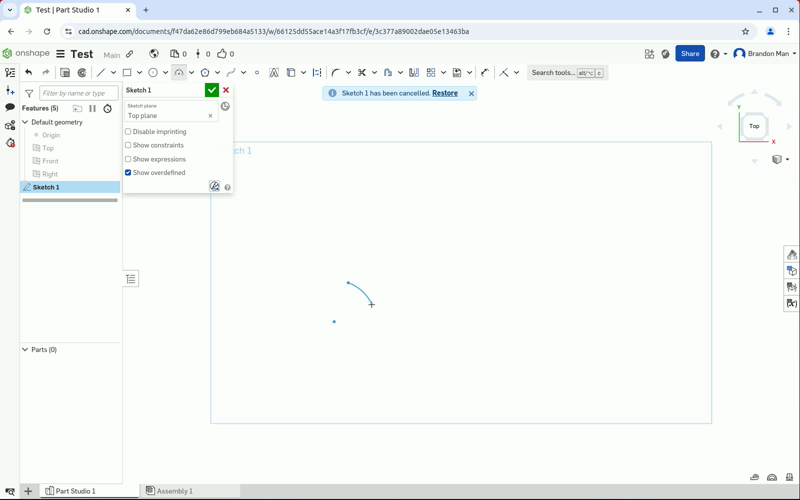
click(371, 304)
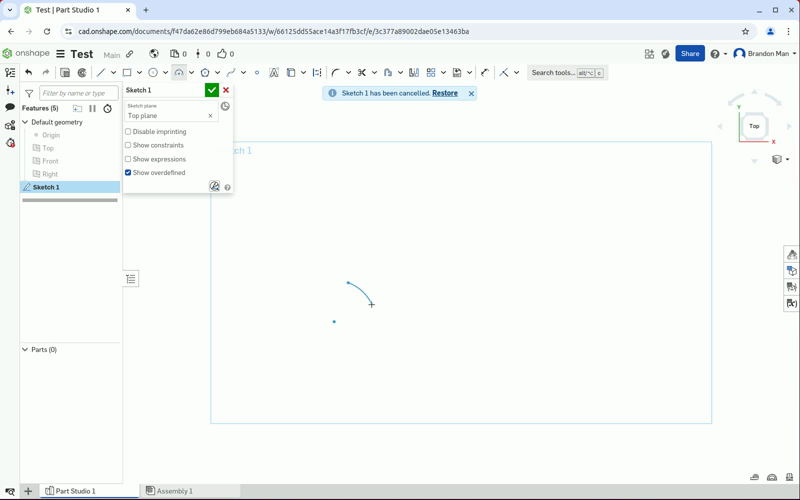
mouse_move(355, 298)
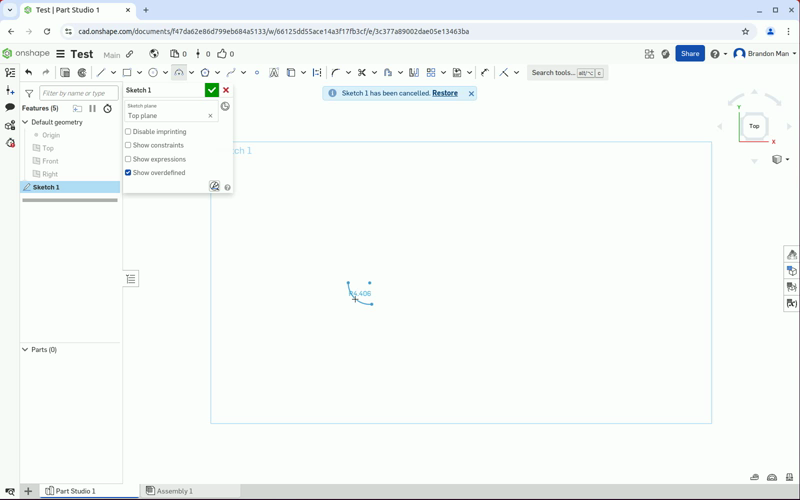
click(355, 298)
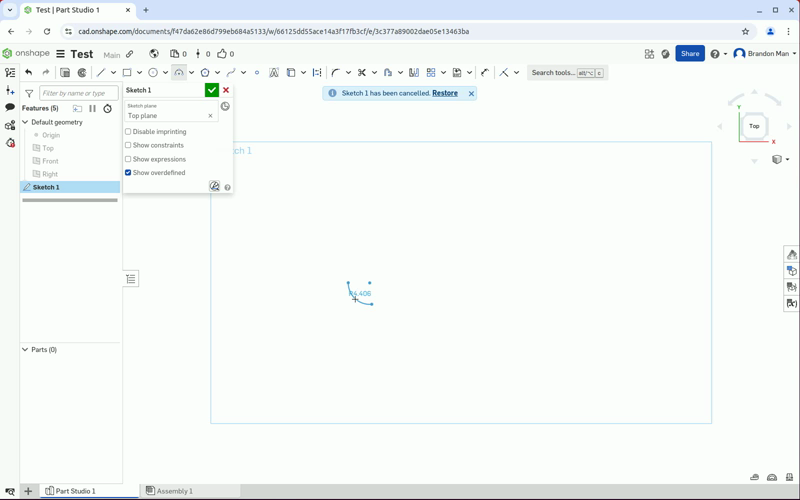
key_up(shift)
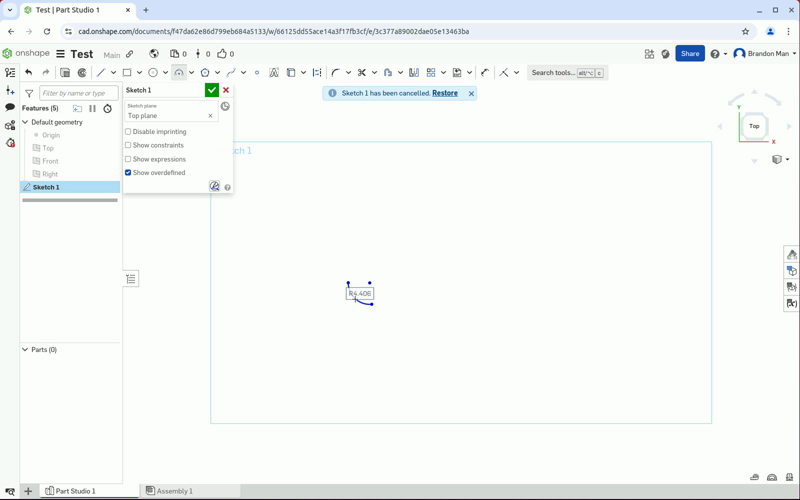
mouse_move(371, 304)
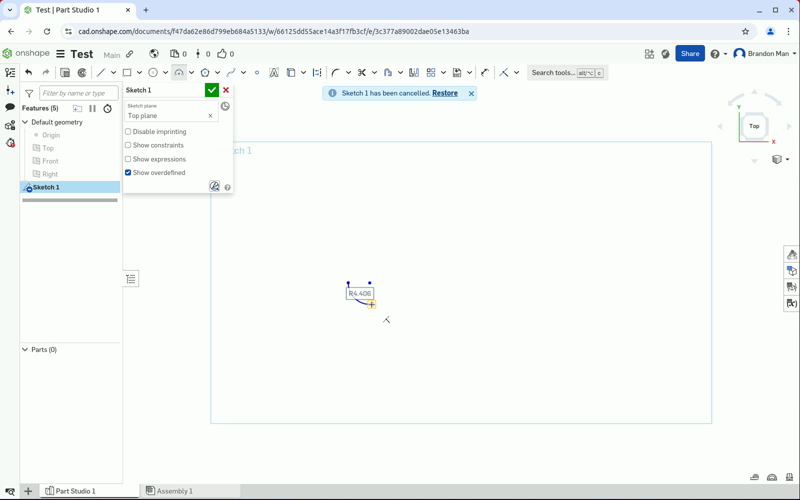
click(371, 304)
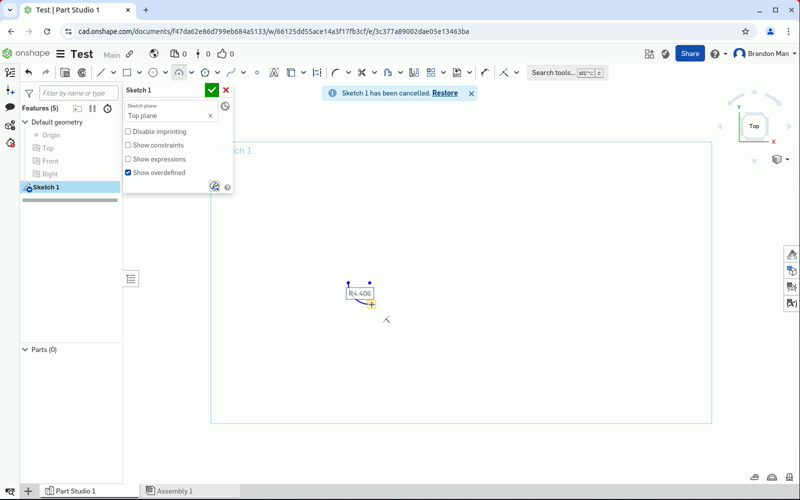
key_down(shift)
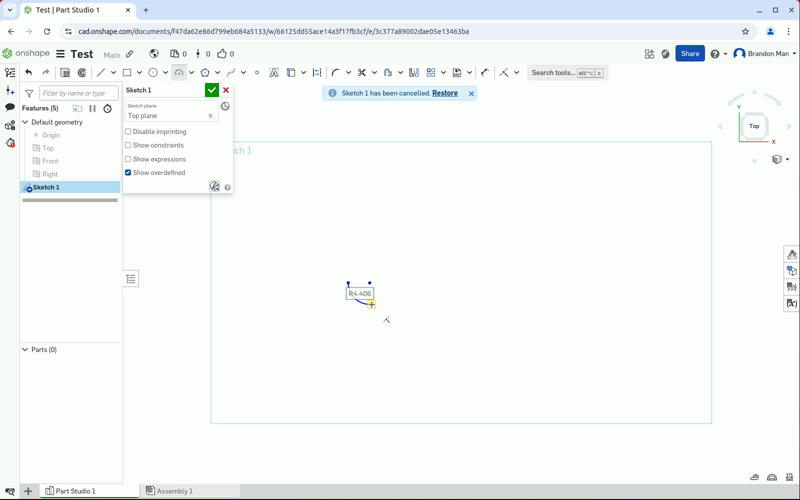
mouse_move(439, 371)
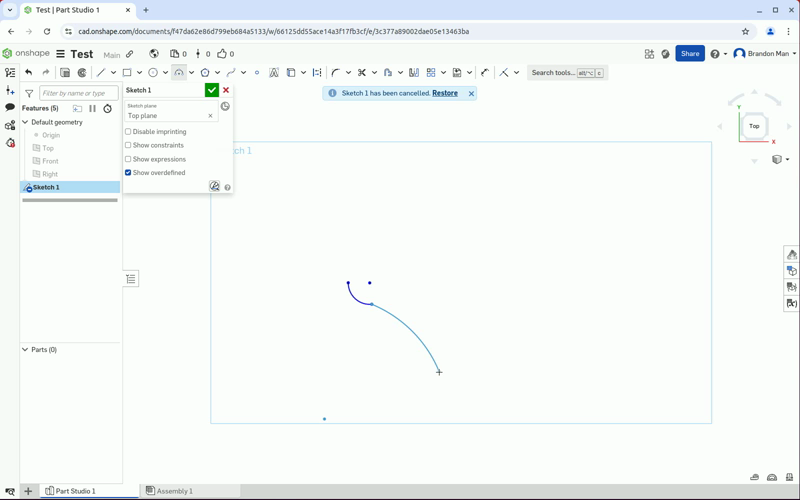
click(439, 371)
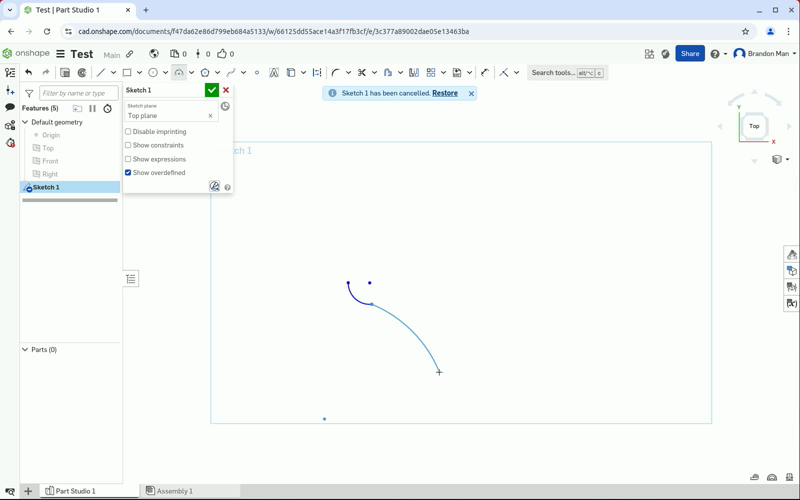
mouse_move(396, 347)
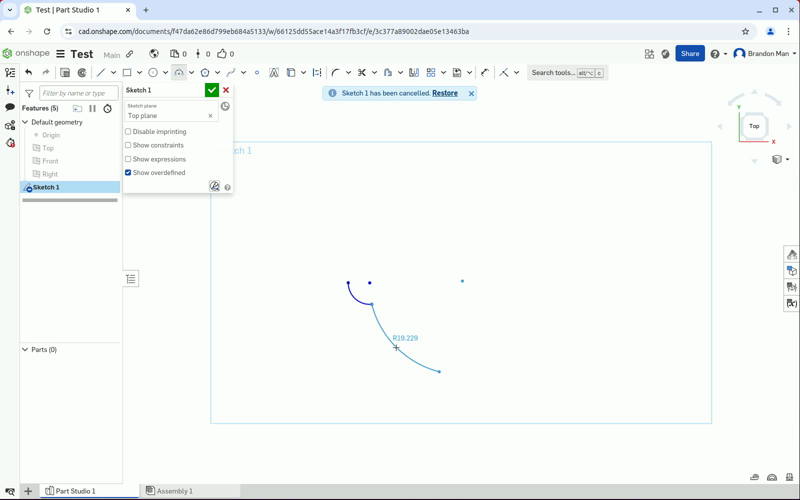
click(396, 347)
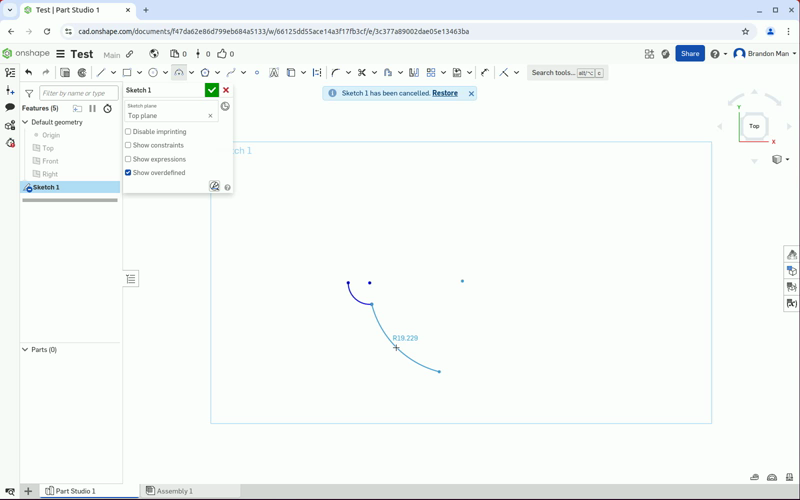
key_up(shift)
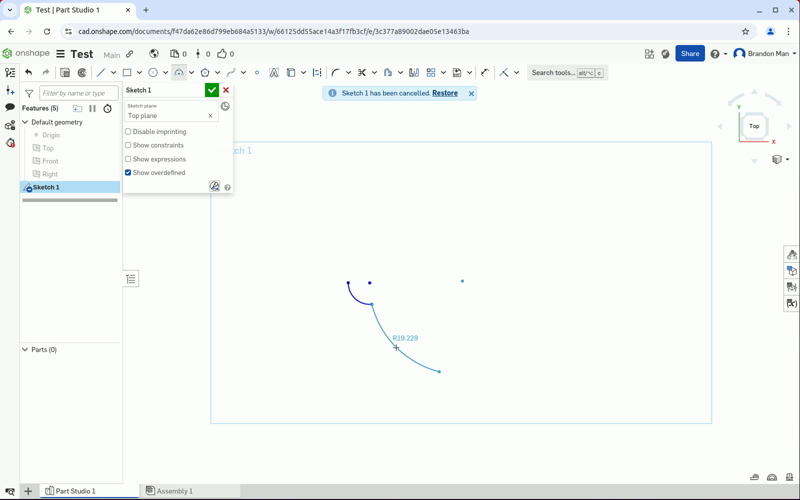
mouse_move(439, 371)
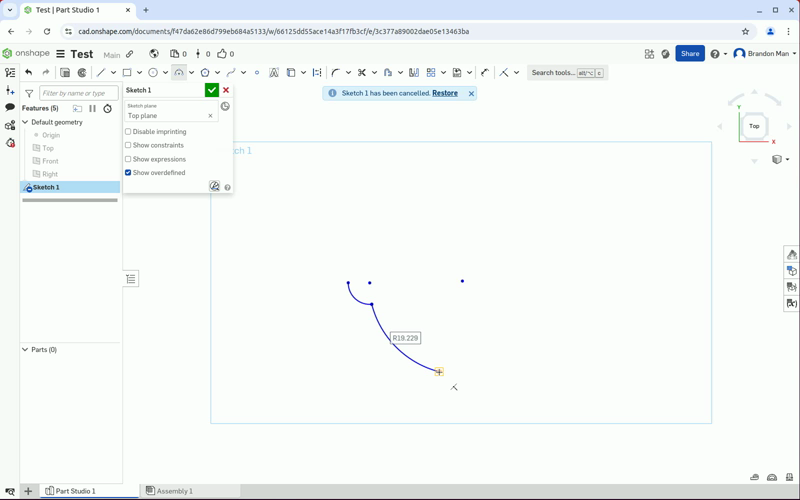
click(439, 371)
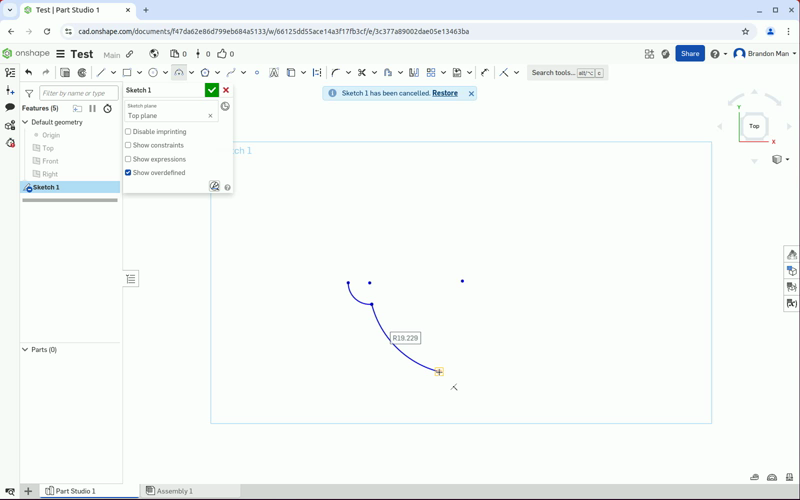
key_down(shift)
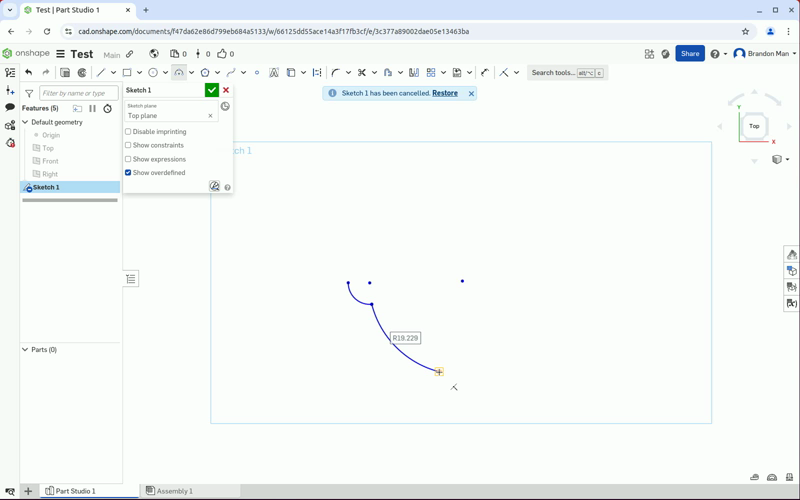
mouse_move(460, 395)
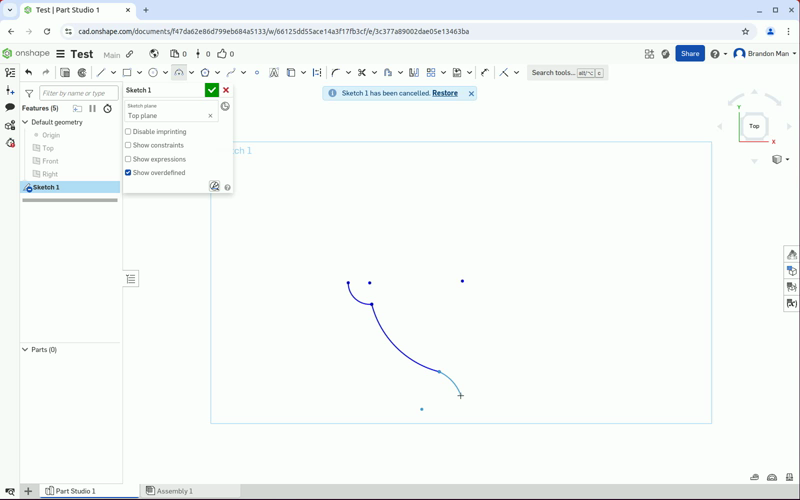
click(460, 395)
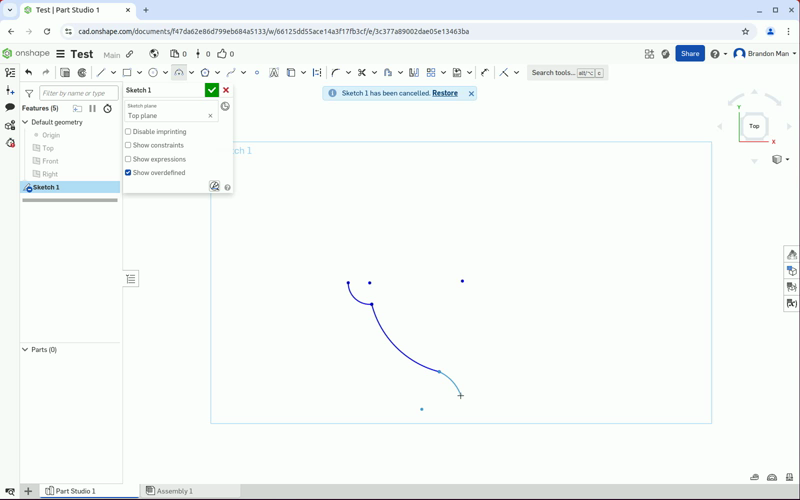
mouse_move(444, 388)
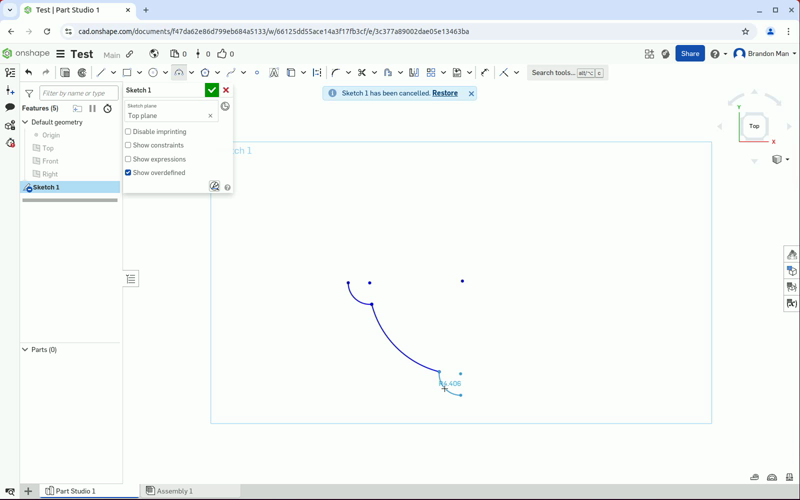
click(444, 388)
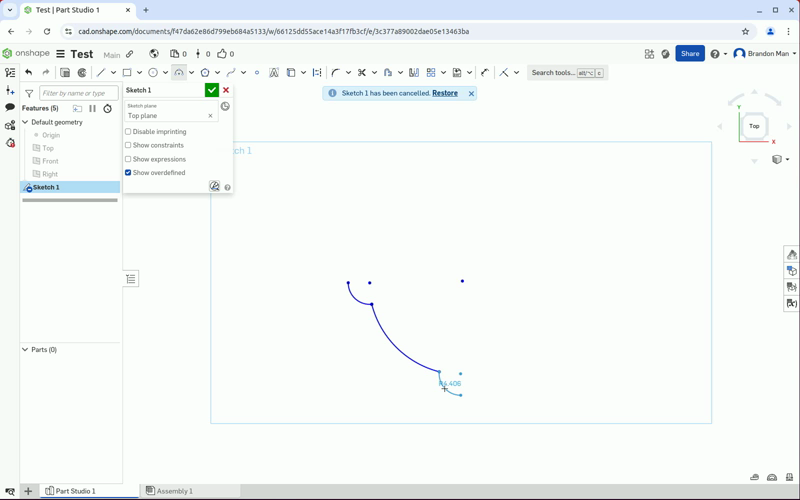
key_up(shift)
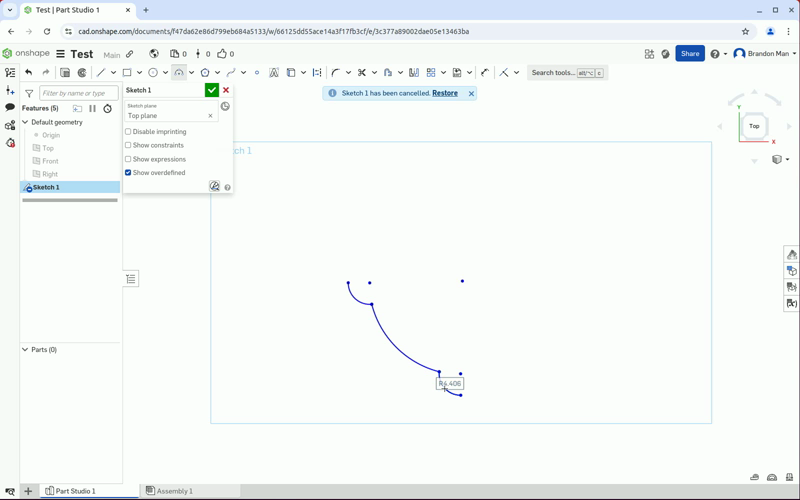
key(esc)
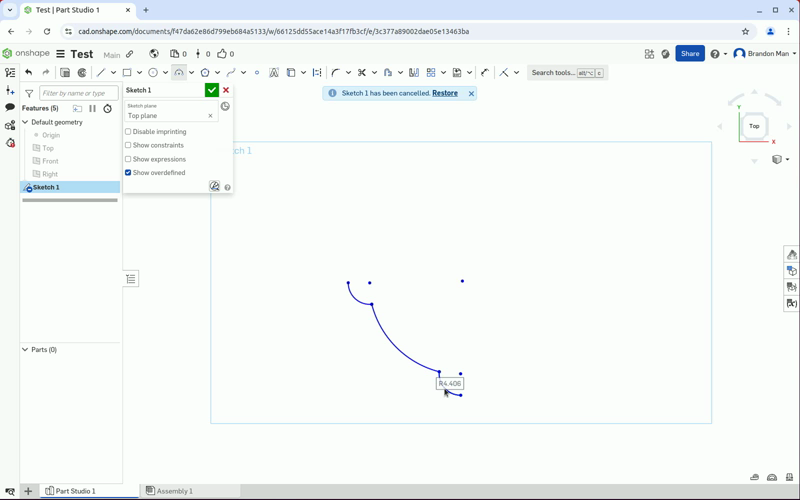
key(l)
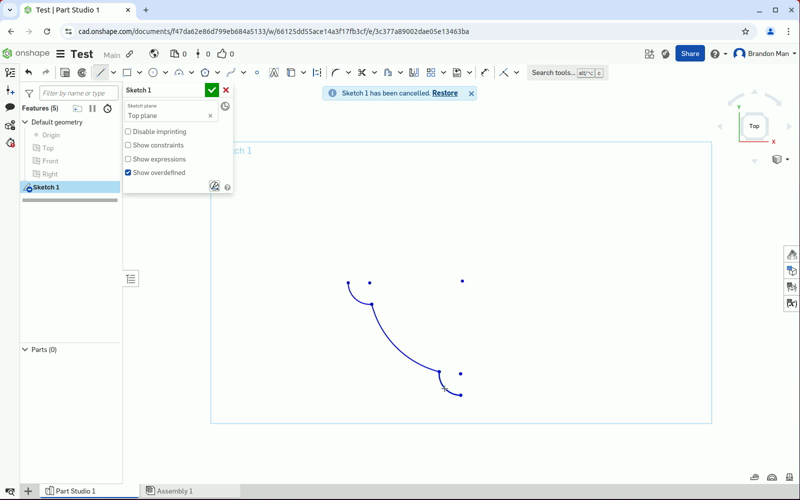
mouse_move(460, 395)
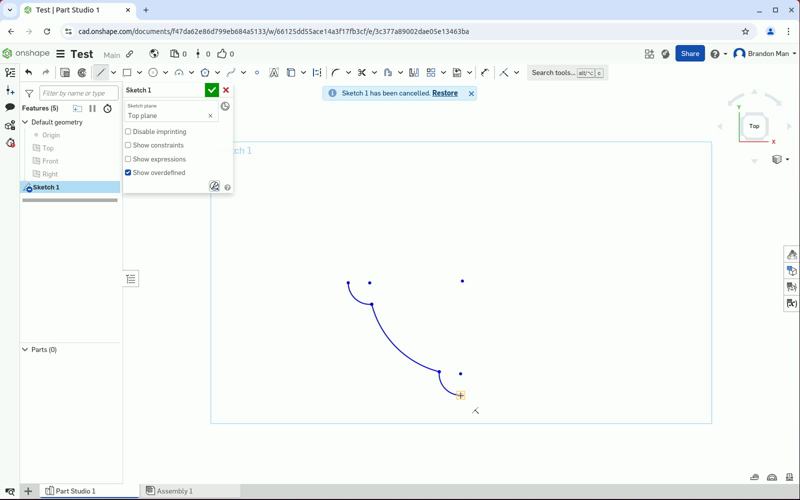
click(460, 395)
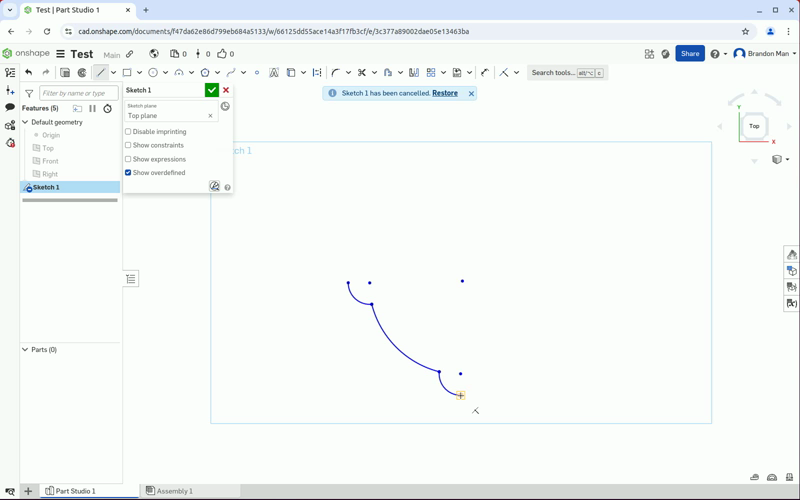
key_down(shift)
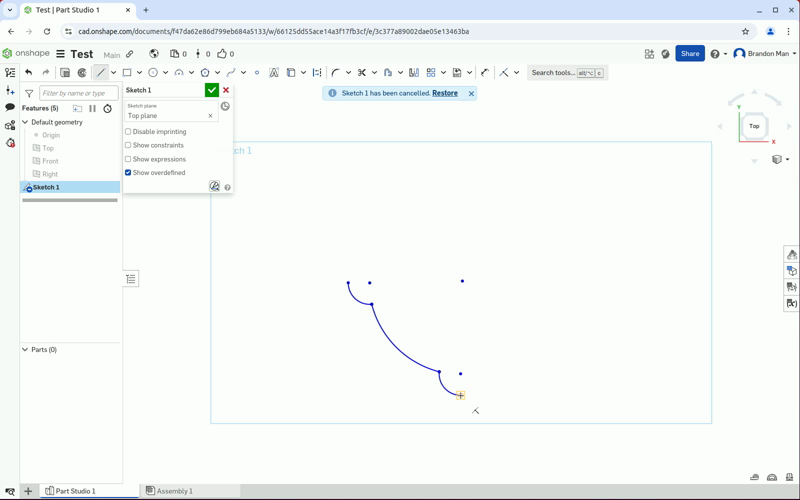
mouse_move(490, 395)
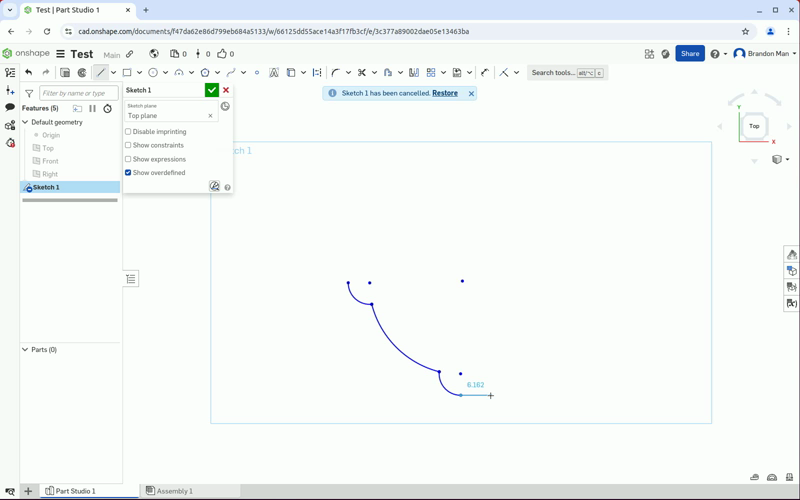
mouse_move(460, 387)
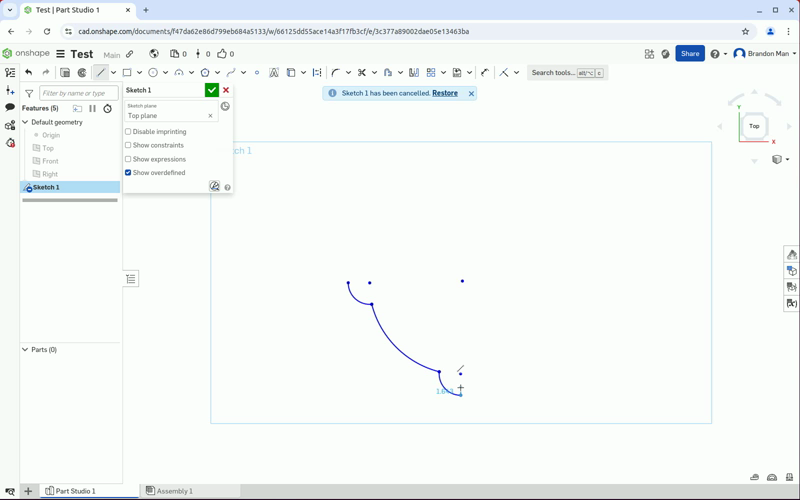
click(460, 387)
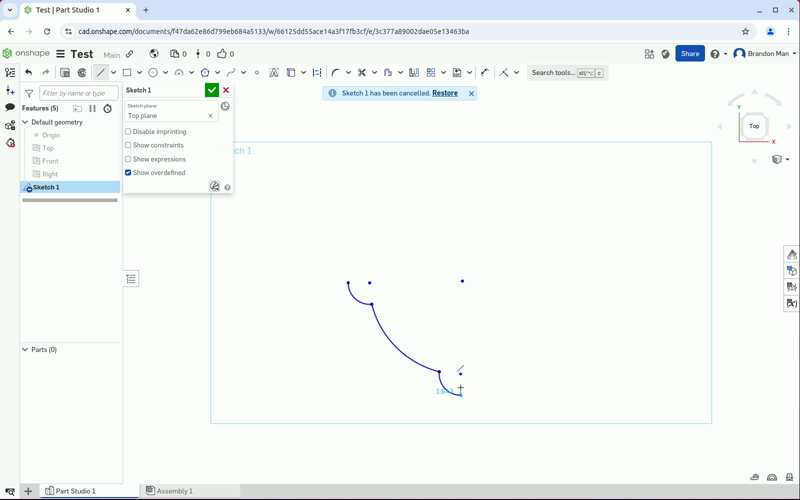
key_up(shift)
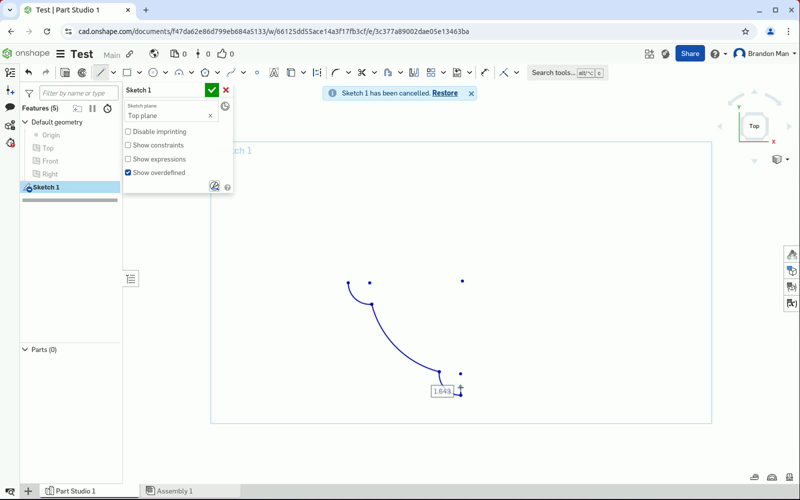
key(esc)
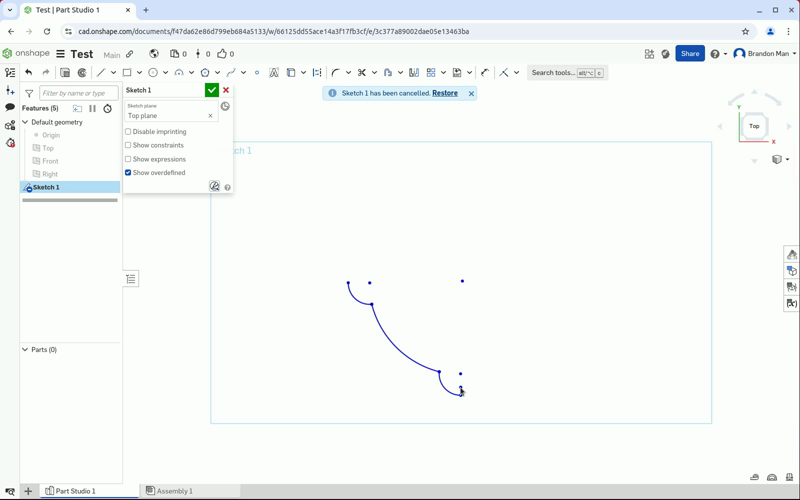
key(a)
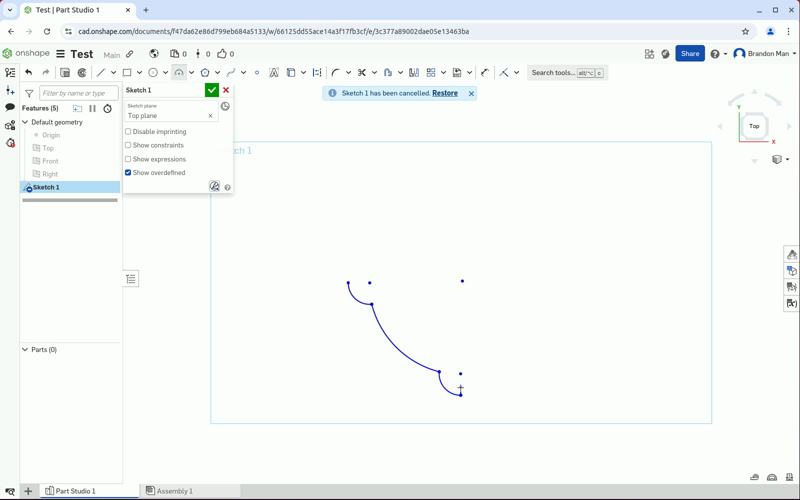
mouse_move(460, 387)
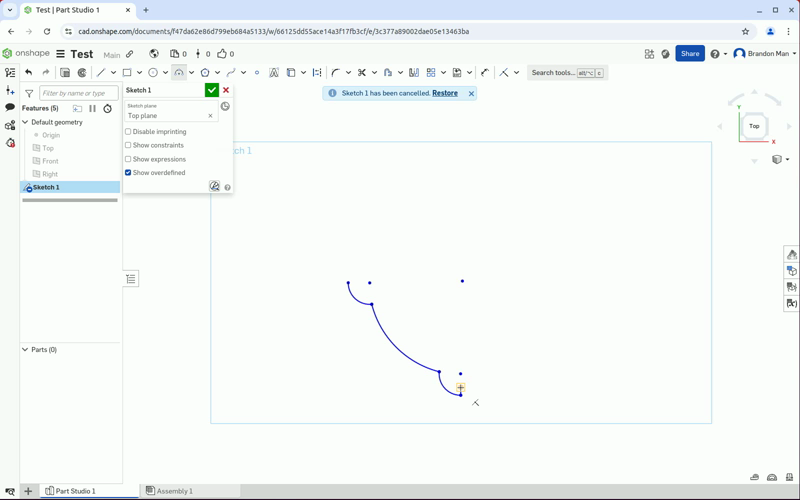
click(460, 387)
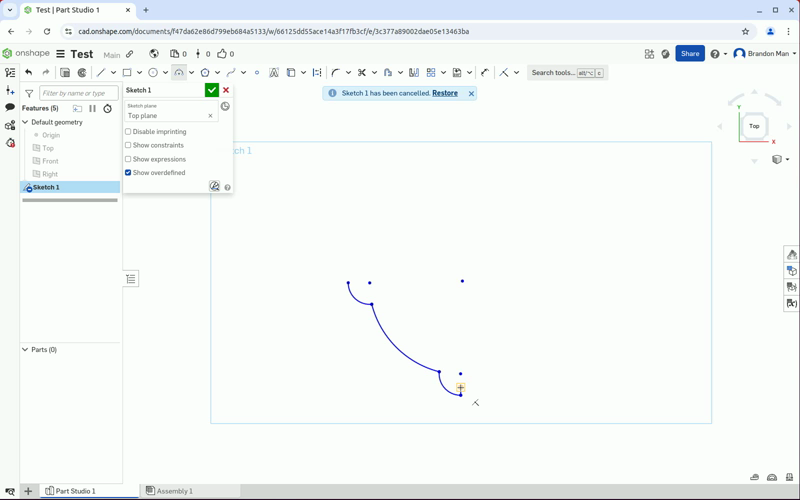
key_down(shift)
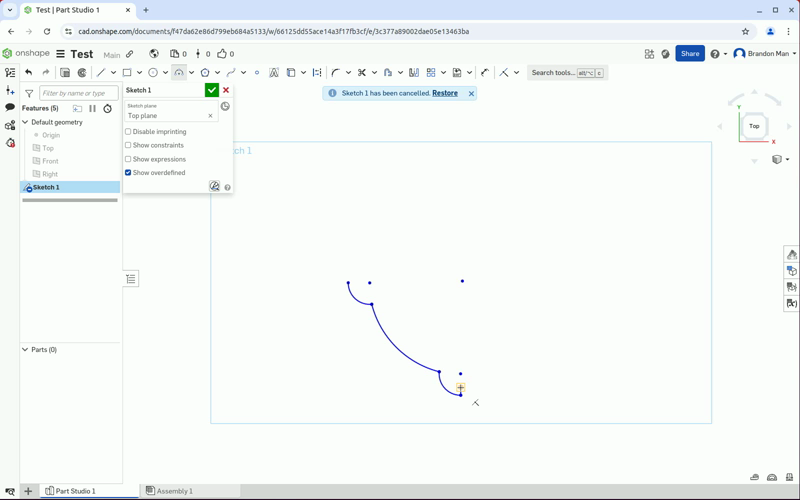
mouse_move(460, 360)
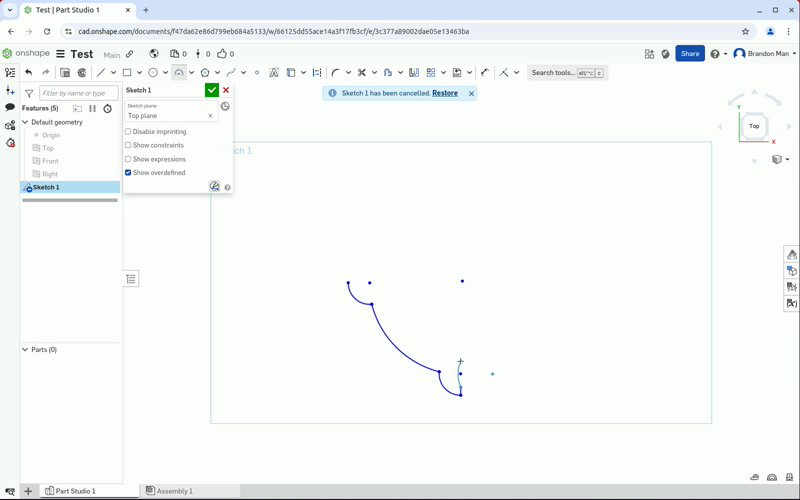
click(460, 360)
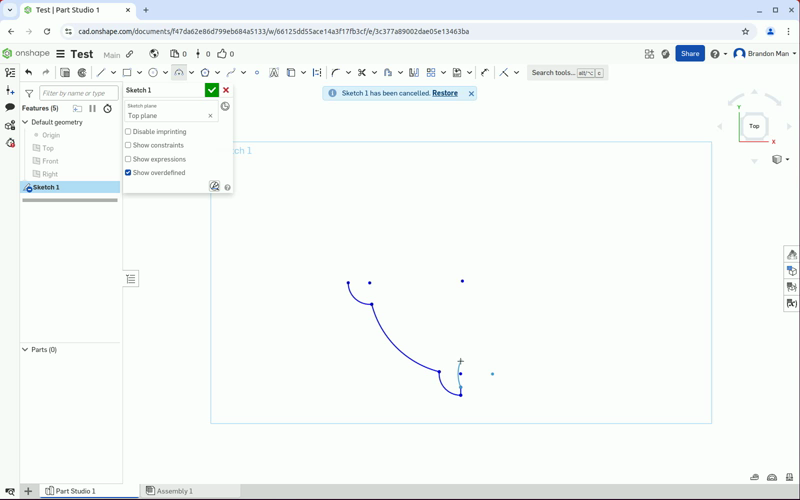
mouse_move(447, 374)
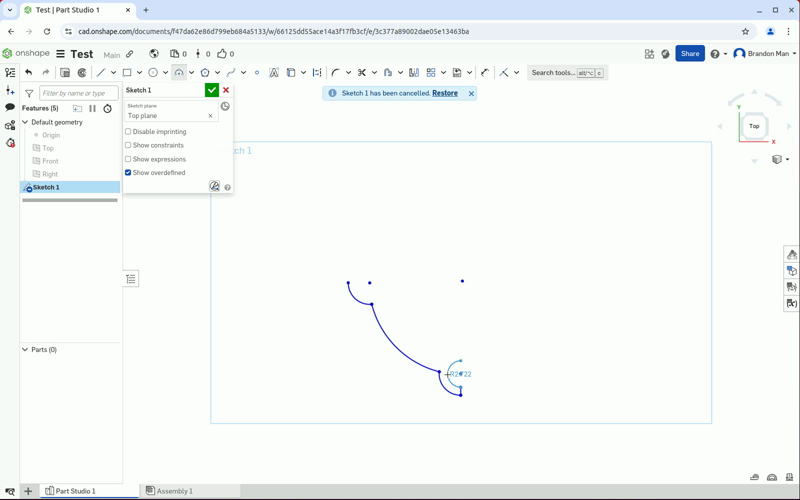
click(447, 374)
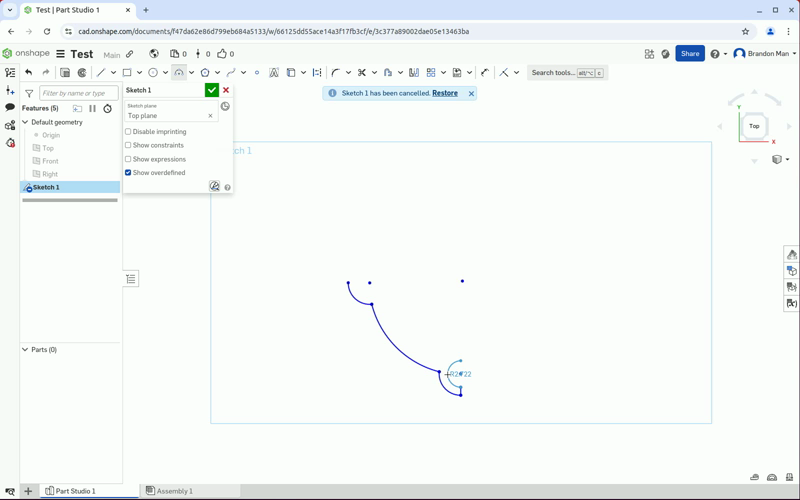
key_up(shift)
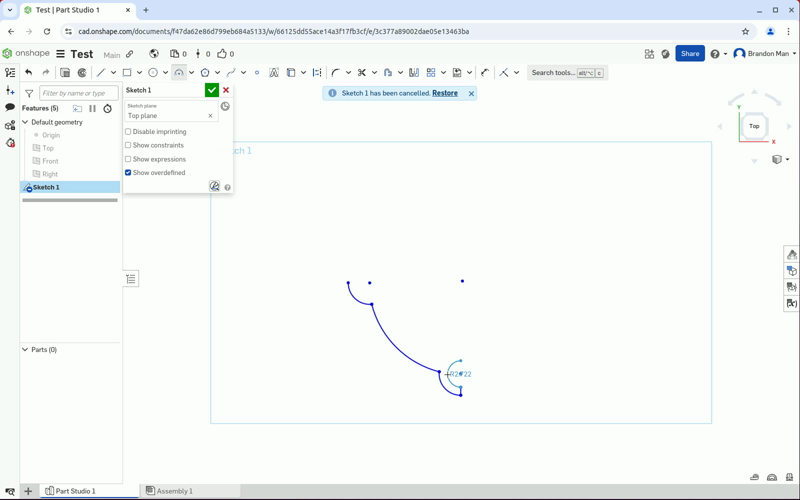
key(esc)
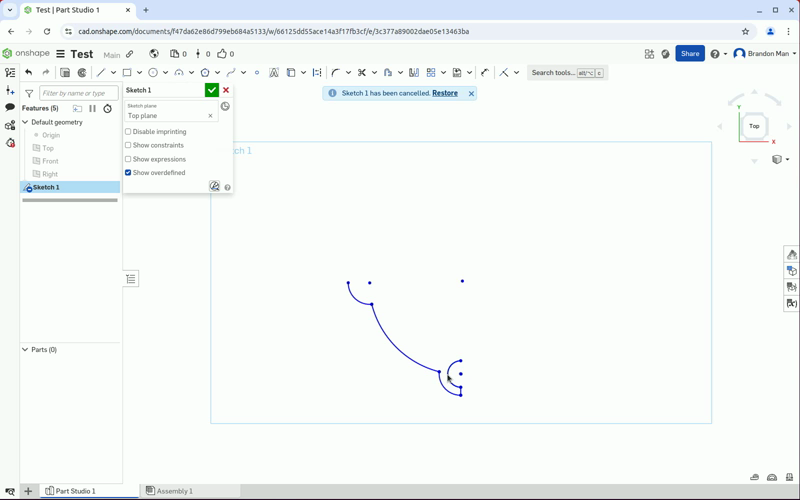
key(l)
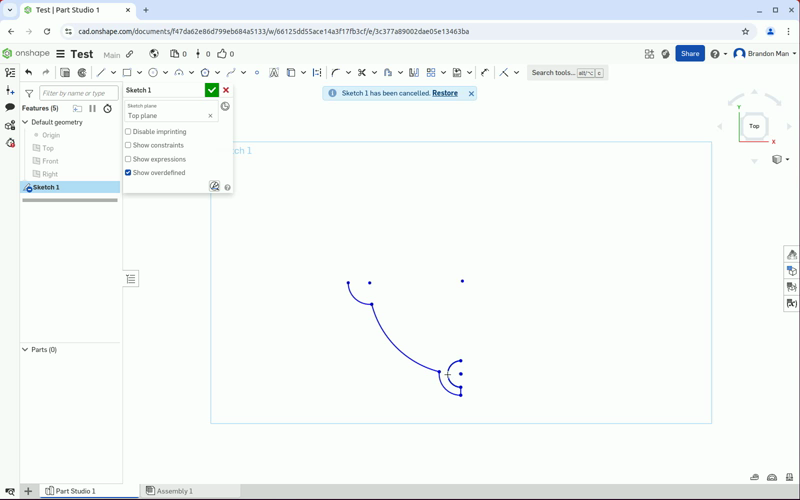
mouse_move(460, 360)
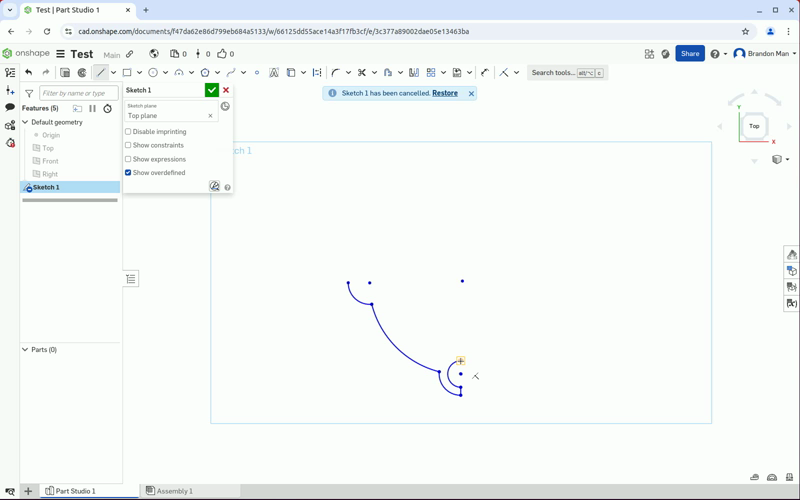
click(460, 360)
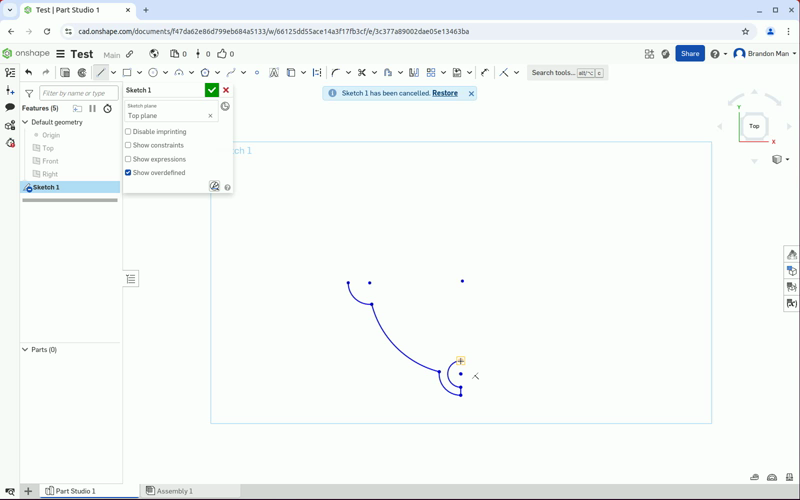
key_down(shift)
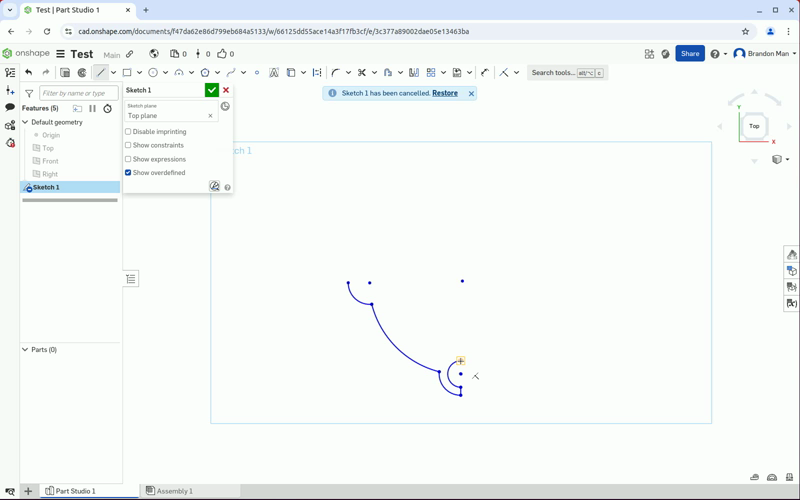
mouse_move(490, 360)
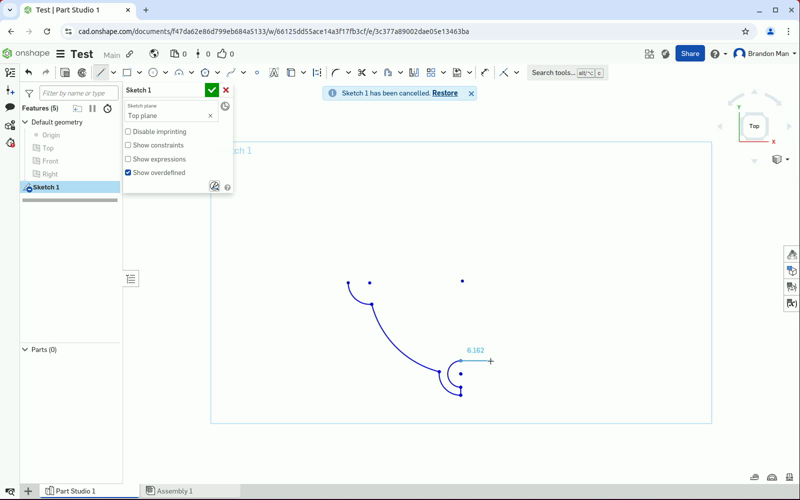
mouse_move(460, 323)
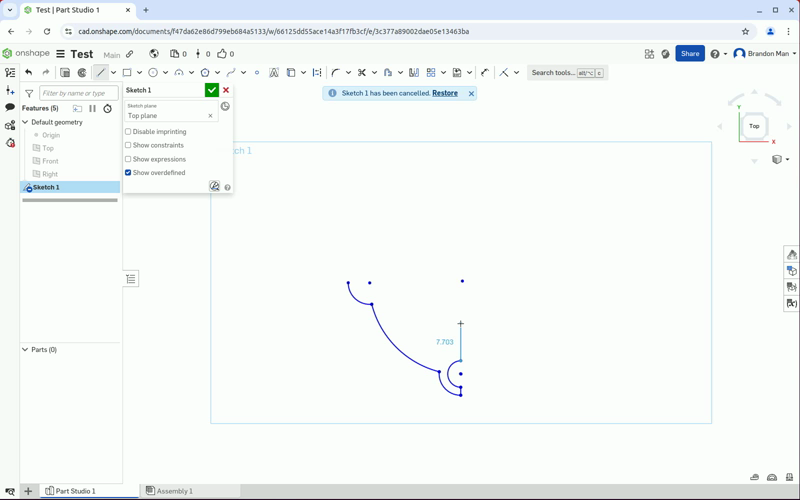
click(460, 323)
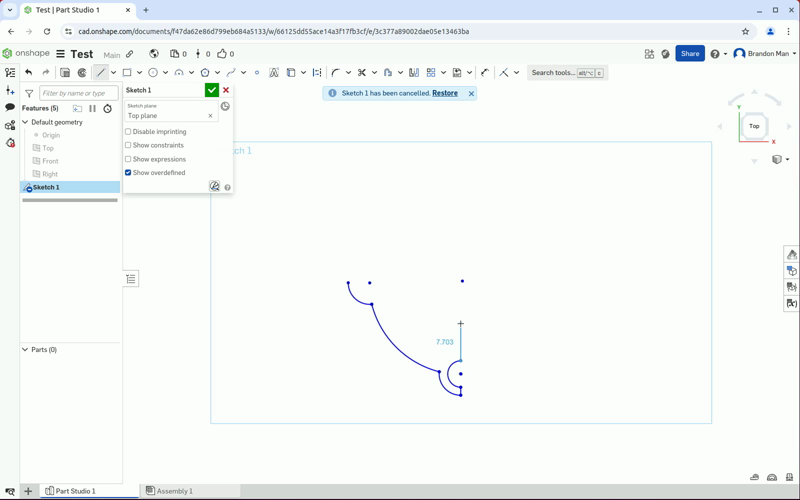
key_up(shift)
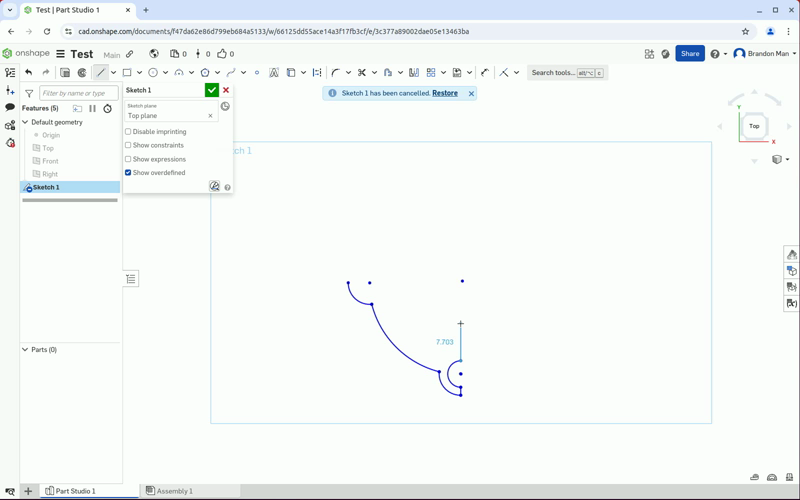
key(esc)
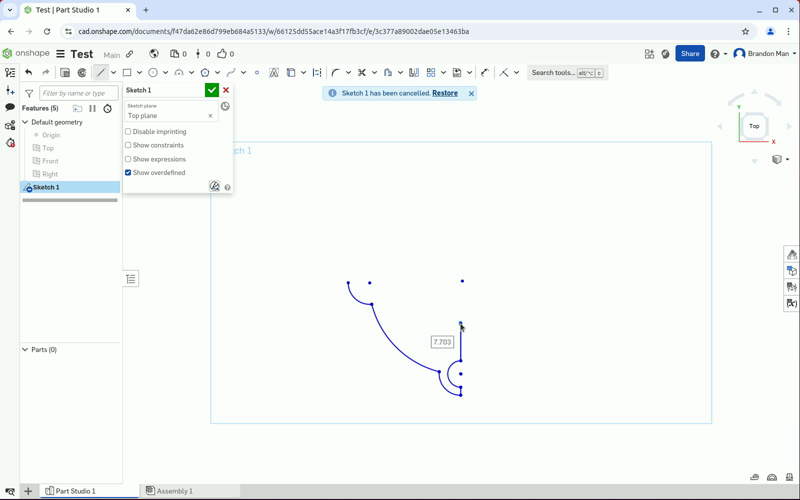
key(a)
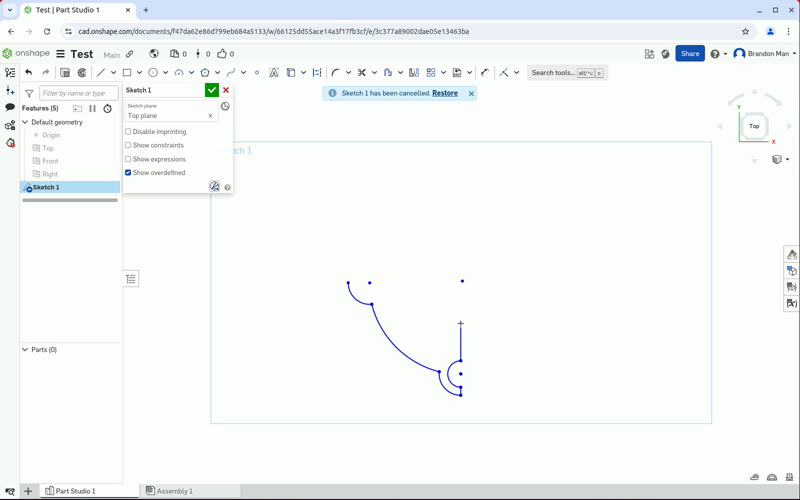
mouse_move(460, 323)
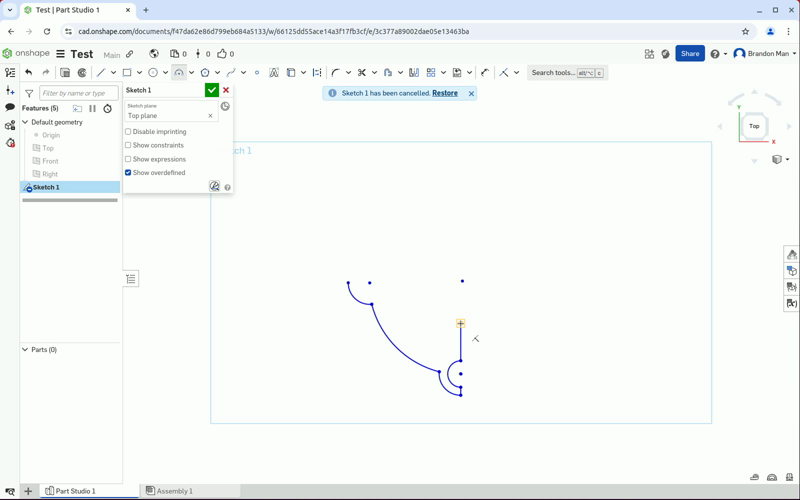
click(460, 323)
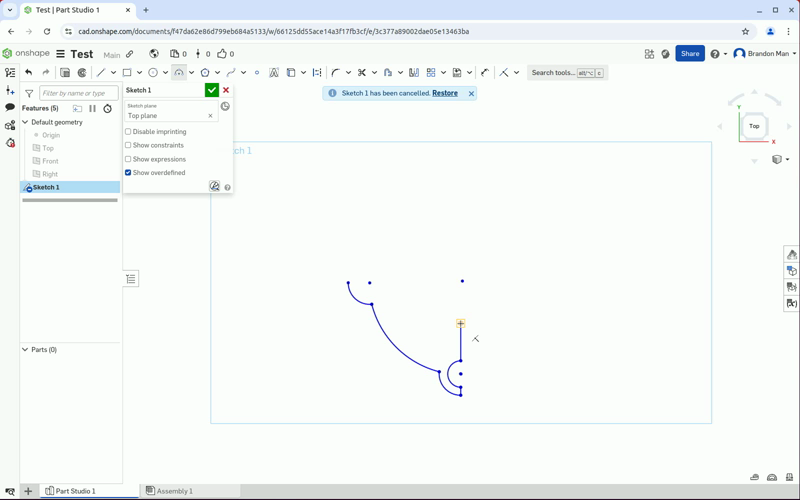
key_down(shift)
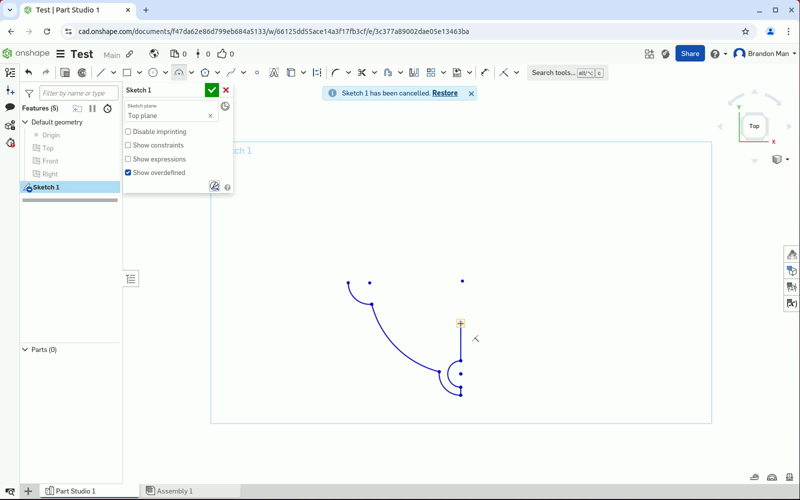
mouse_move(420, 282)
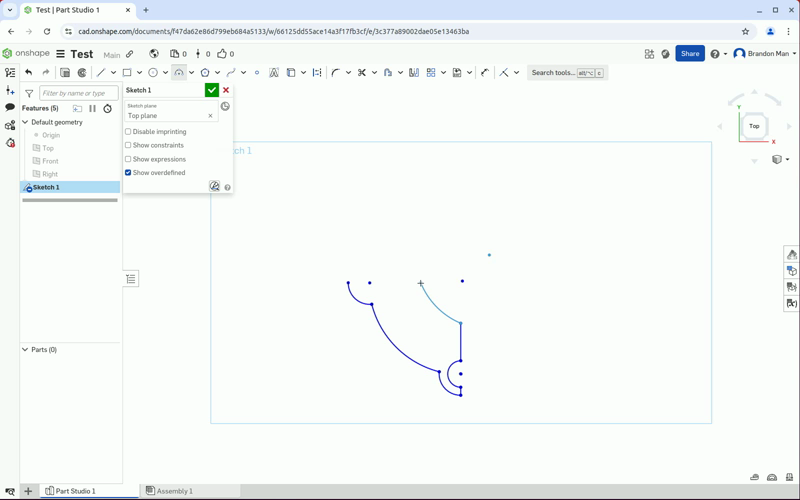
click(420, 282)
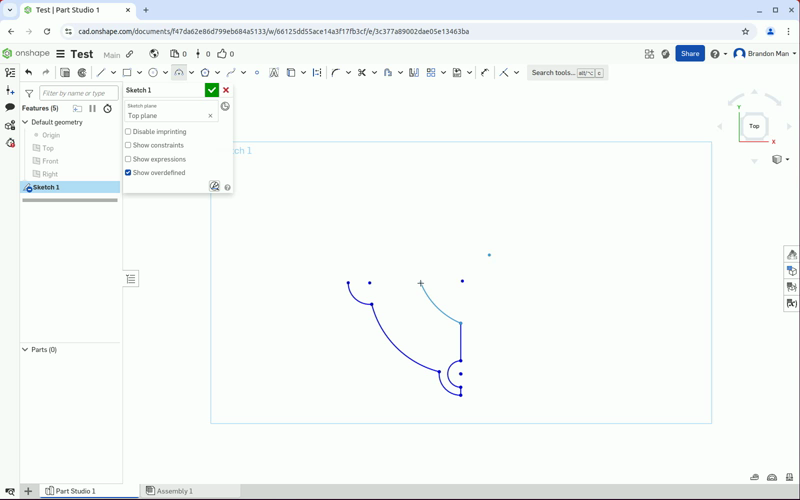
mouse_move(432, 311)
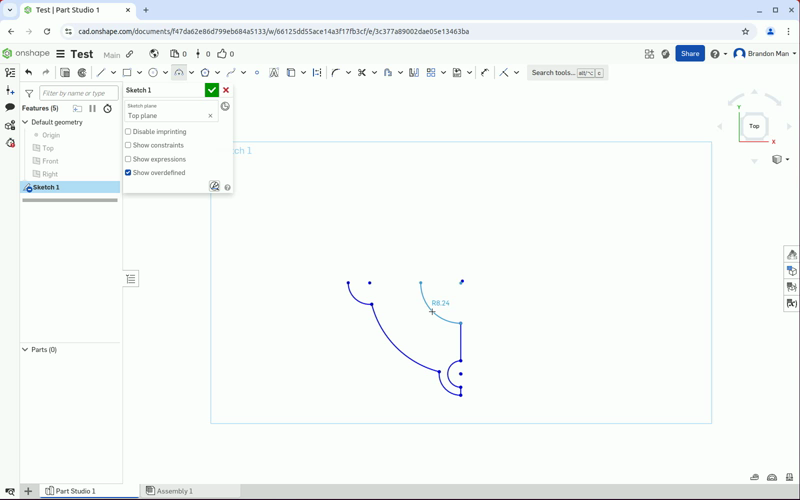
click(432, 311)
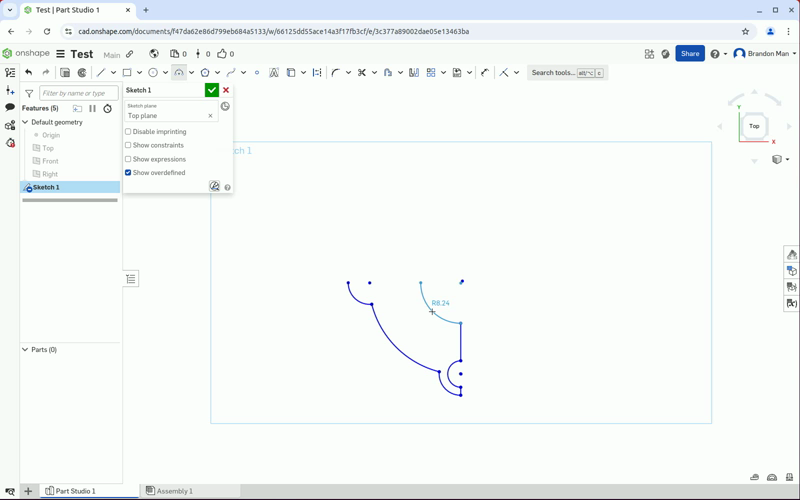
key_up(shift)
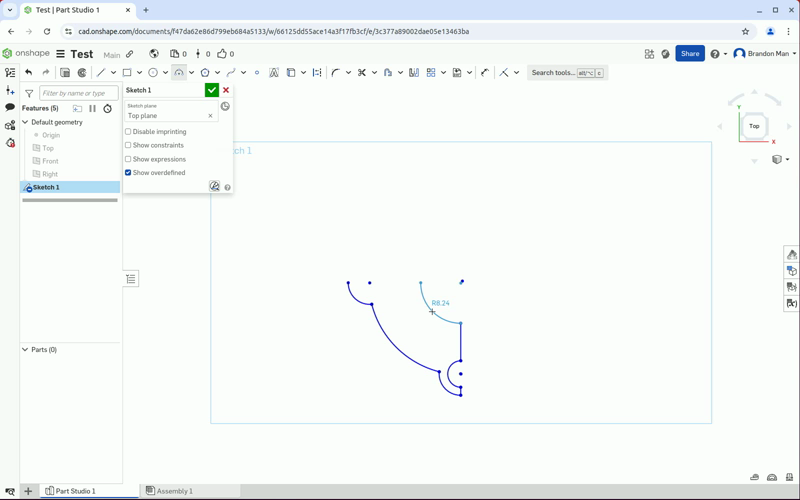
key(esc)
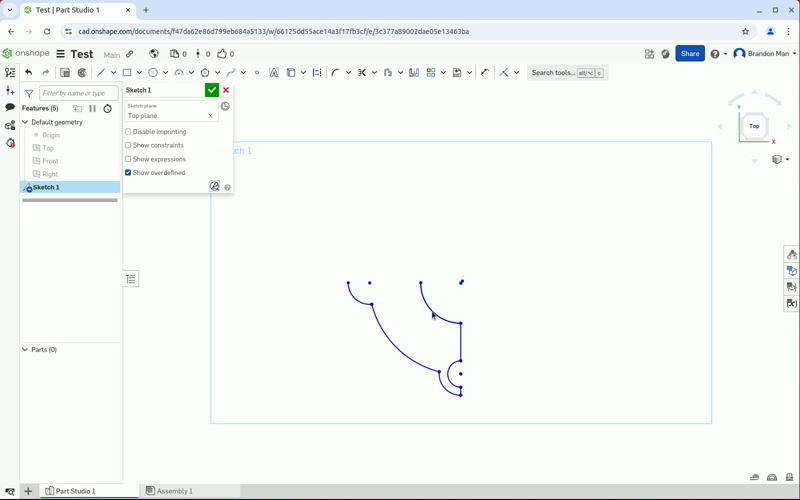
key(l)
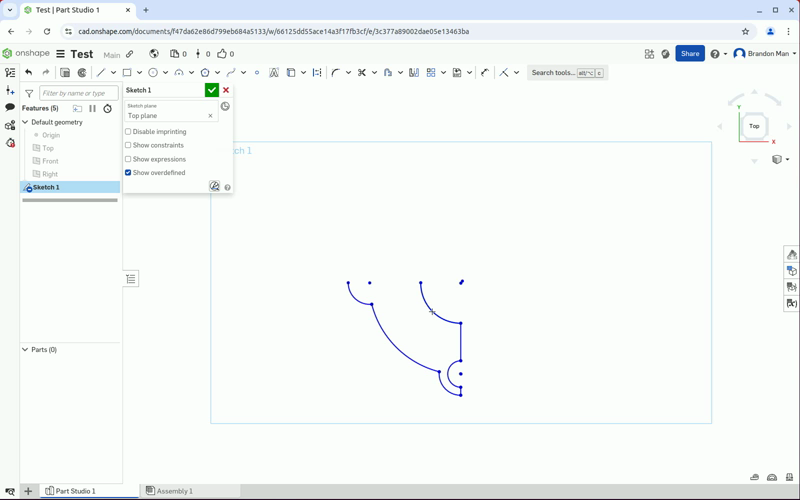
mouse_move(420, 282)
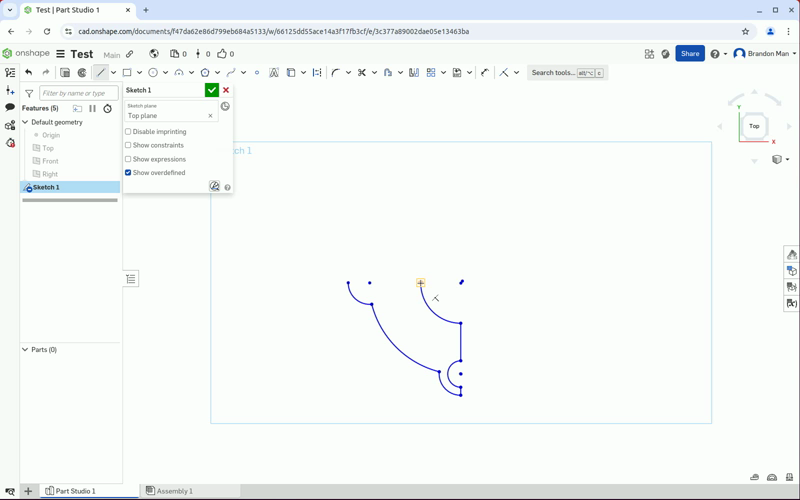
click(420, 282)
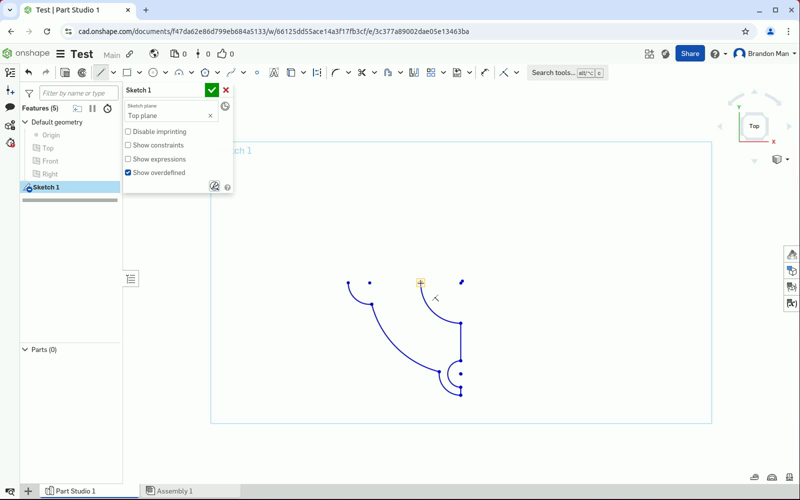
key_down(shift)
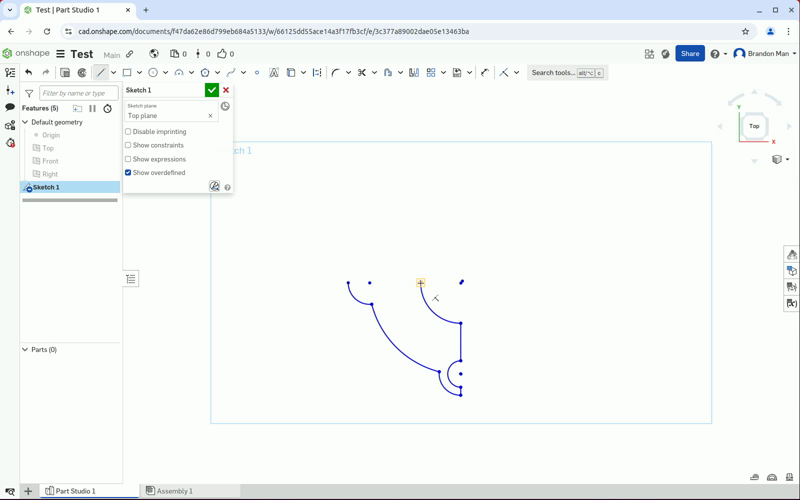
mouse_move(450, 282)
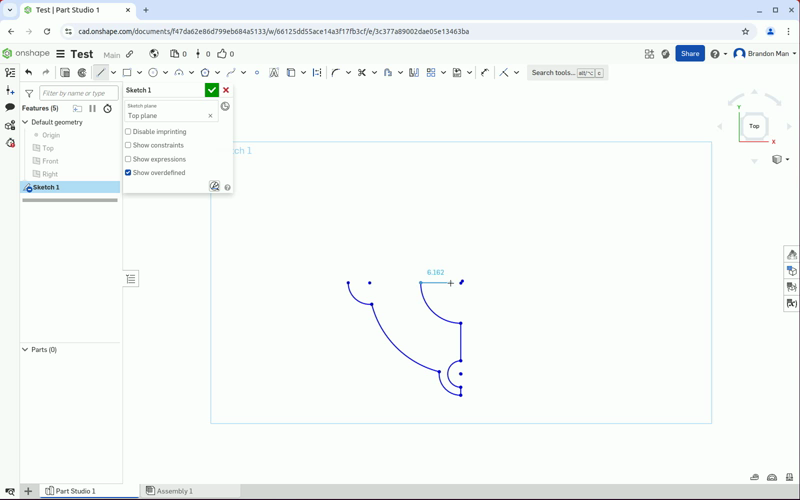
mouse_move(382, 282)
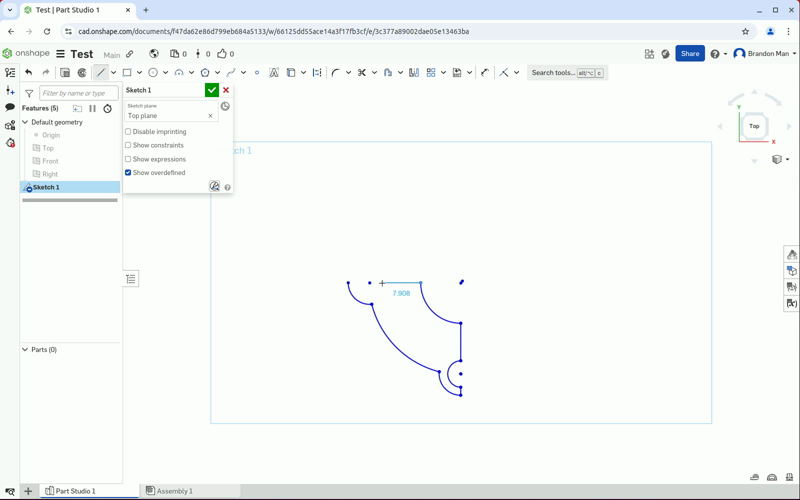
click(382, 282)
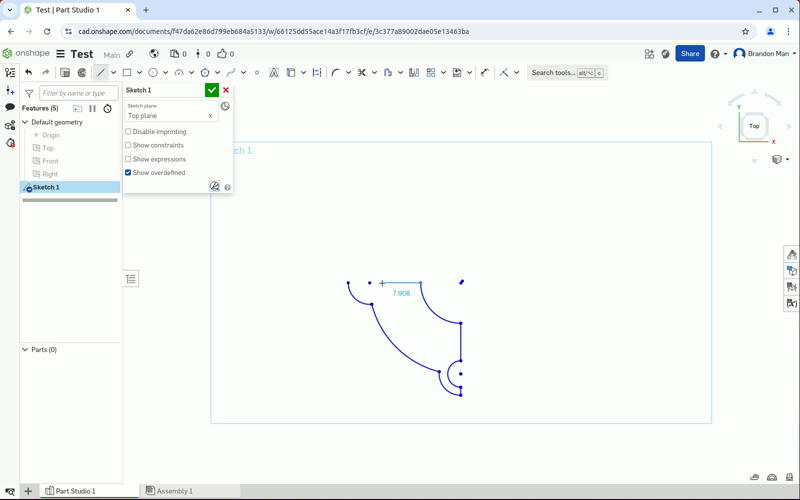
key_up(shift)
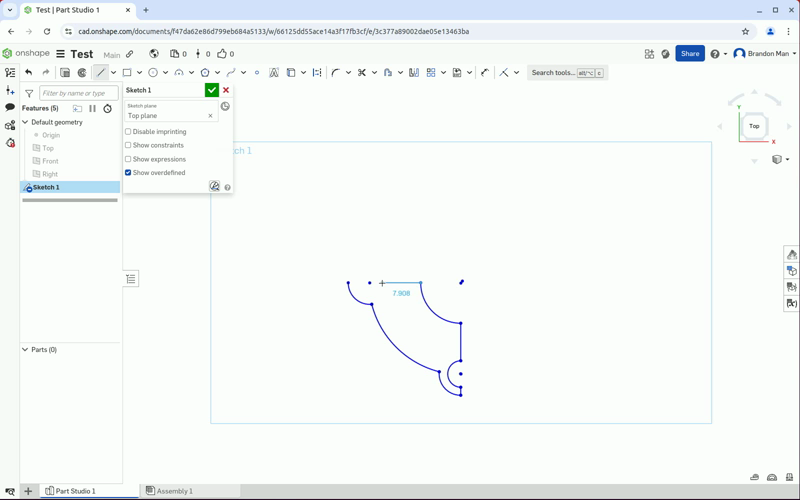
key(esc)
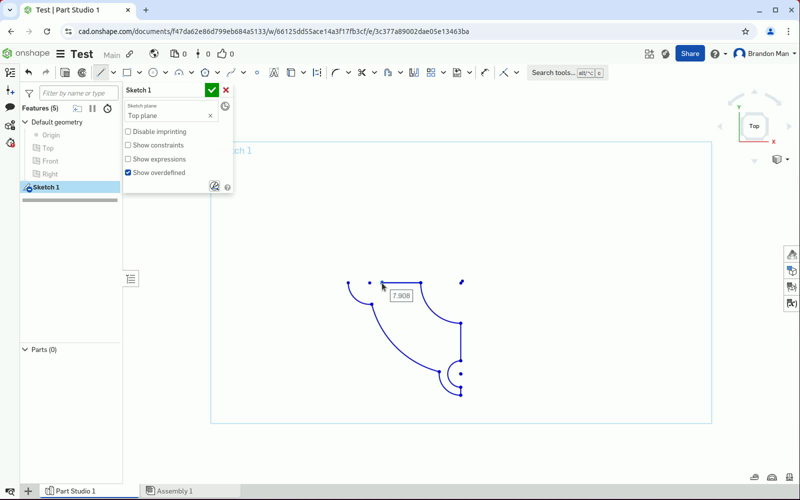
key(a)
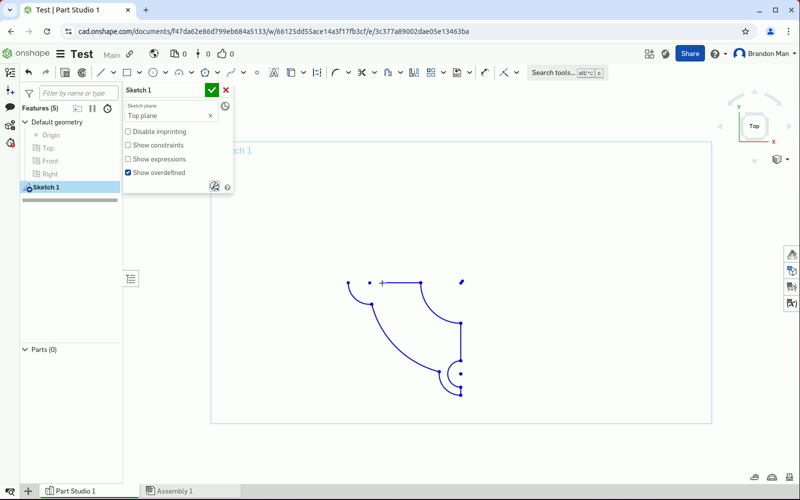
mouse_move(382, 282)
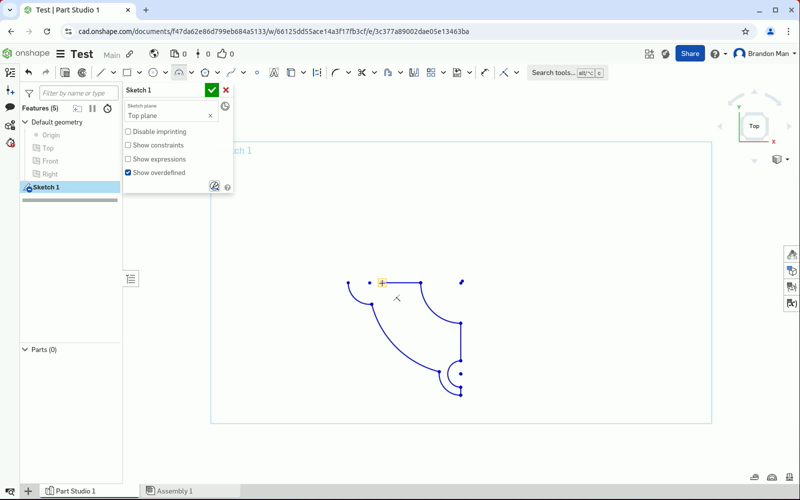
click(382, 282)
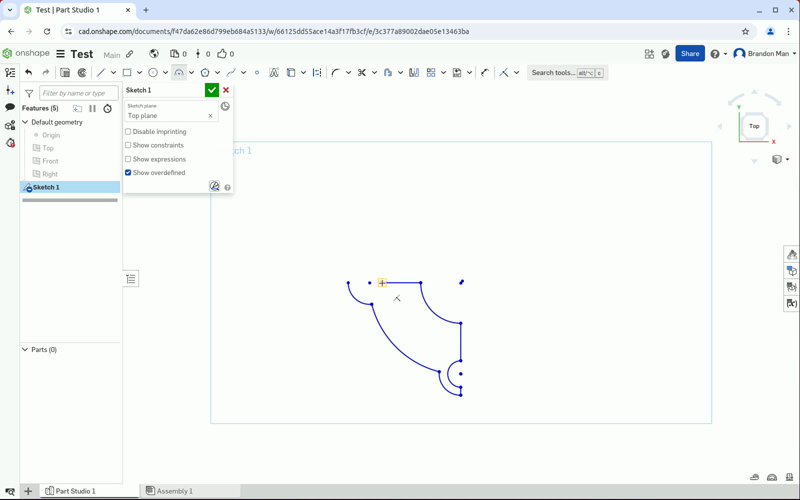
key_down(shift)
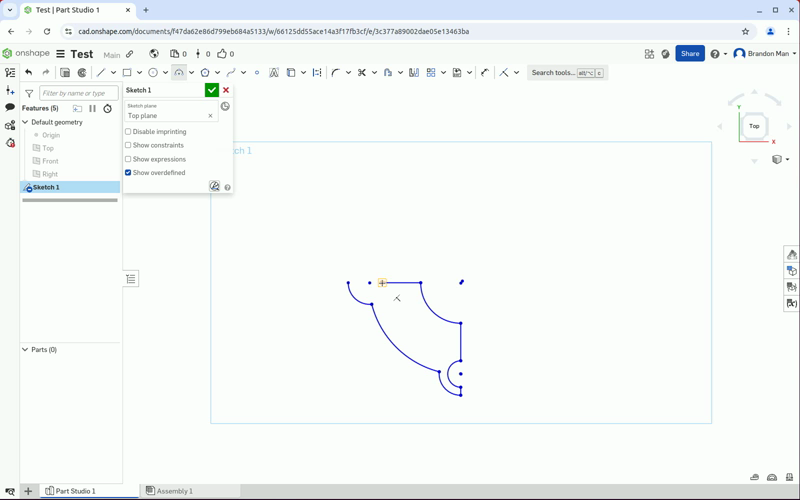
mouse_move(356, 282)
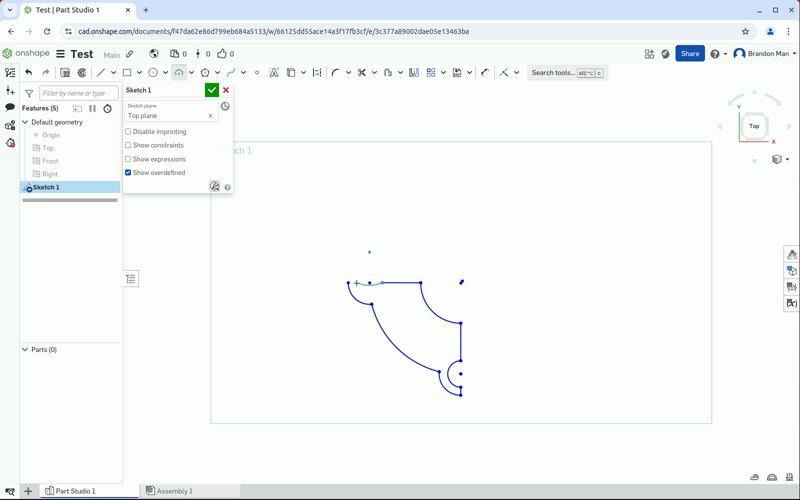
click(356, 282)
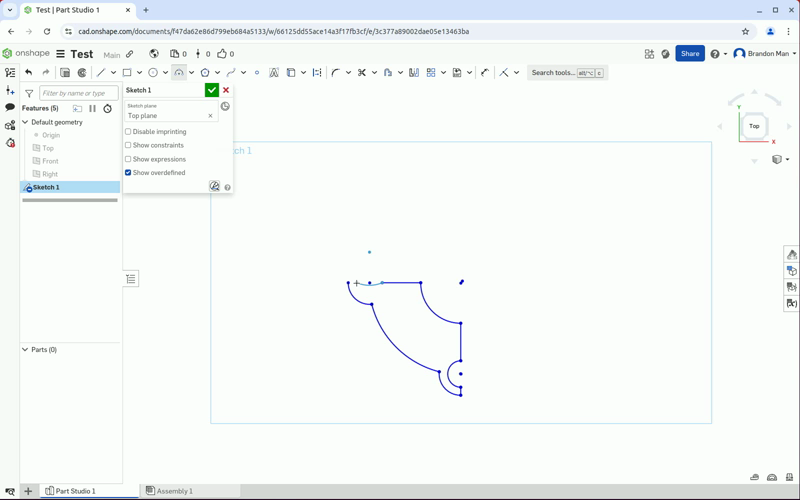
mouse_move(369, 295)
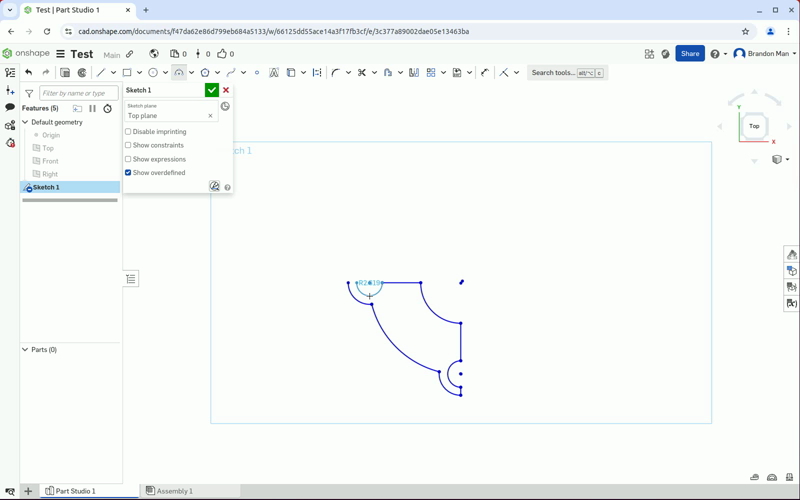
click(369, 295)
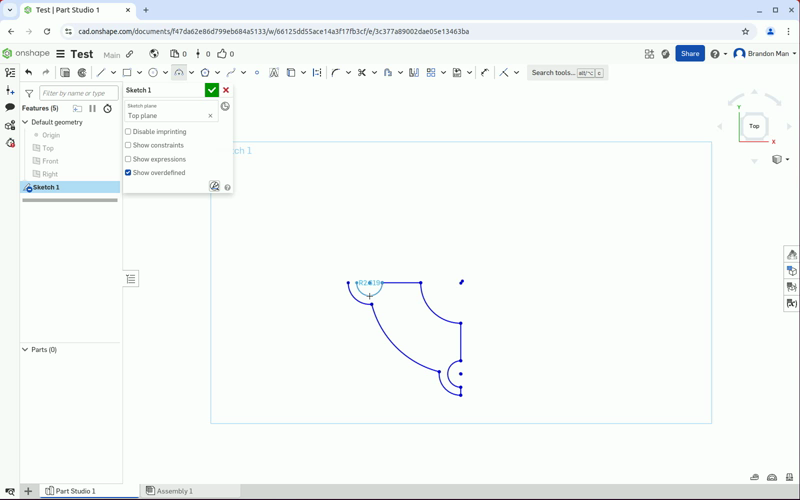
key_up(shift)
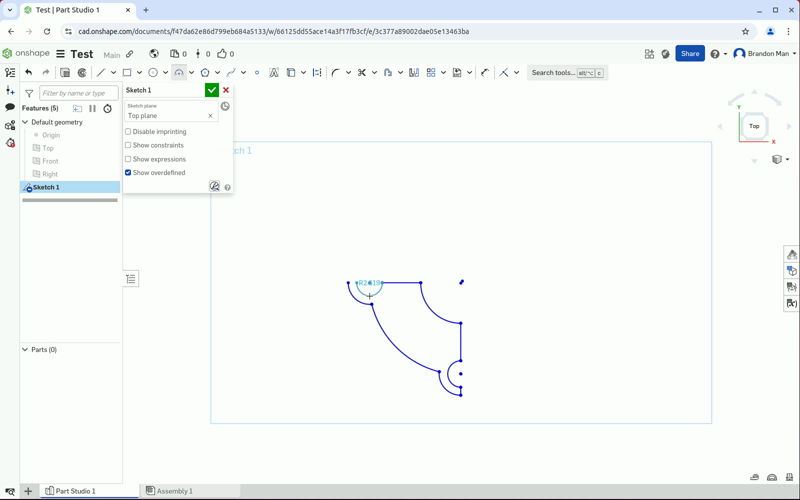
key(esc)
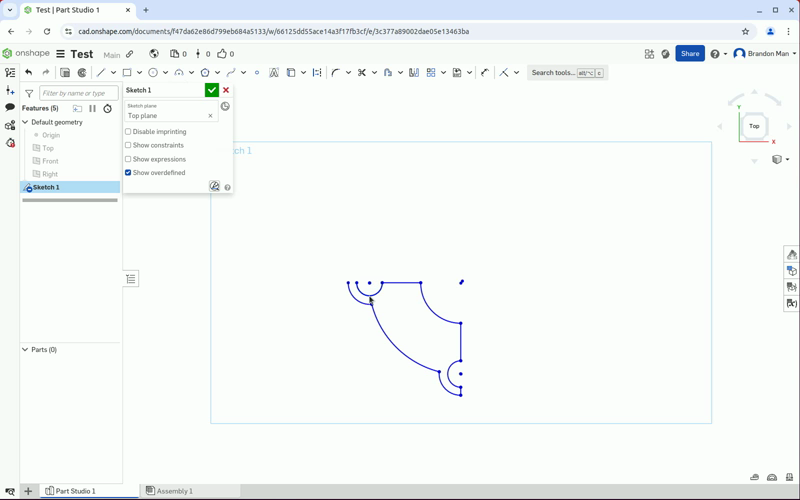
key(l)
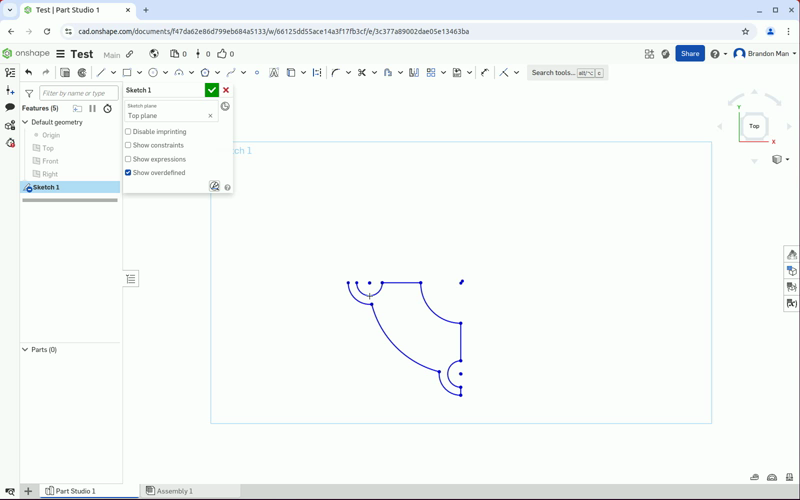
mouse_move(356, 282)
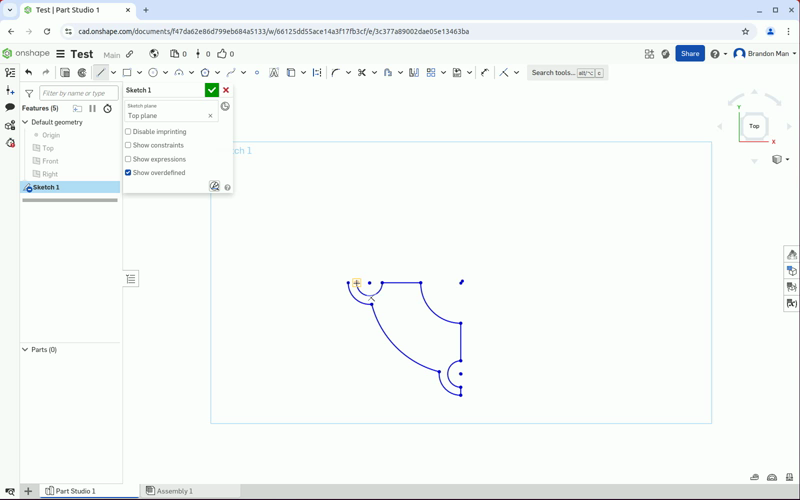
click(356, 282)
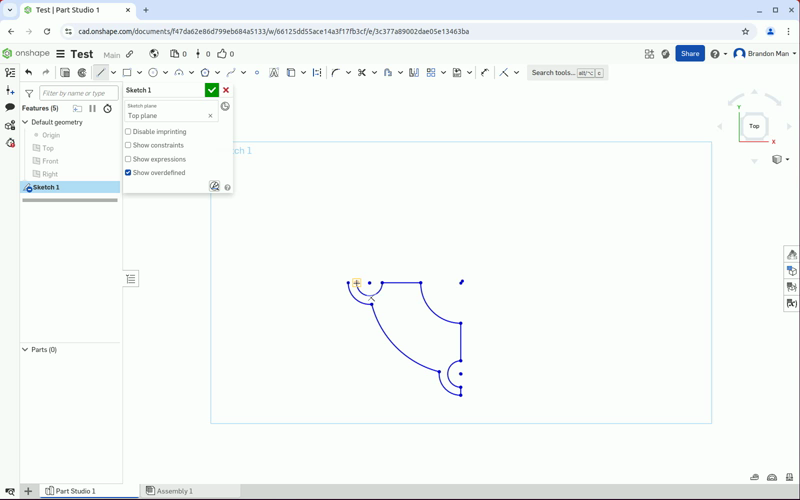
mouse_move(386, 282)
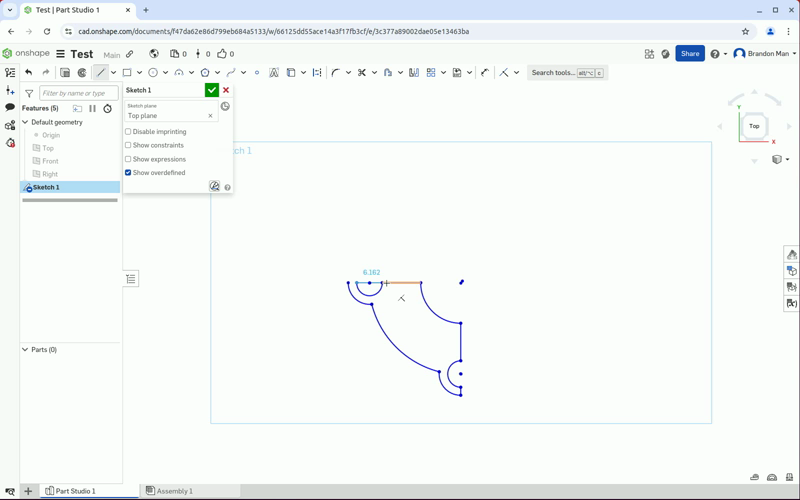
key_down(shift)
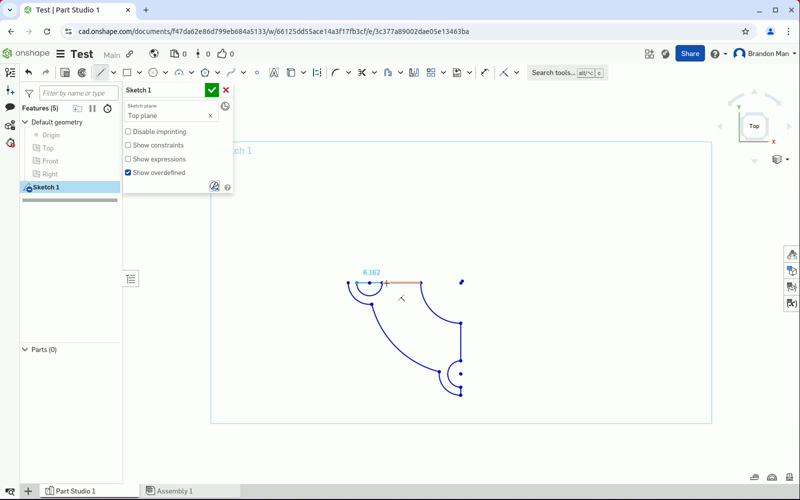
mouse_move(348, 282)
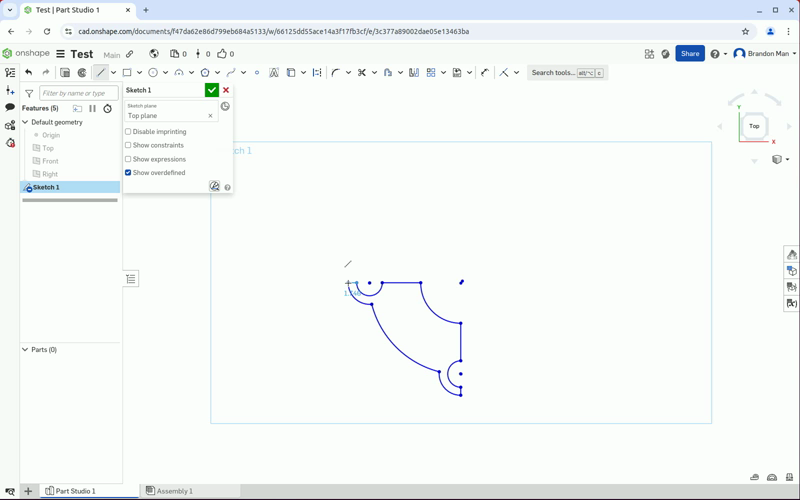
key_up(shift)
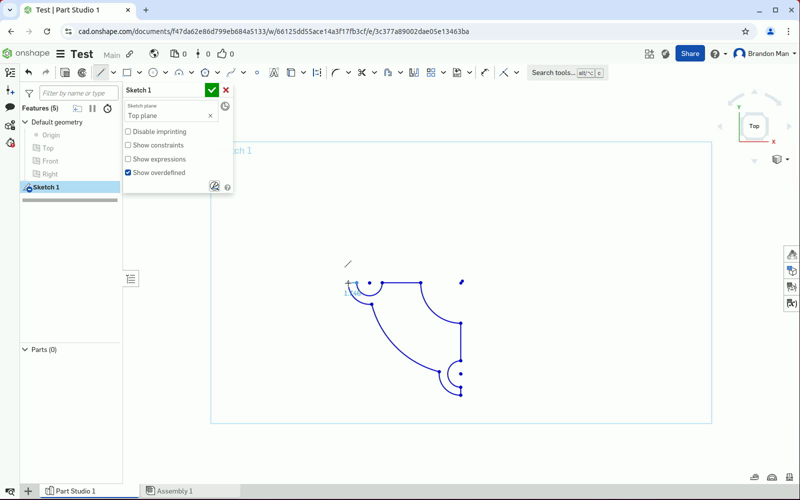
click(348, 282)
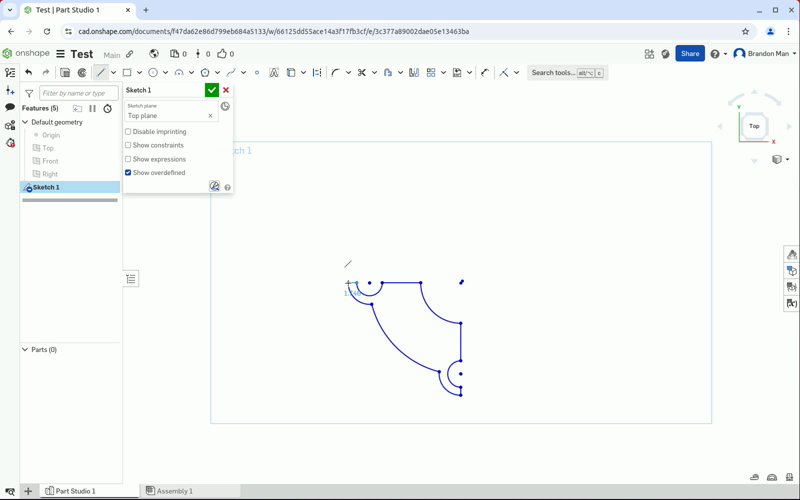
key(esc)
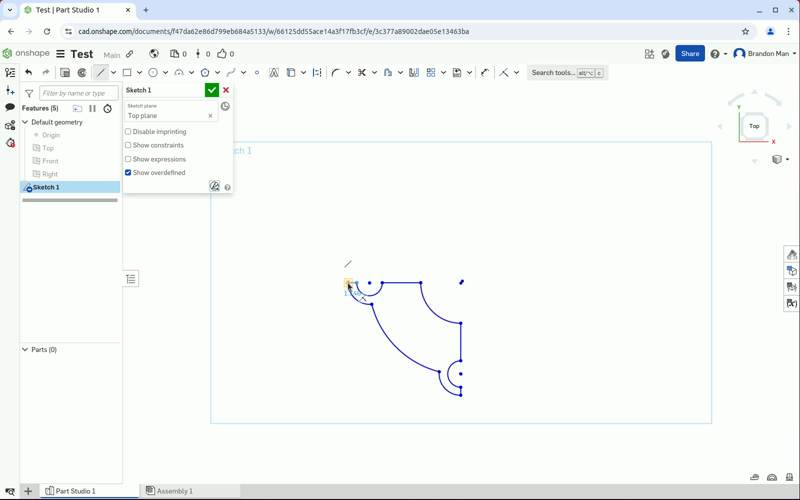
mouse_move(417, 295)
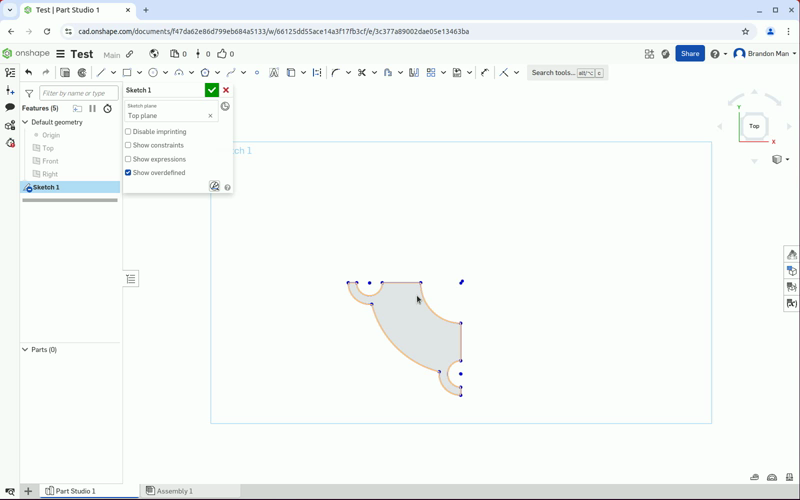
scroll(6)
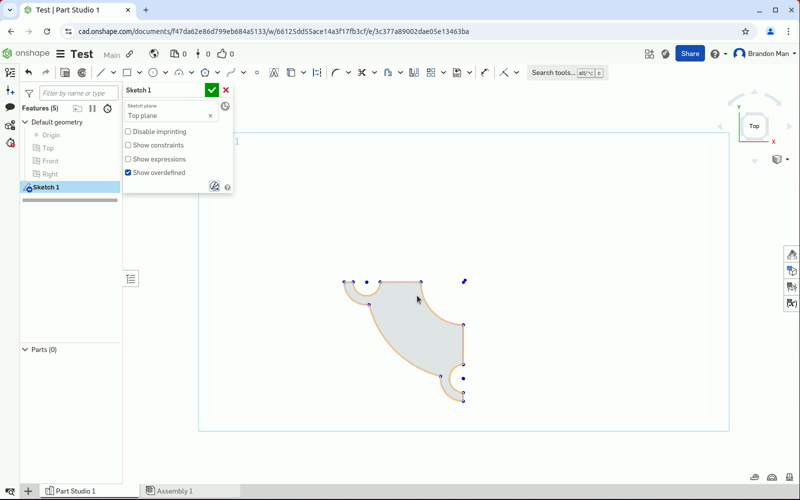
scroll(6)
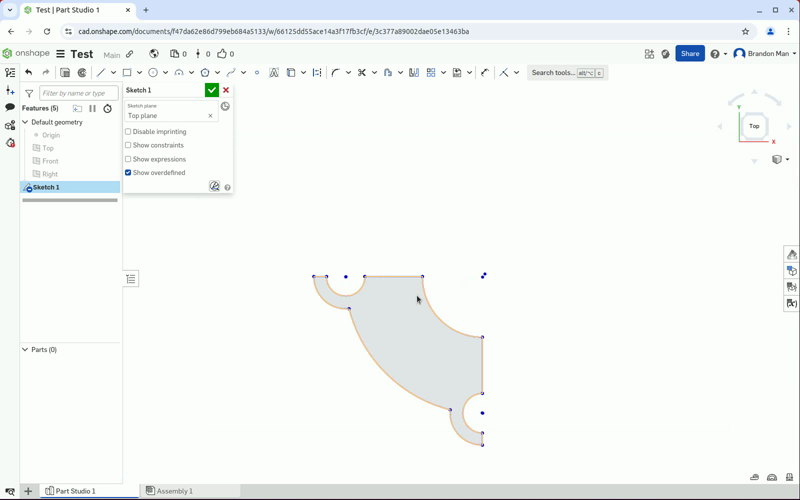
scroll(6)
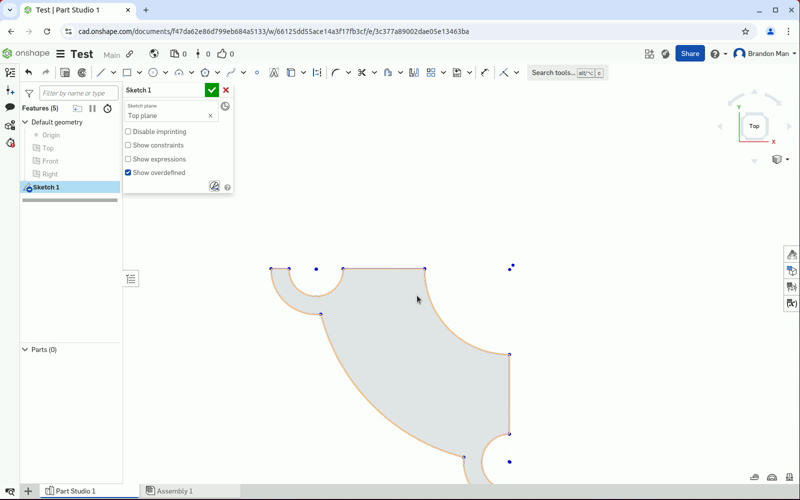
scroll(6)
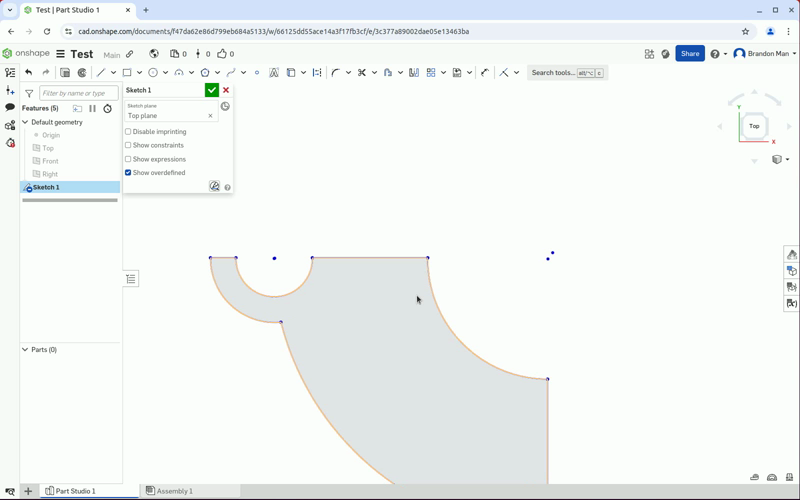
scroll(6)
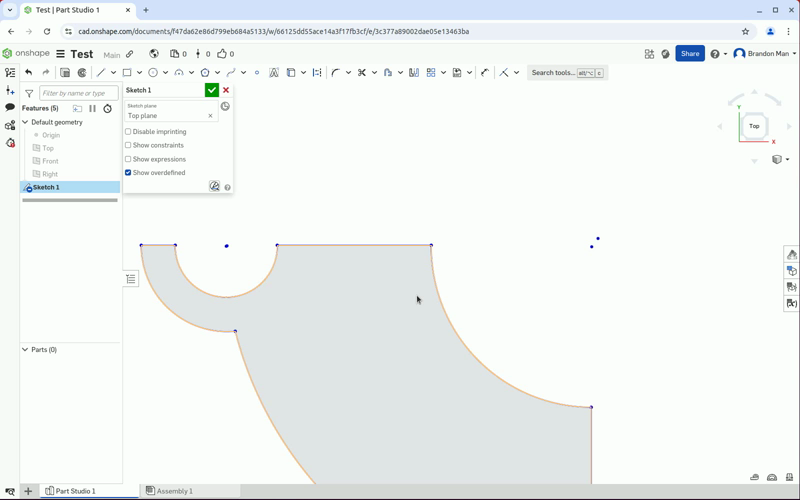
scroll(6)
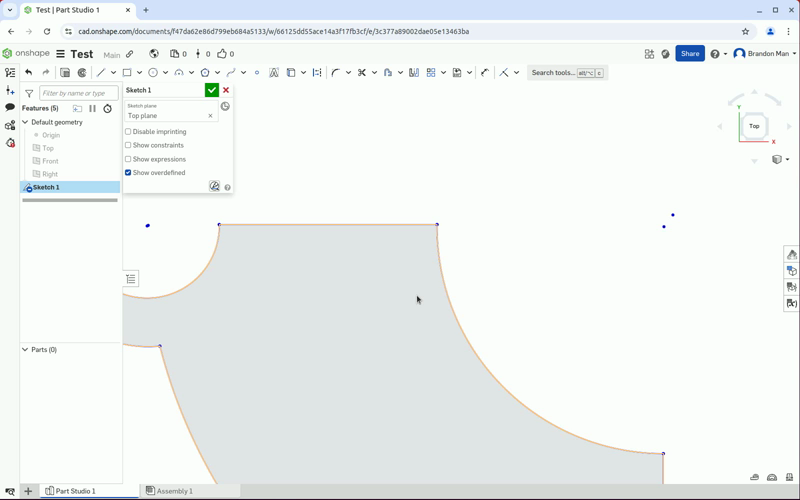
scroll(6)
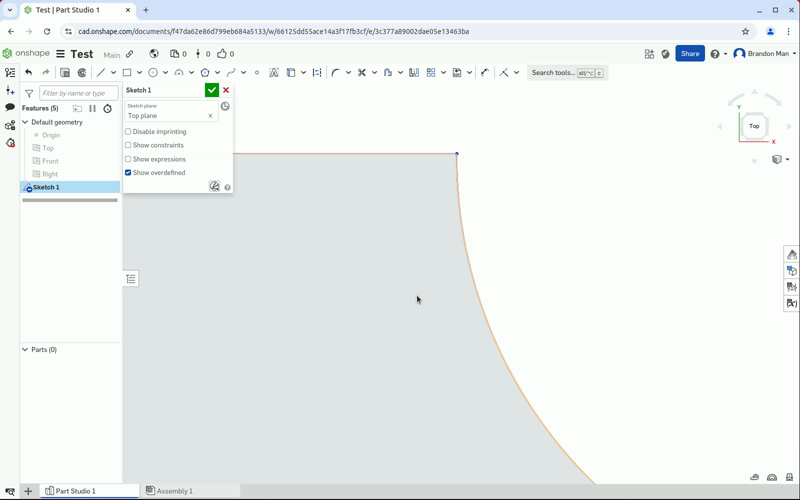
click(417, 295)
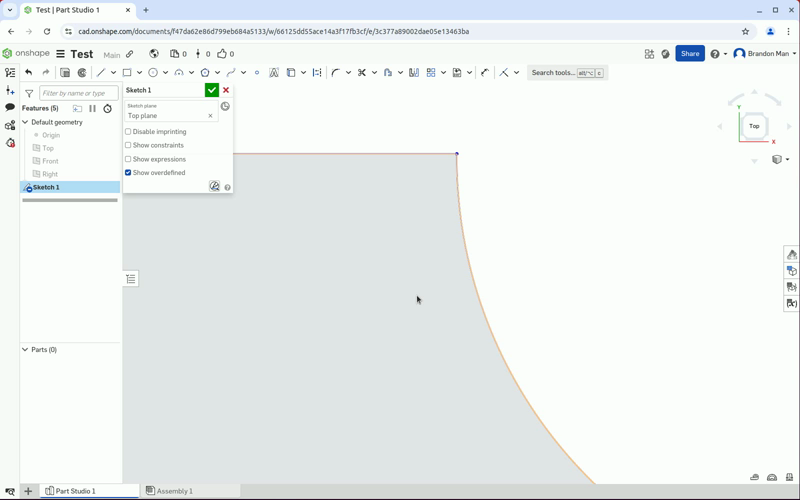
scroll(-6)
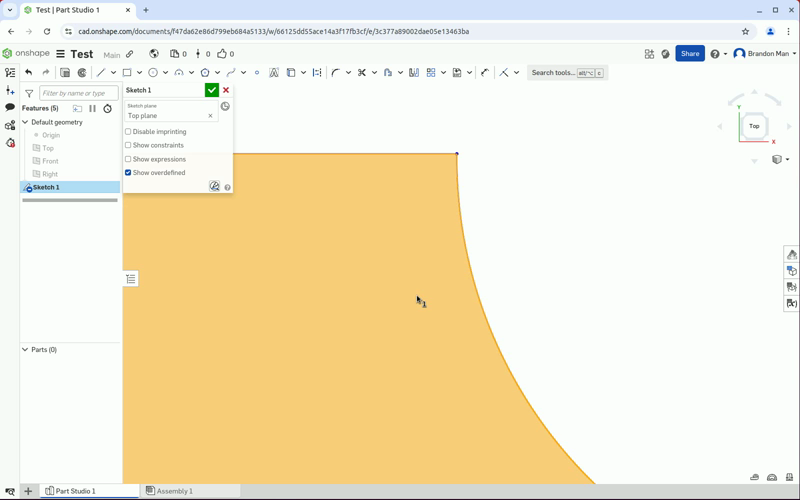
scroll(-6)
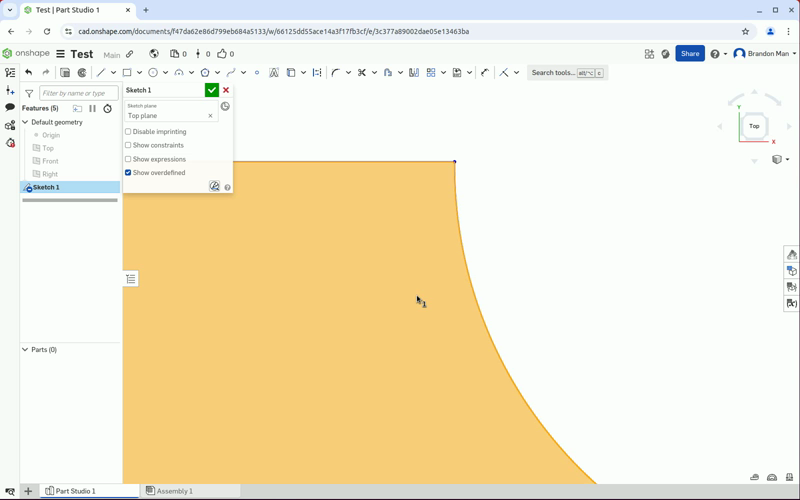
scroll(-6)
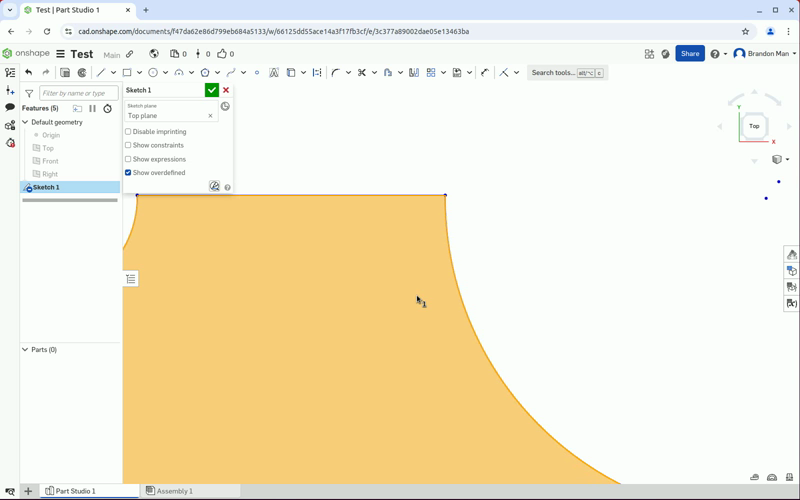
scroll(-6)
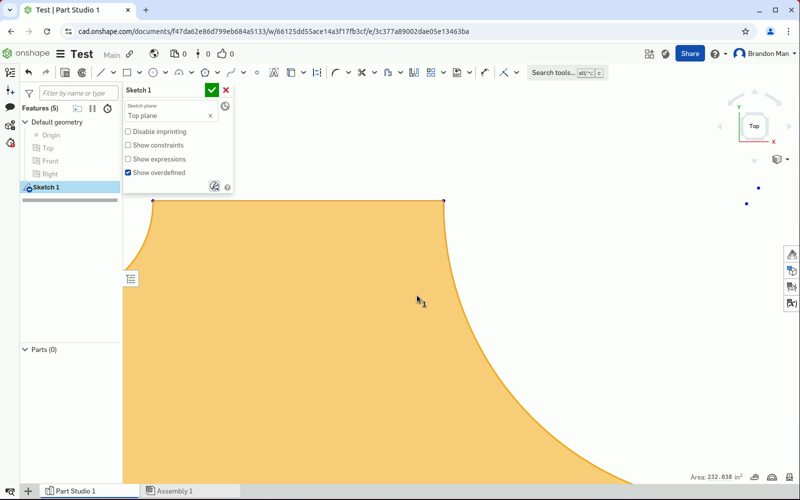
scroll(-6)
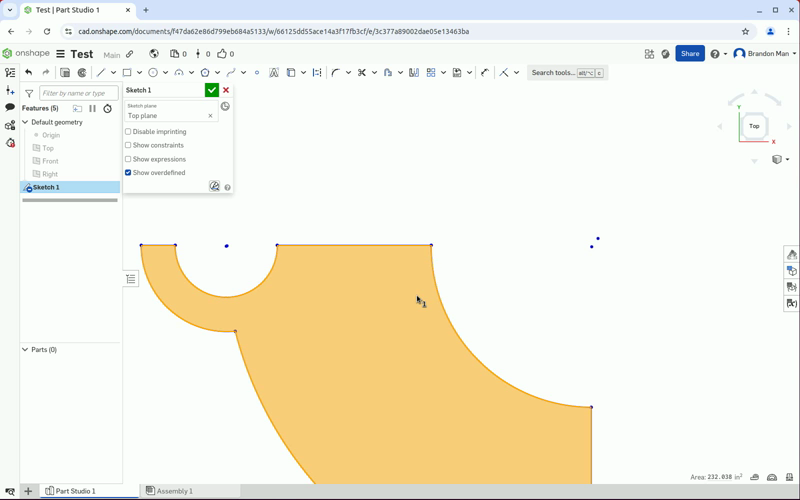
scroll(-6)
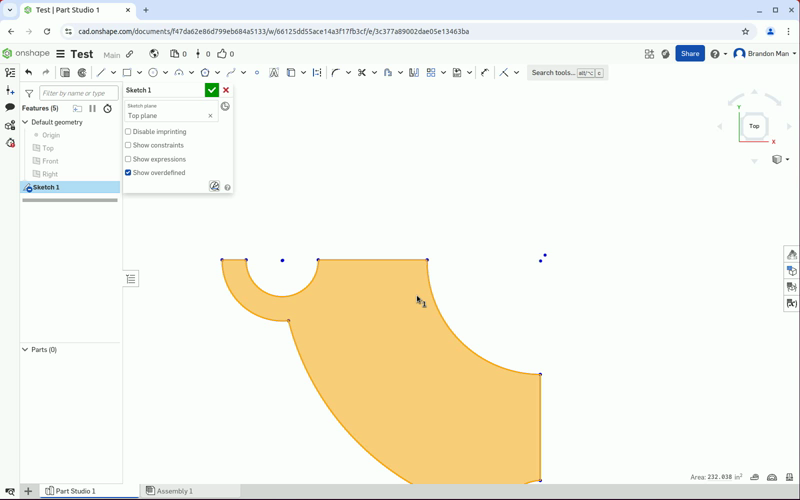
scroll(-6)
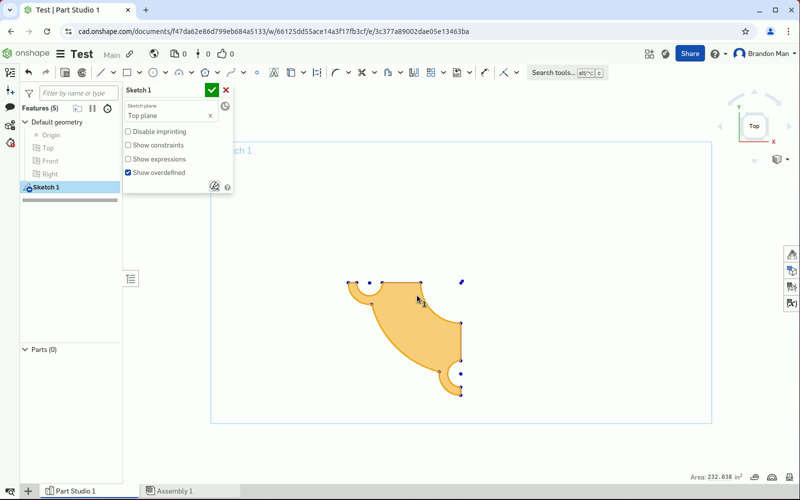
mouse_move(73, 352)
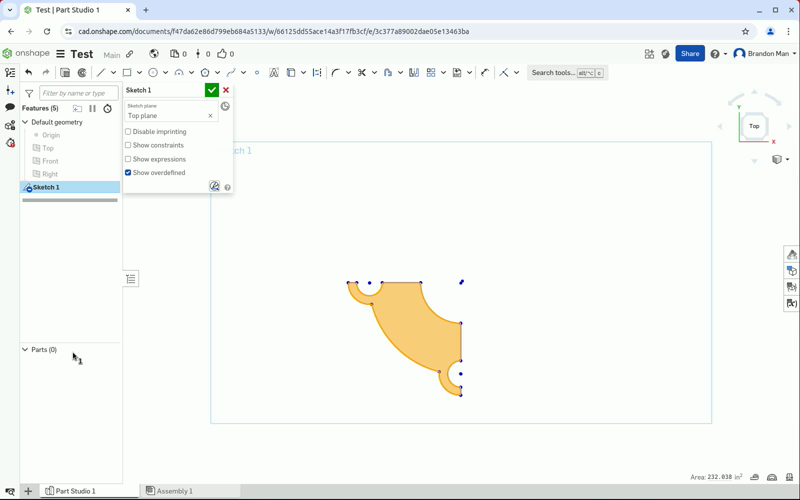
key(shift+y)
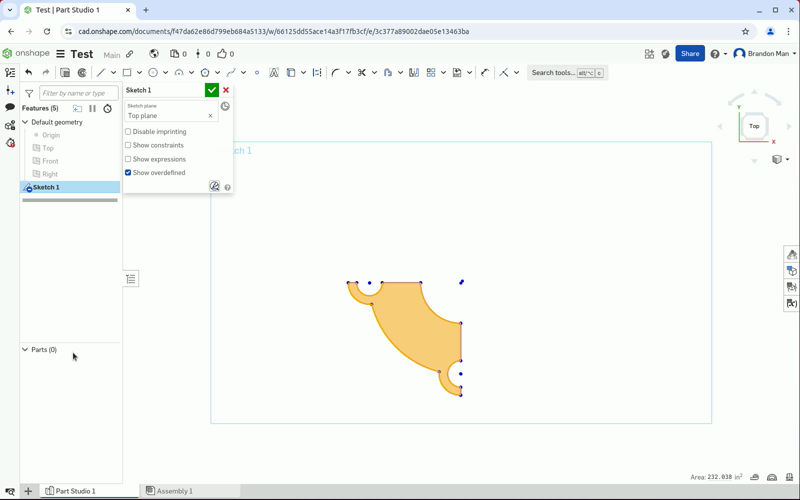
key(shift+e)
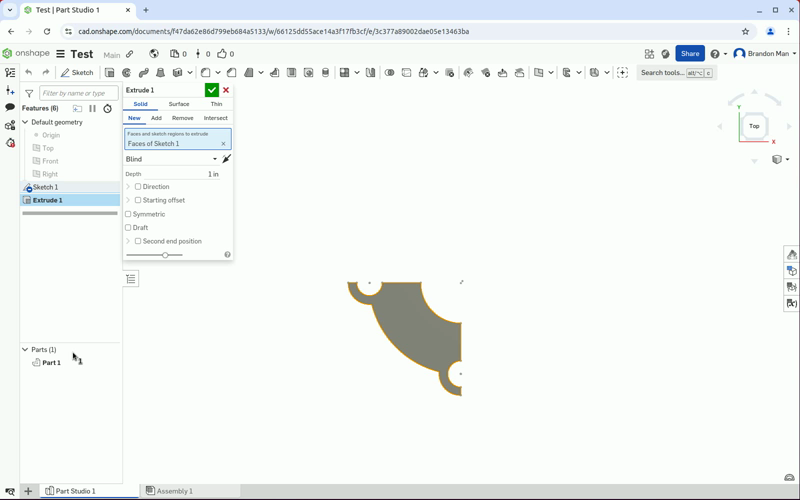
mouse_move(143, 106)
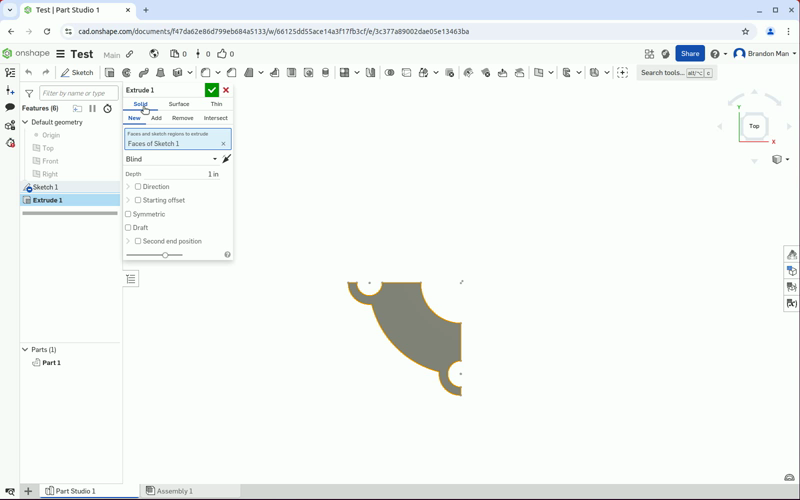
click(143, 106)
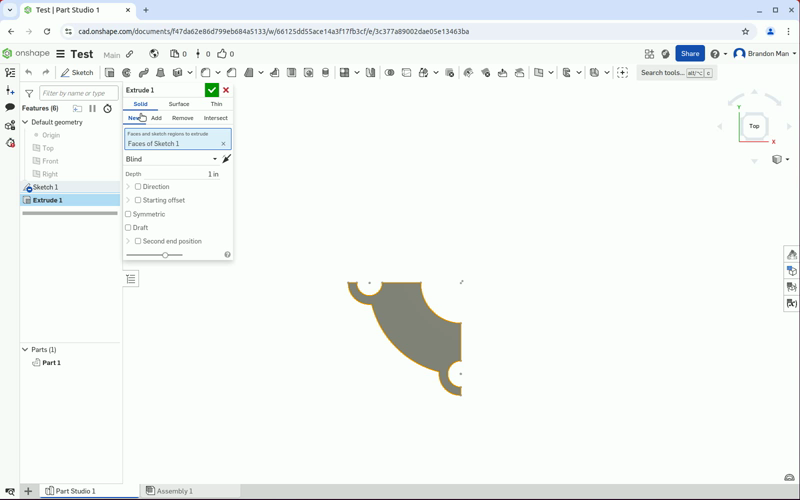
mouse_move(137, 120)
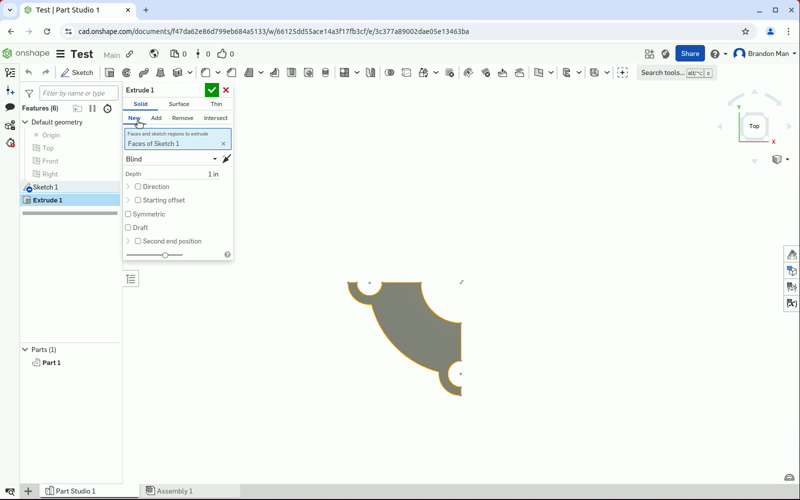
click(137, 120)
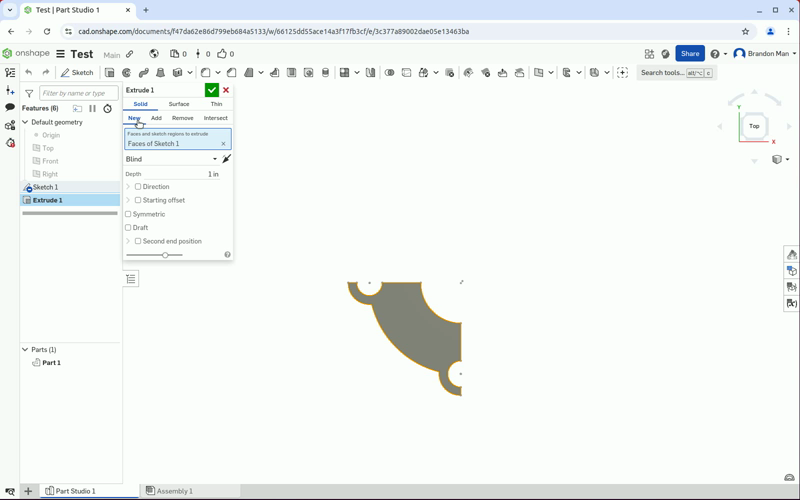
key(tab, 4)
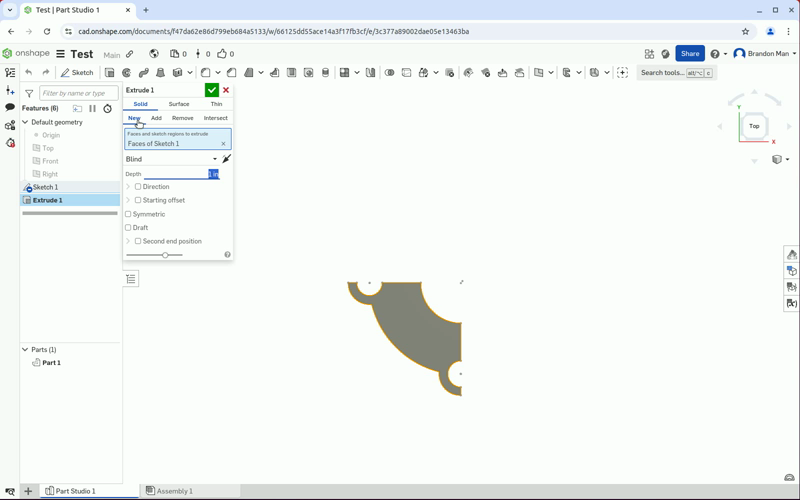
text(0.722)
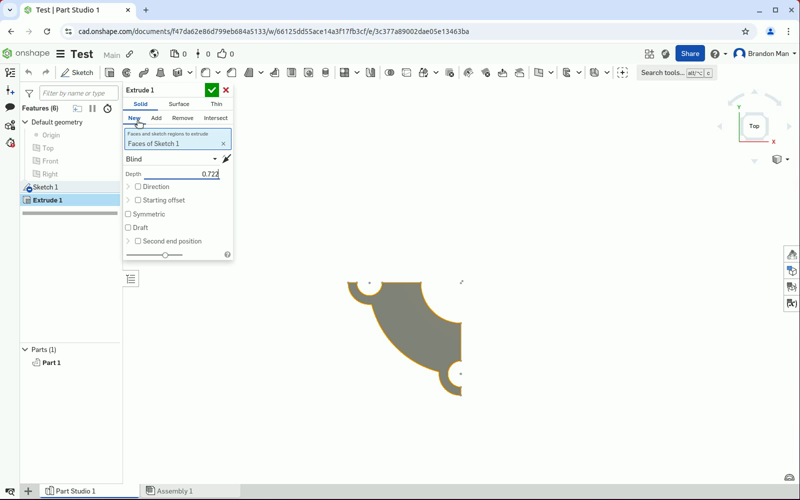
key(enter)
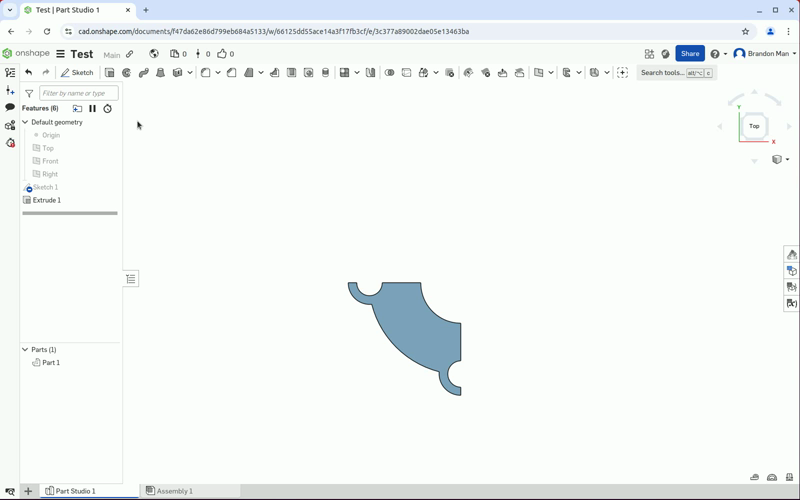
key(shift+h)
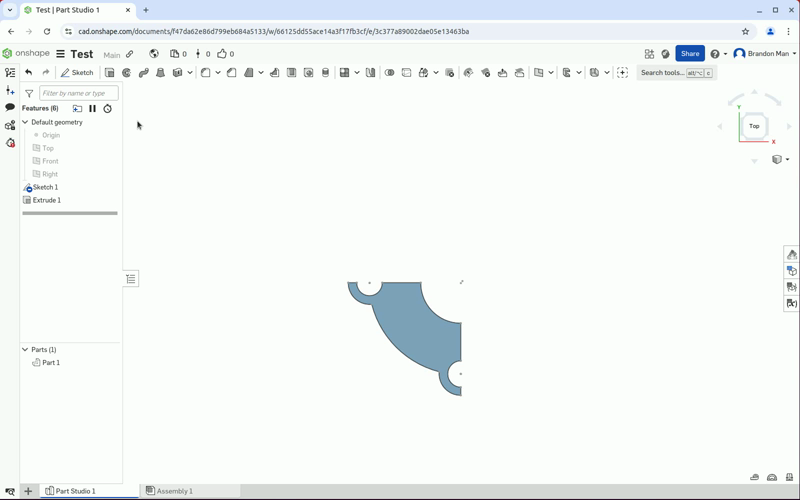
key(shift+h)
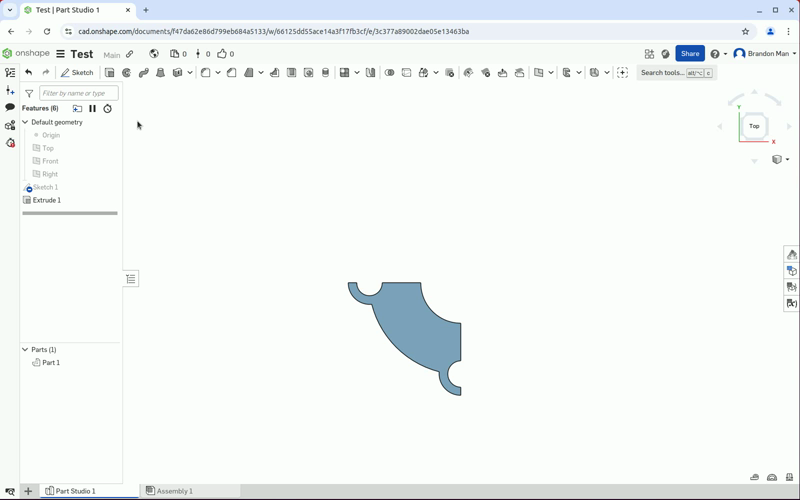
mouse_move(73, 189)
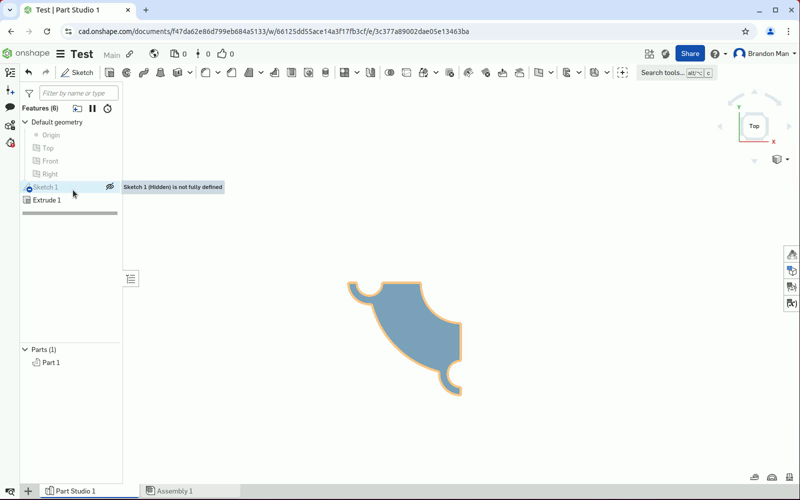
click(73, 189)
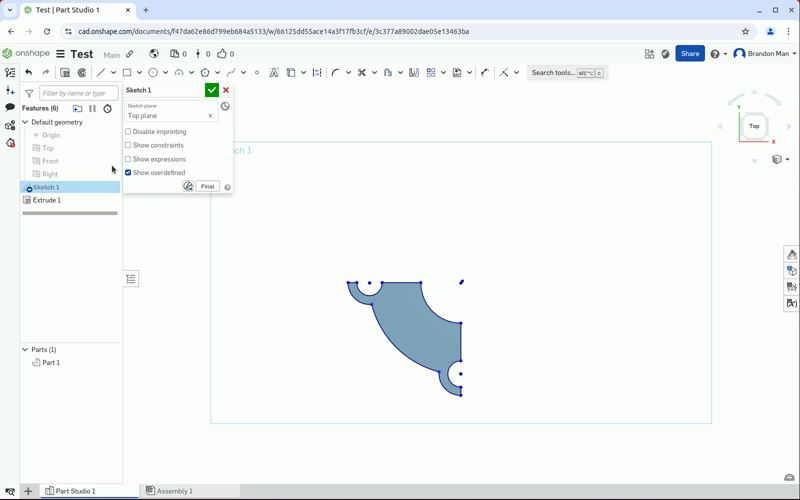
mouse_move(229, 92)
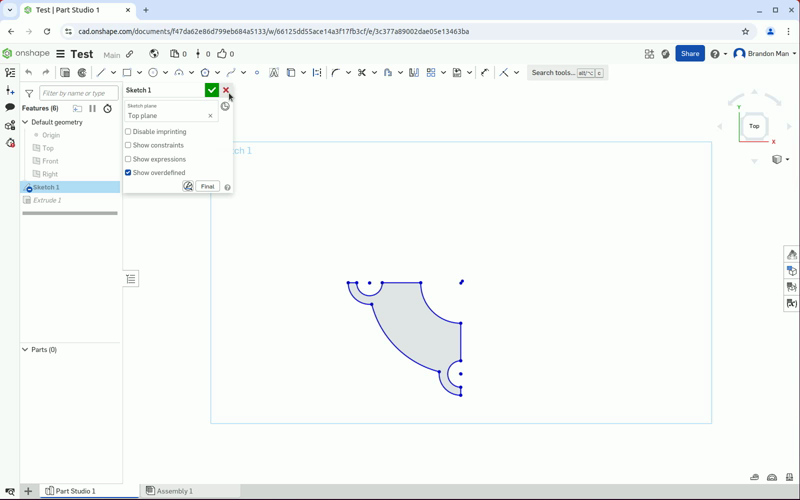
click(229, 92)
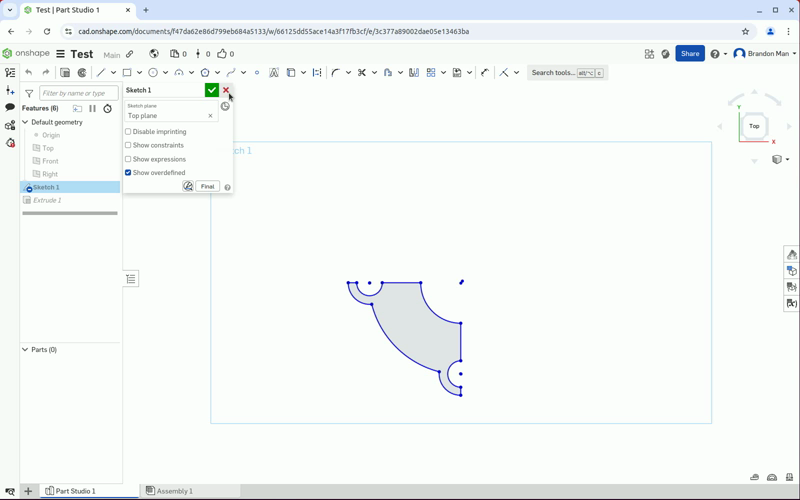
key(shift+s)
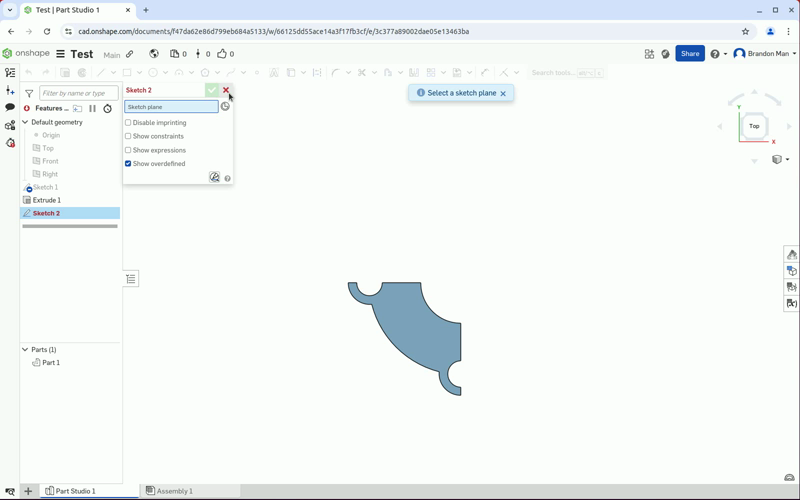
mouse_move(73, 150)
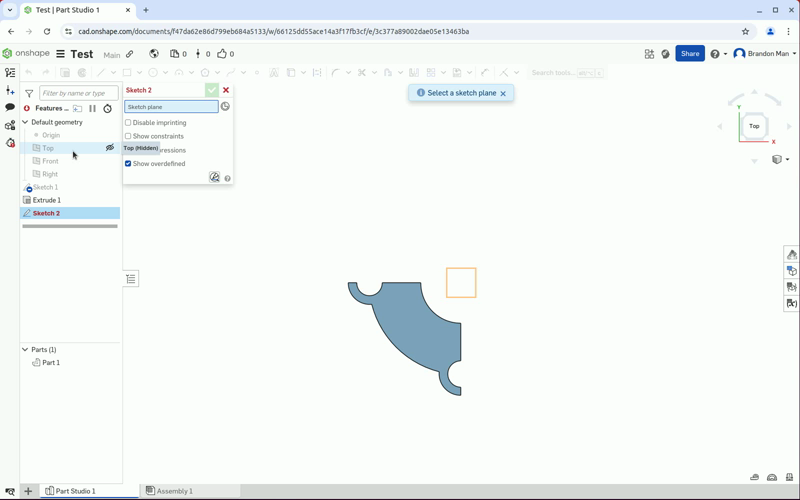
click(73, 150)
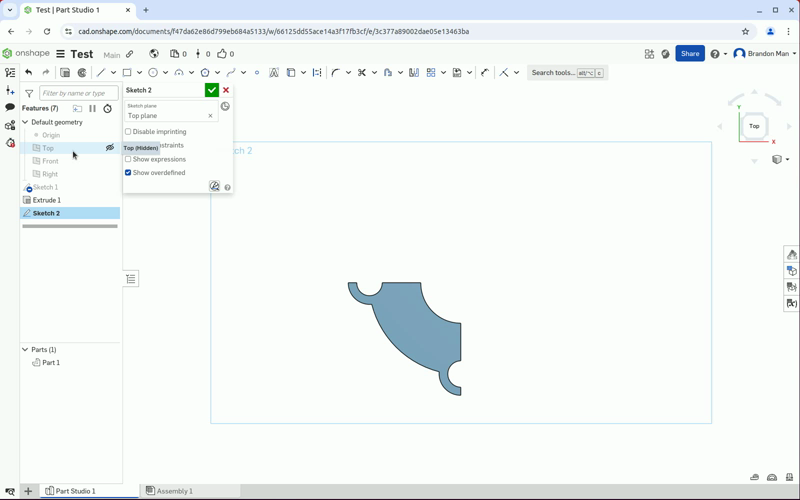
mouse_move(73, 352)
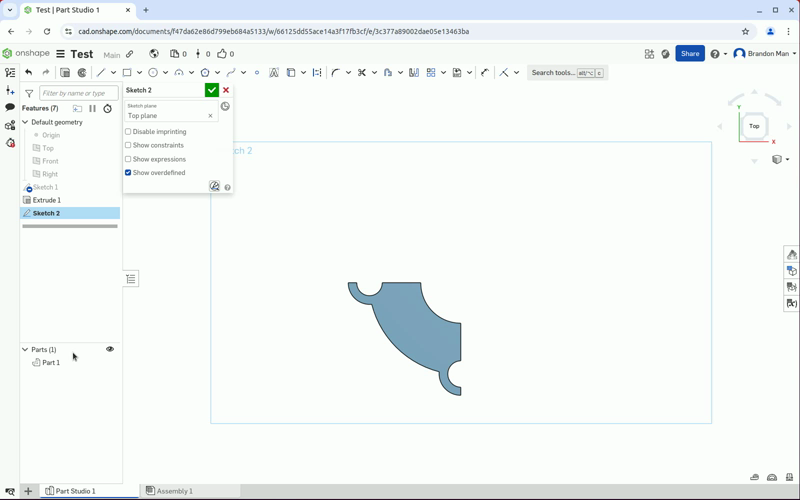
key(y)
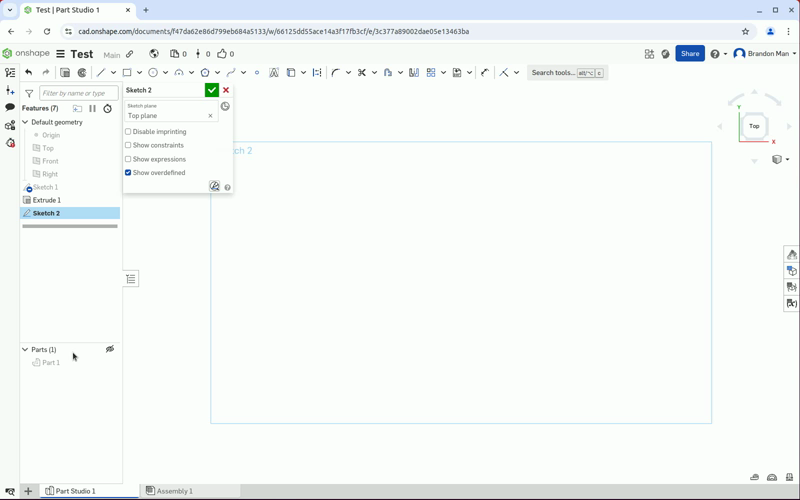
key(l)
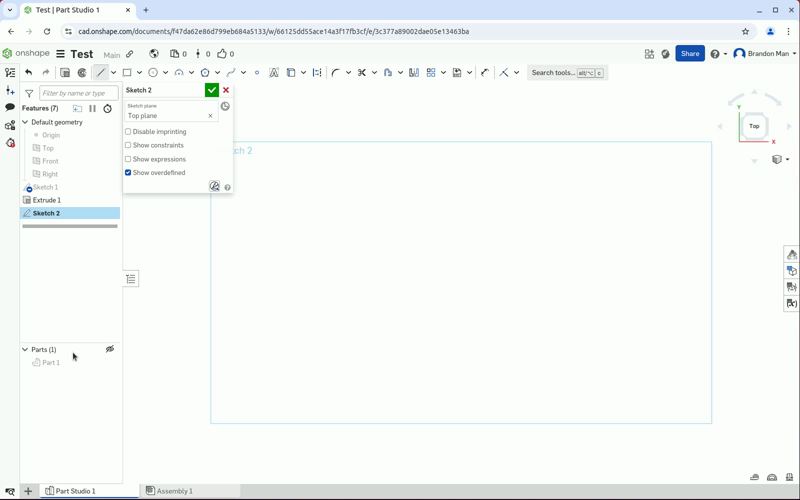
key_down(shift)
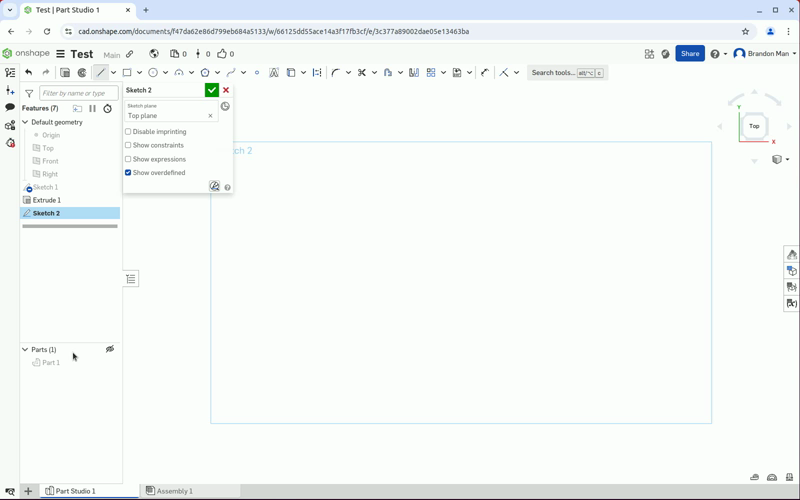
mouse_move(348, 282)
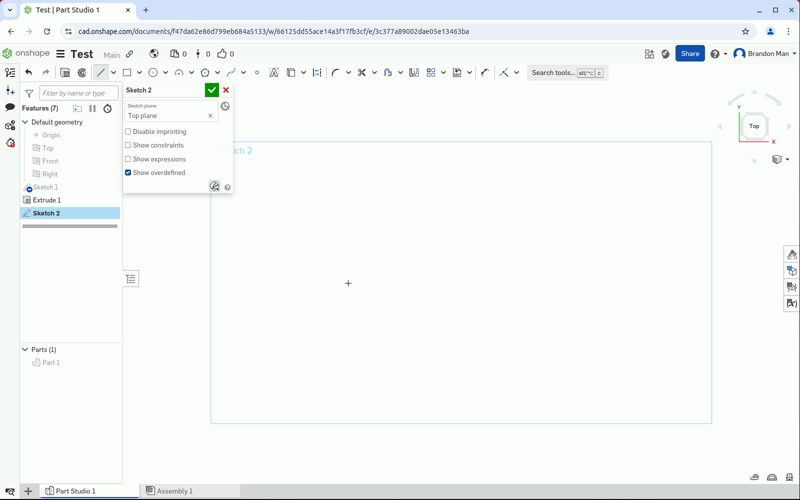
click(348, 282)
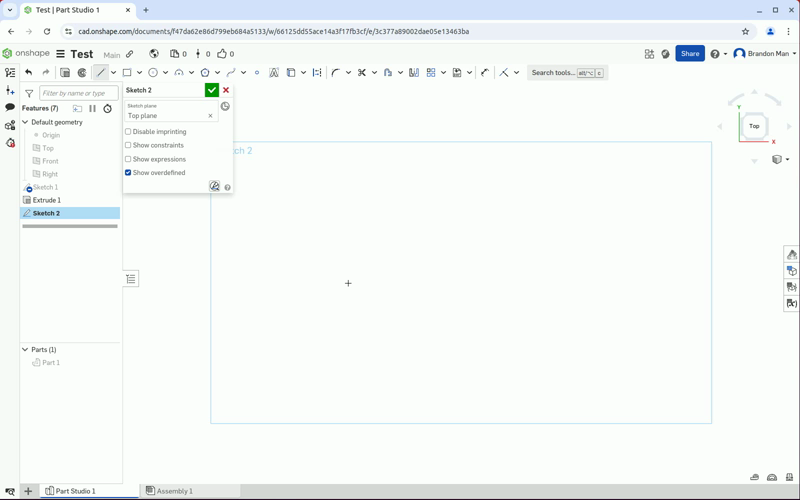
key_up(shift)
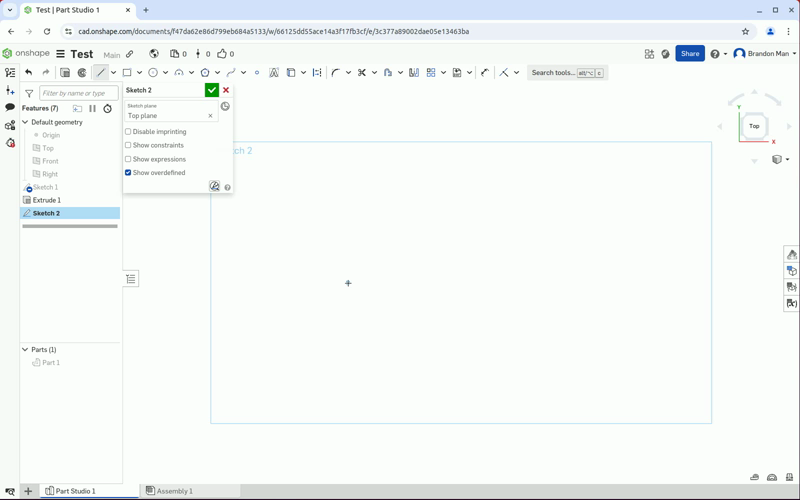
key_down(shift)
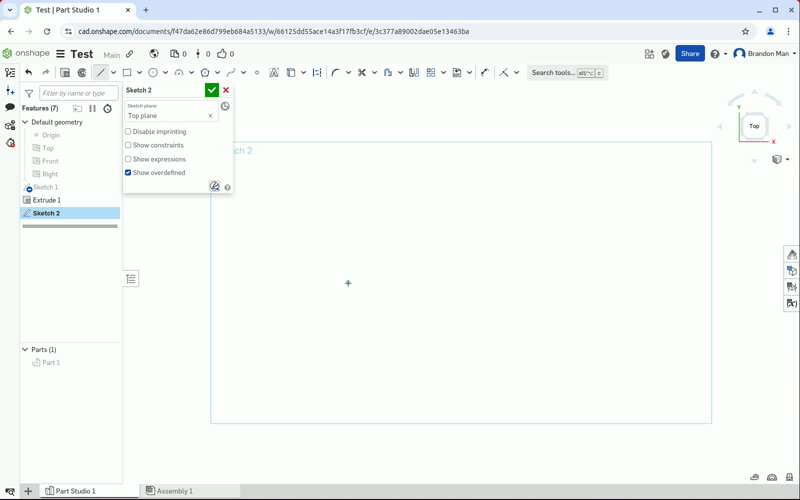
mouse_move(378, 282)
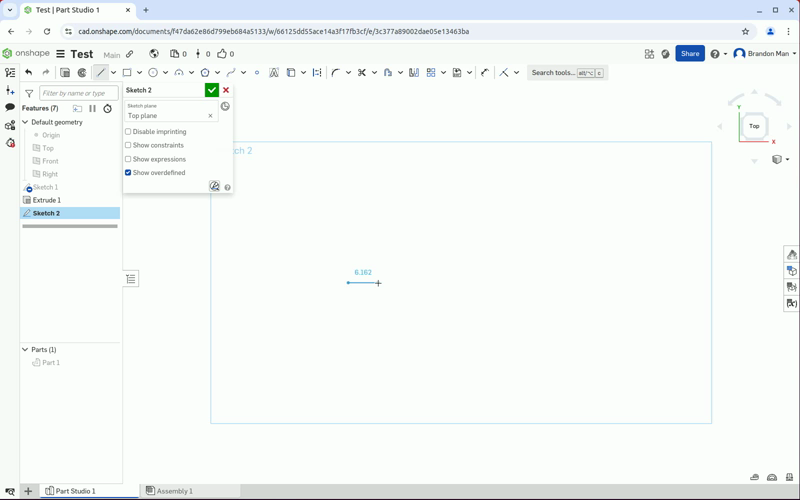
mouse_move(356, 282)
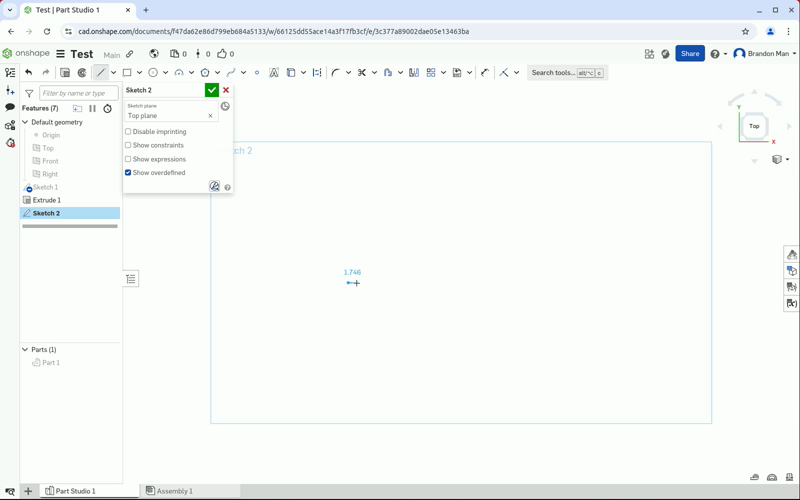
click(356, 282)
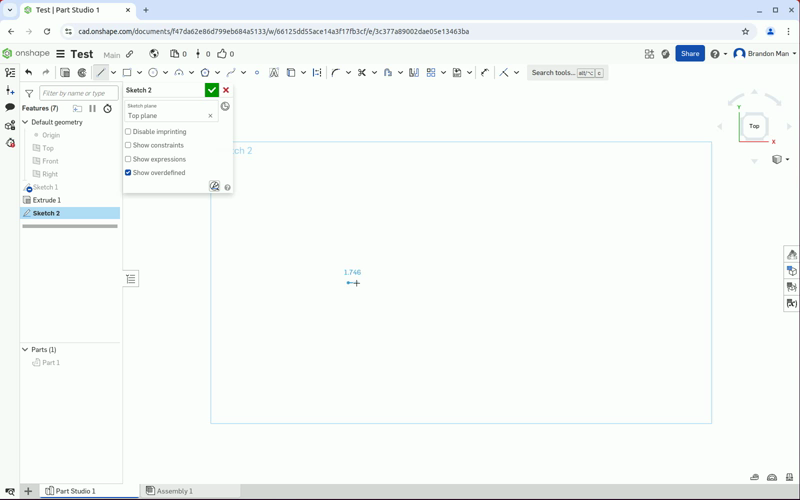
key_up(shift)
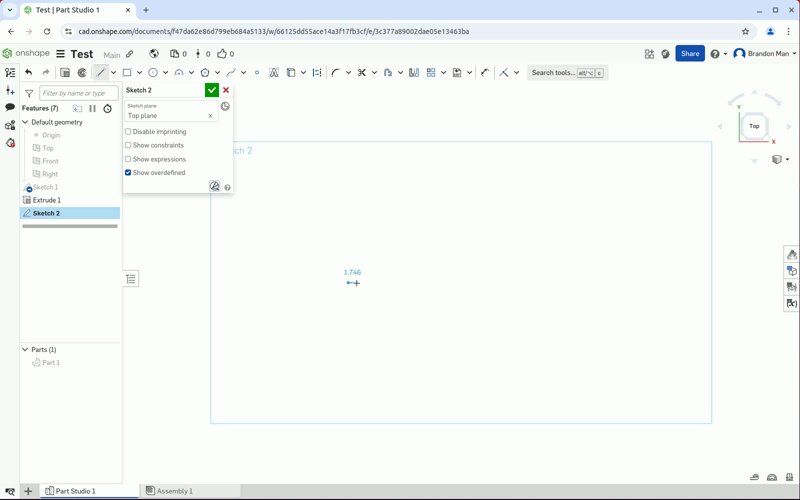
key(esc)
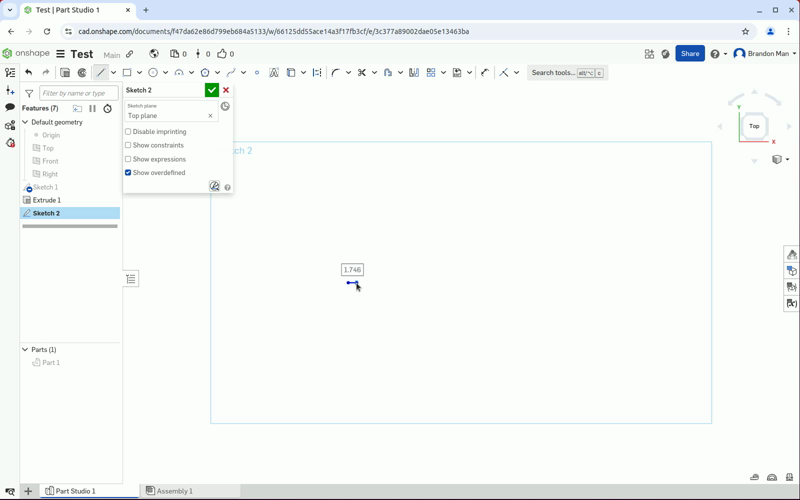
key(a)
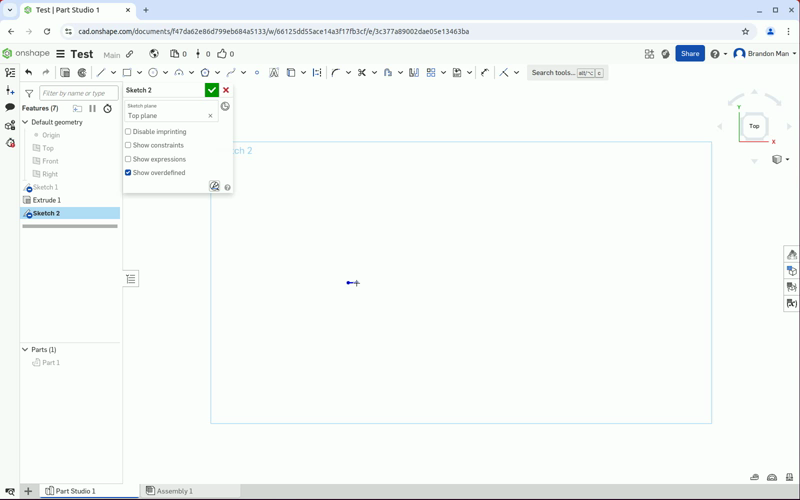
mouse_move(356, 282)
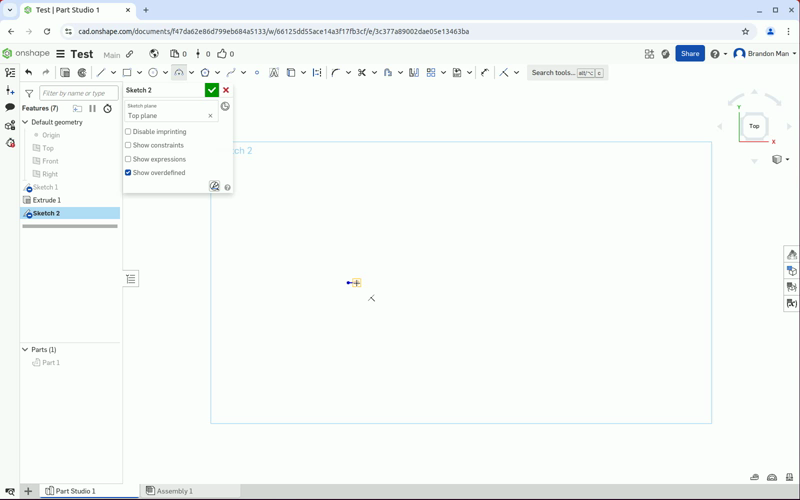
click(356, 282)
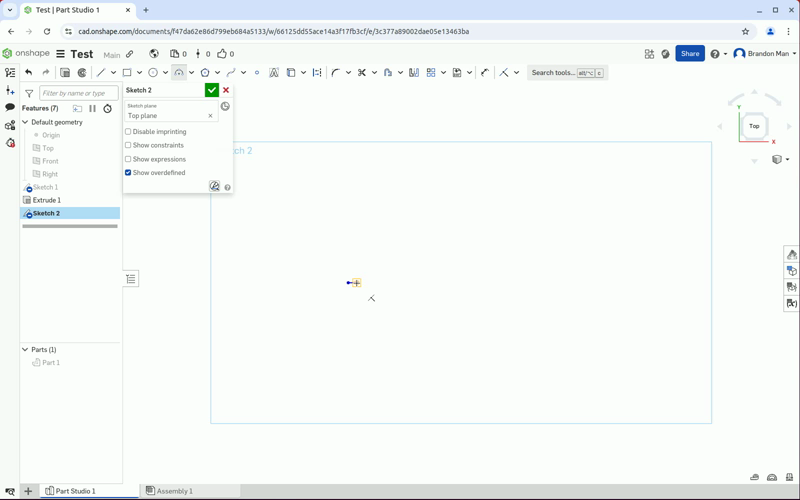
key_down(shift)
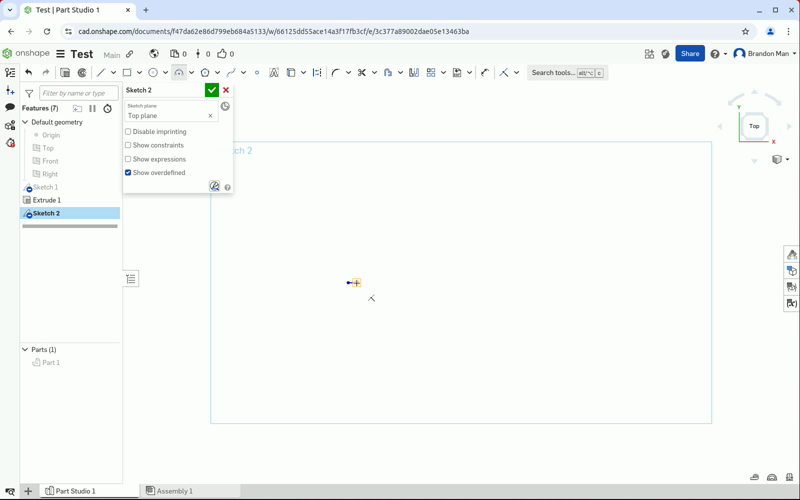
mouse_move(382, 282)
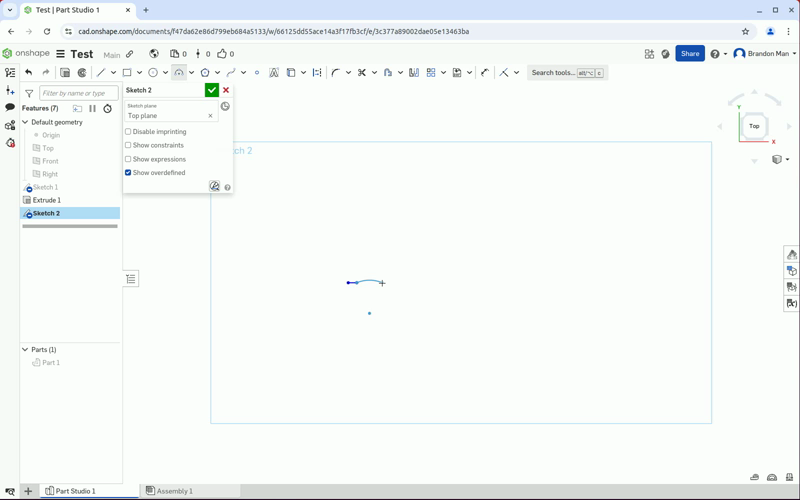
click(382, 282)
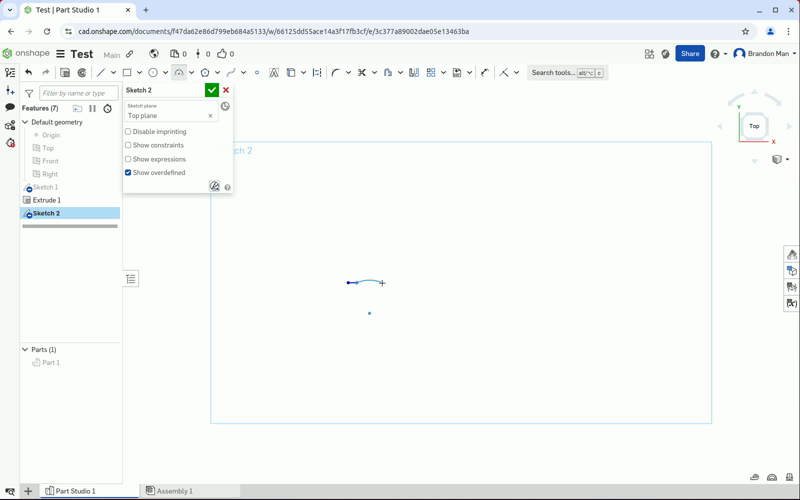
mouse_move(369, 270)
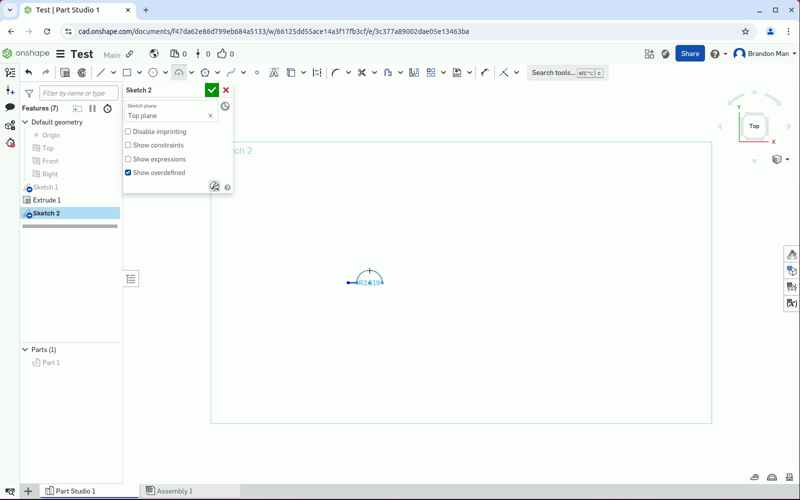
click(369, 270)
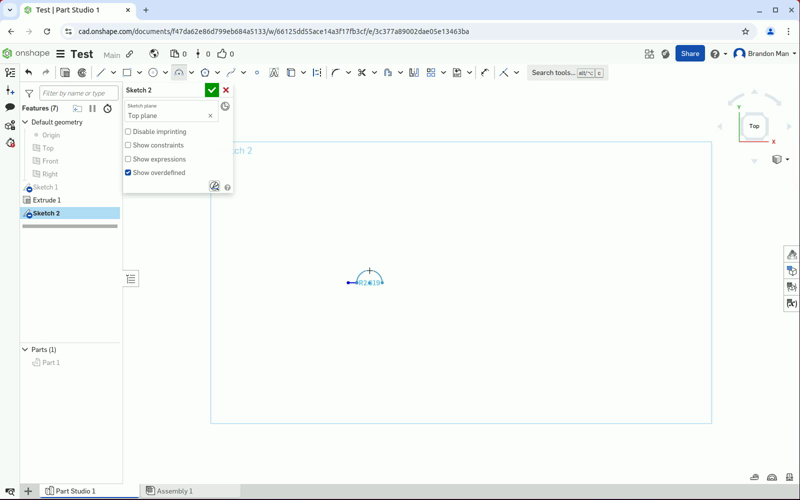
key_up(shift)
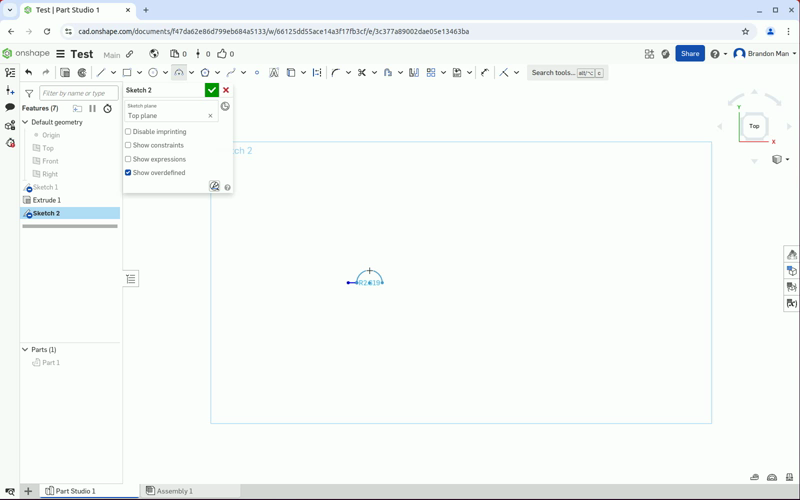
key(esc)
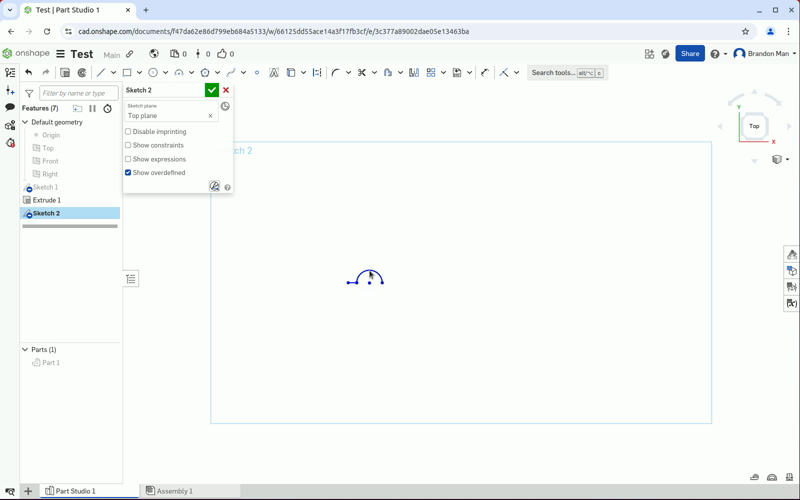
key(l)
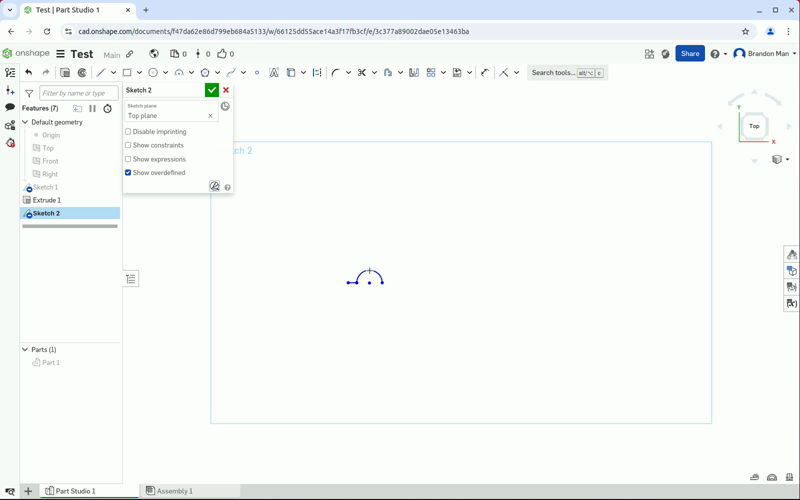
mouse_move(382, 282)
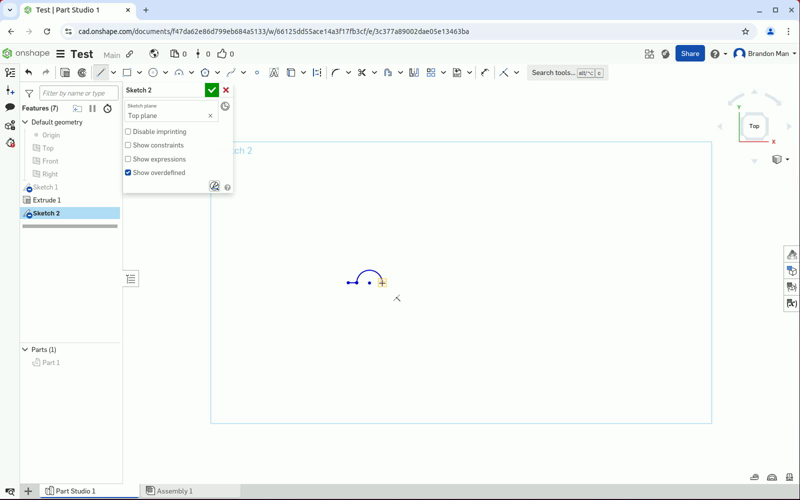
click(382, 282)
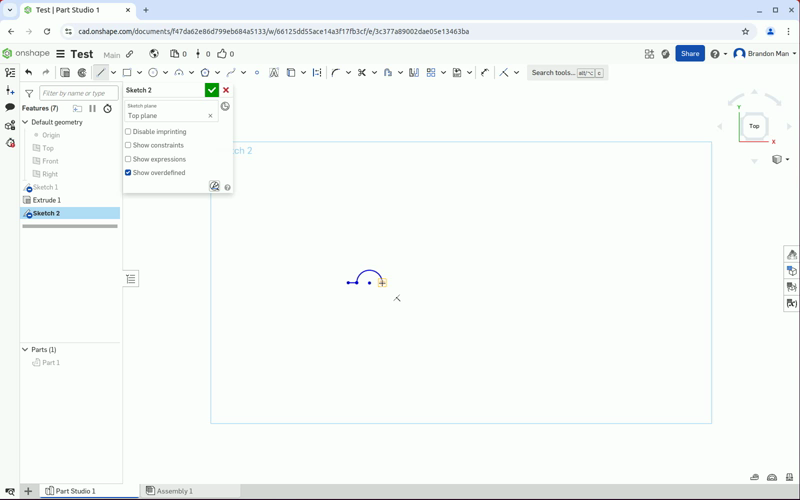
key_down(shift)
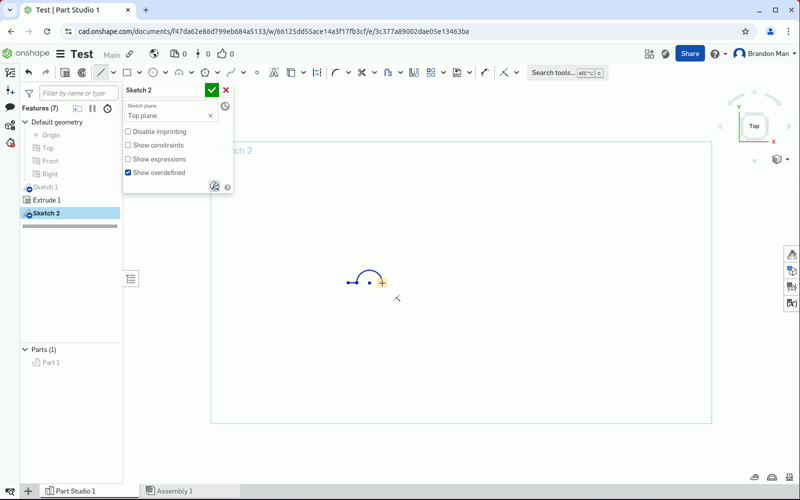
mouse_move(412, 282)
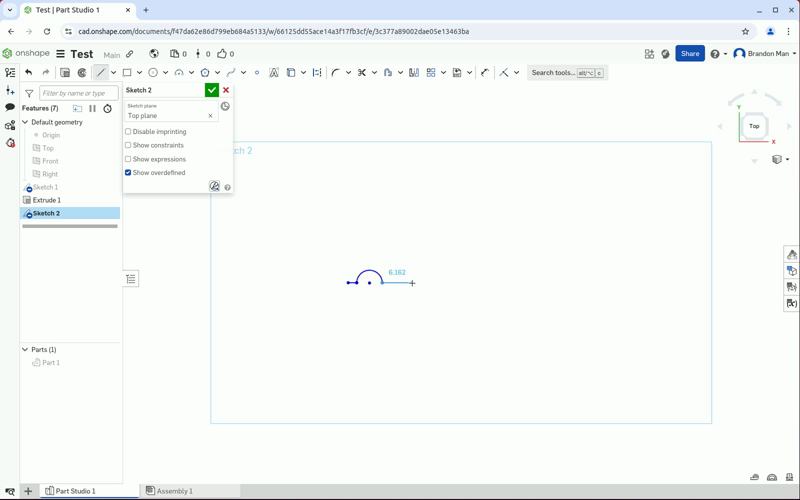
mouse_move(420, 282)
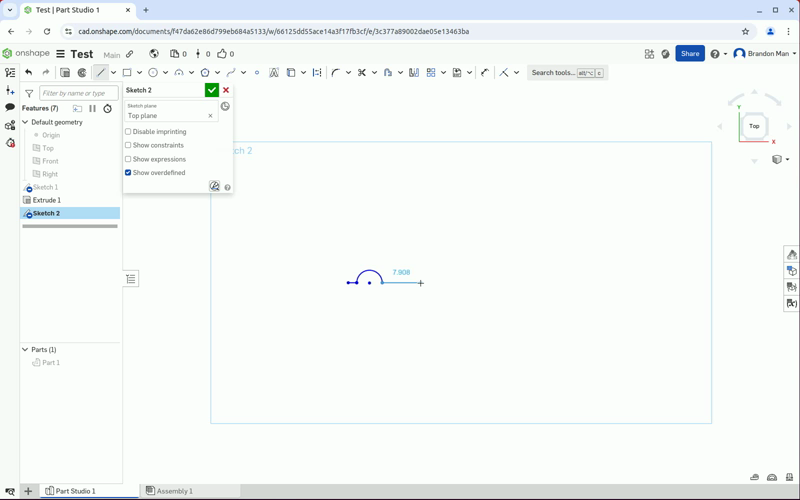
click(420, 282)
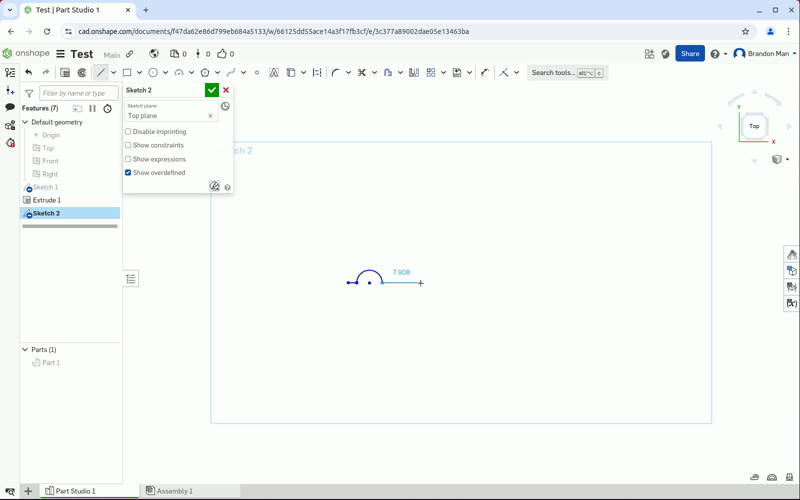
key_up(shift)
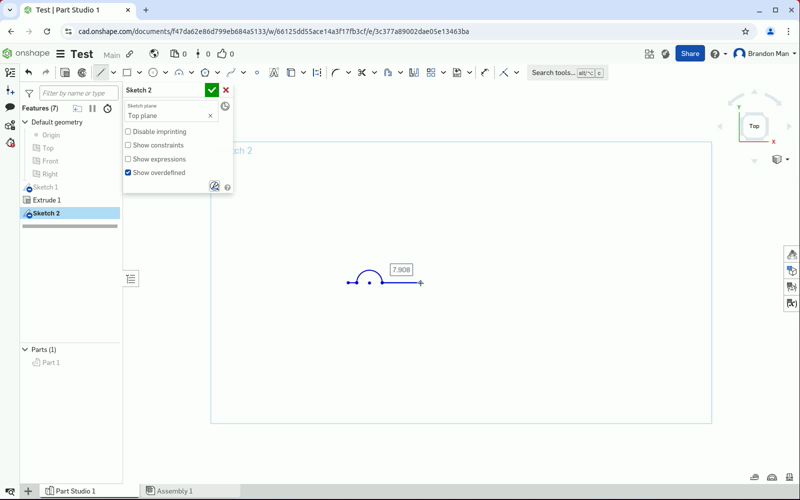
key(esc)
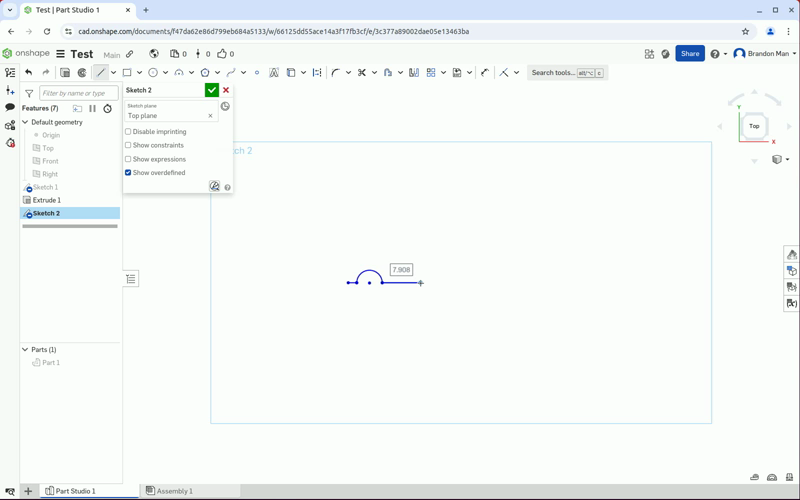
key(a)
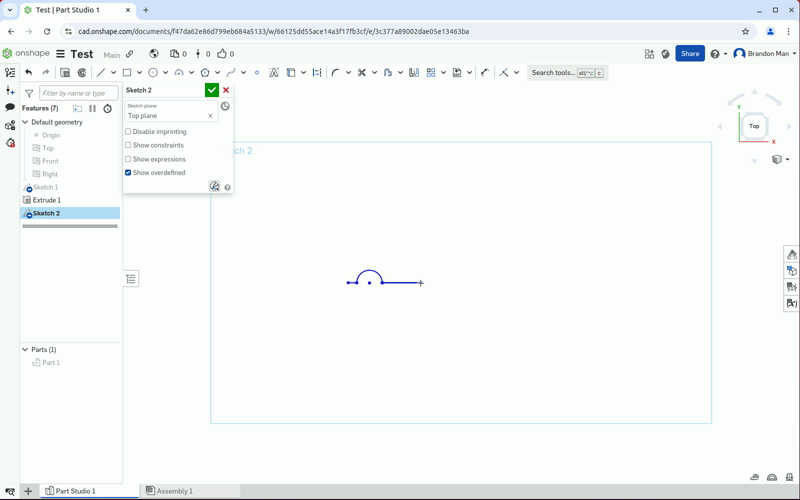
mouse_move(420, 282)
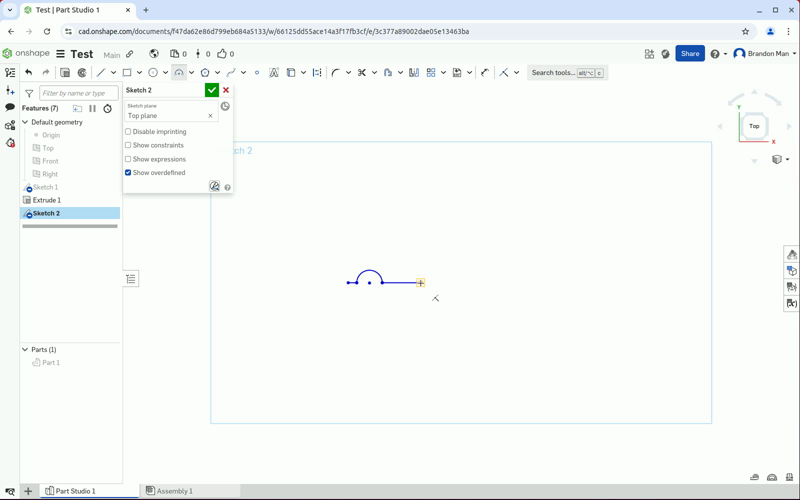
click(420, 282)
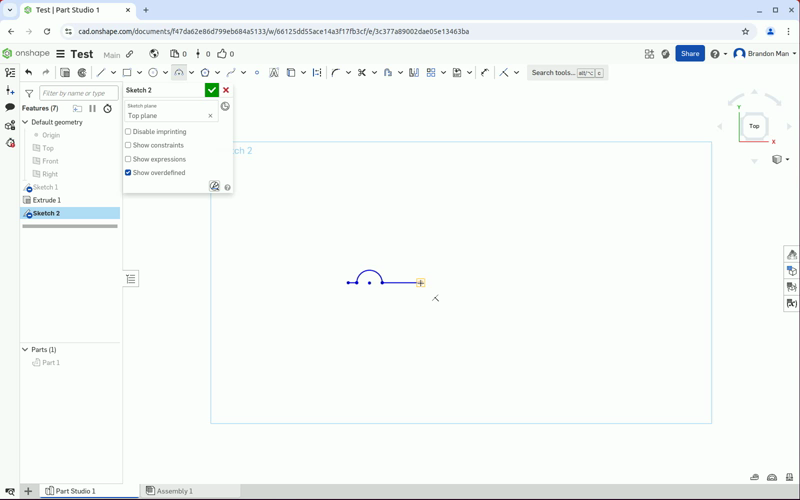
key_down(shift)
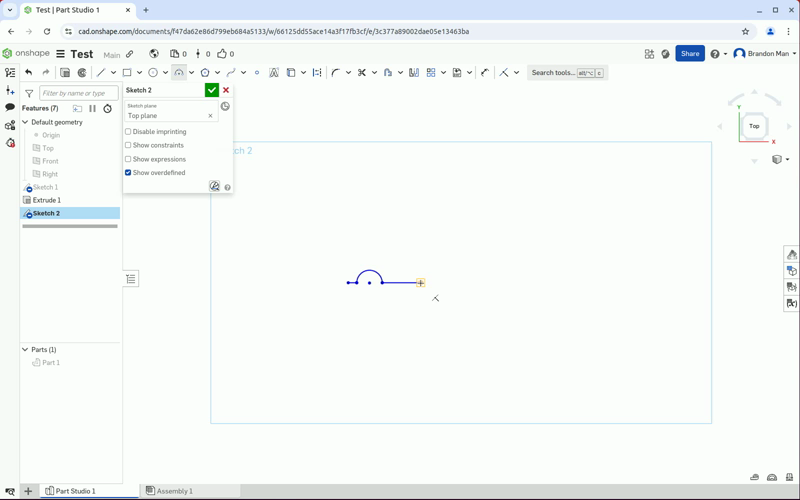
mouse_move(460, 242)
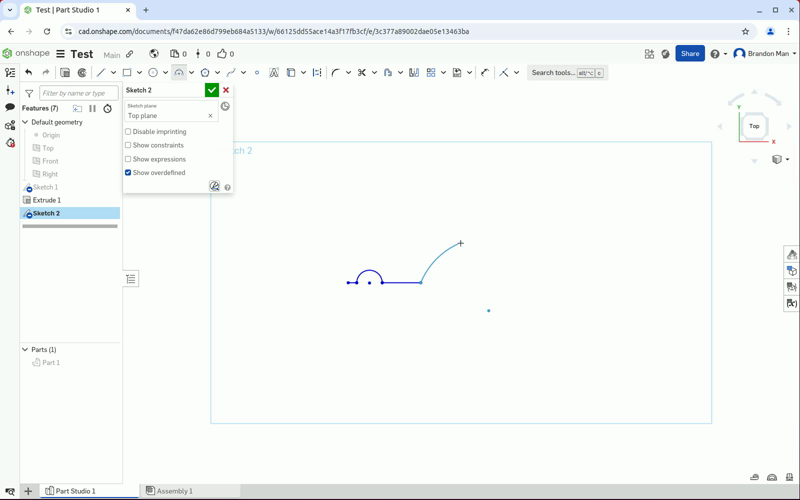
click(460, 242)
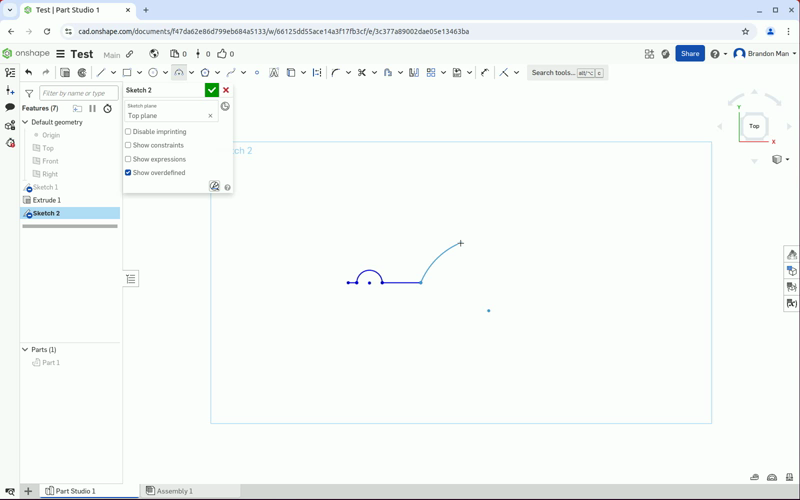
mouse_move(432, 254)
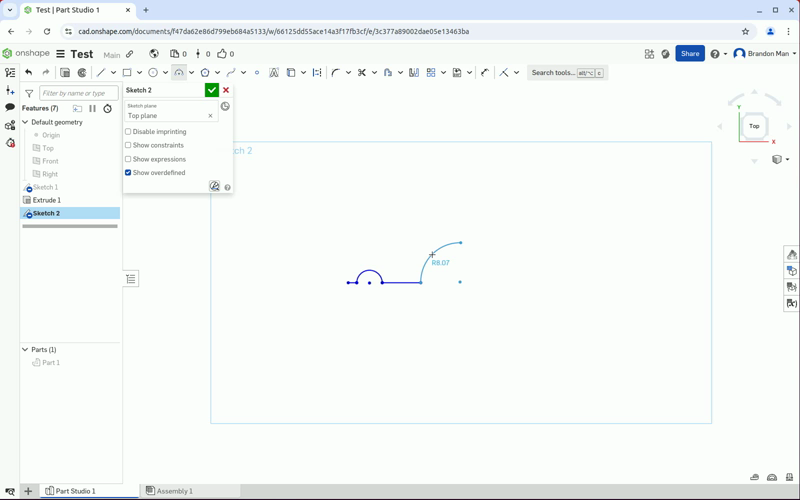
click(432, 254)
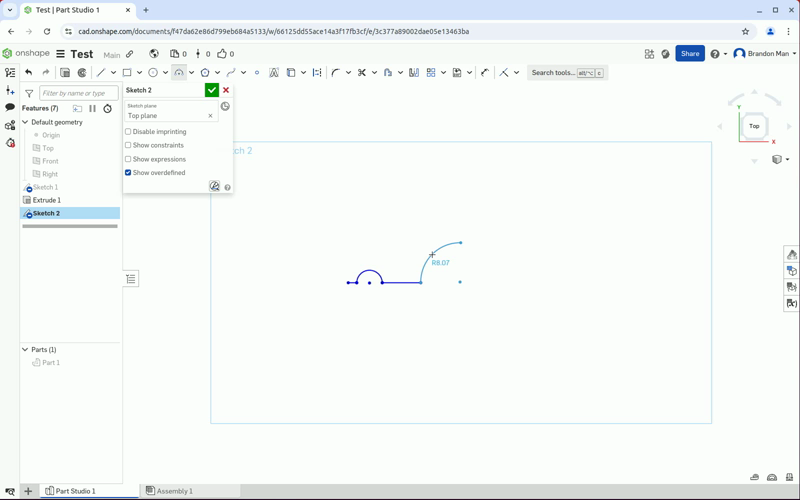
key_up(shift)
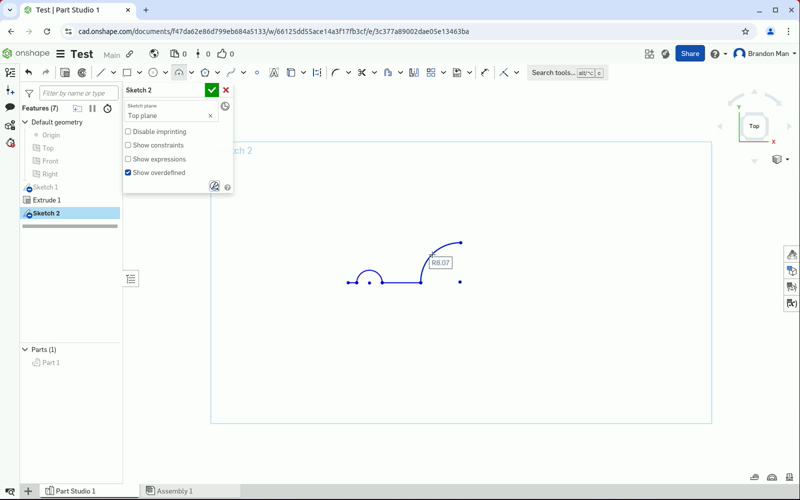
key(esc)
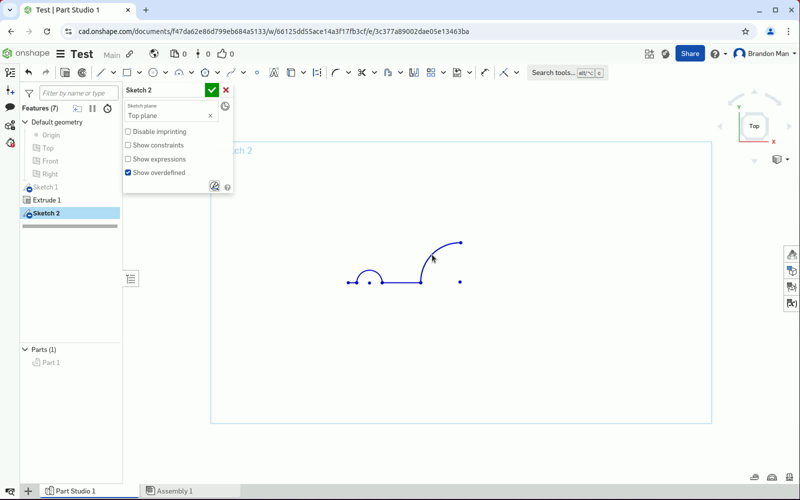
key(l)
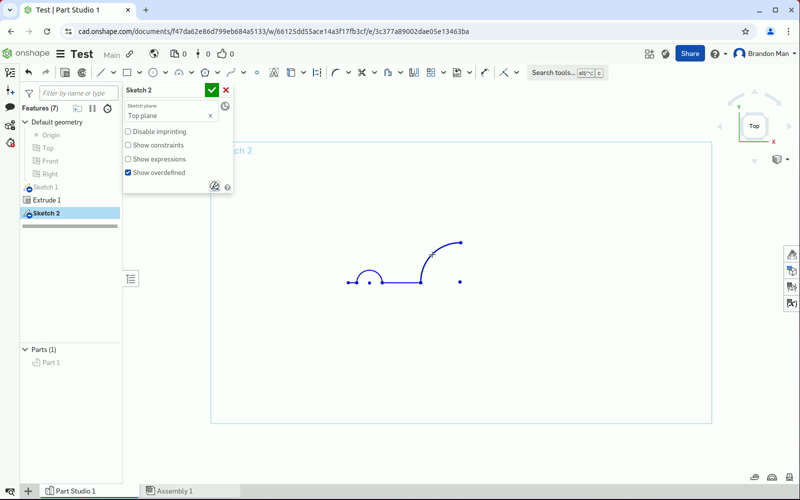
mouse_move(460, 242)
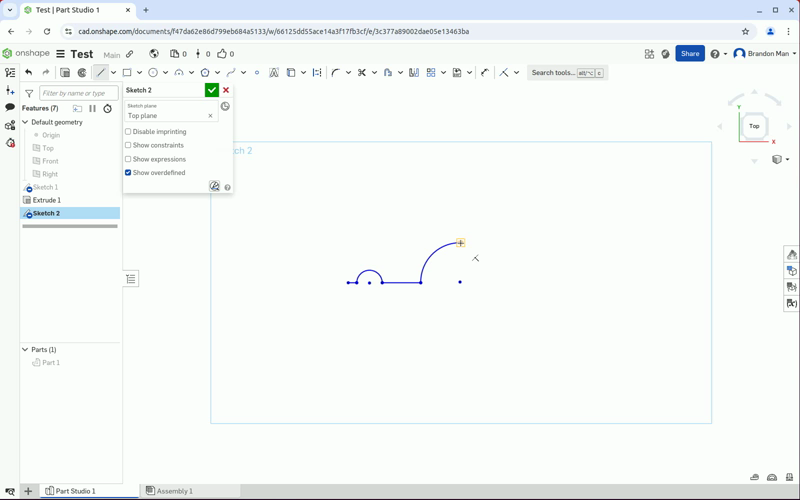
click(460, 242)
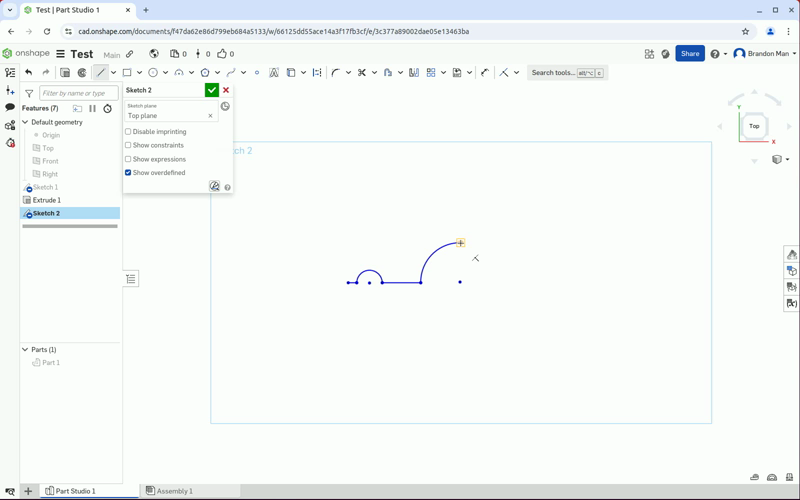
key_down(shift)
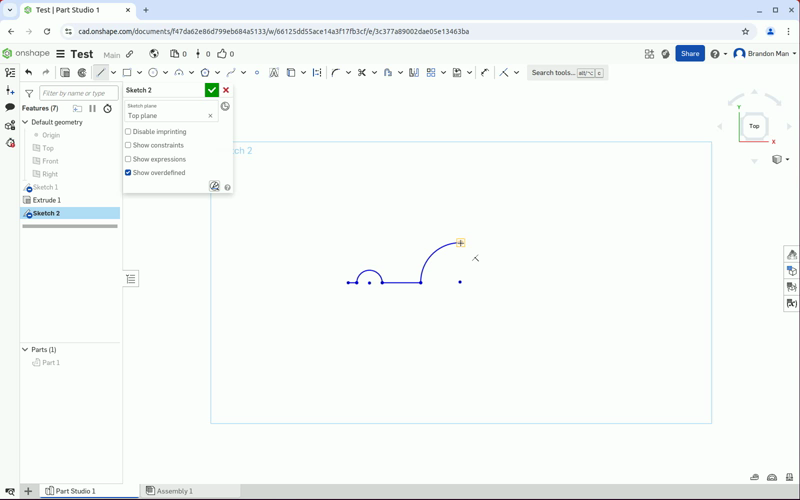
mouse_move(490, 242)
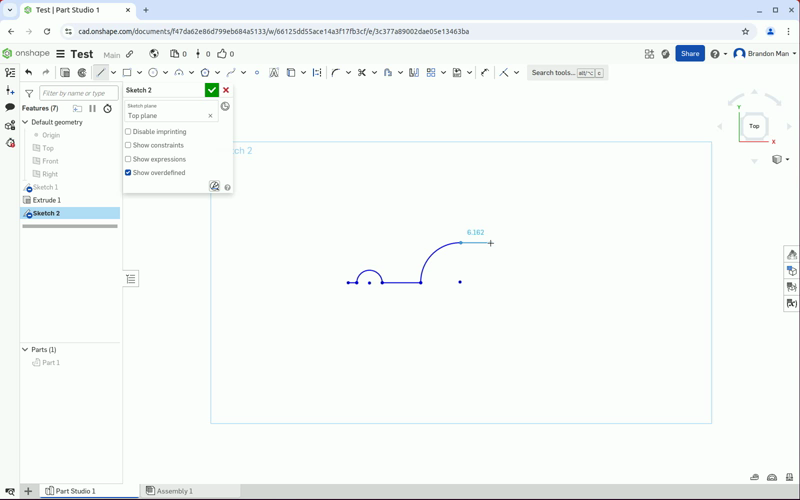
mouse_move(460, 204)
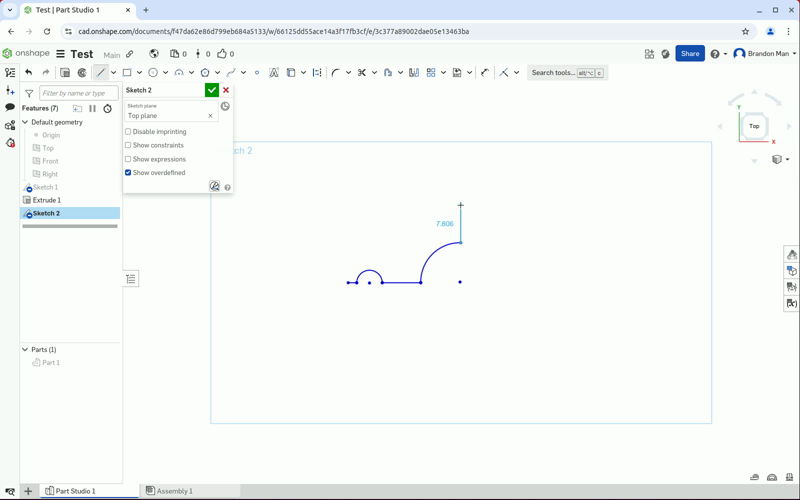
click(460, 204)
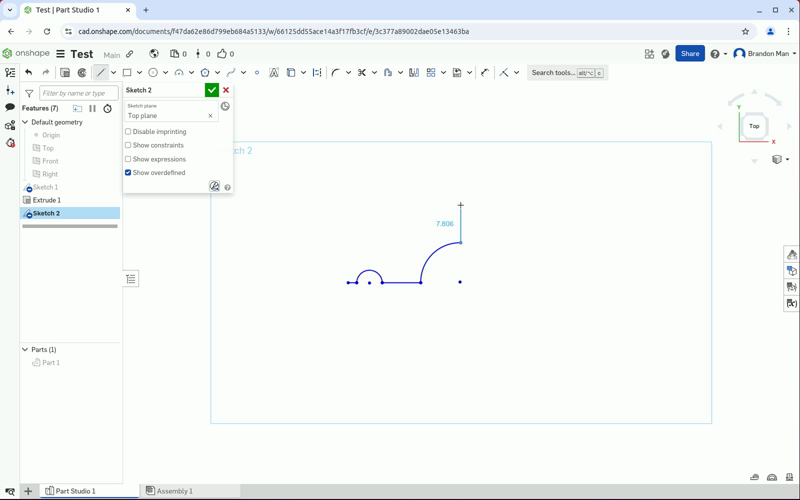
key_up(shift)
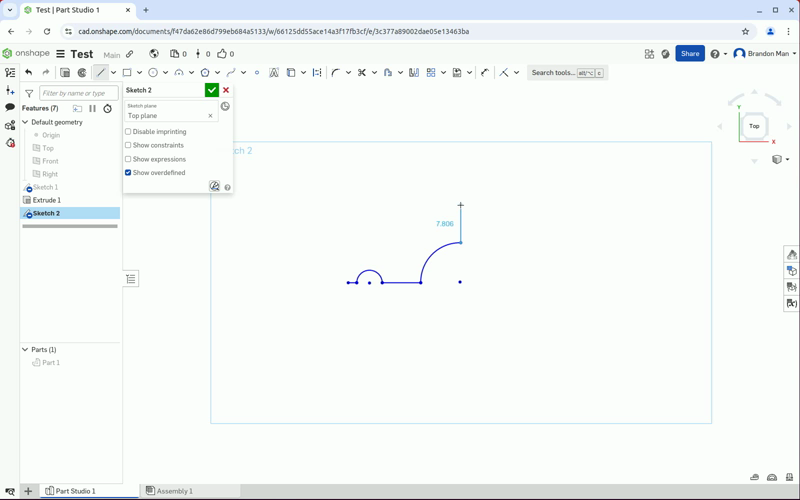
key(esc)
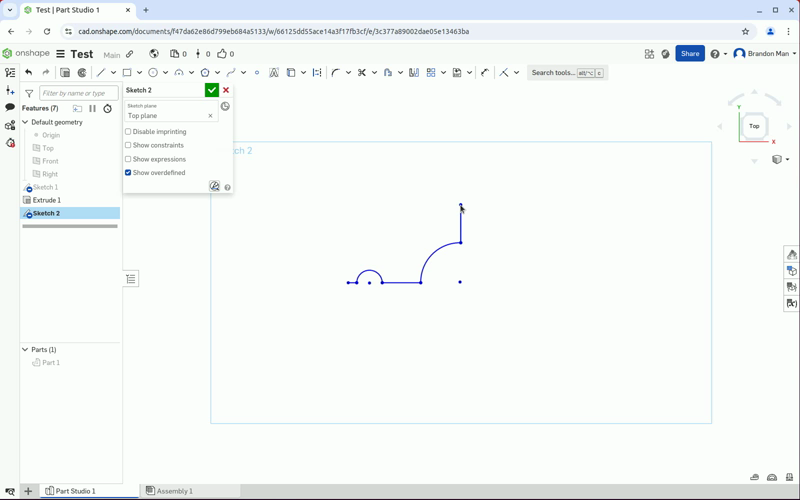
key(a)
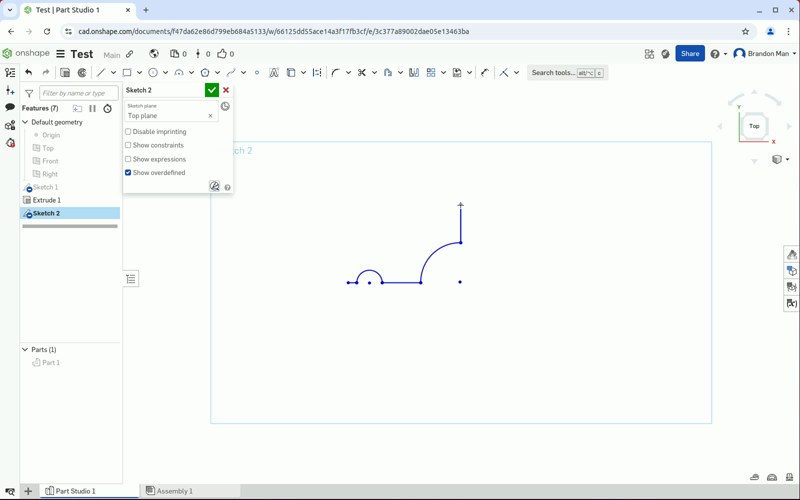
mouse_move(460, 204)
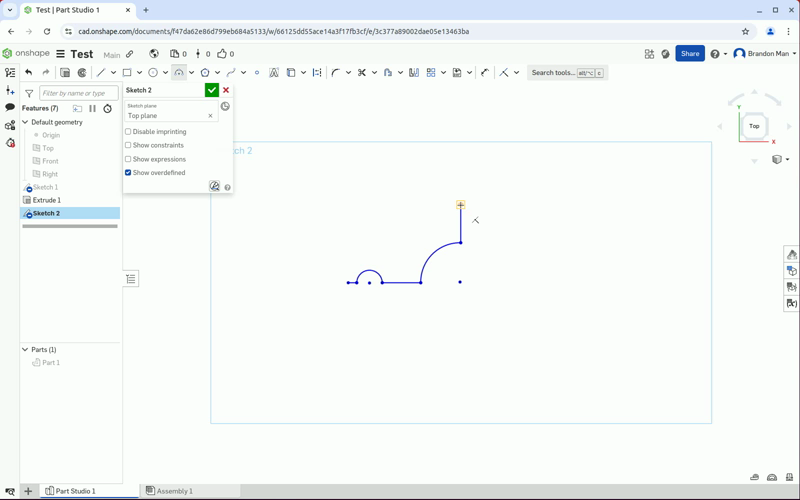
click(460, 204)
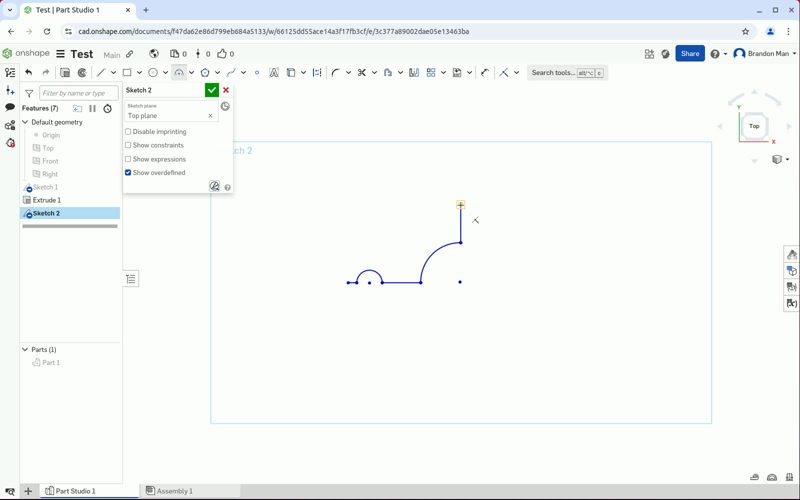
key_down(shift)
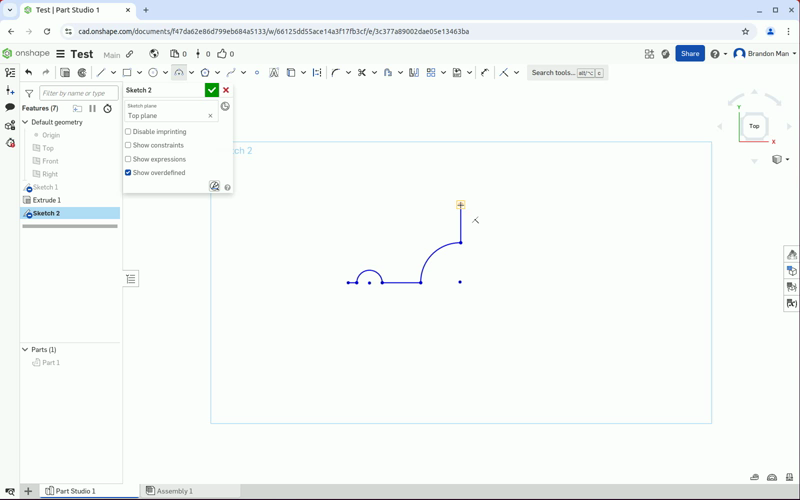
mouse_move(460, 178)
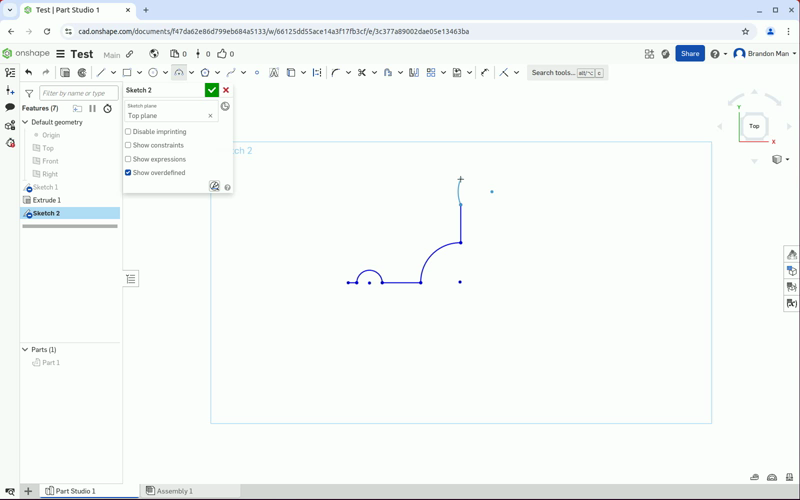
click(460, 178)
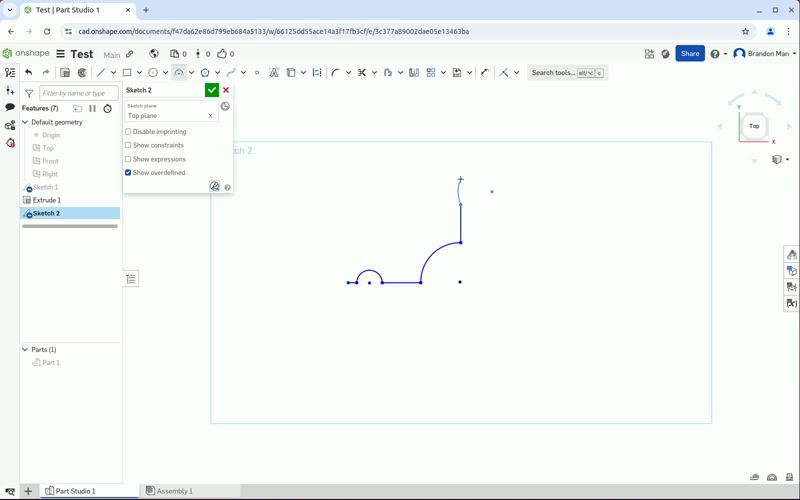
mouse_move(447, 191)
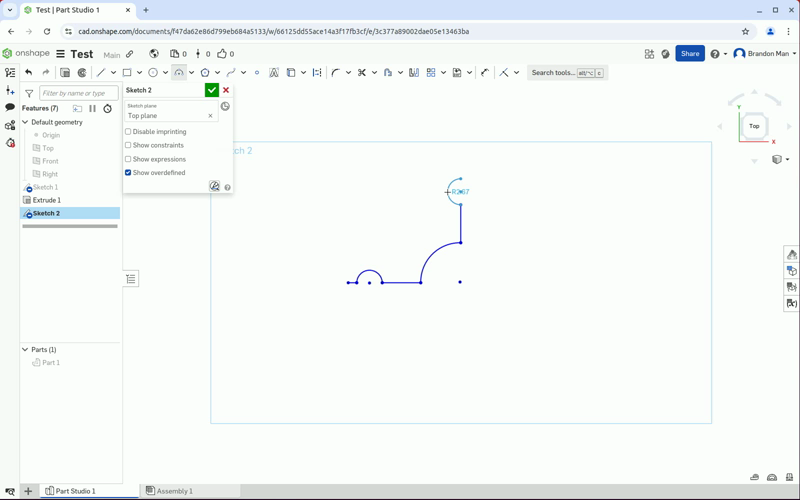
click(447, 191)
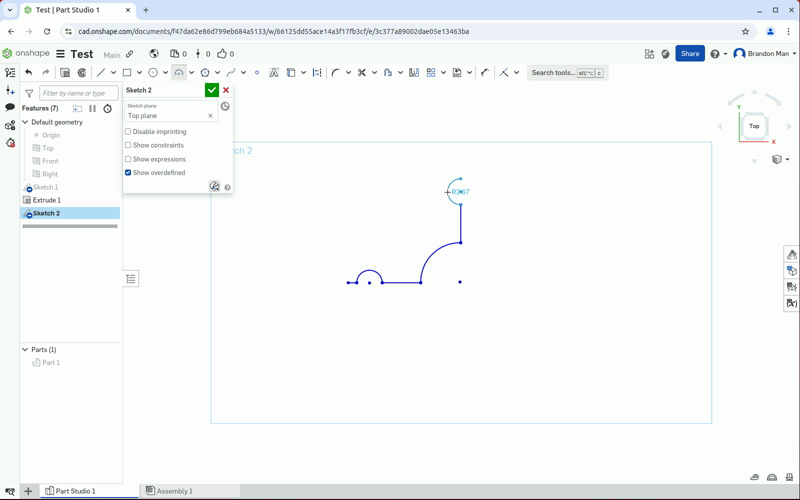
key_up(shift)
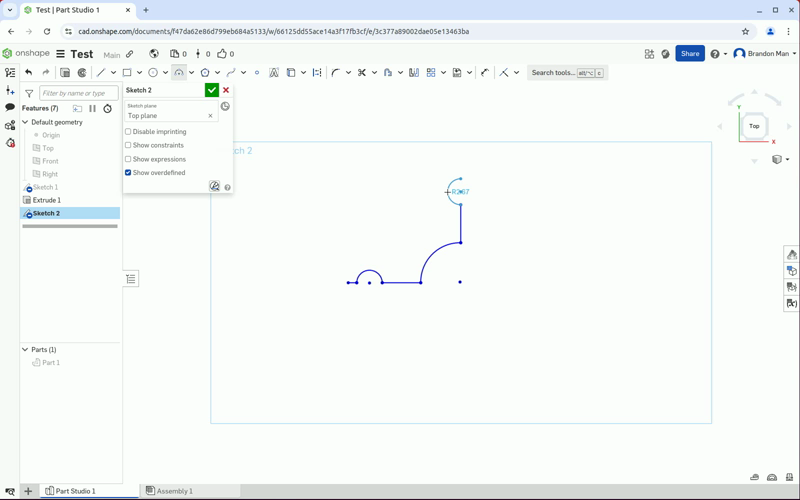
key(esc)
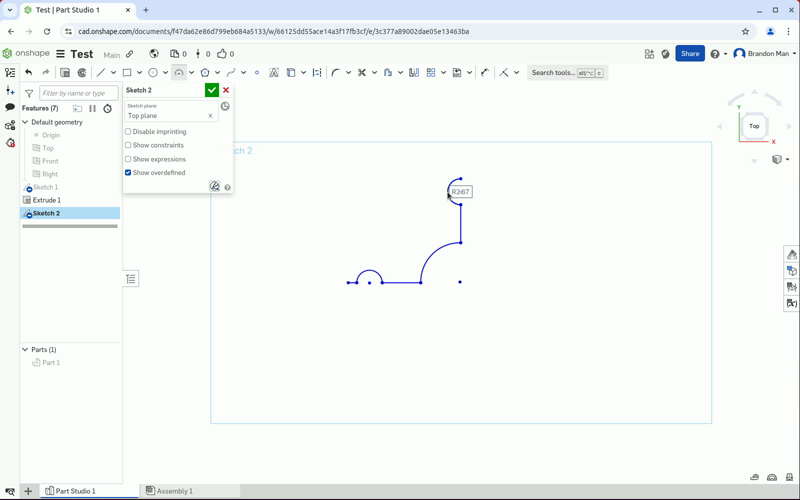
key(l)
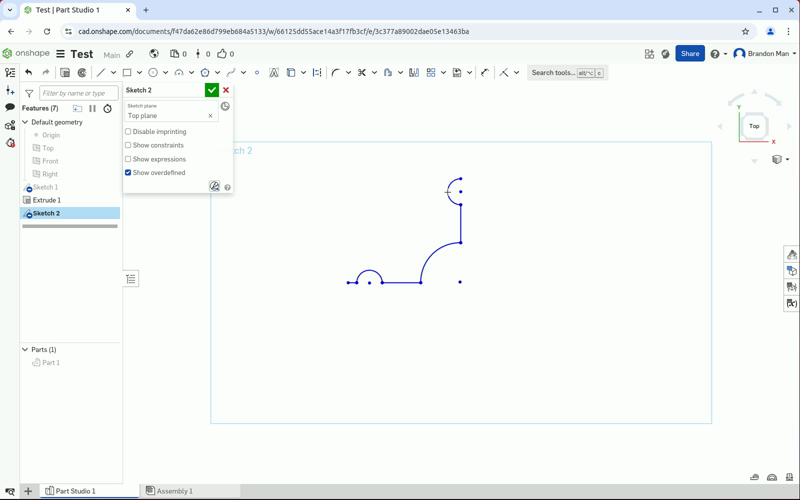
mouse_move(460, 178)
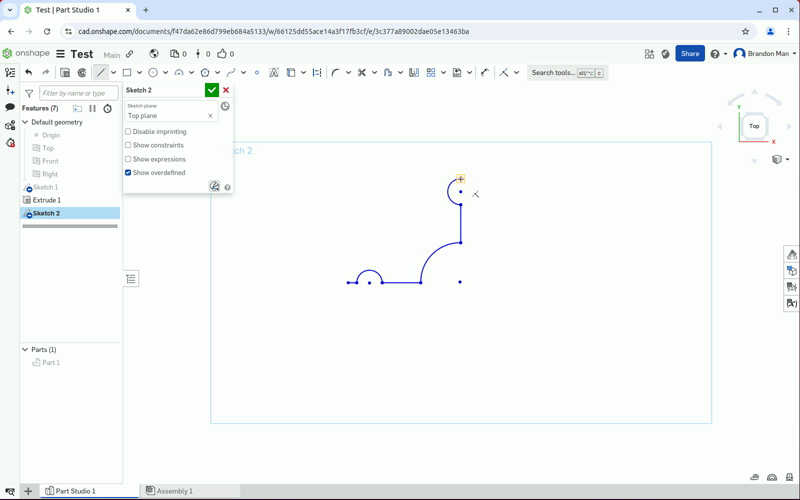
click(460, 178)
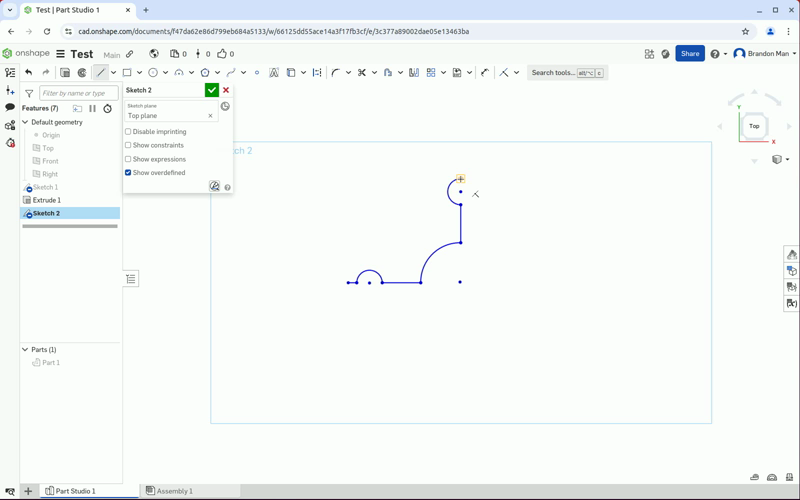
key_down(shift)
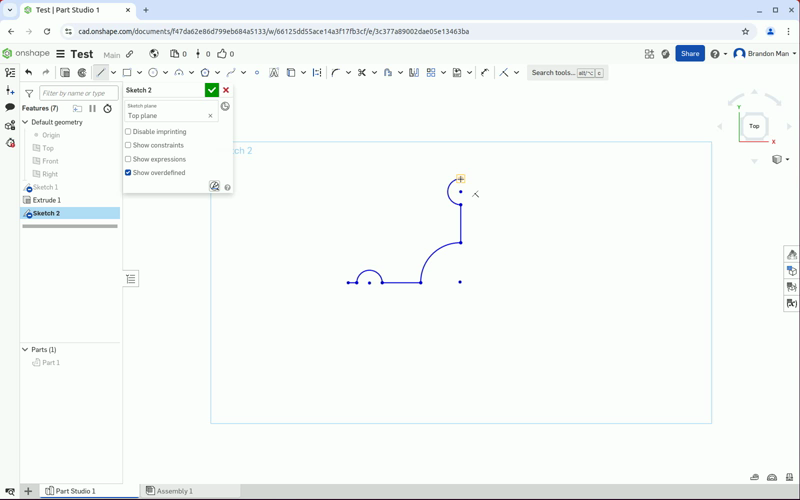
mouse_move(490, 178)
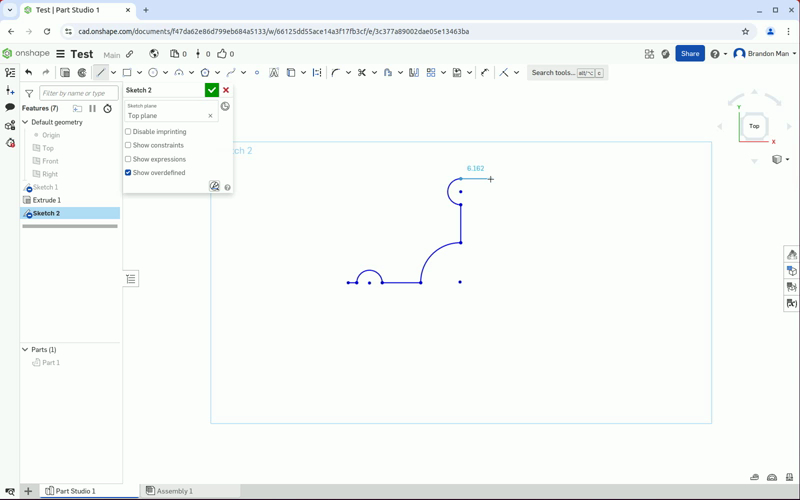
mouse_move(460, 170)
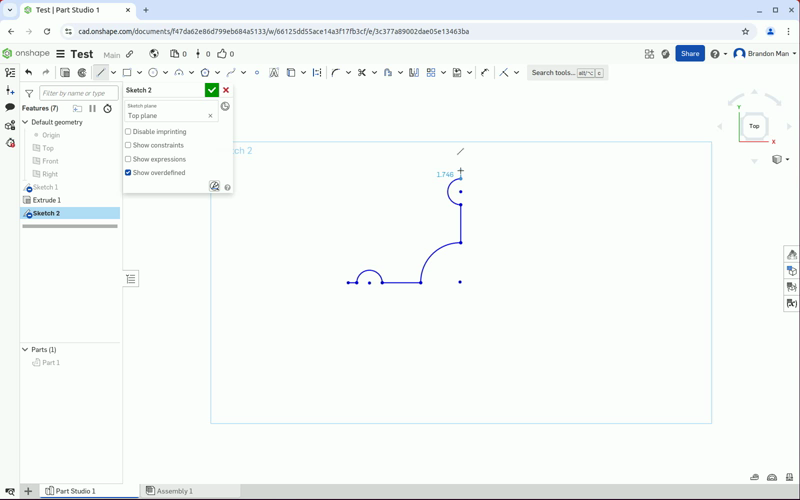
click(460, 170)
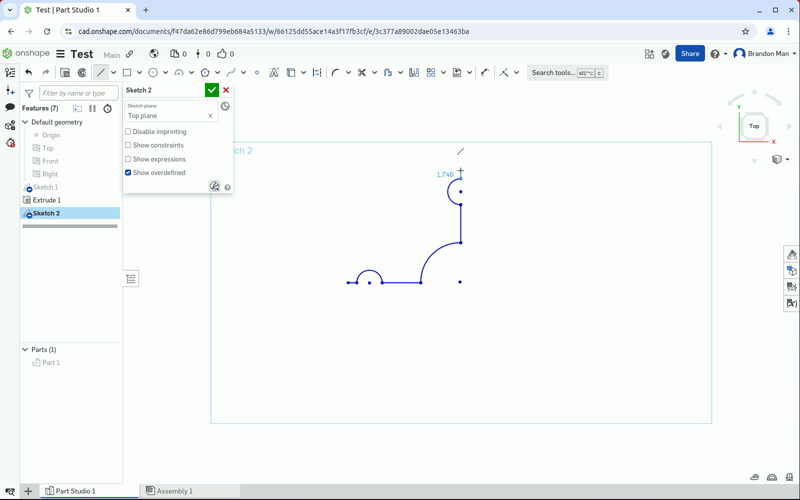
key_up(shift)
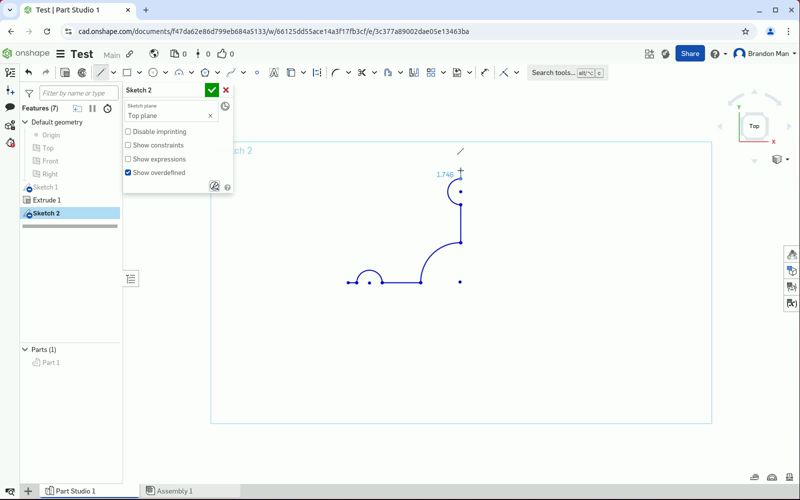
key(esc)
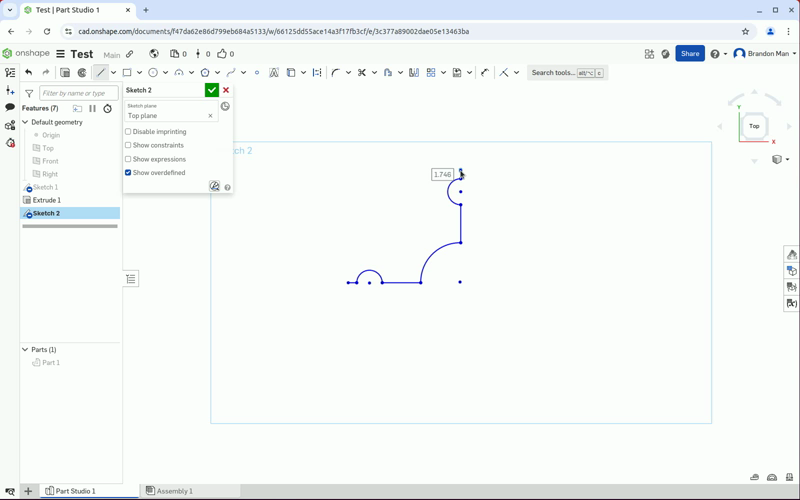
key(a)
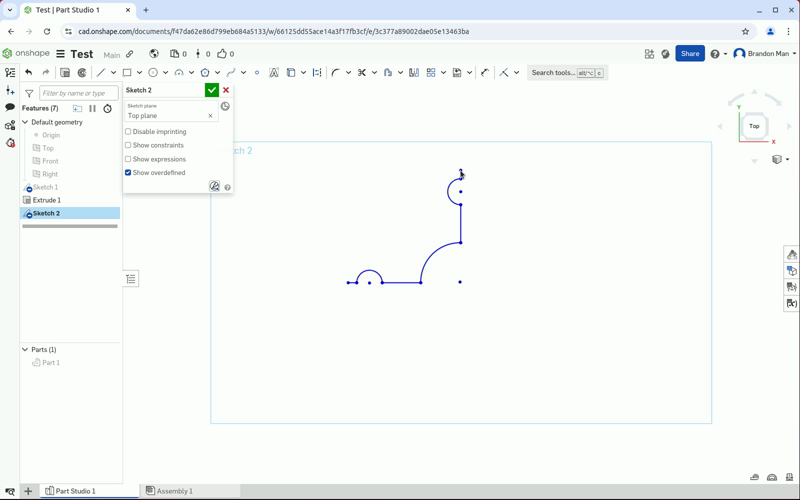
mouse_move(460, 170)
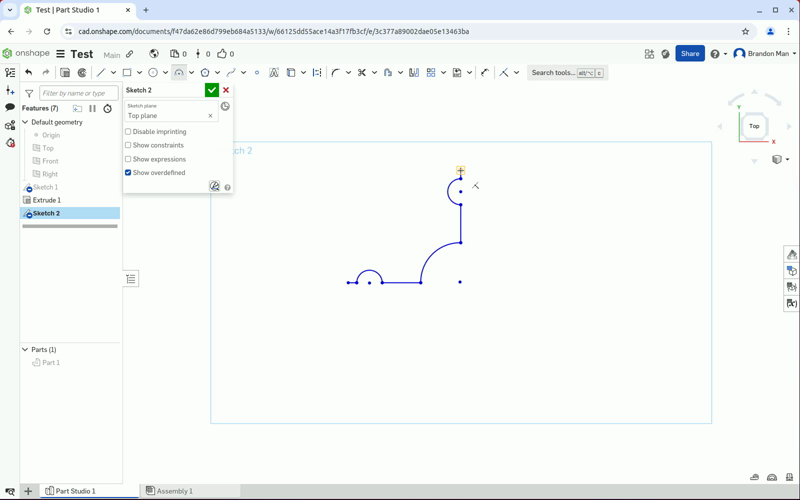
click(460, 170)
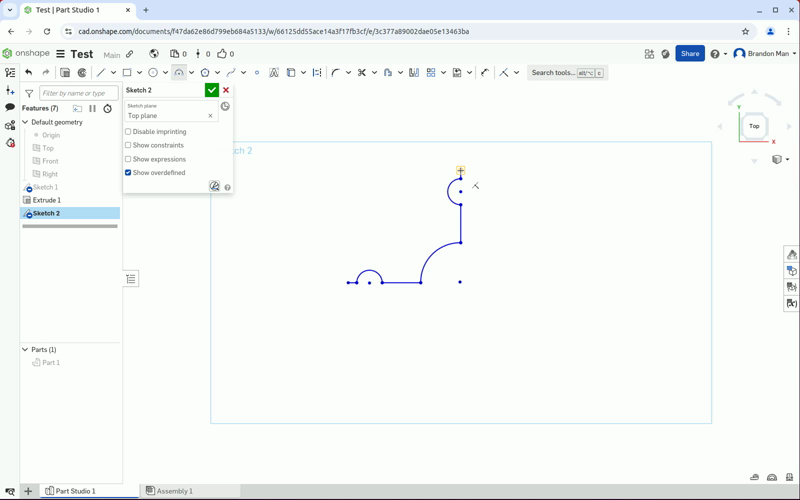
key_down(shift)
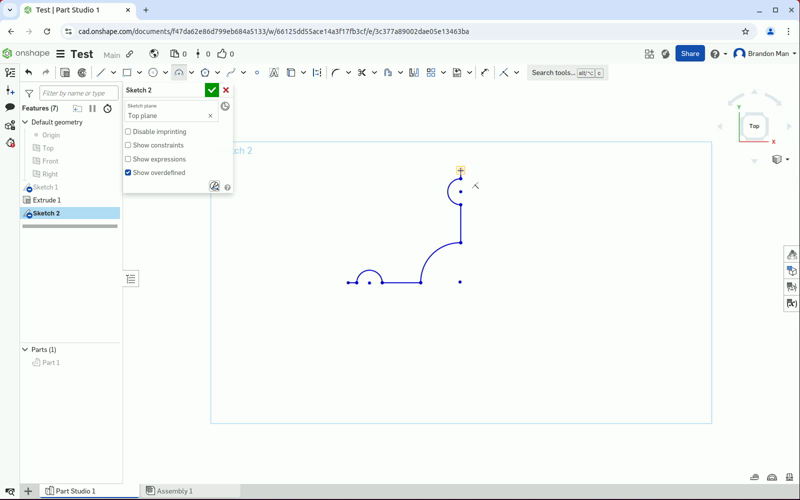
mouse_move(439, 194)
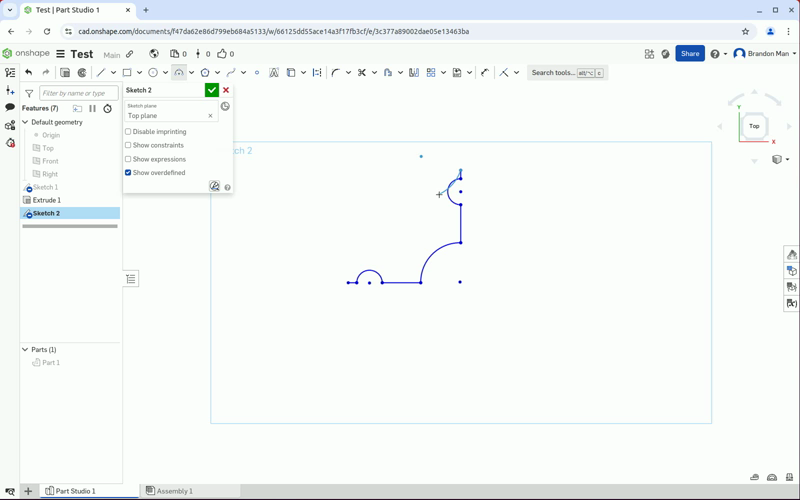
click(439, 194)
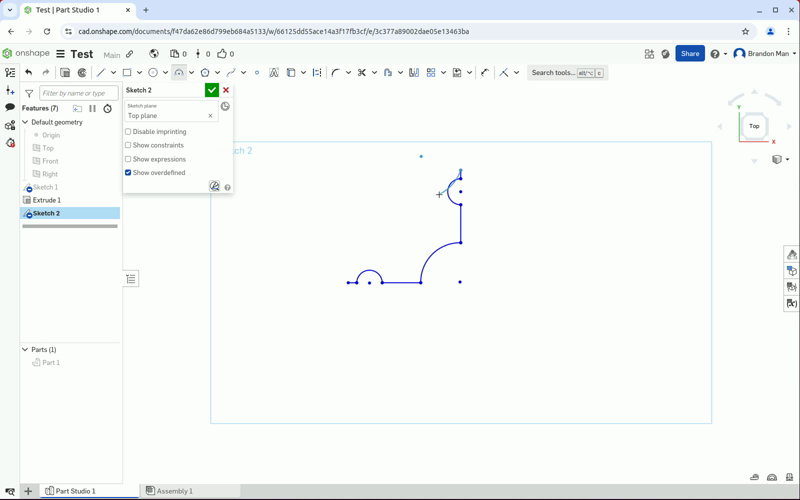
mouse_move(444, 177)
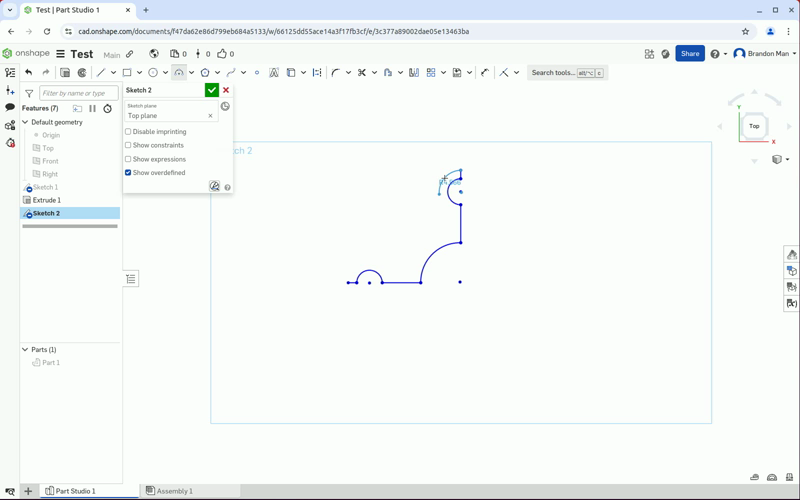
click(444, 177)
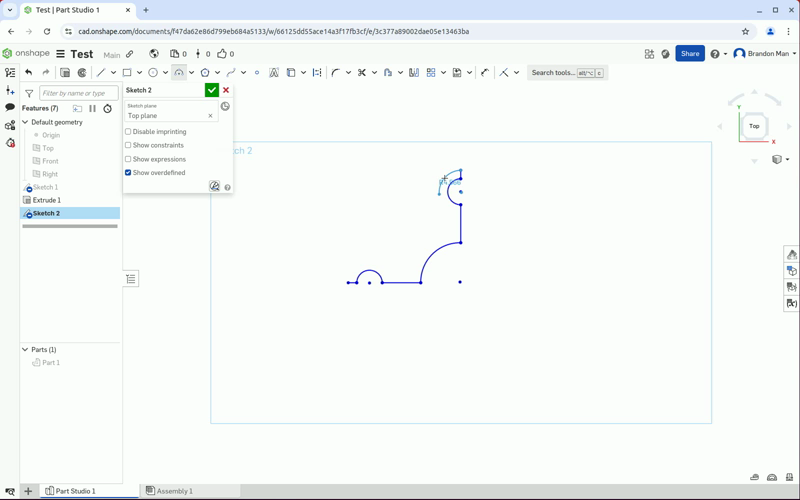
key_up(shift)
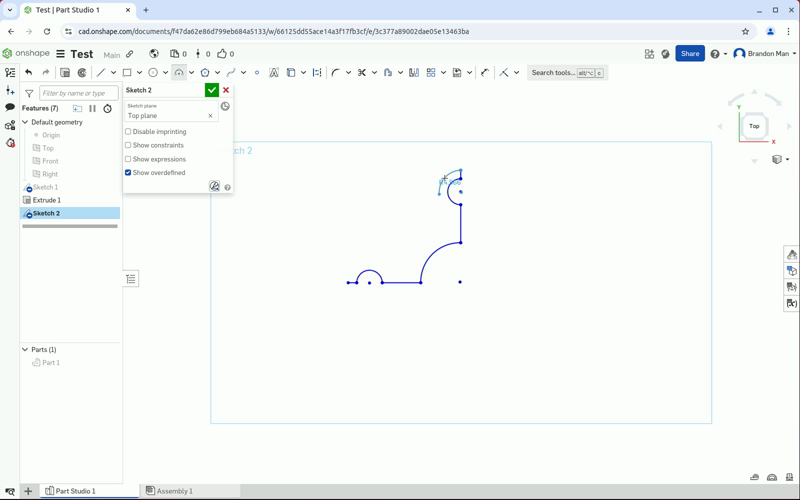
mouse_move(439, 194)
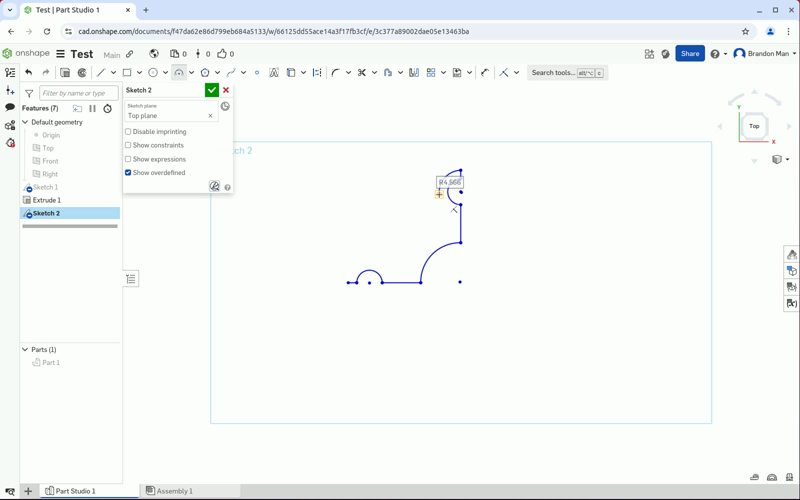
click(439, 194)
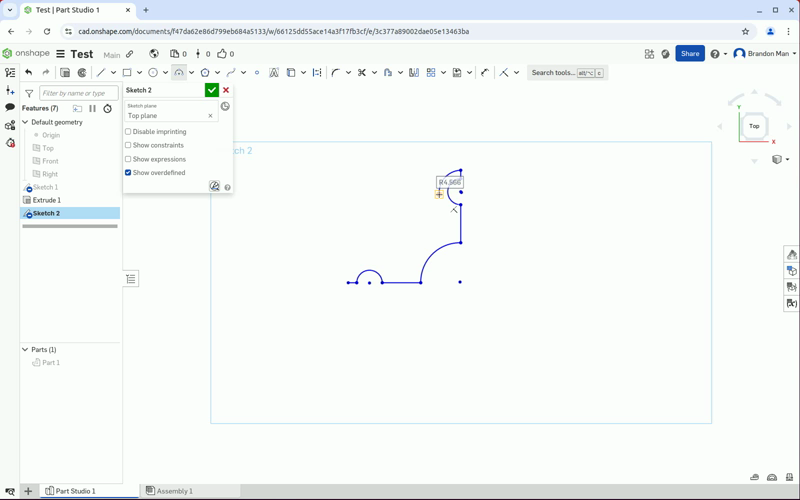
key_down(shift)
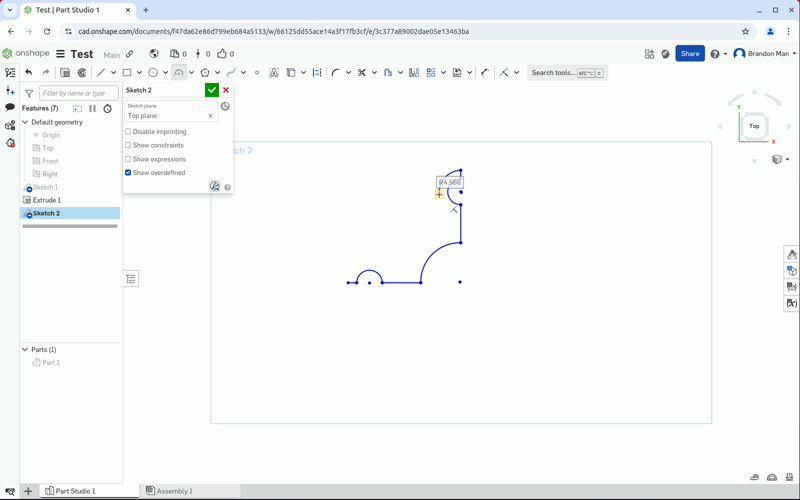
mouse_move(371, 261)
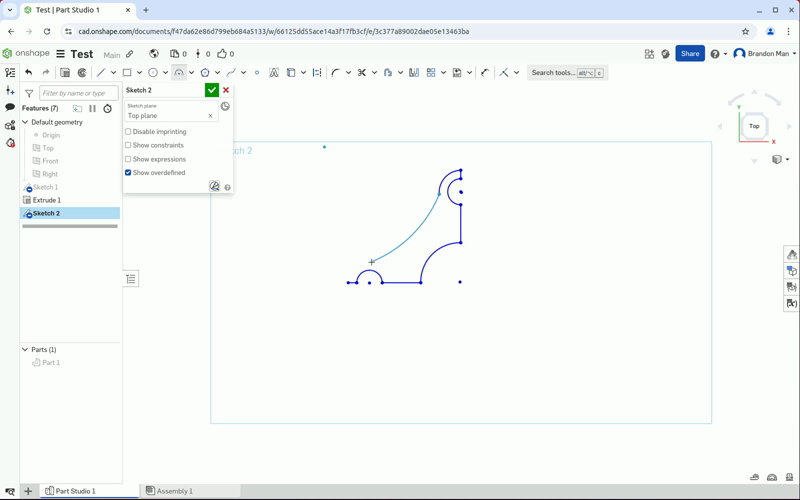
click(371, 261)
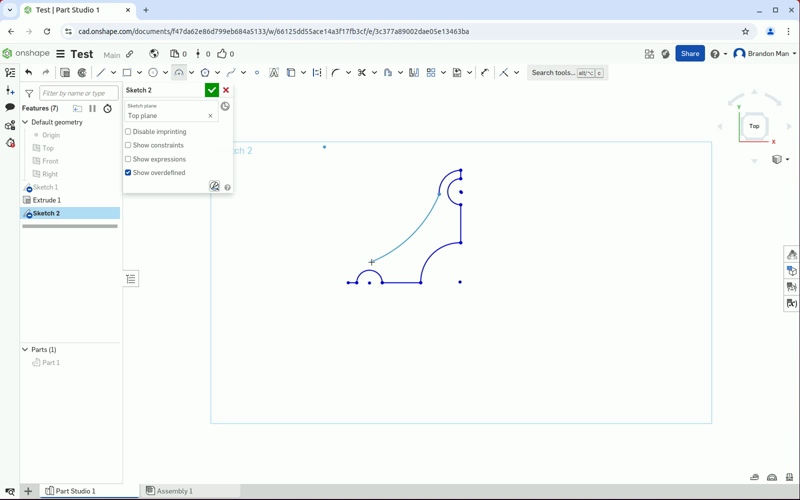
mouse_move(396, 218)
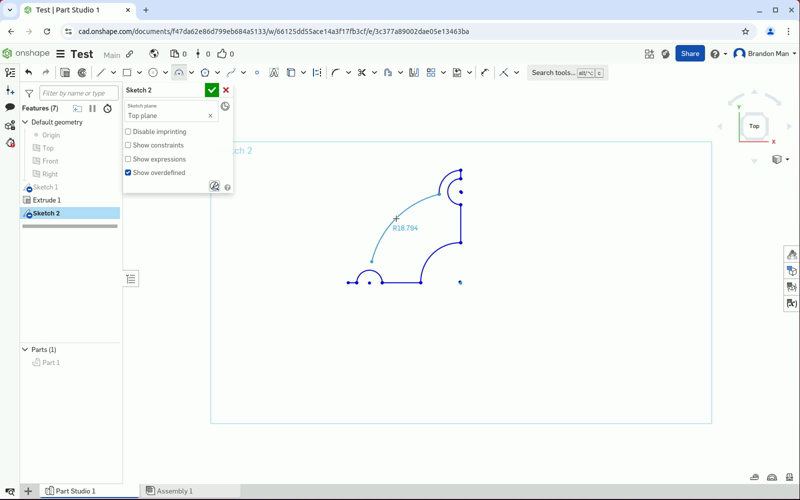
click(396, 218)
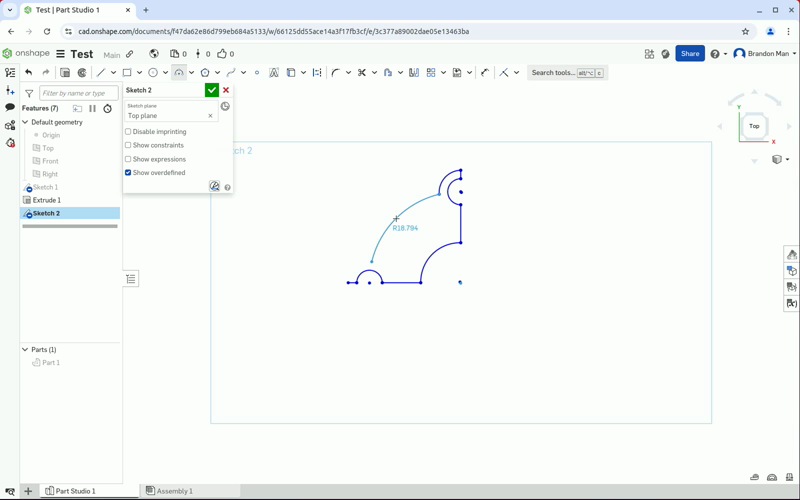
key_up(shift)
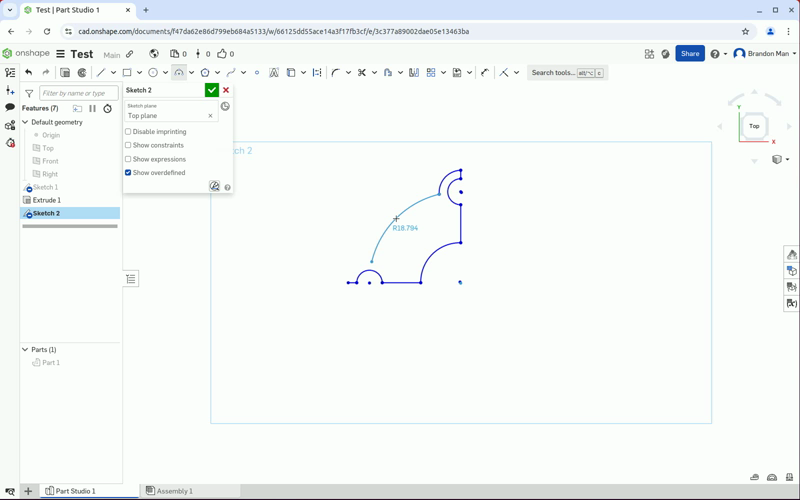
mouse_move(371, 261)
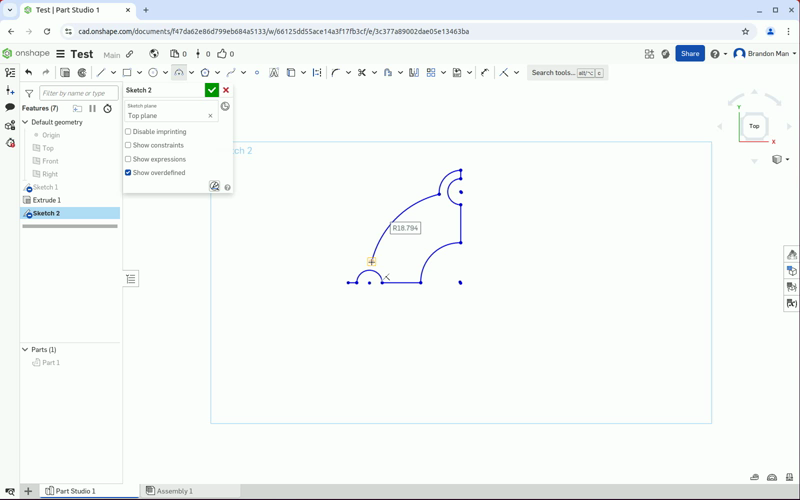
click(371, 261)
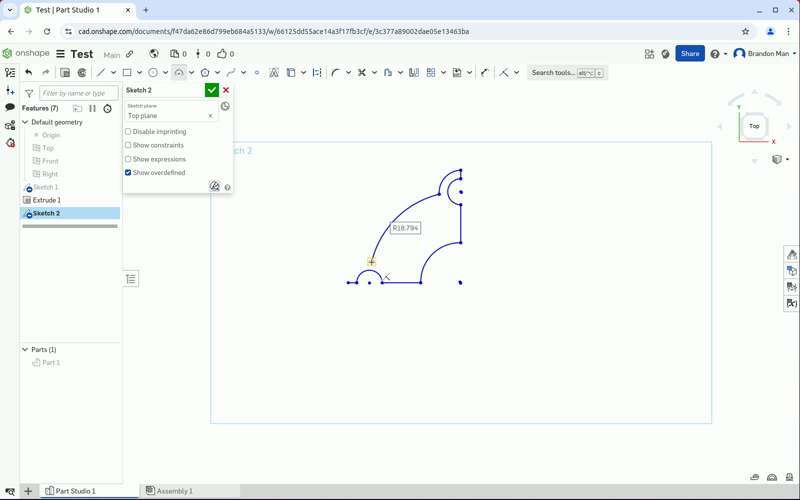
mouse_move(348, 282)
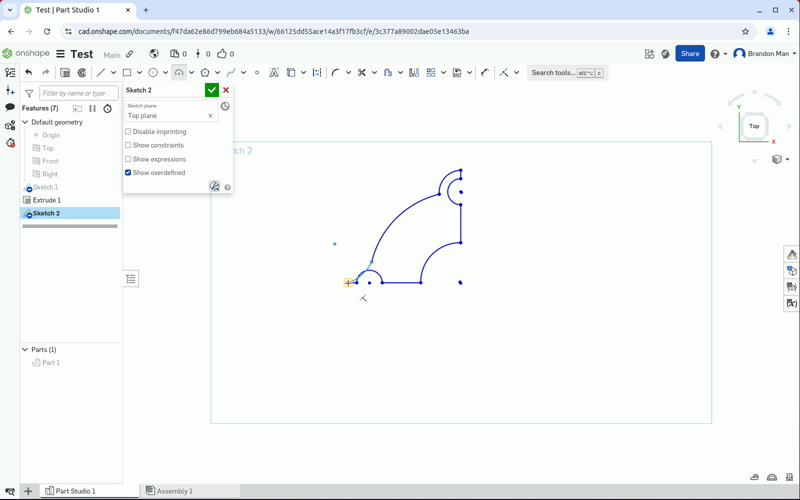
click(348, 282)
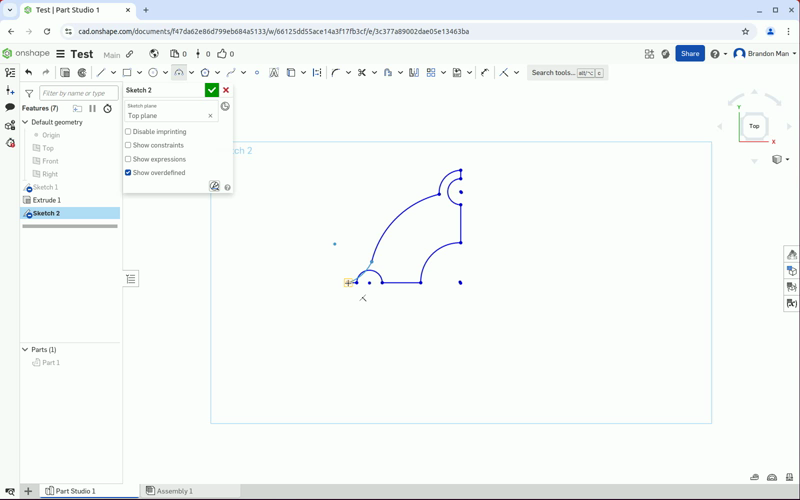
key_down(shift)
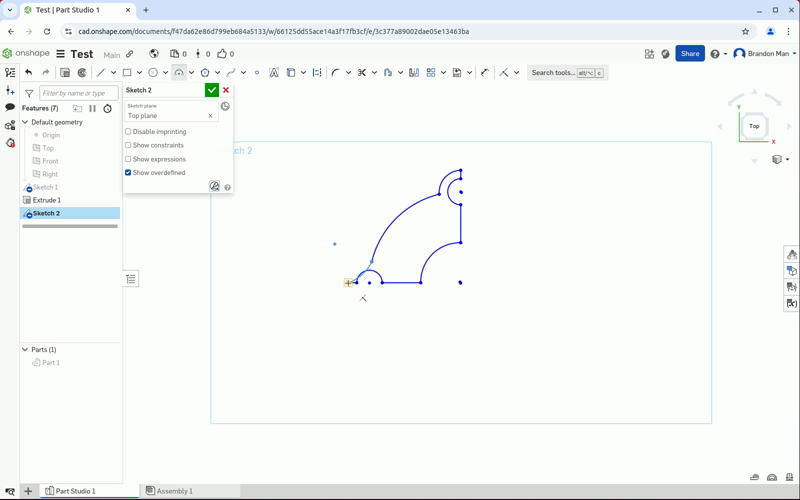
mouse_move(355, 267)
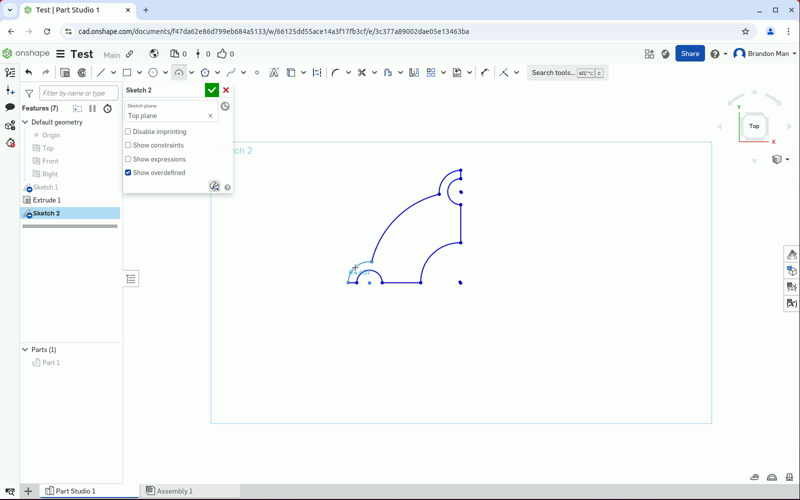
click(355, 267)
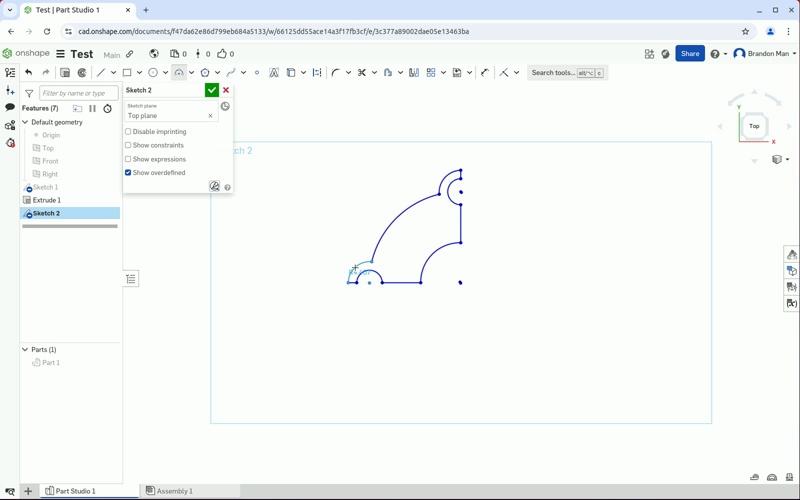
key_up(shift)
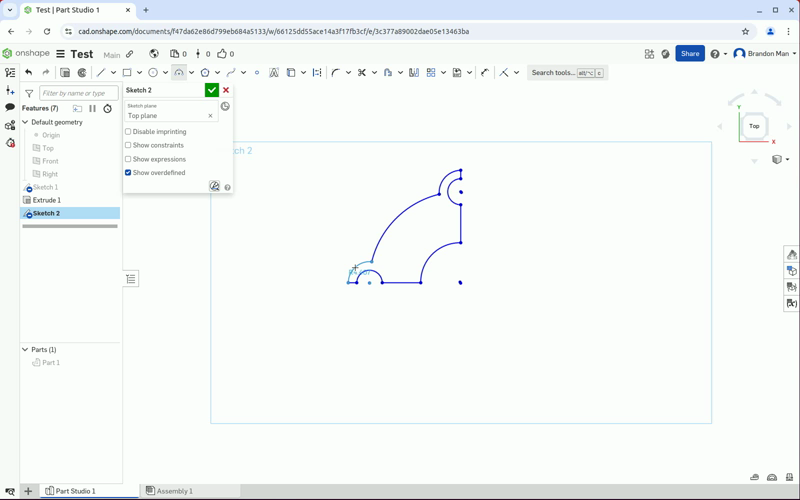
key(esc)
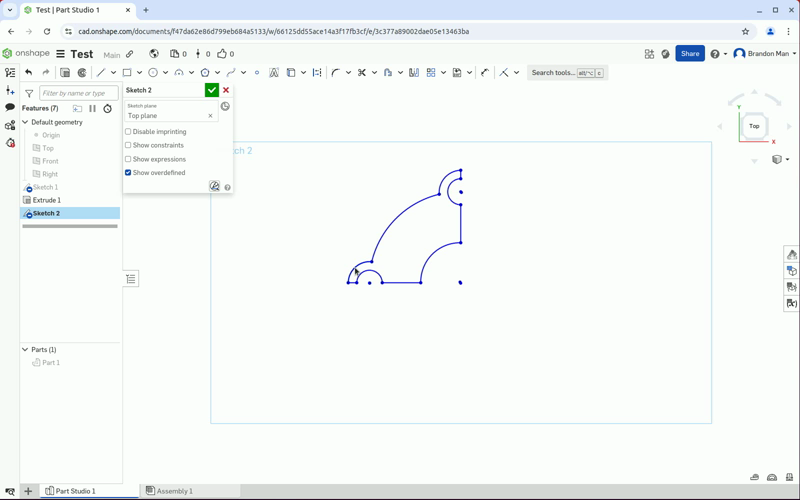
mouse_move(399, 222)
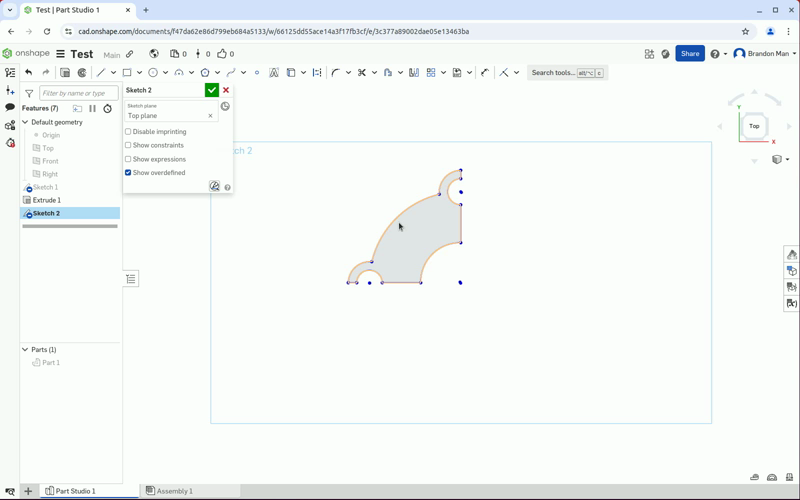
scroll(6)
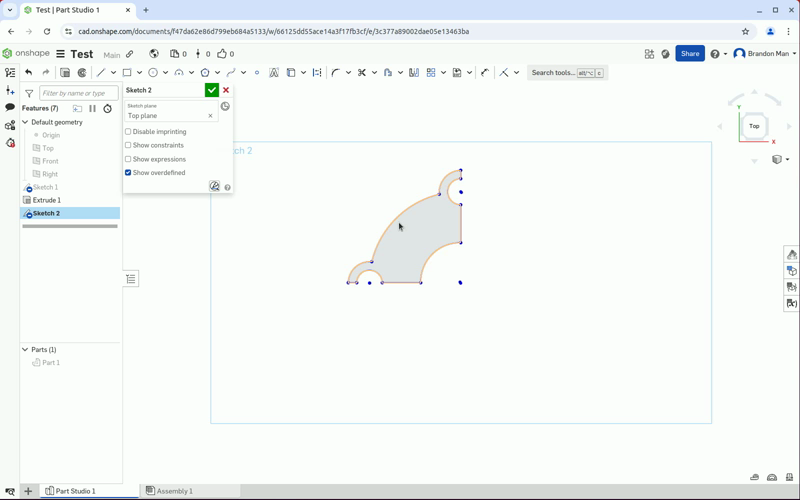
scroll(6)
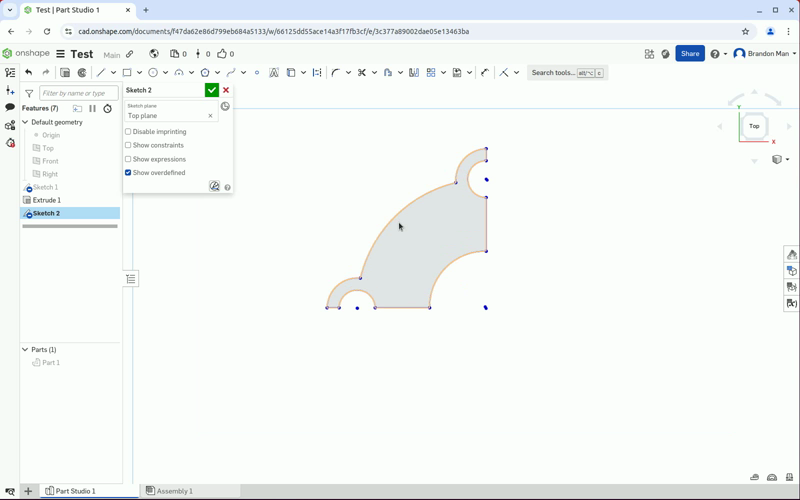
scroll(6)
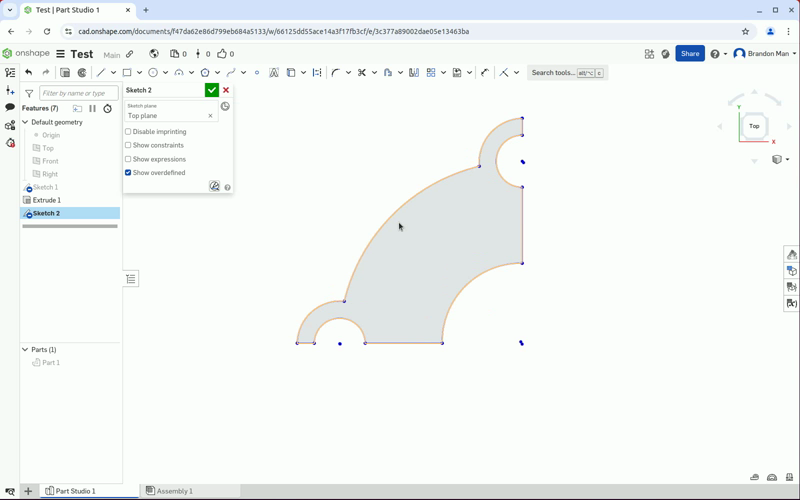
scroll(6)
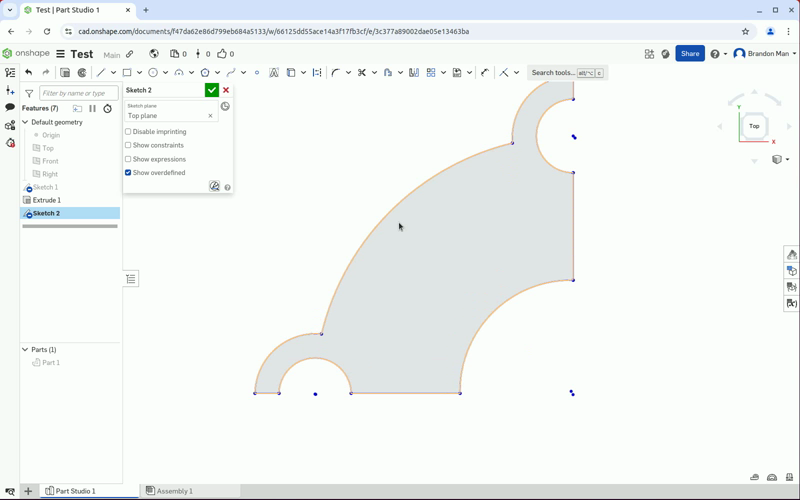
scroll(6)
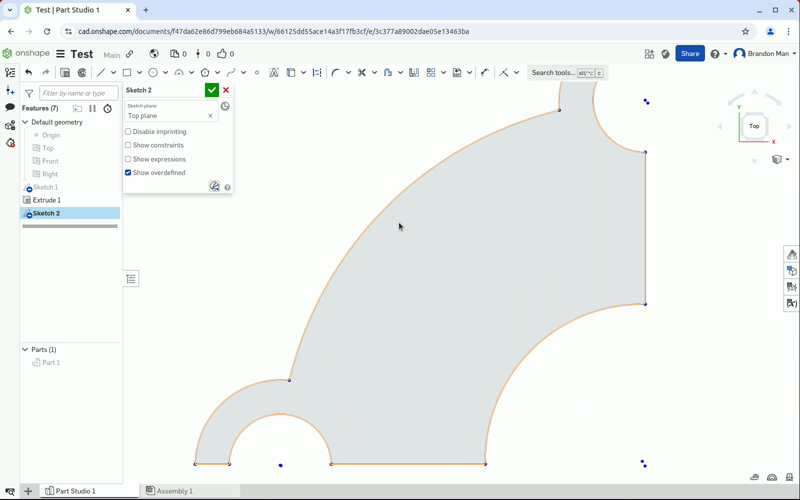
scroll(6)
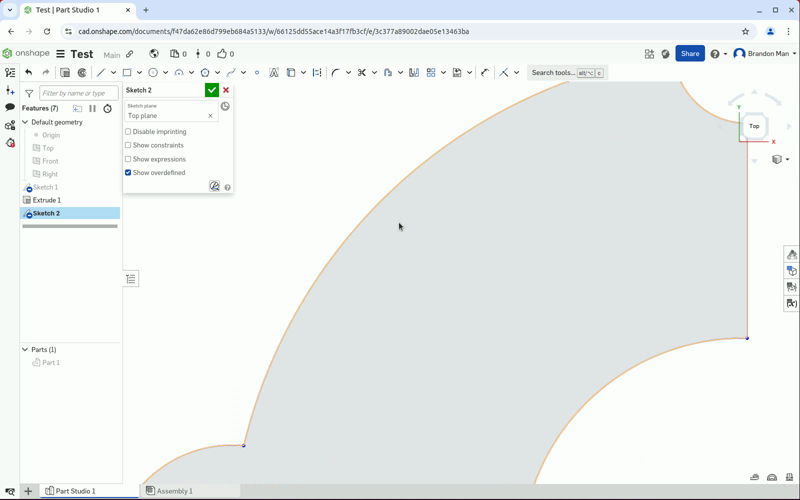
scroll(6)
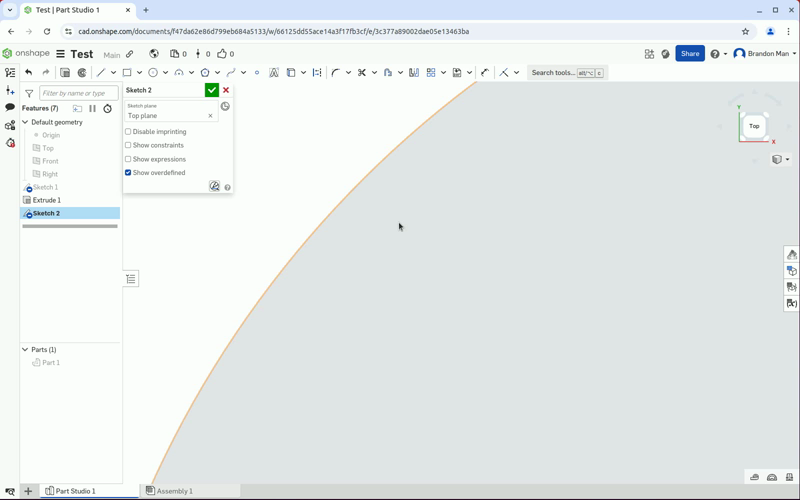
click(399, 222)
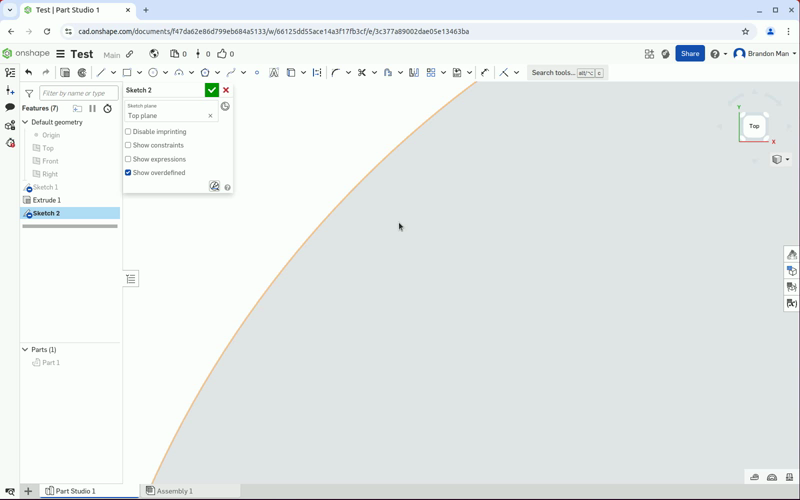
scroll(-6)
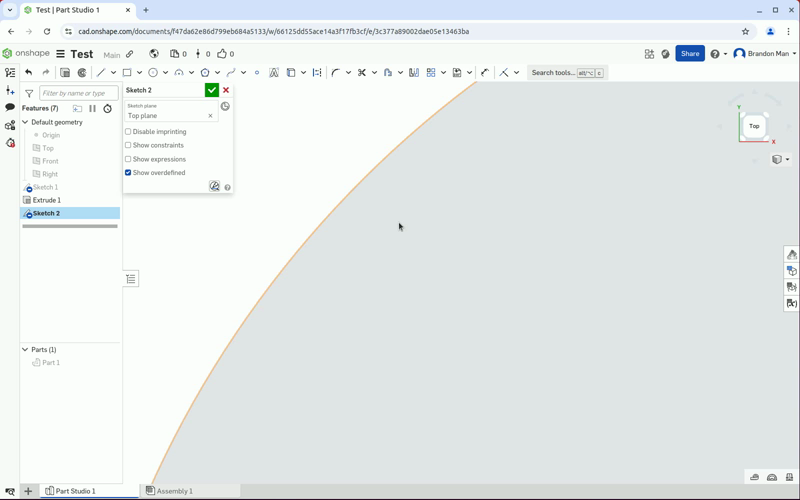
scroll(-6)
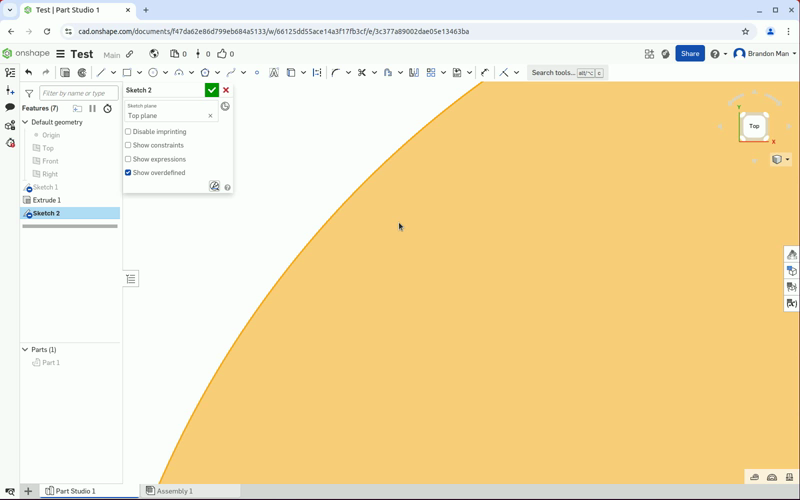
scroll(-6)
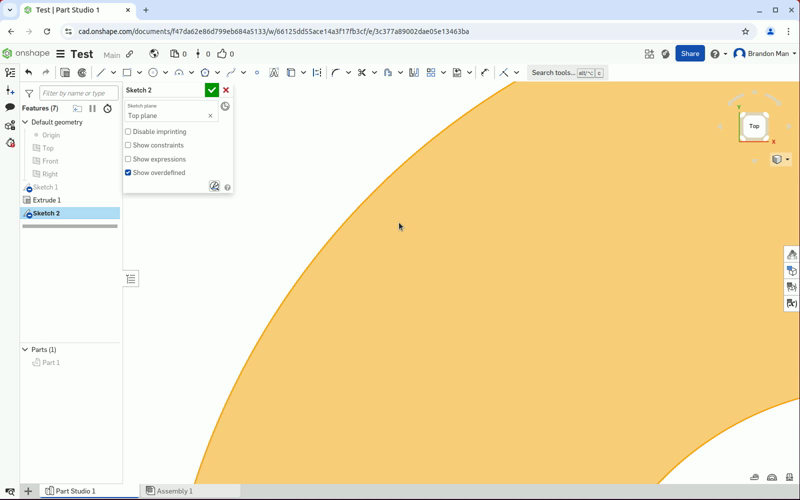
scroll(-6)
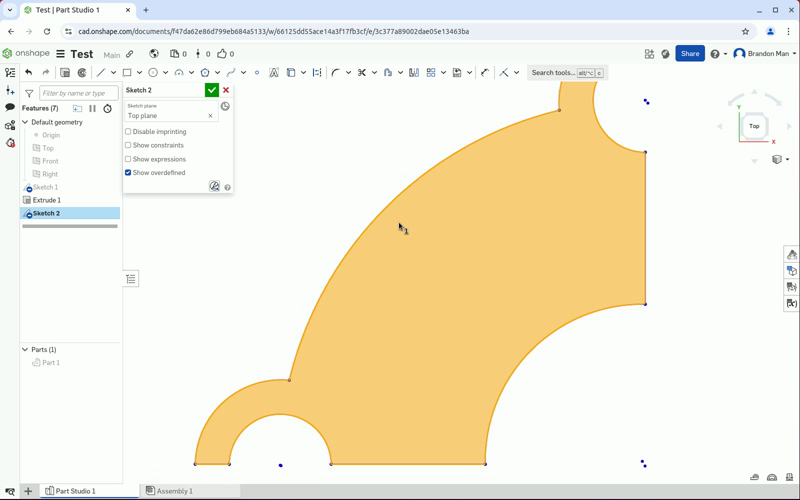
scroll(-6)
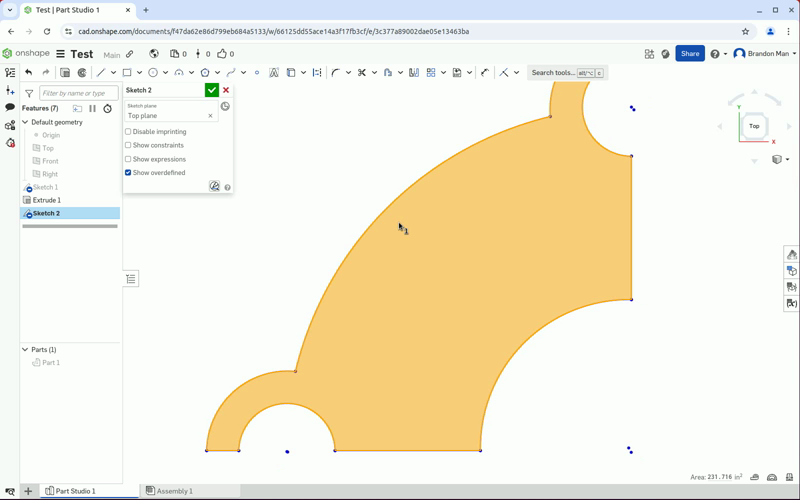
scroll(-6)
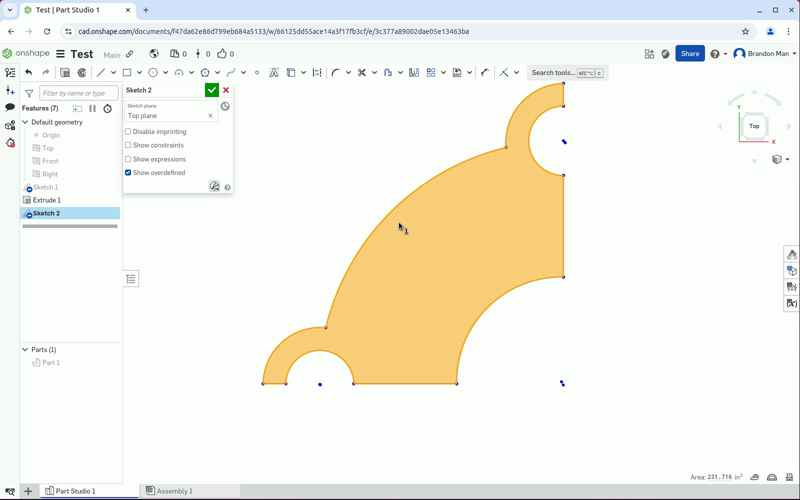
scroll(-6)
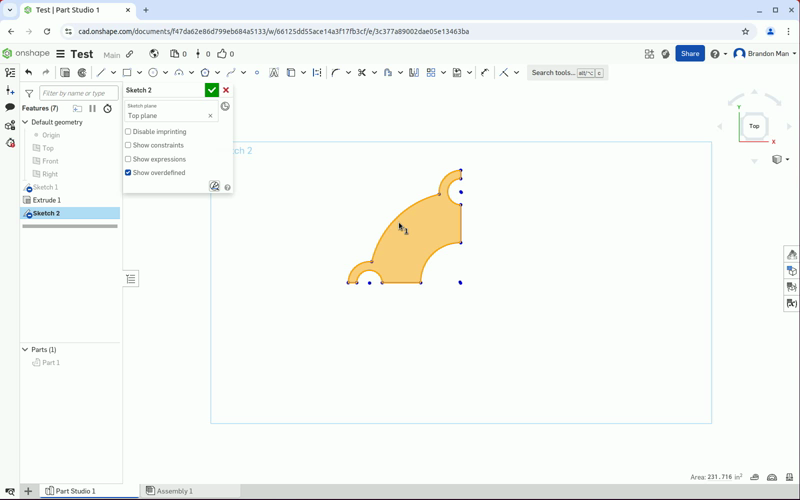
mouse_move(73, 352)
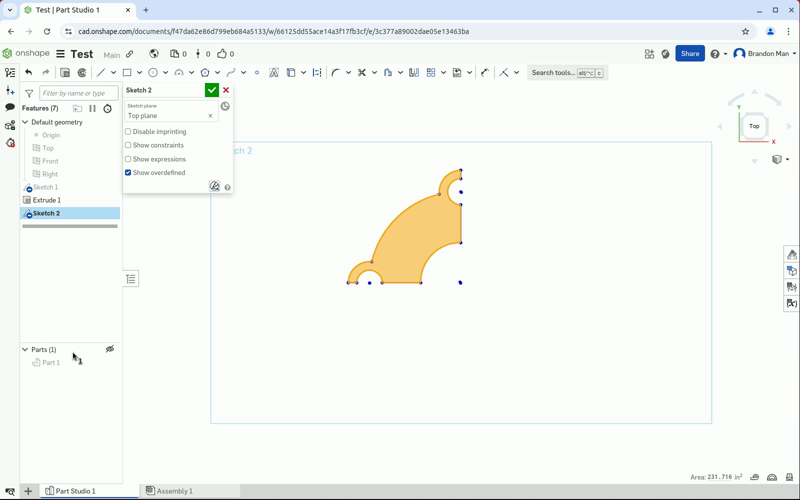
key(shift+y)
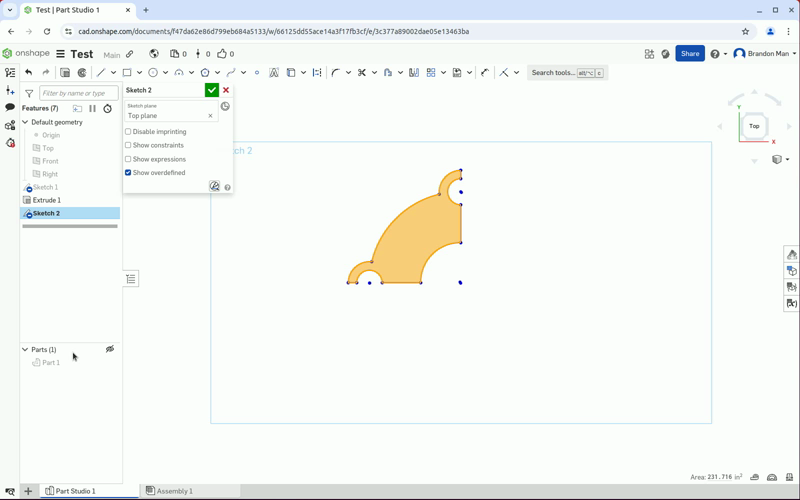
key(shift+e)
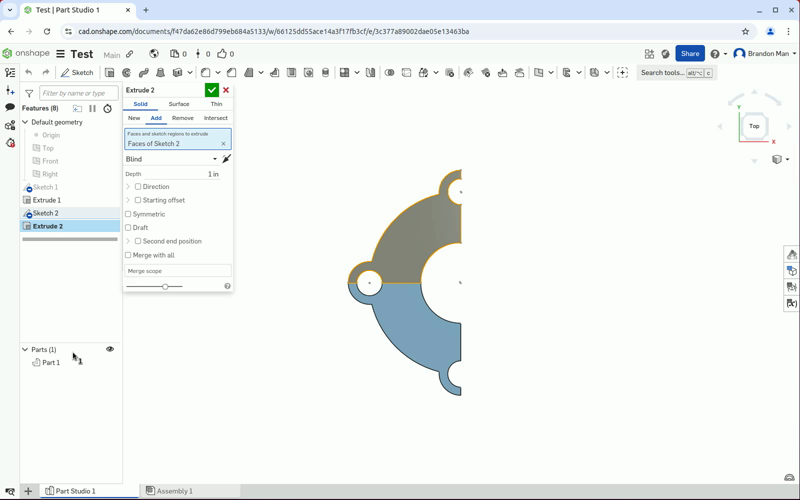
mouse_move(143, 106)
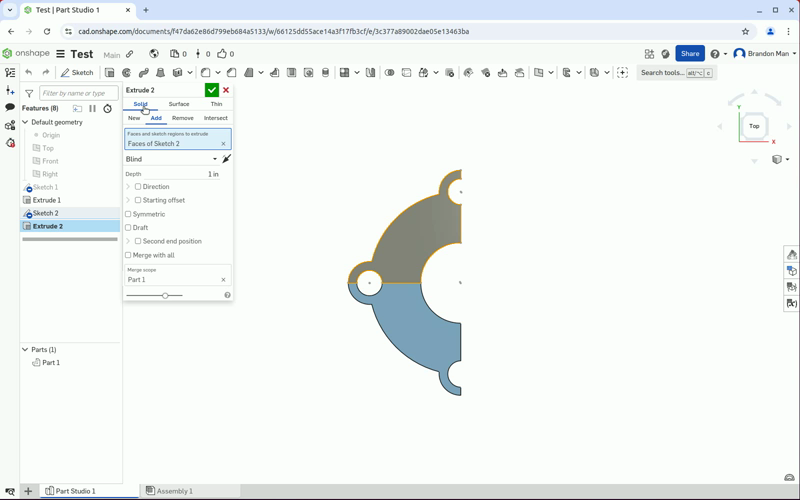
click(143, 106)
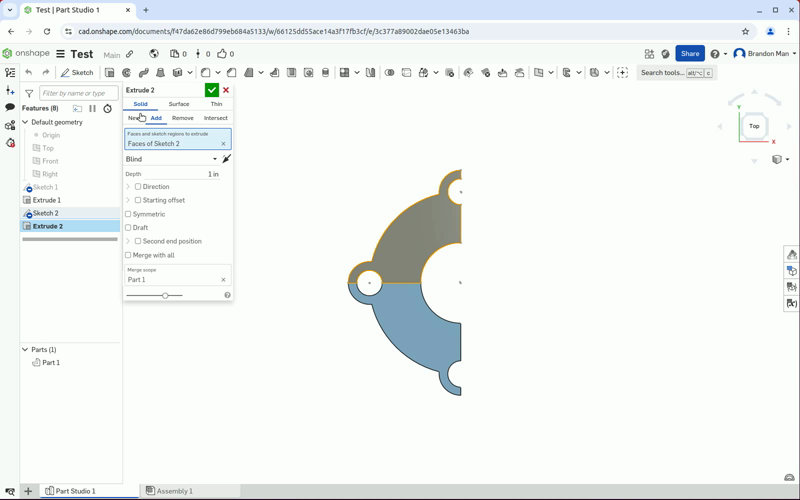
mouse_move(137, 120)
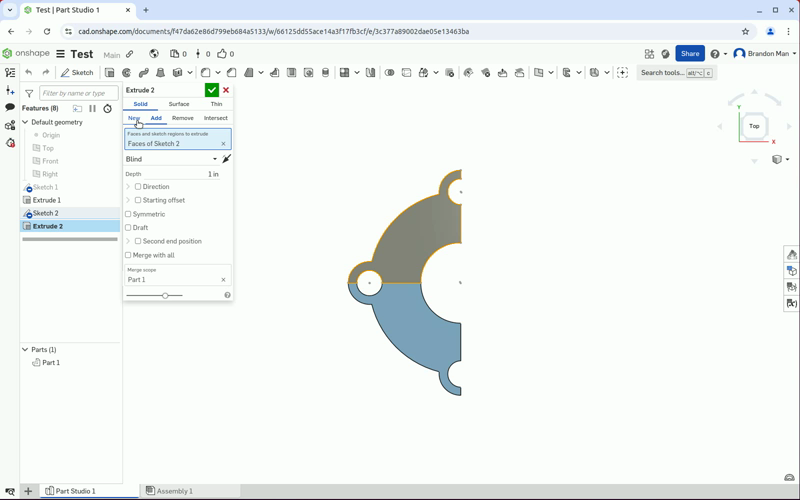
click(137, 120)
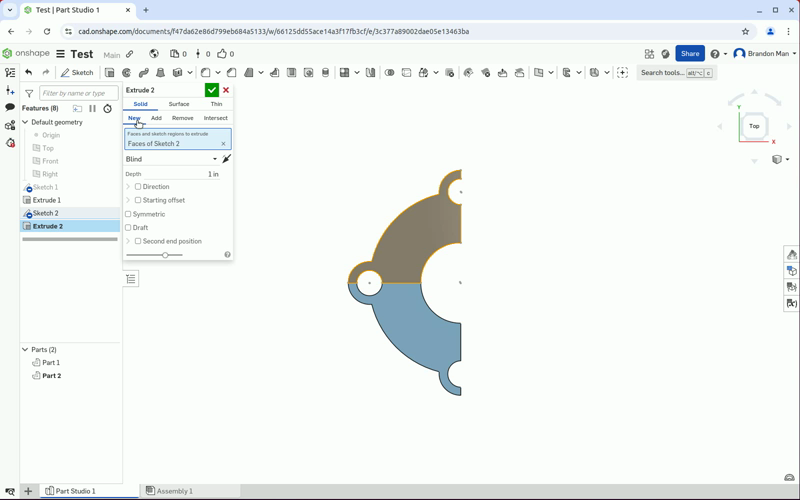
key(tab, 4)
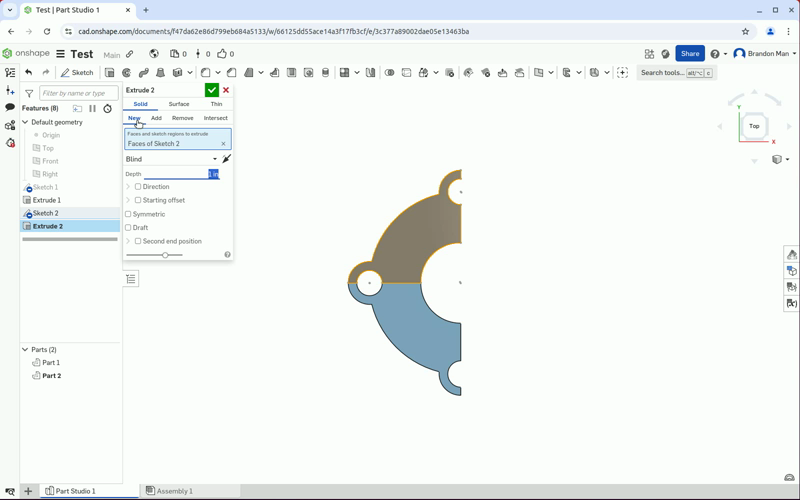
text(0.722)
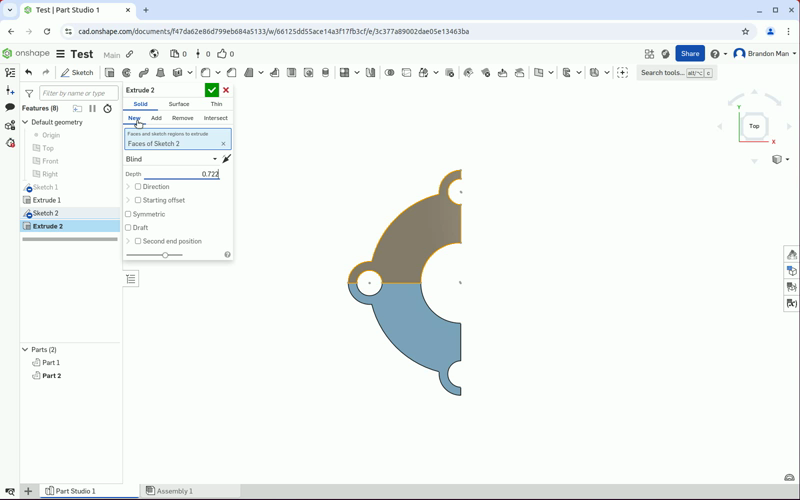
key(enter)
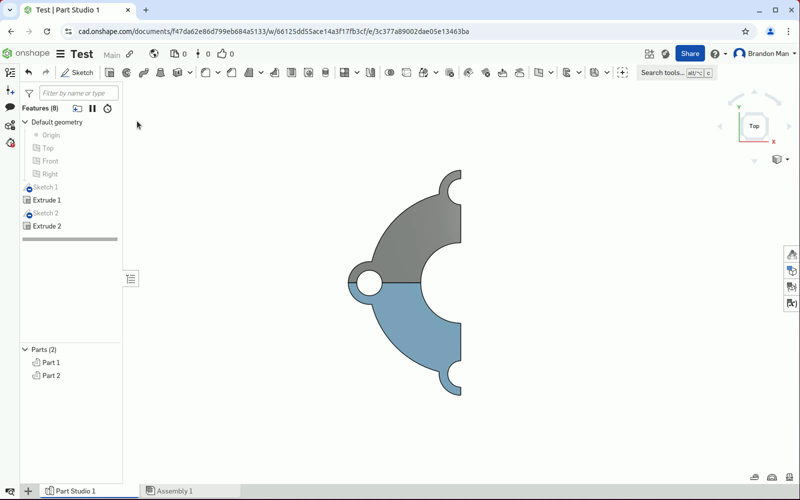
key(shift+h)
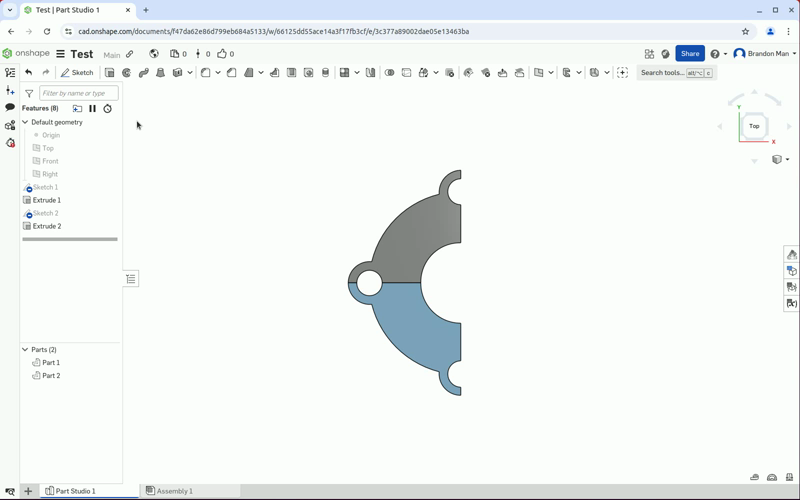
key(shift+h)
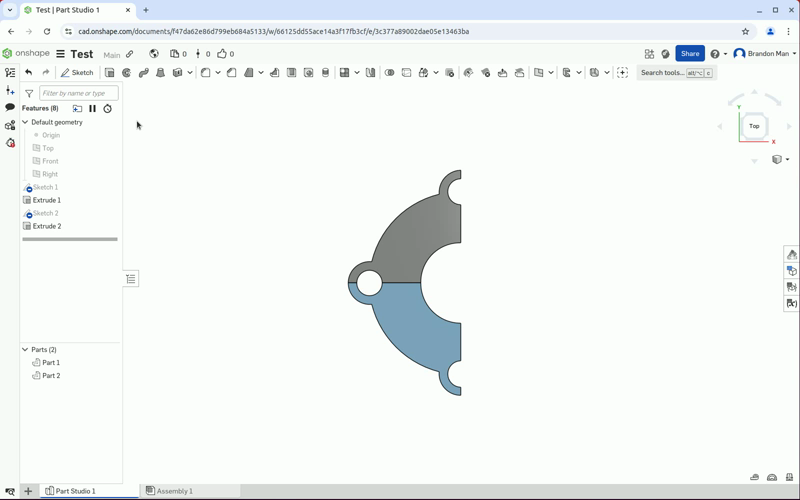
mouse_move(73, 189)
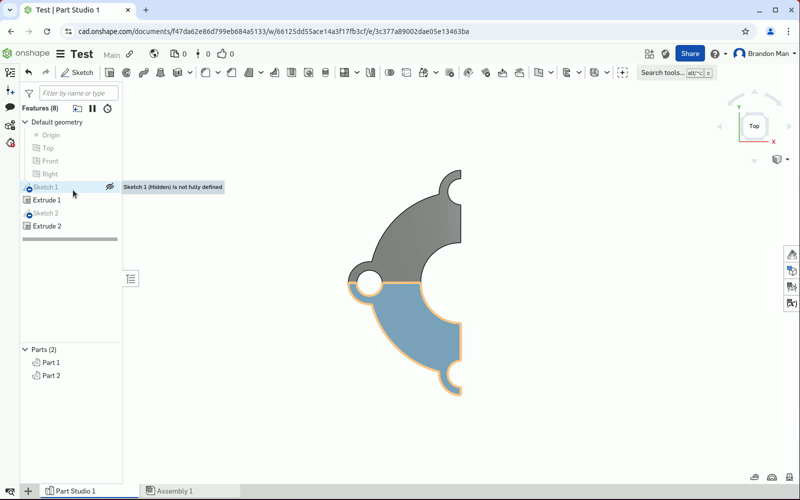
click(73, 189)
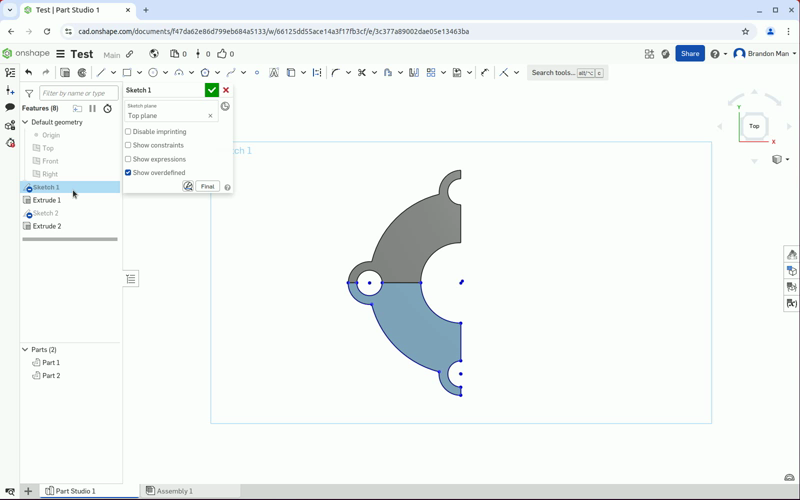
mouse_move(229, 92)
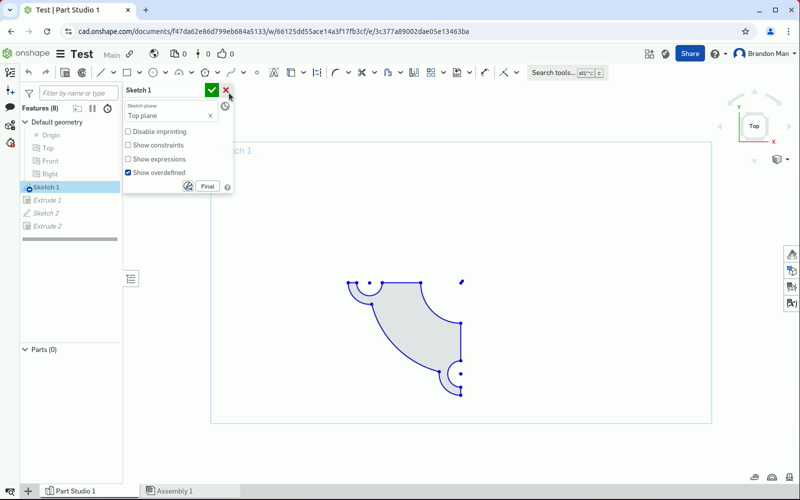
click(229, 92)
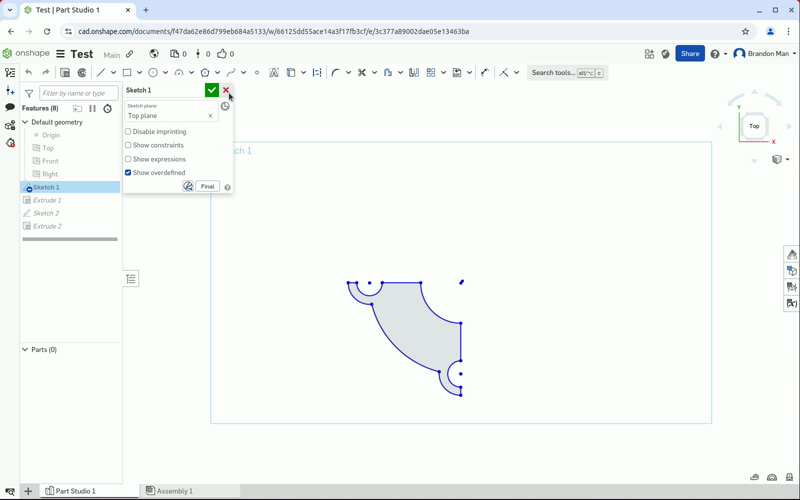
key(shift+s)
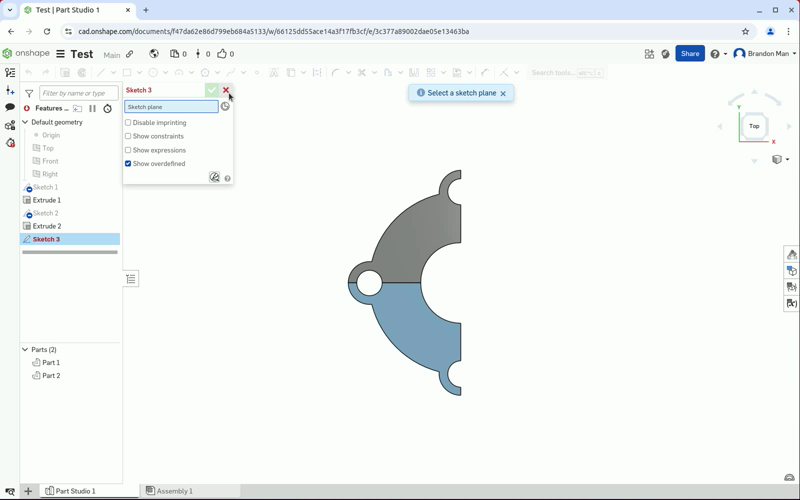
mouse_move(73, 150)
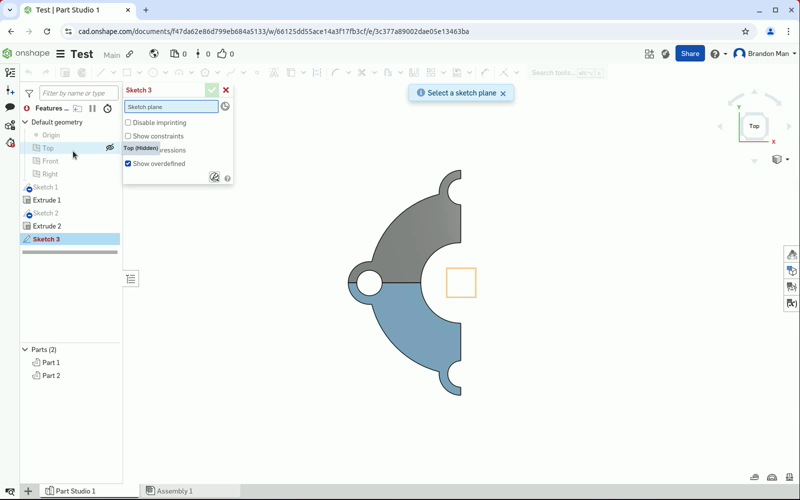
click(73, 150)
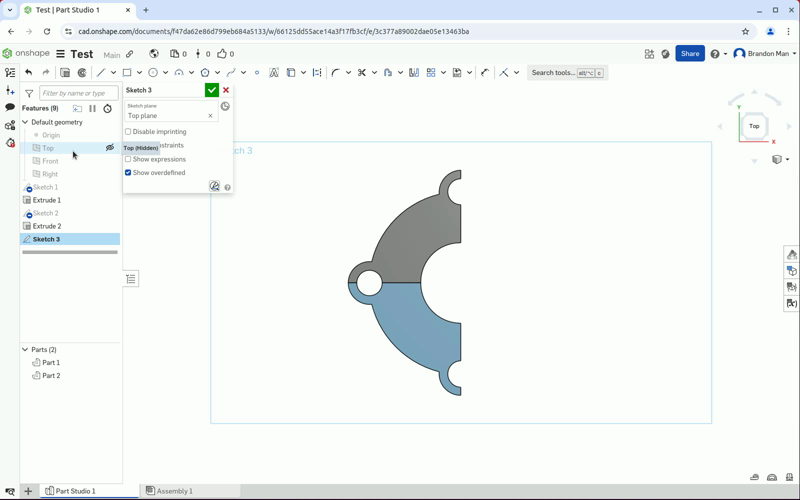
mouse_move(73, 352)
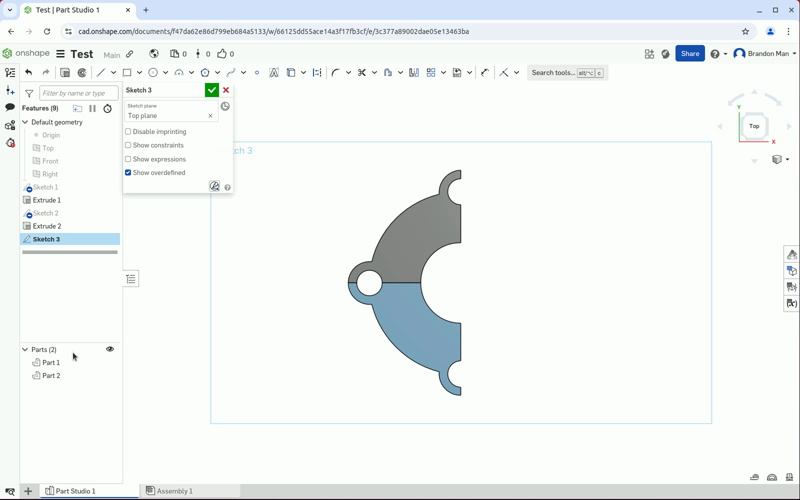
key(y)
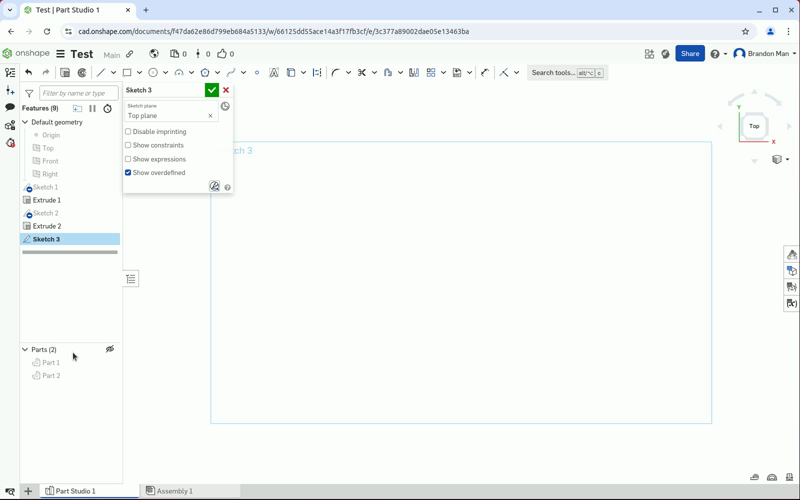
key(a)
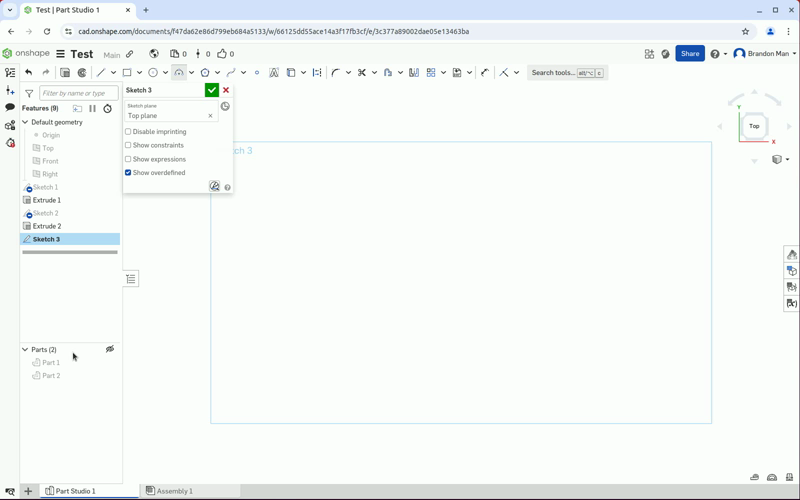
key_down(shift)
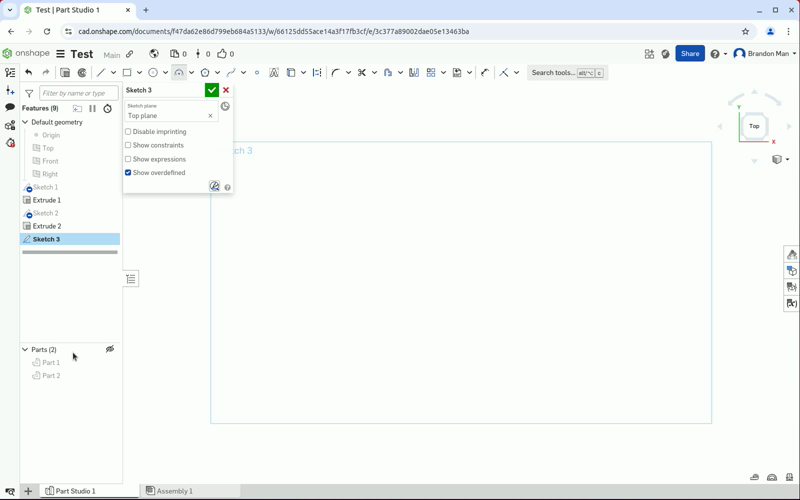
mouse_move(460, 241)
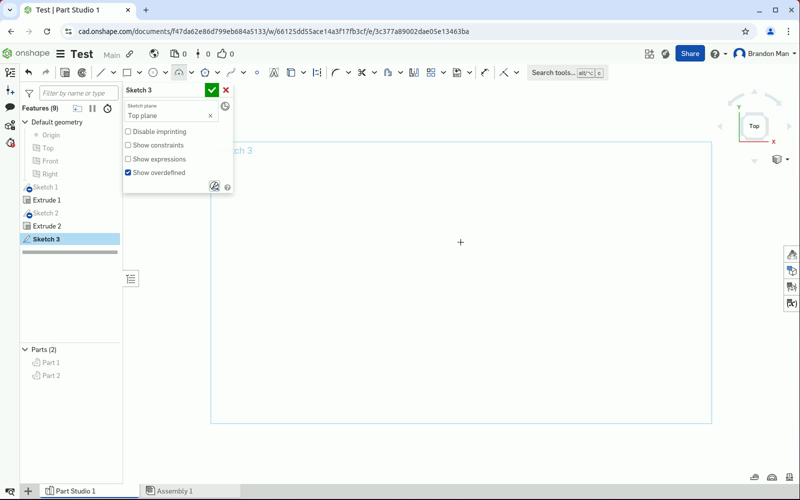
click(460, 241)
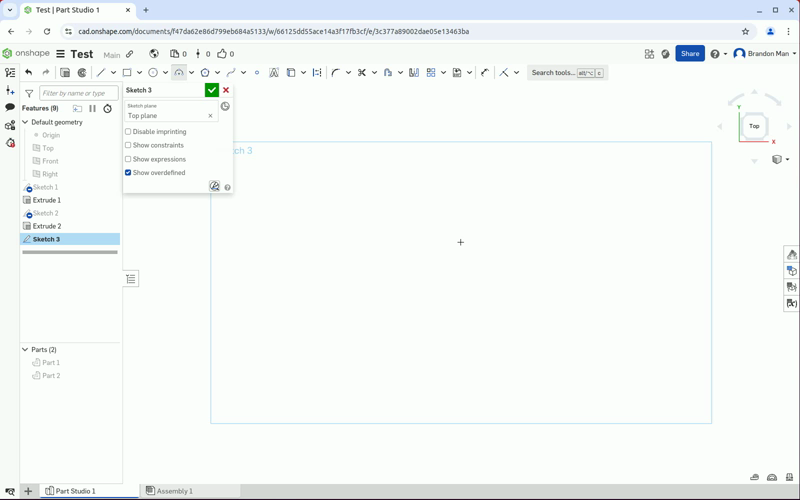
key_up(shift)
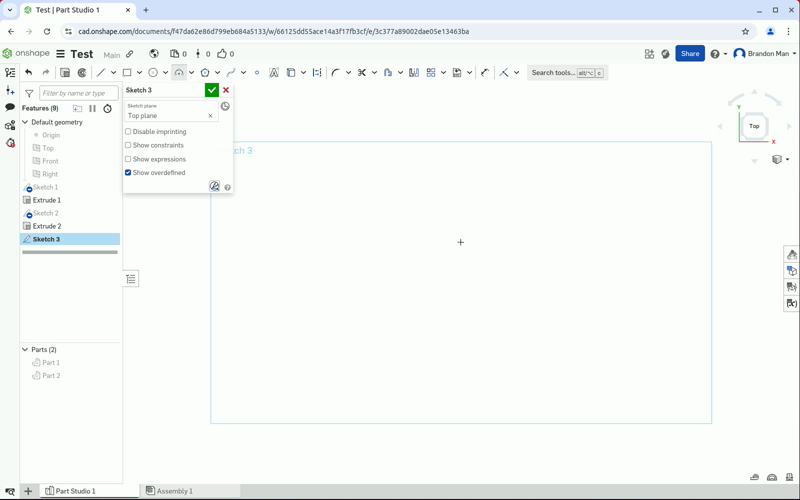
key_down(shift)
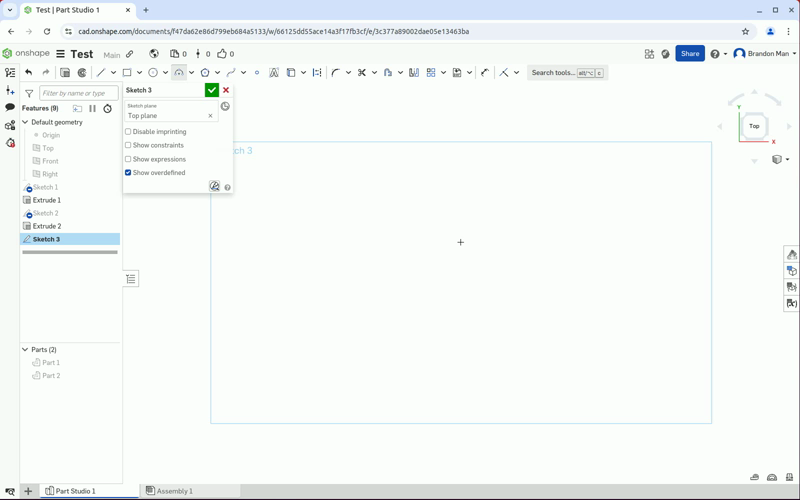
mouse_move(501, 282)
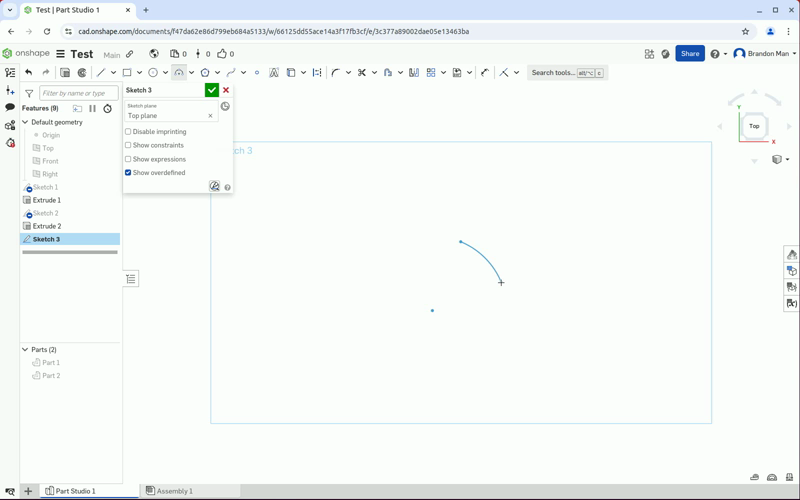
click(501, 282)
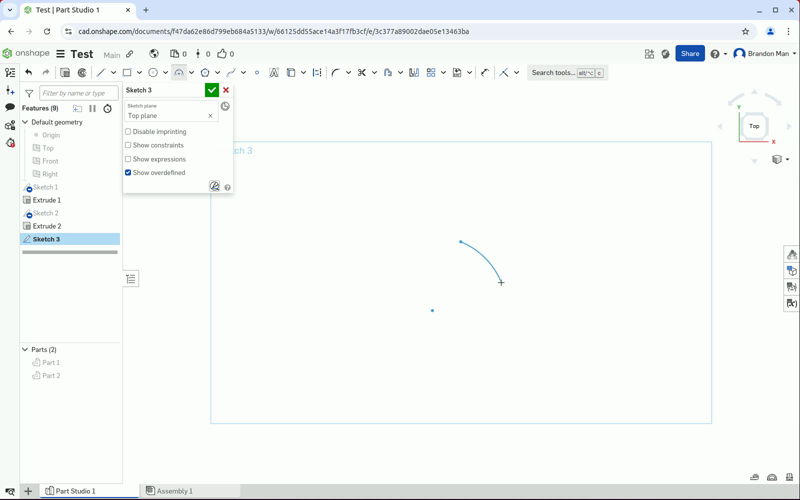
mouse_move(489, 253)
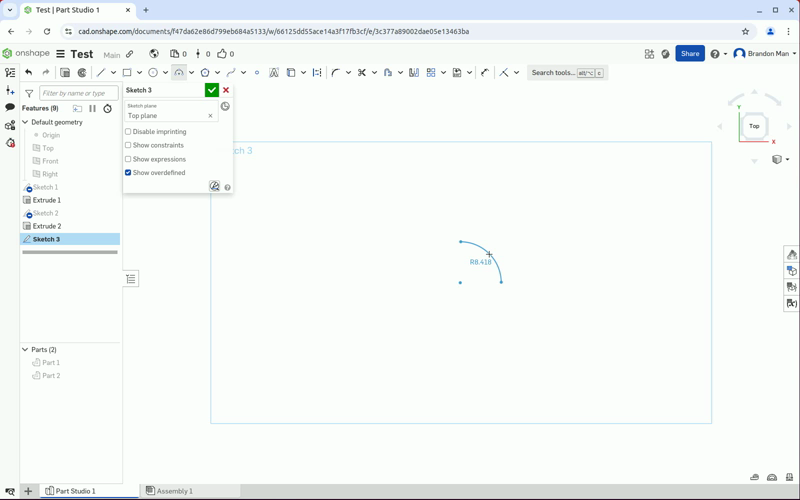
click(489, 253)
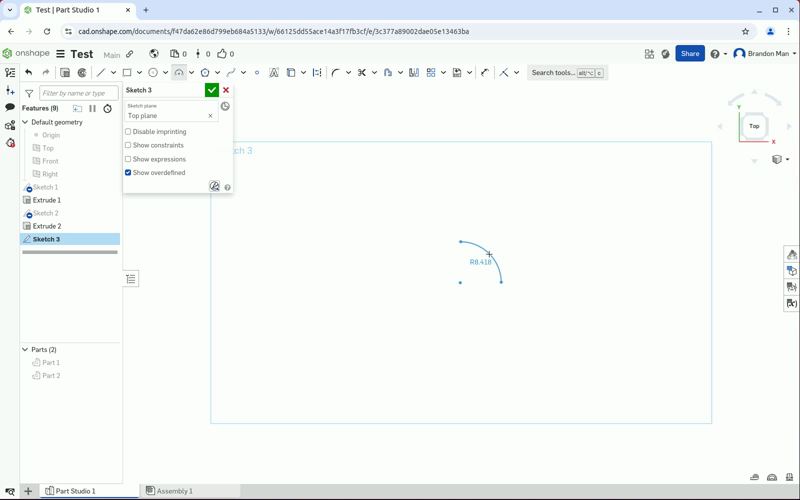
key_up(shift)
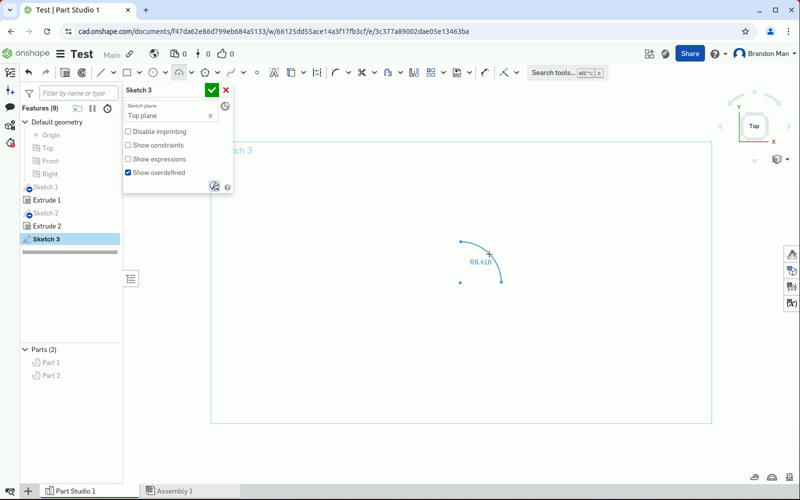
key(esc)
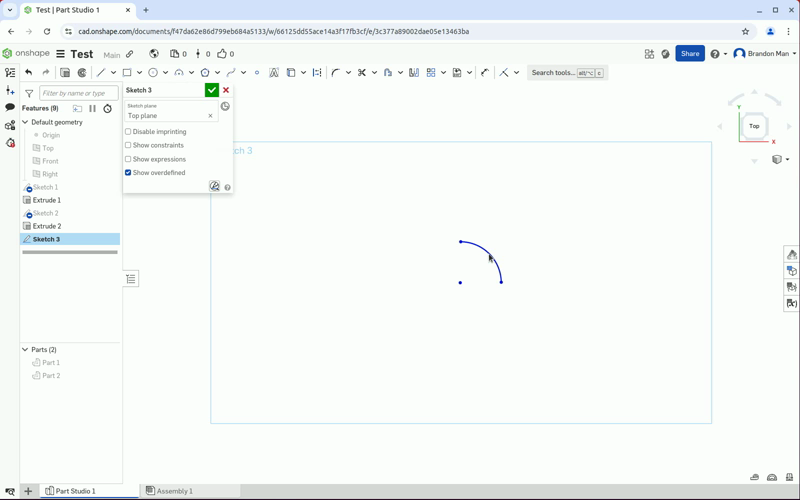
key(l)
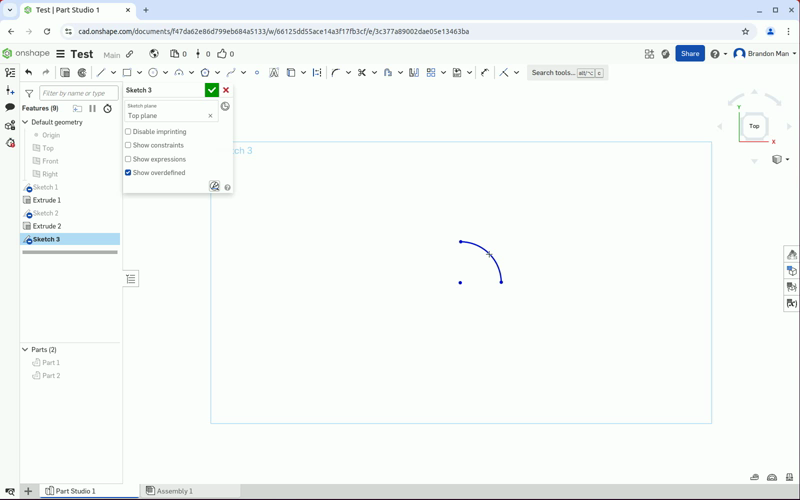
mouse_move(501, 282)
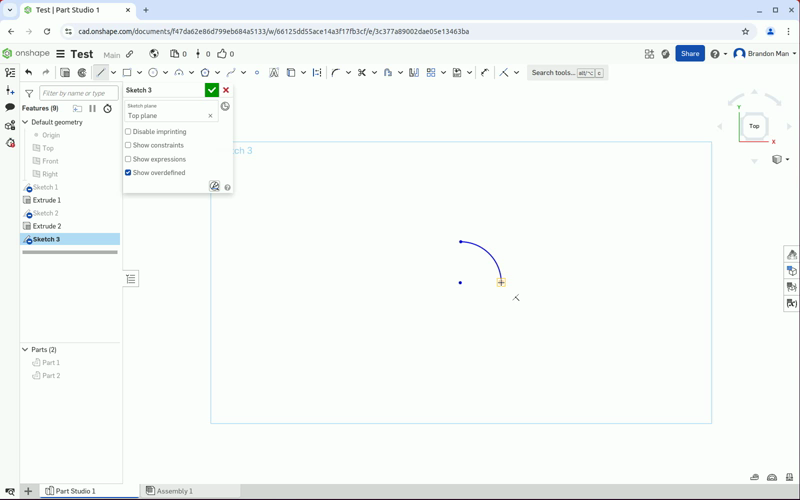
click(501, 282)
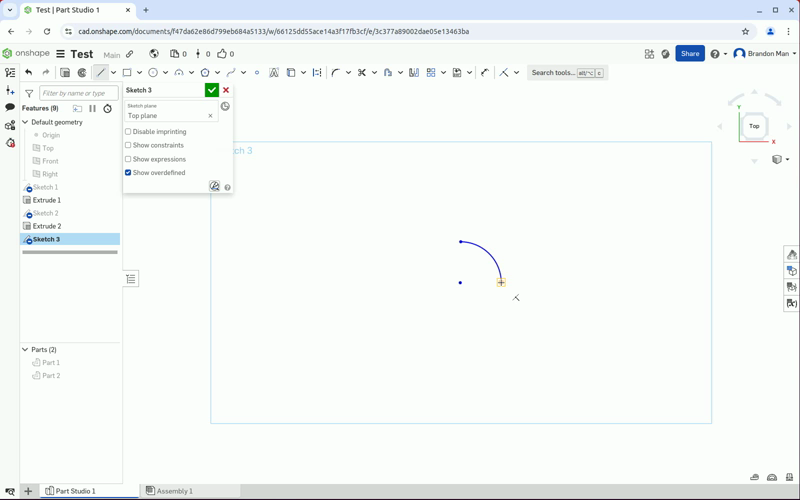
key_down(shift)
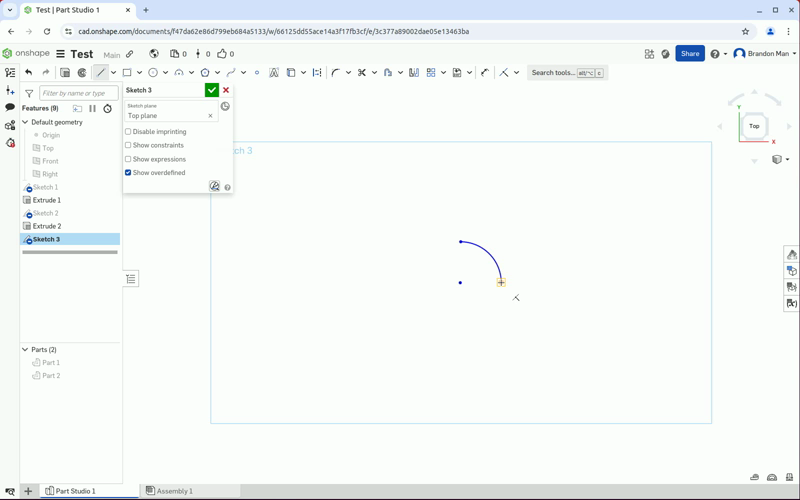
mouse_move(531, 282)
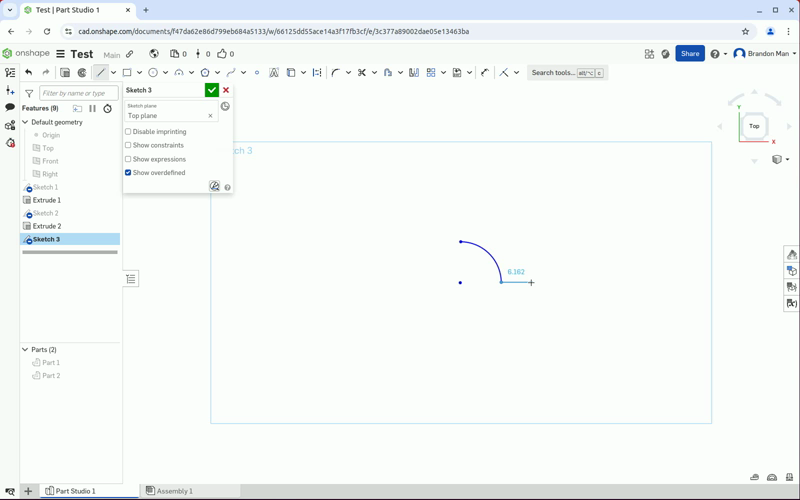
mouse_move(538, 282)
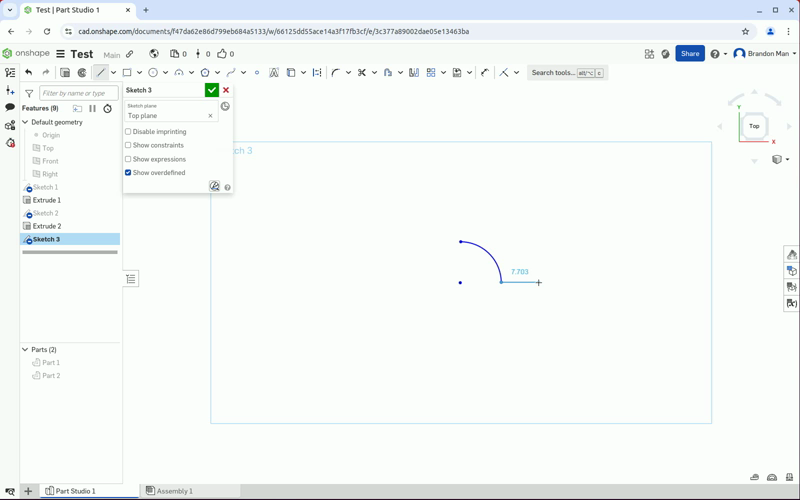
click(538, 282)
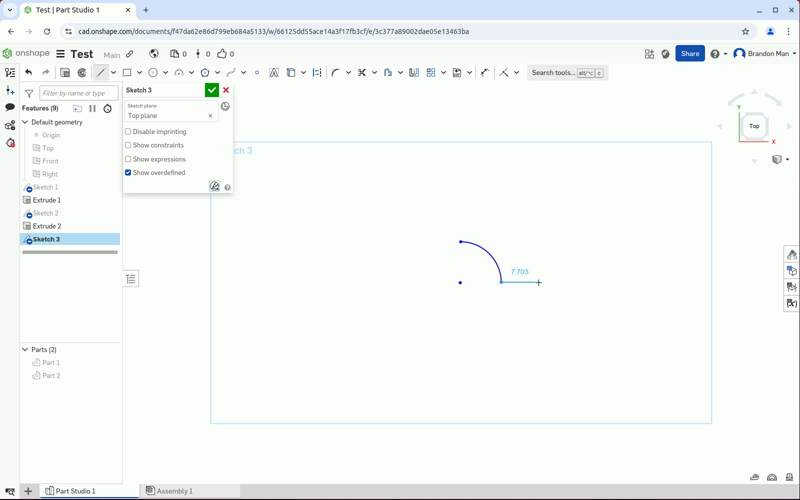
key_up(shift)
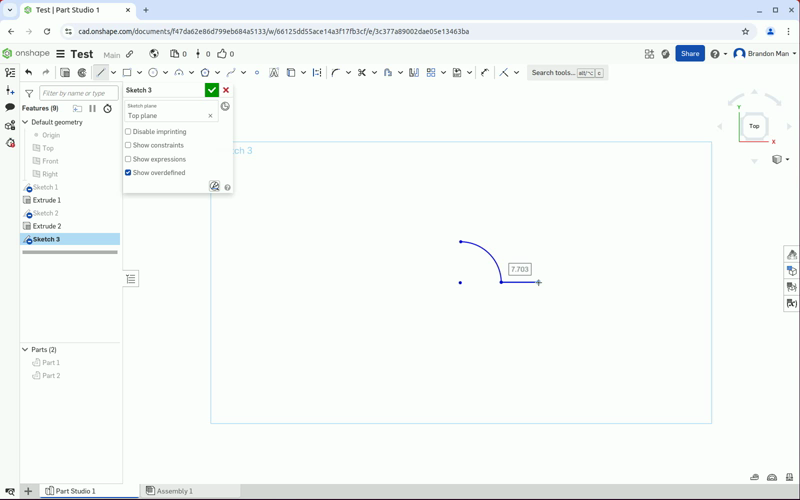
key(esc)
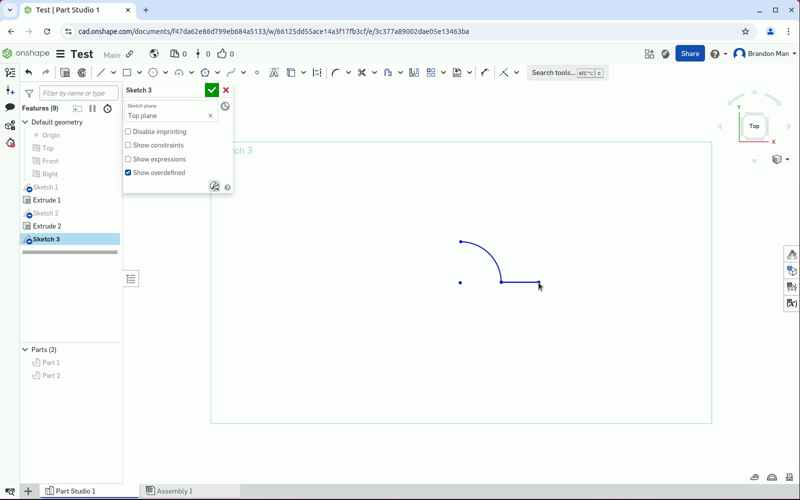
key(a)
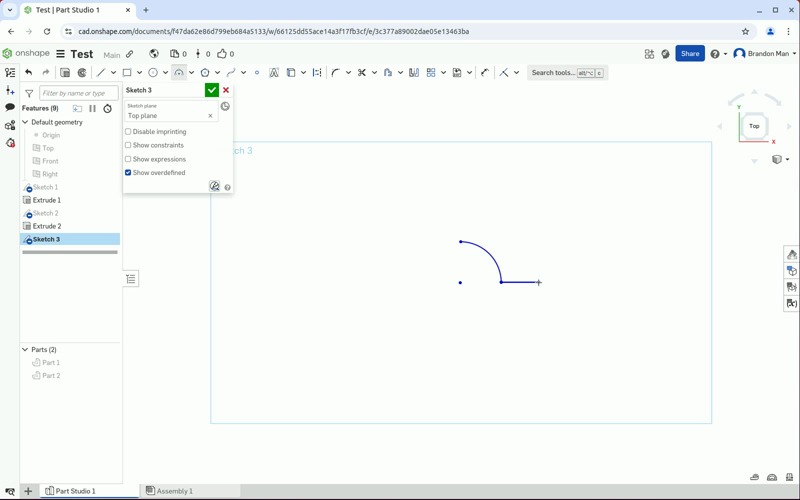
mouse_move(538, 282)
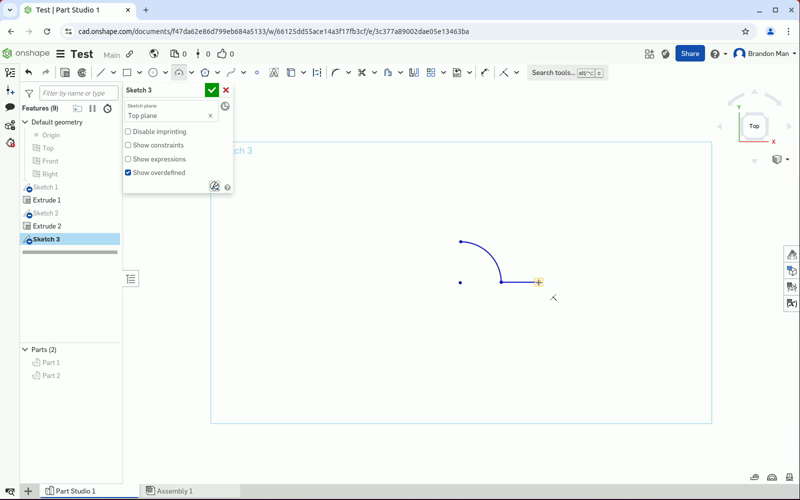
click(538, 282)
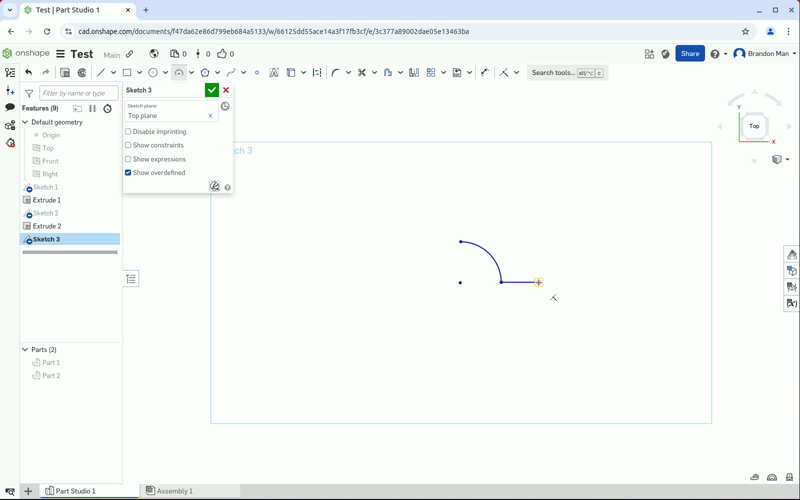
key_down(shift)
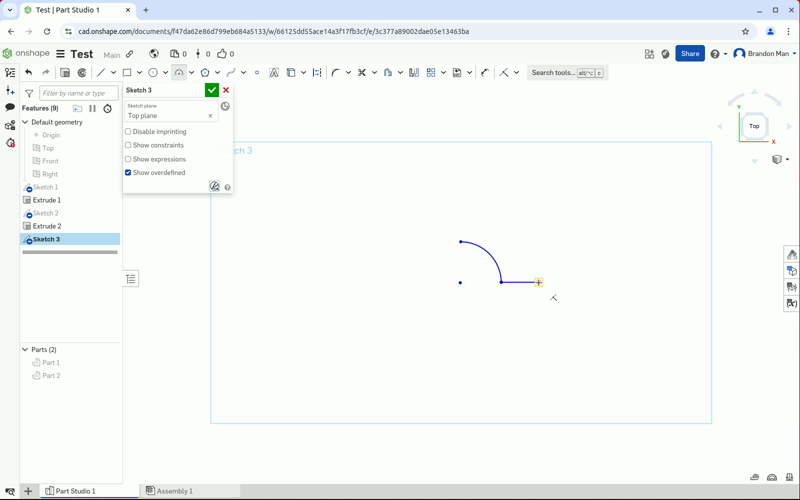
mouse_move(564, 282)
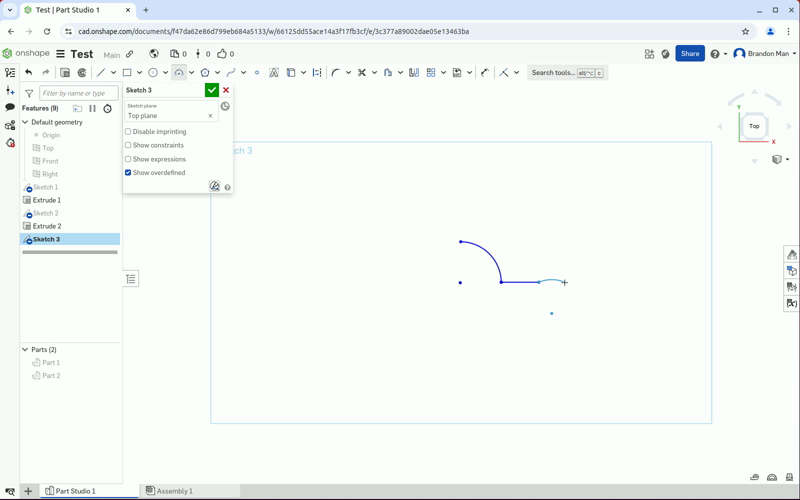
click(564, 282)
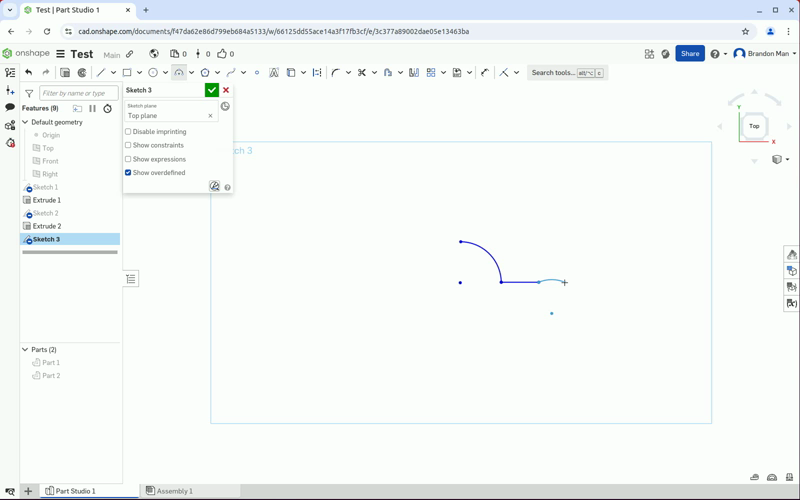
mouse_move(552, 269)
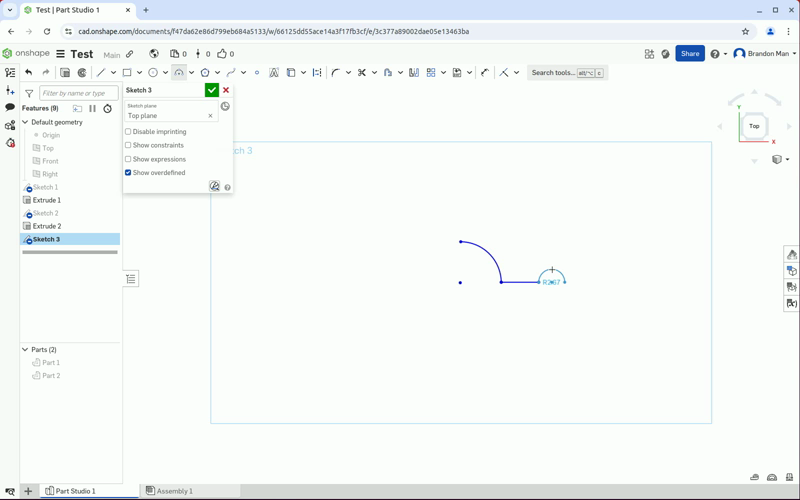
click(552, 269)
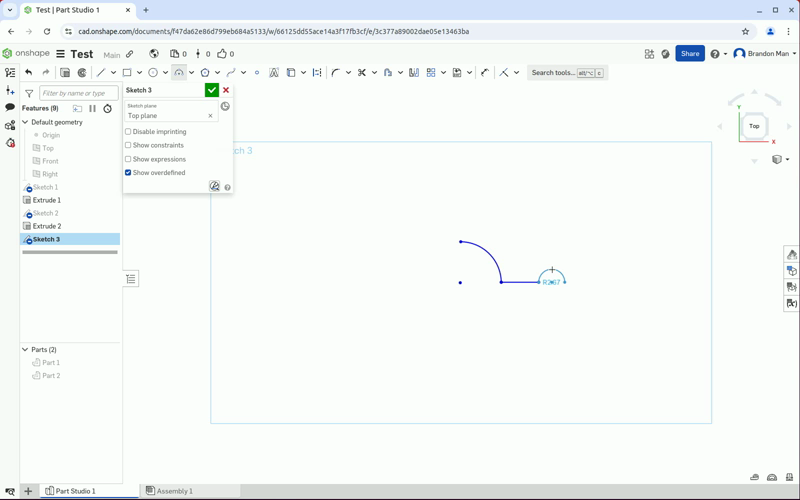
key_up(shift)
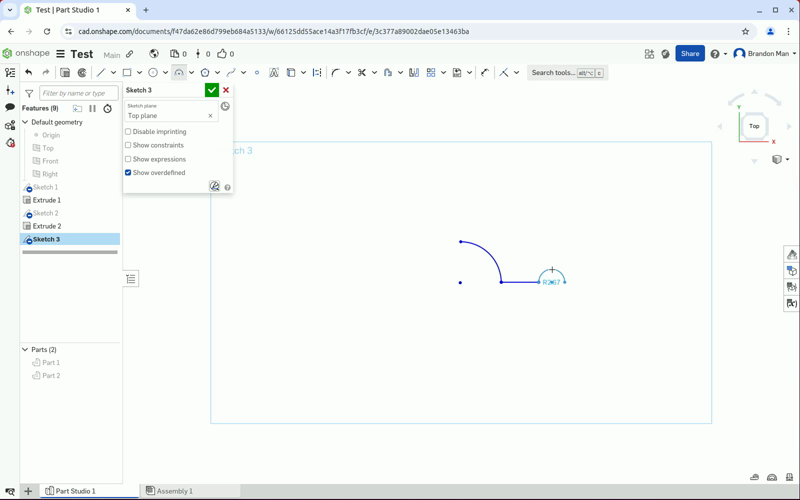
key(esc)
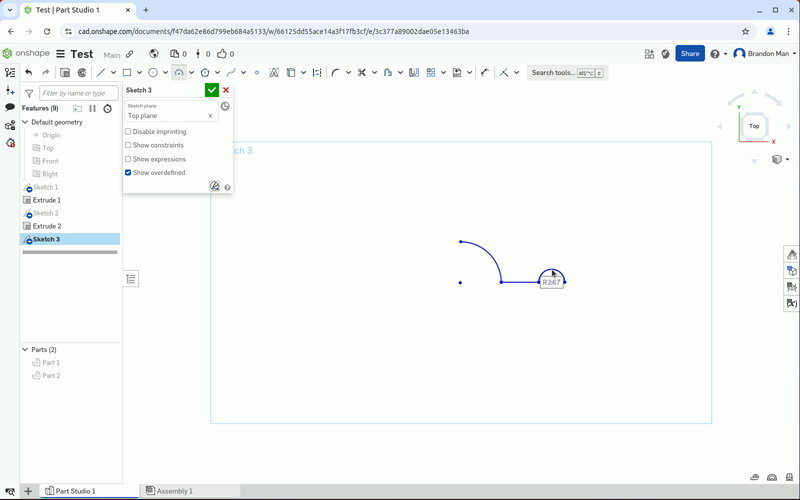
key(l)
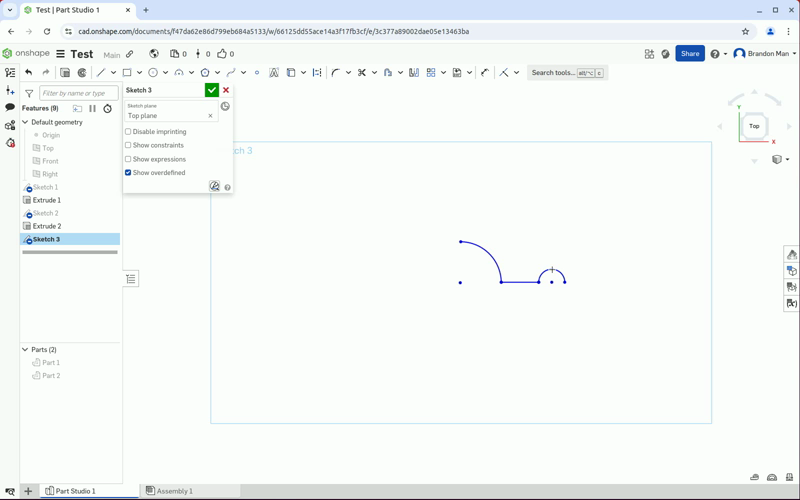
mouse_move(564, 282)
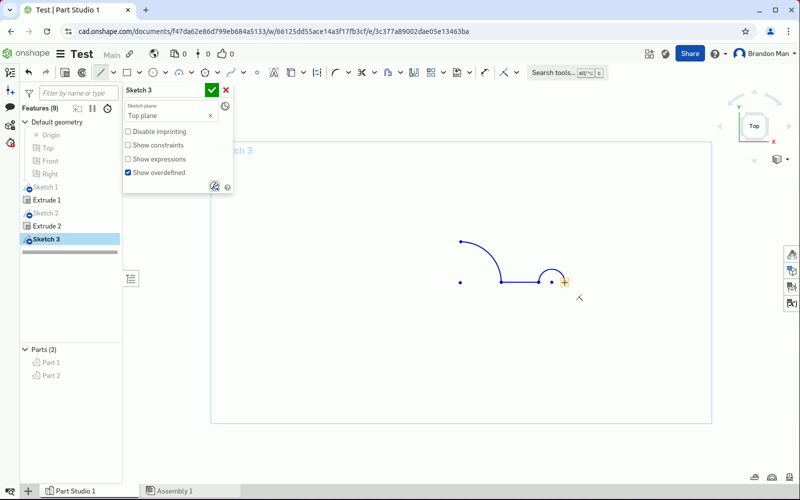
click(564, 282)
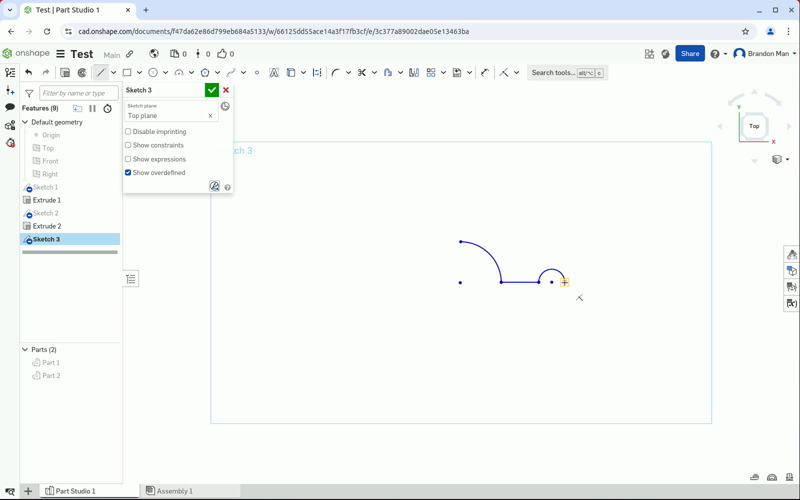
key_down(shift)
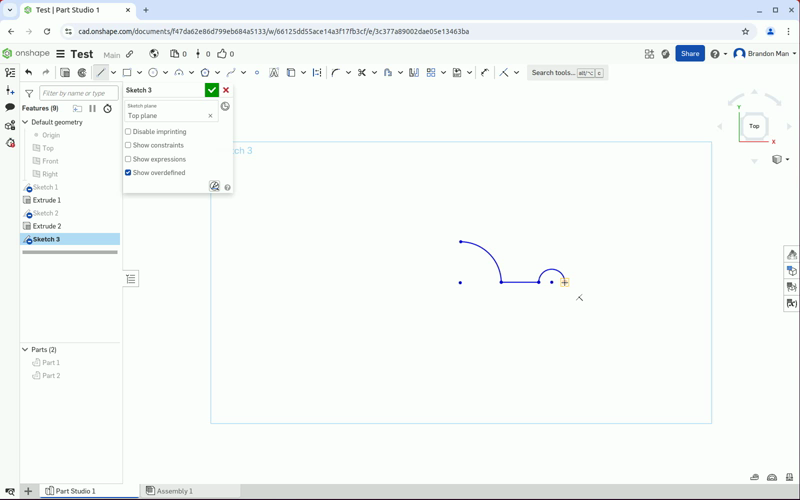
mouse_move(589, 282)
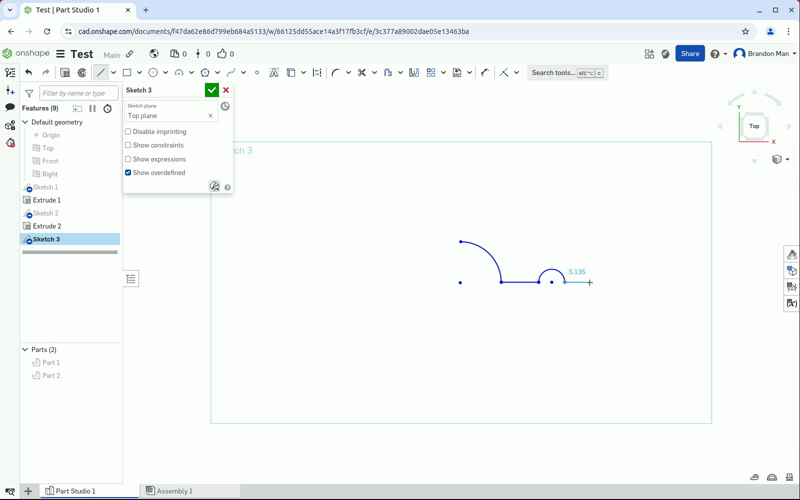
mouse_move(573, 282)
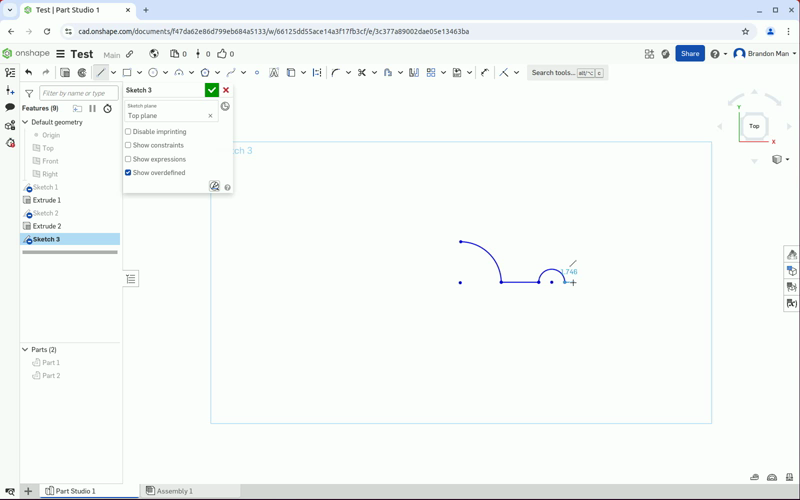
click(573, 282)
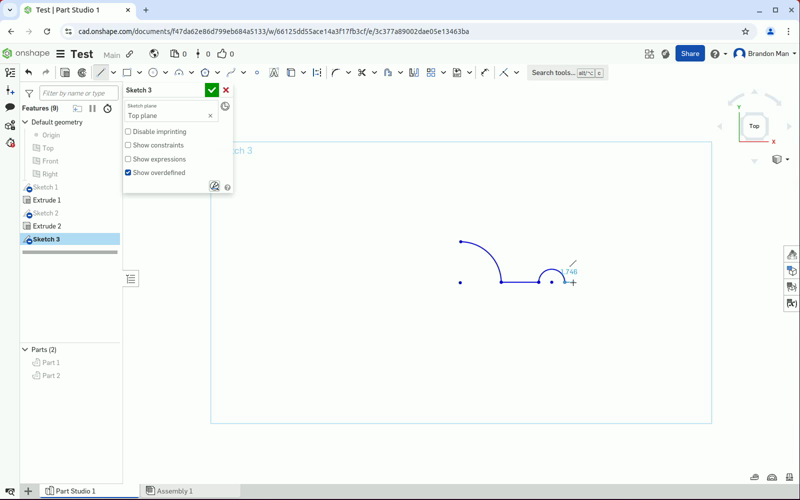
key_up(shift)
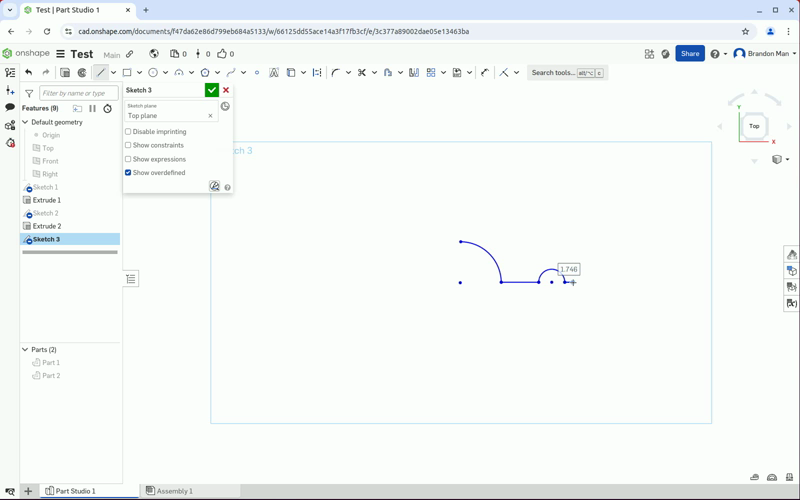
key(esc)
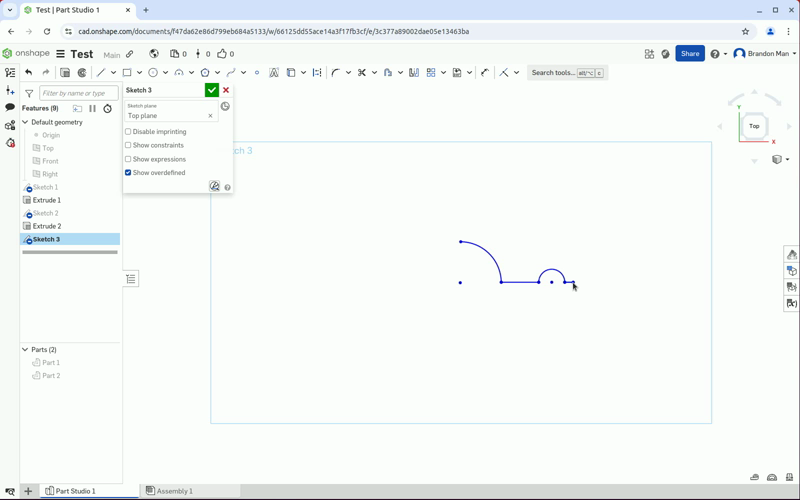
key(a)
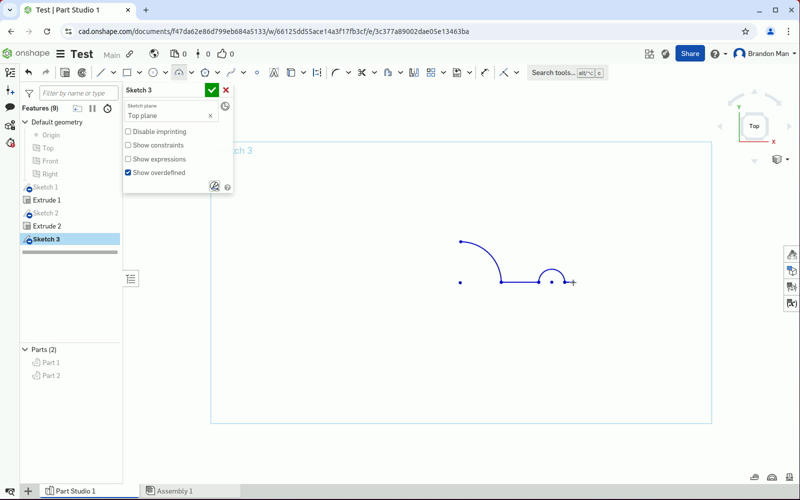
mouse_move(573, 282)
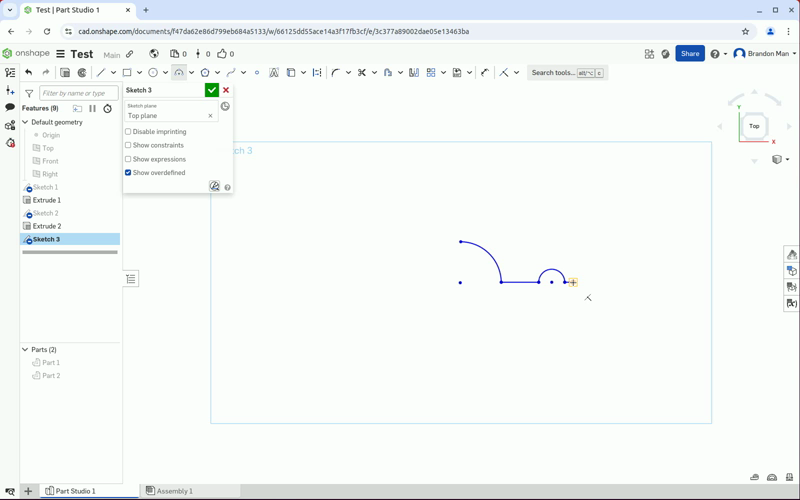
click(573, 282)
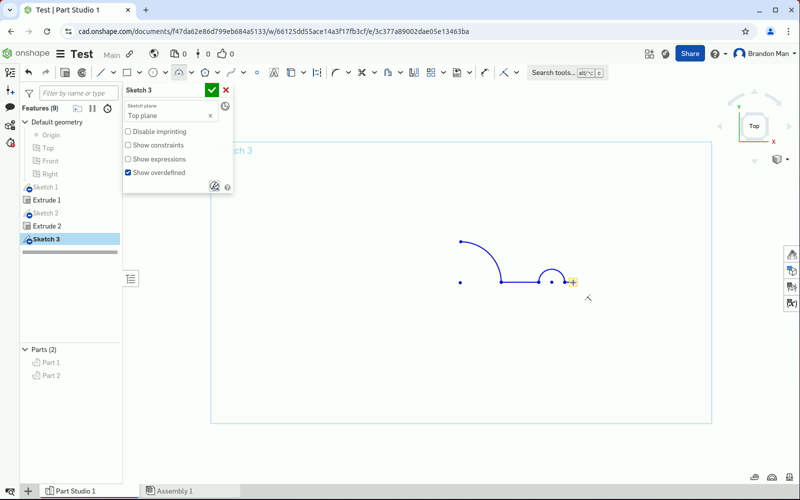
key_down(shift)
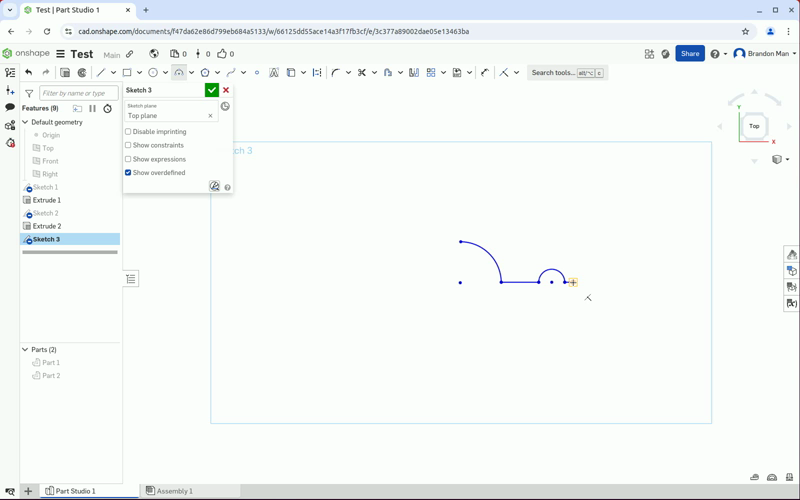
mouse_move(549, 262)
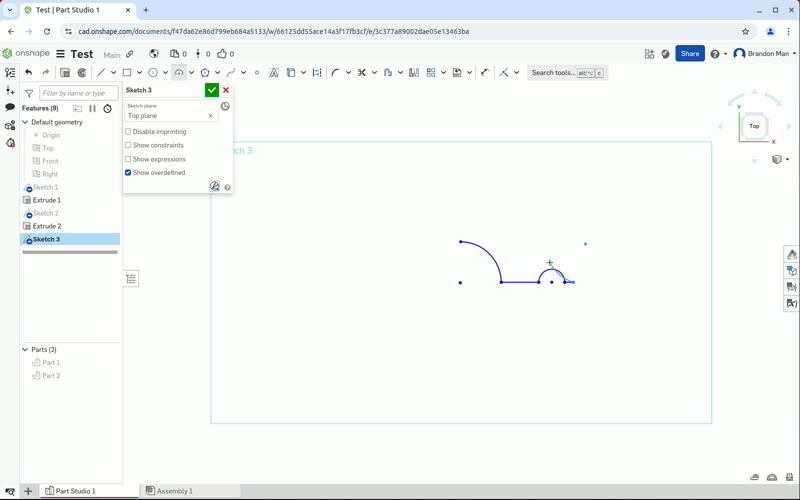
click(549, 262)
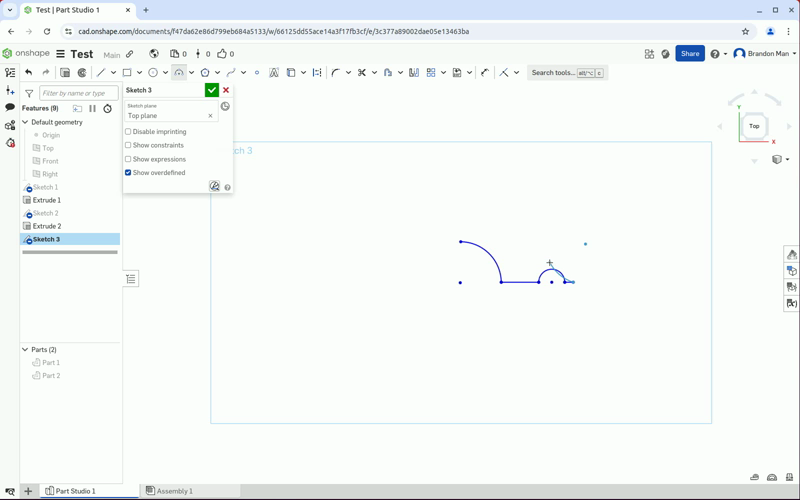
mouse_move(566, 266)
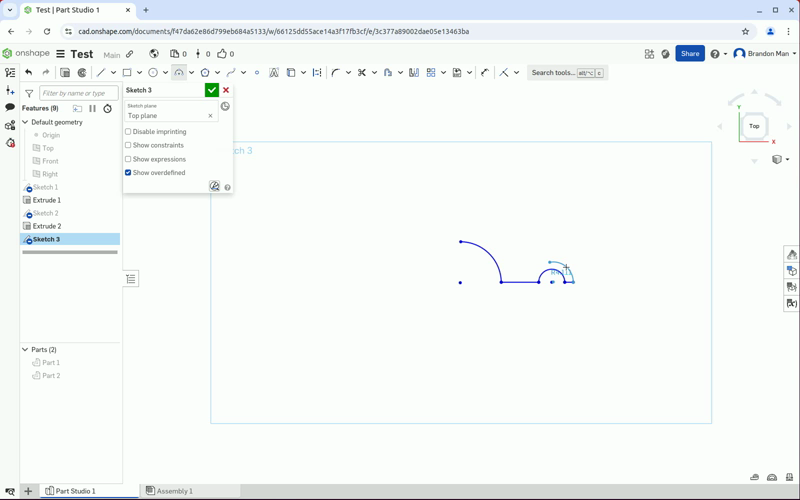
click(566, 266)
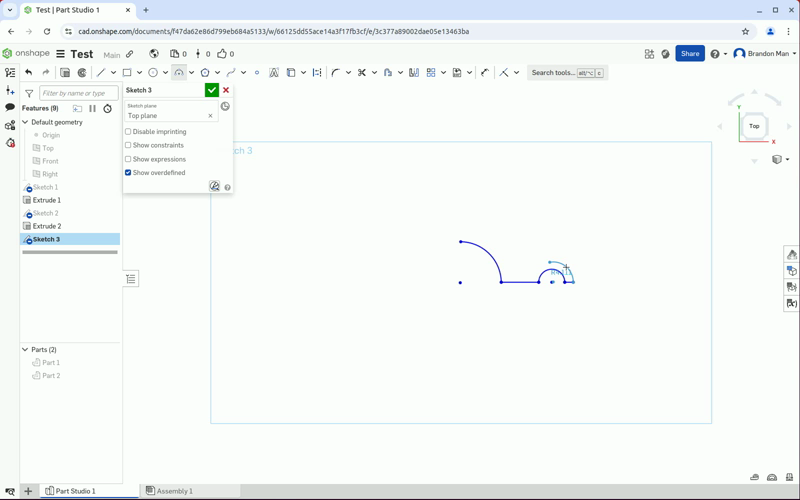
key_up(shift)
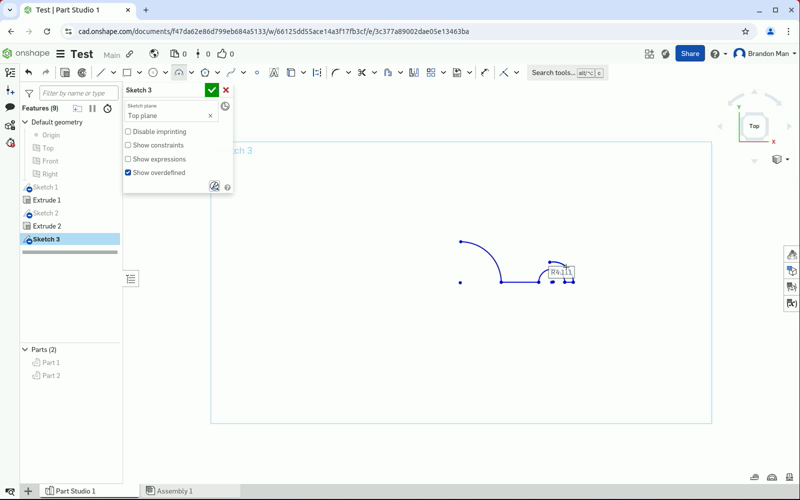
mouse_move(549, 262)
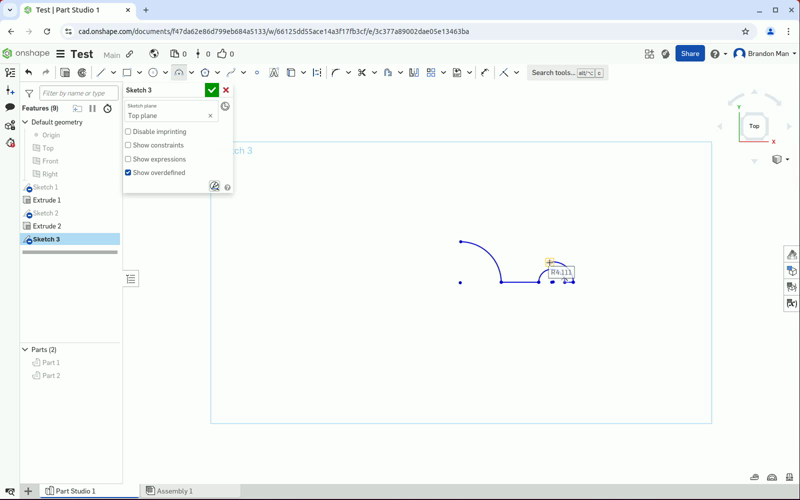
click(549, 262)
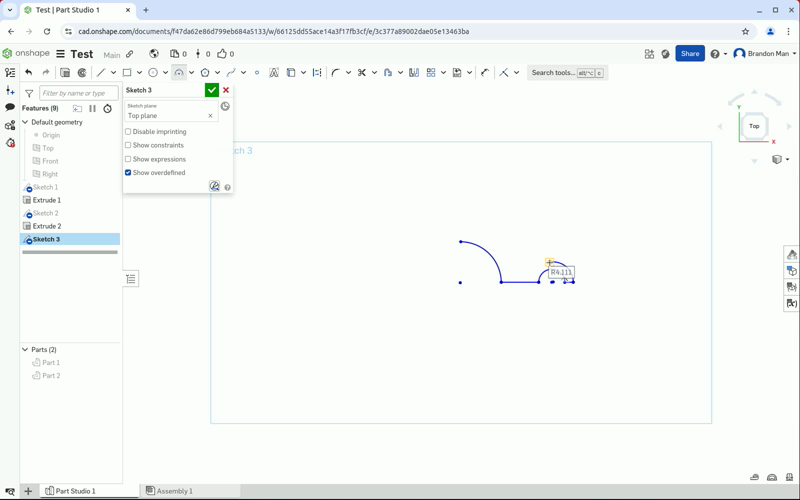
key_down(shift)
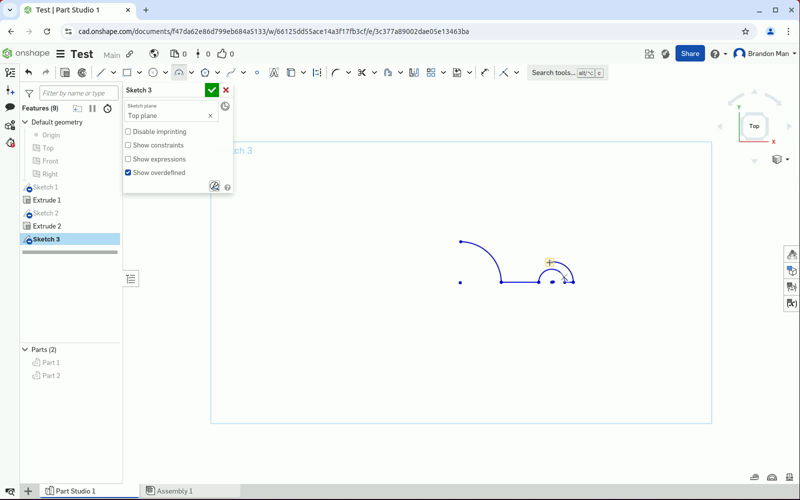
mouse_move(482, 193)
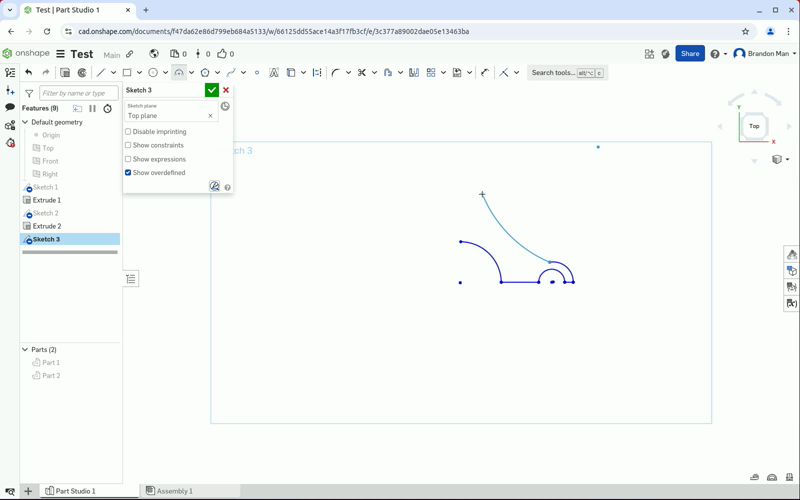
click(482, 193)
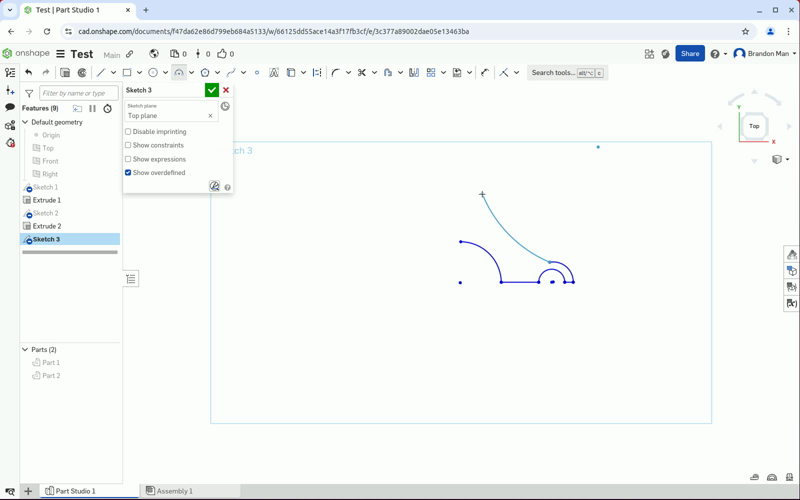
mouse_move(525, 218)
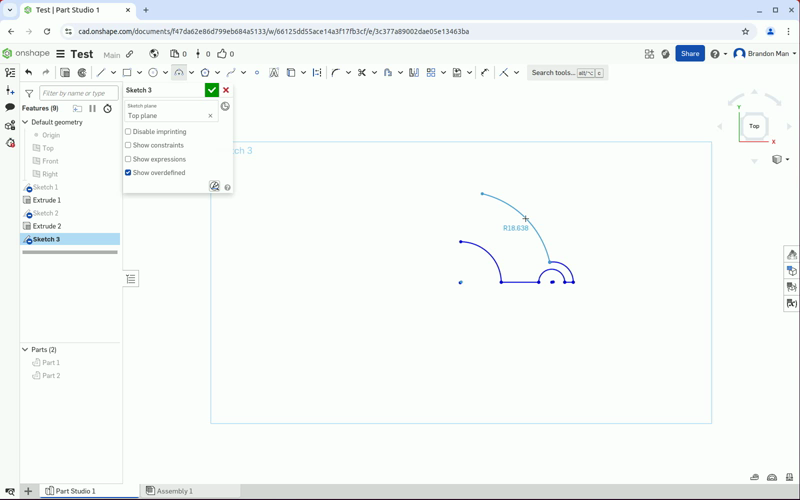
click(525, 218)
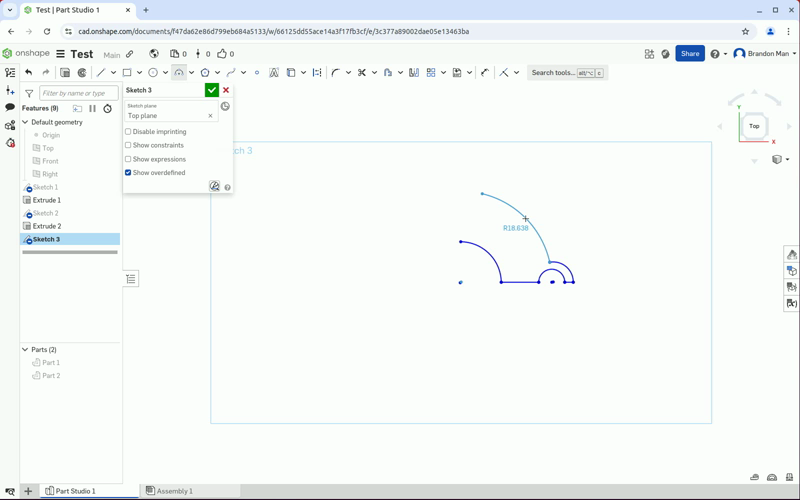
key_up(shift)
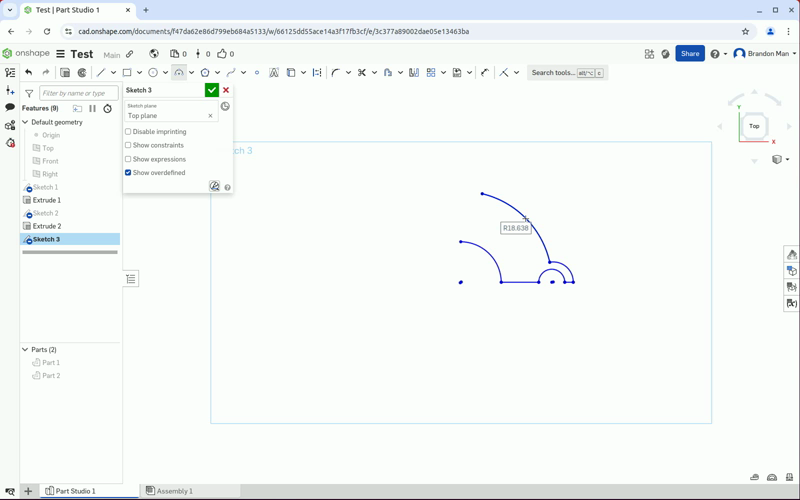
mouse_move(482, 193)
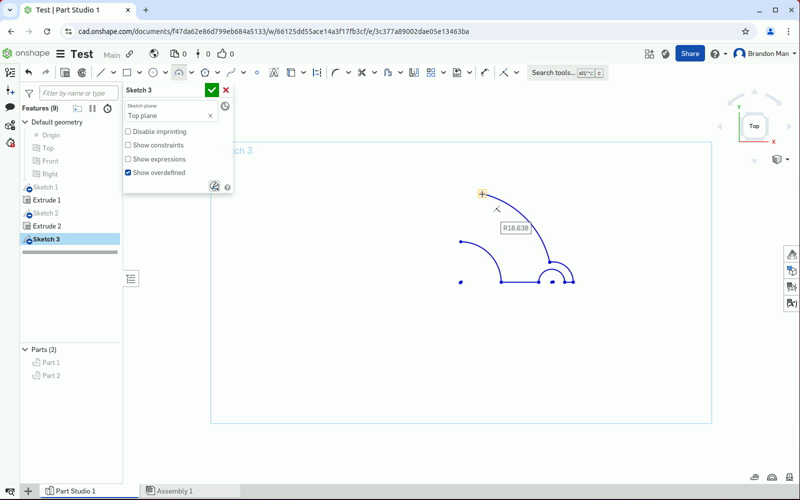
click(482, 193)
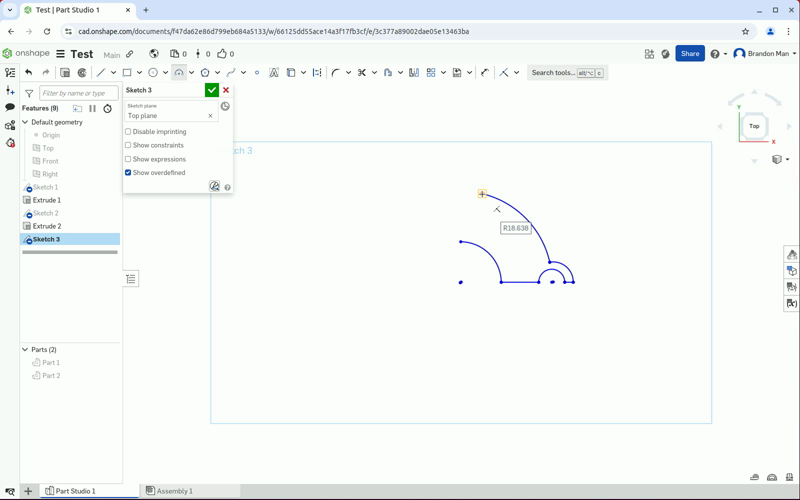
key_down(shift)
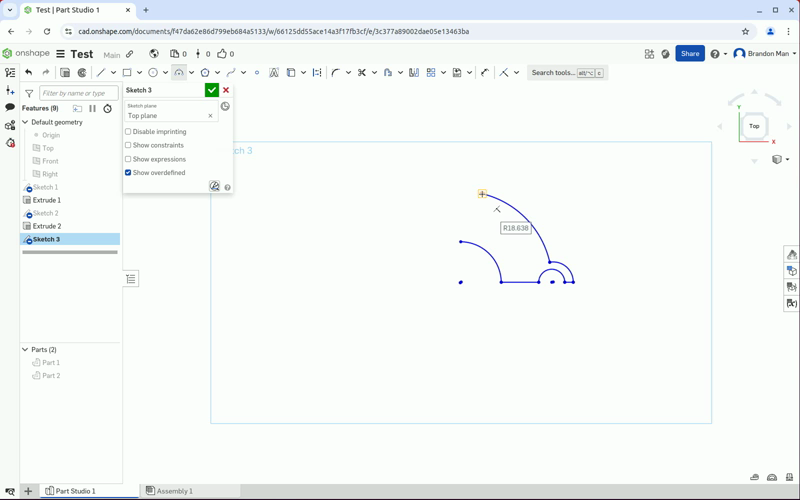
mouse_move(460, 169)
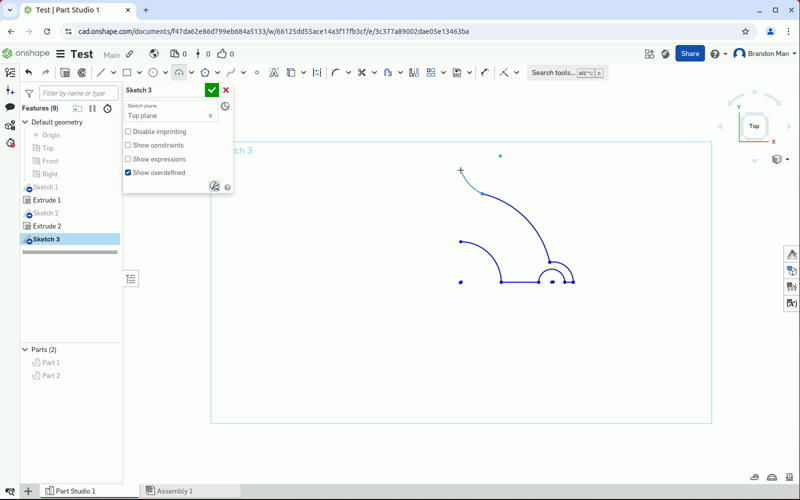
click(460, 169)
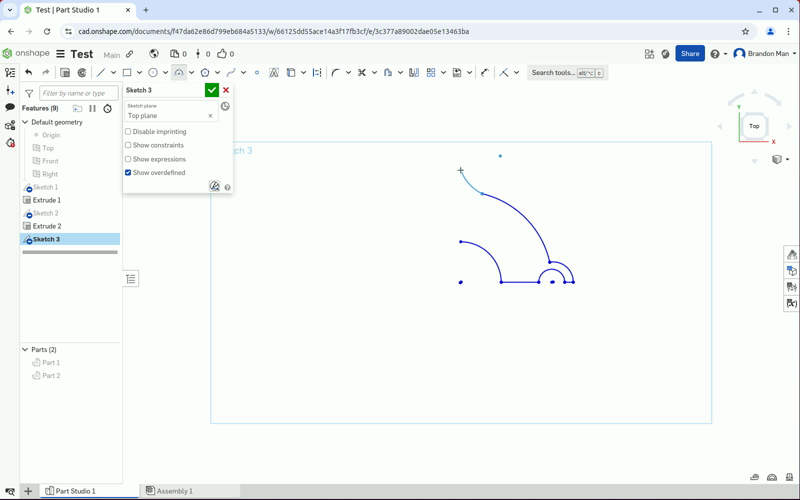
mouse_move(476, 176)
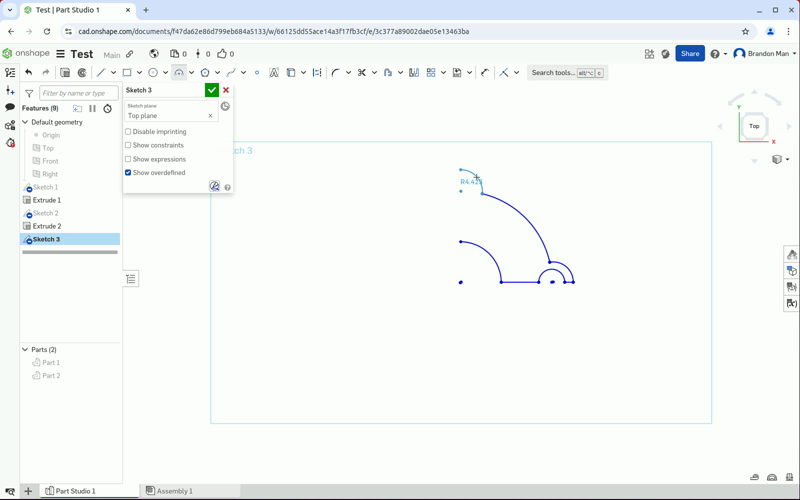
click(476, 176)
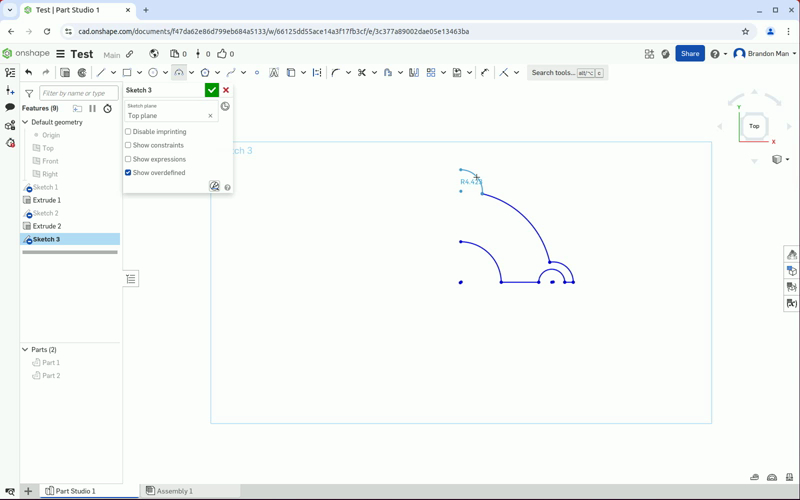
key_up(shift)
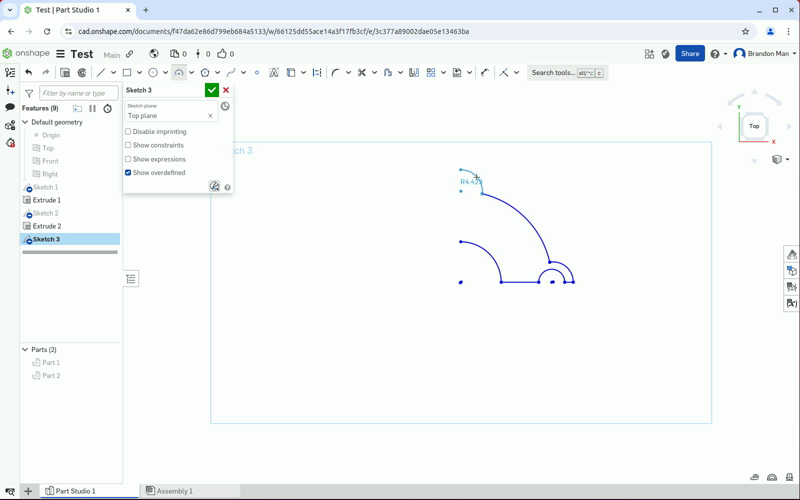
key(esc)
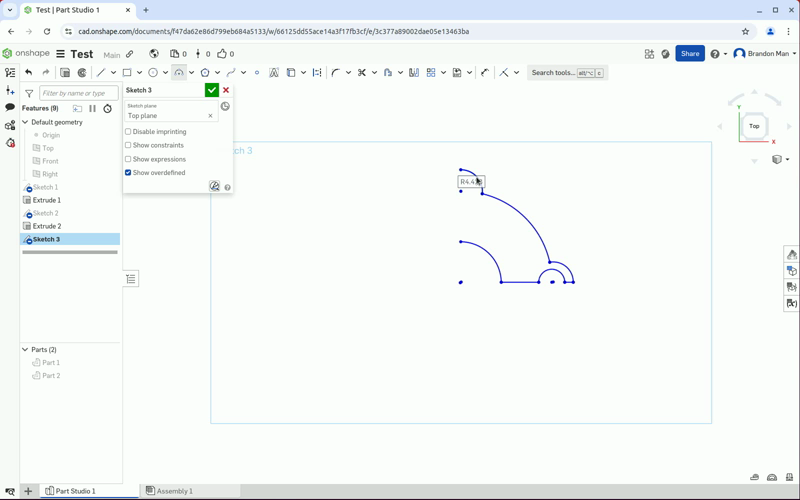
key(l)
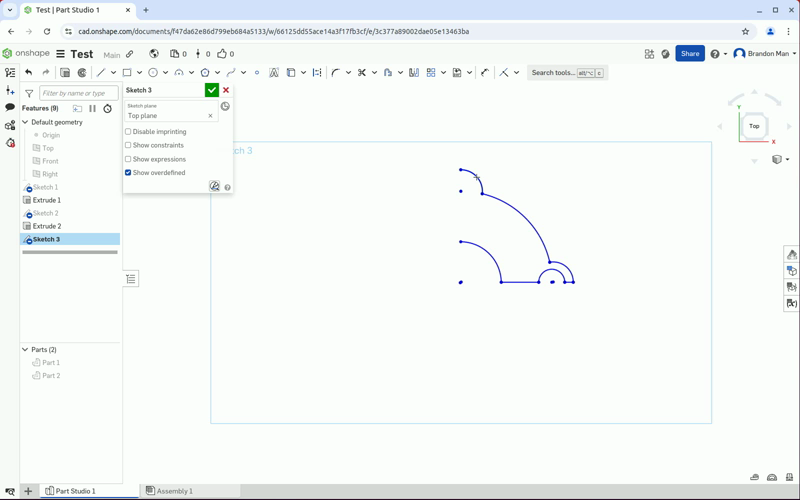
mouse_move(460, 169)
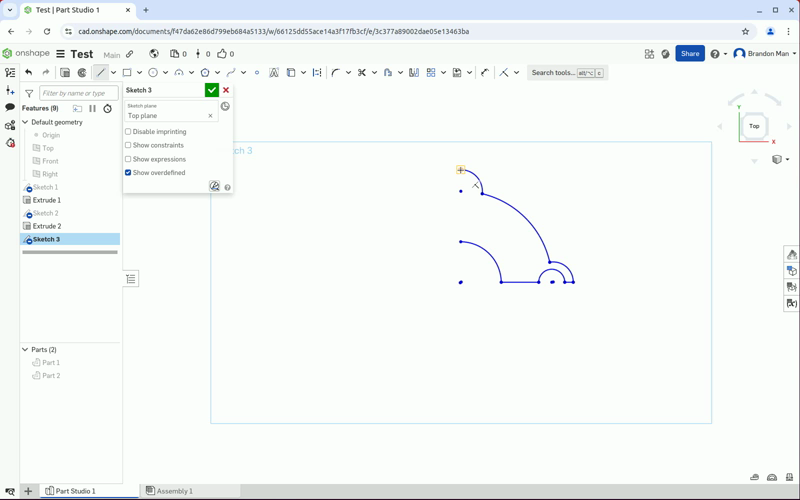
click(460, 169)
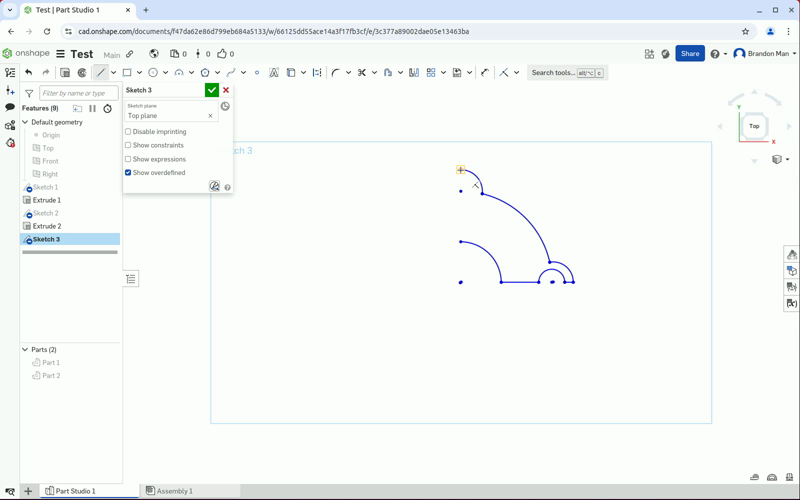
key_down(shift)
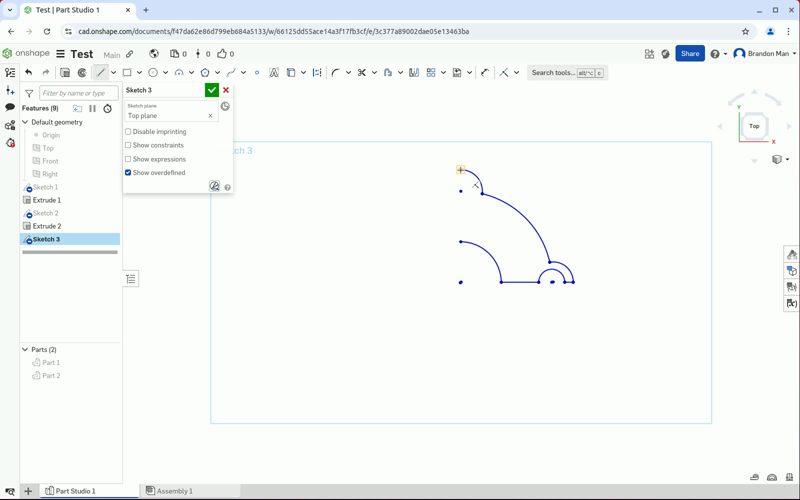
mouse_move(490, 169)
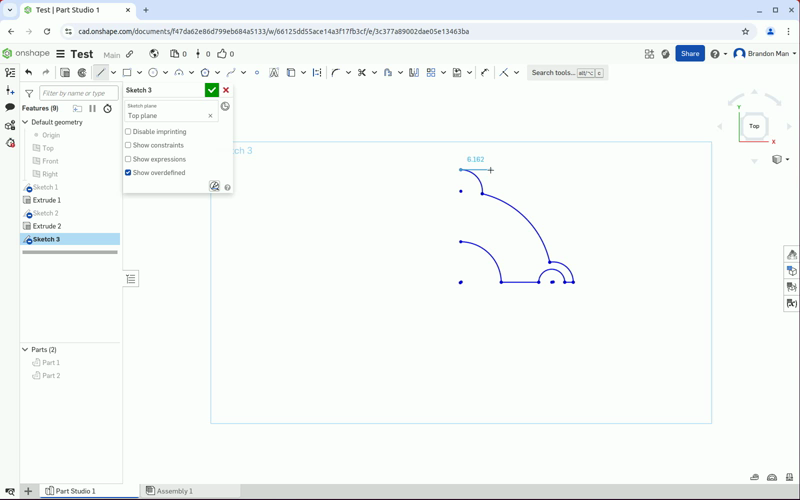
mouse_move(460, 177)
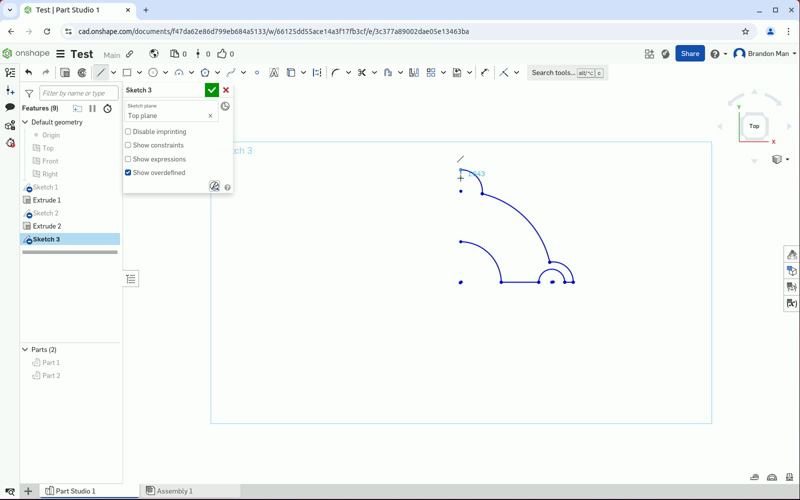
click(460, 177)
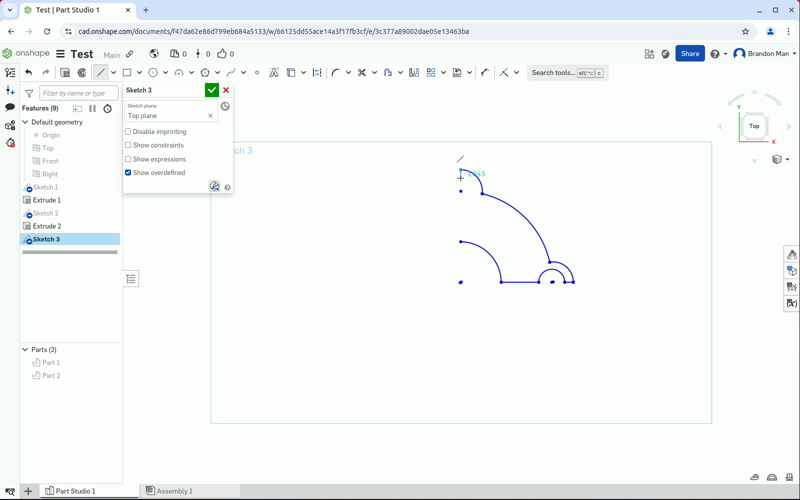
key_up(shift)
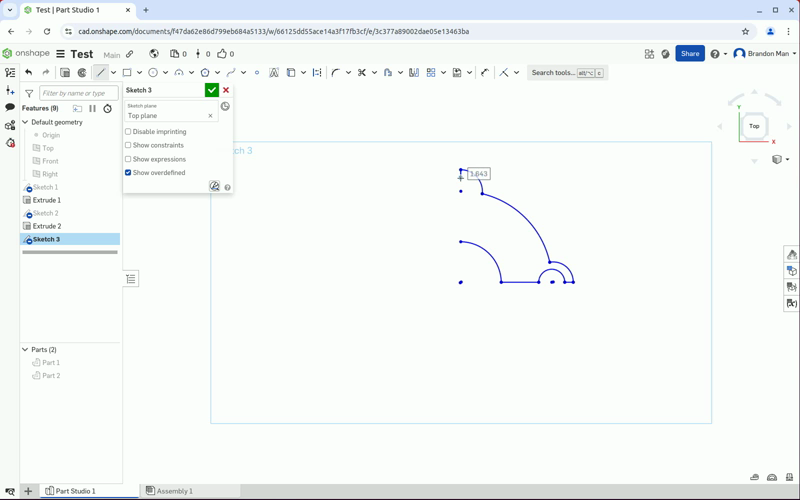
key(esc)
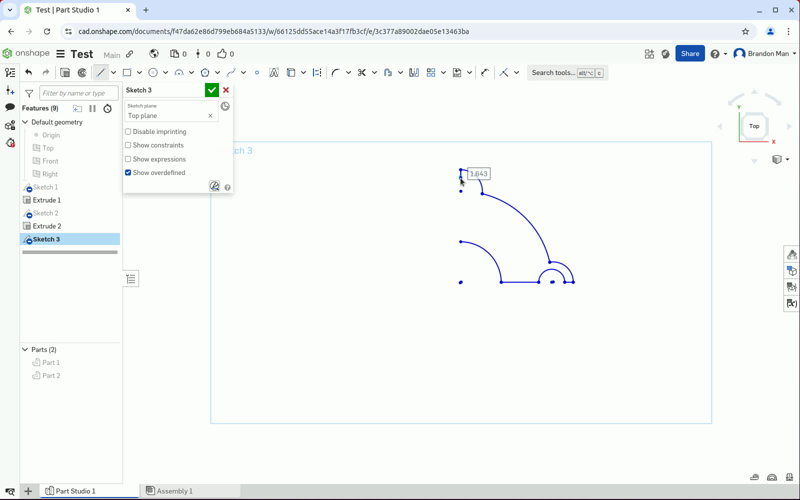
key(a)
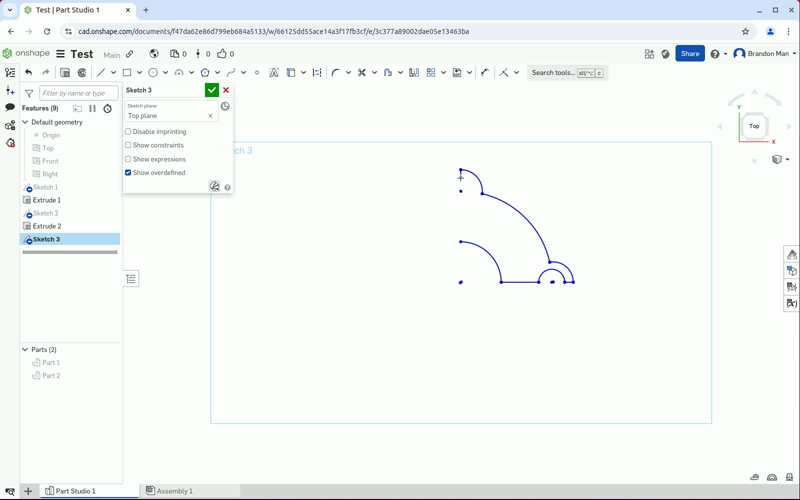
mouse_move(460, 177)
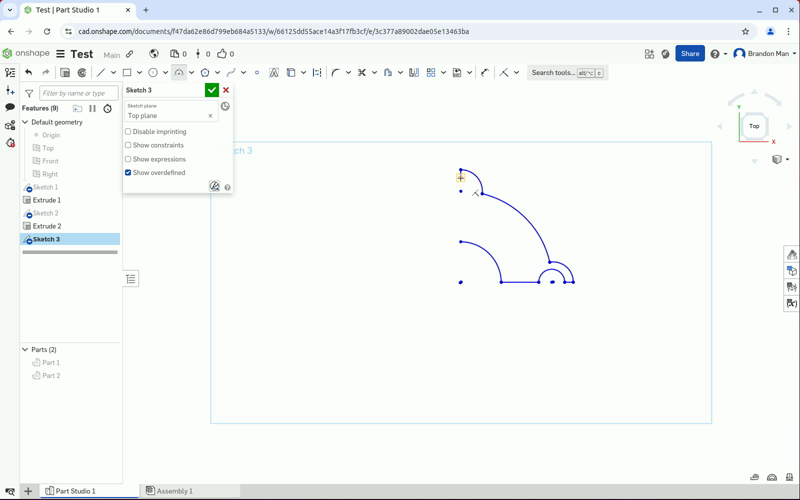
click(460, 177)
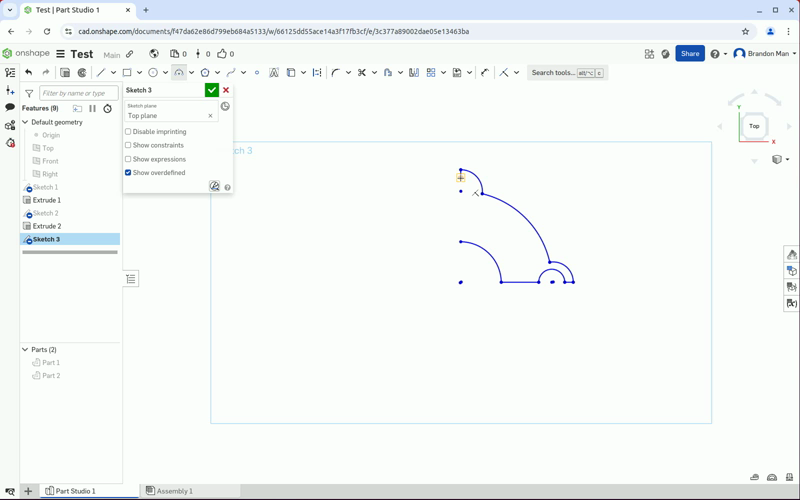
key_down(shift)
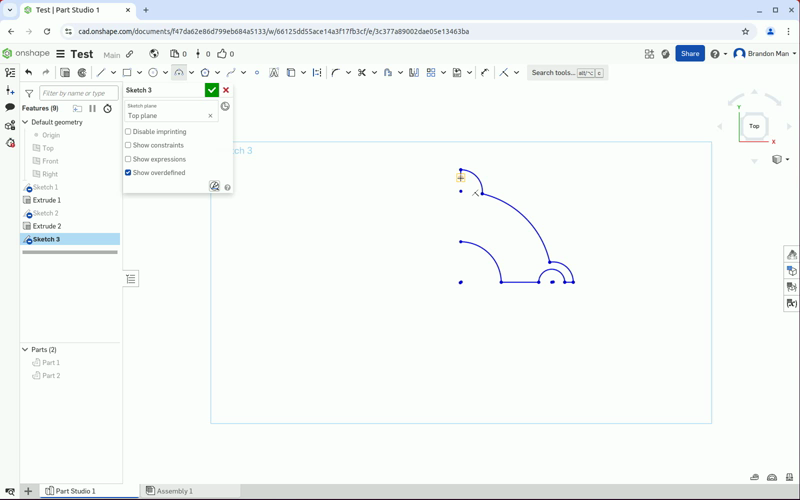
mouse_move(460, 204)
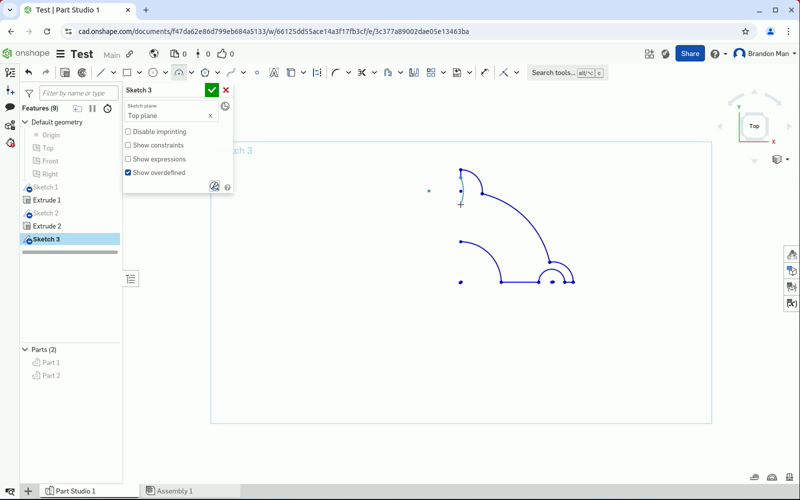
click(460, 204)
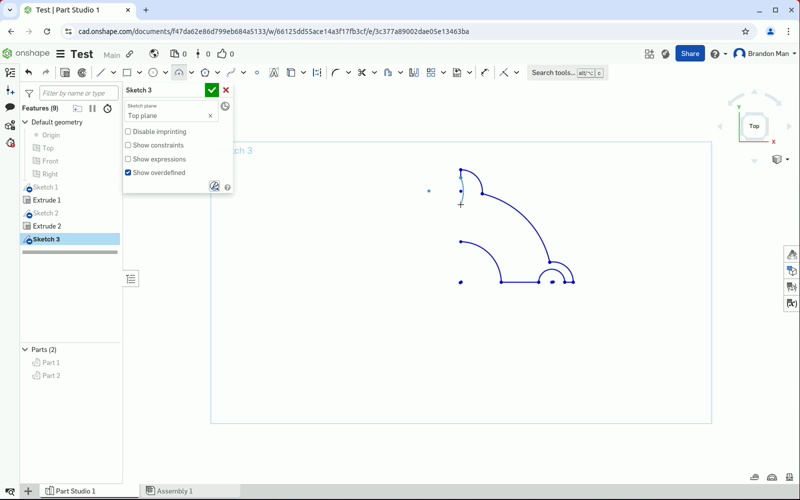
mouse_move(473, 191)
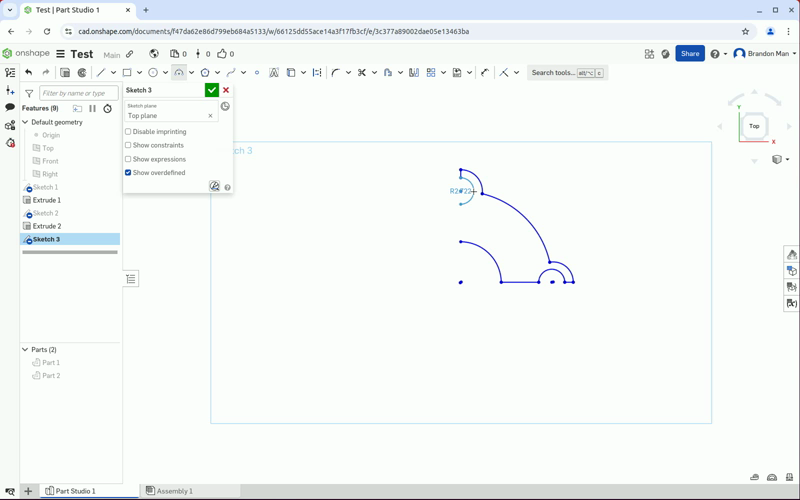
click(473, 191)
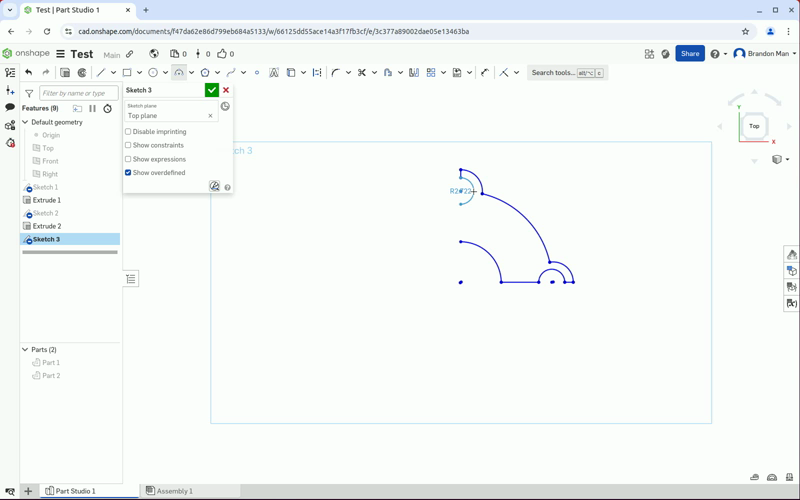
key_up(shift)
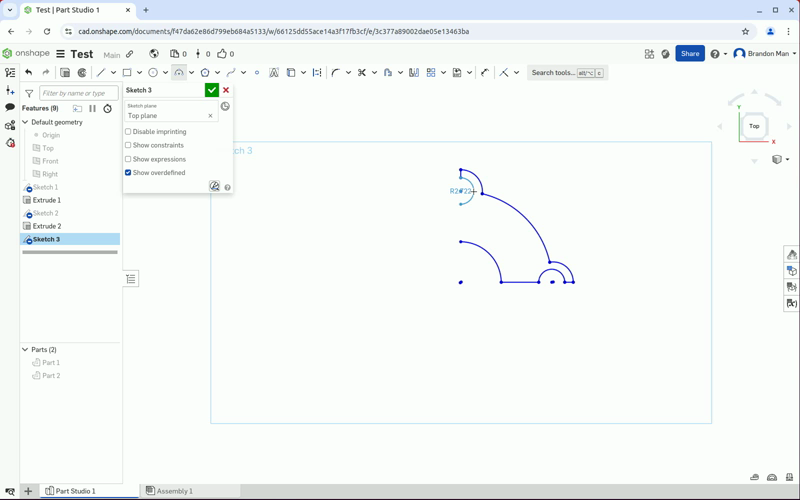
key(esc)
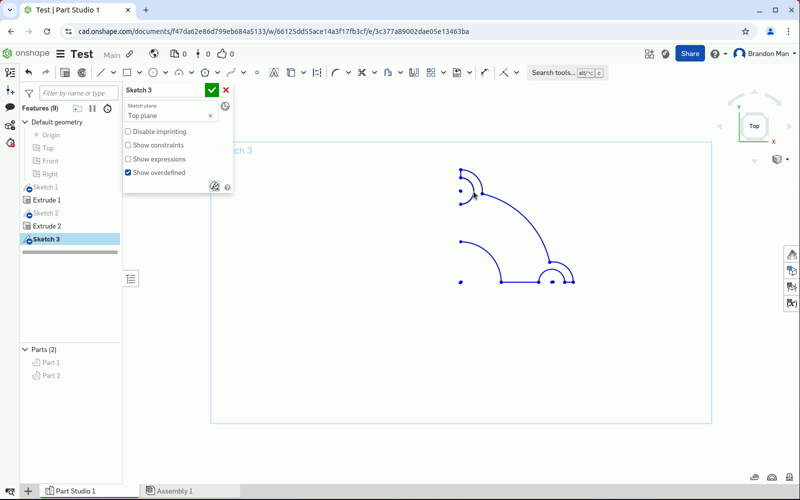
key(l)
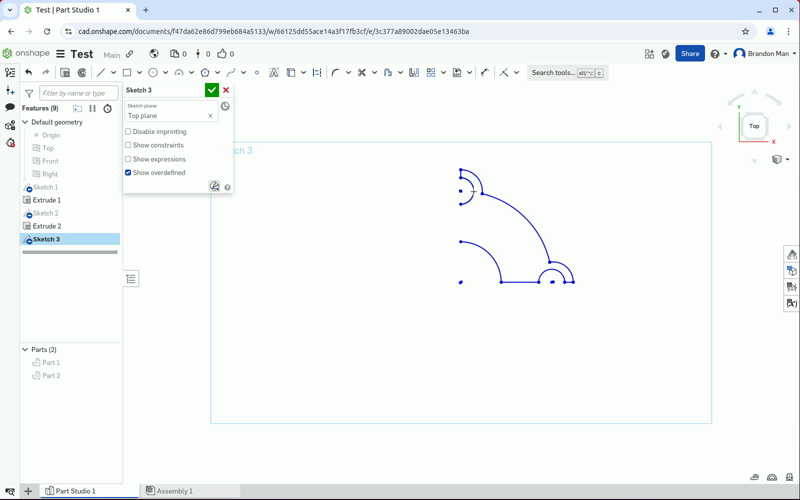
mouse_move(460, 204)
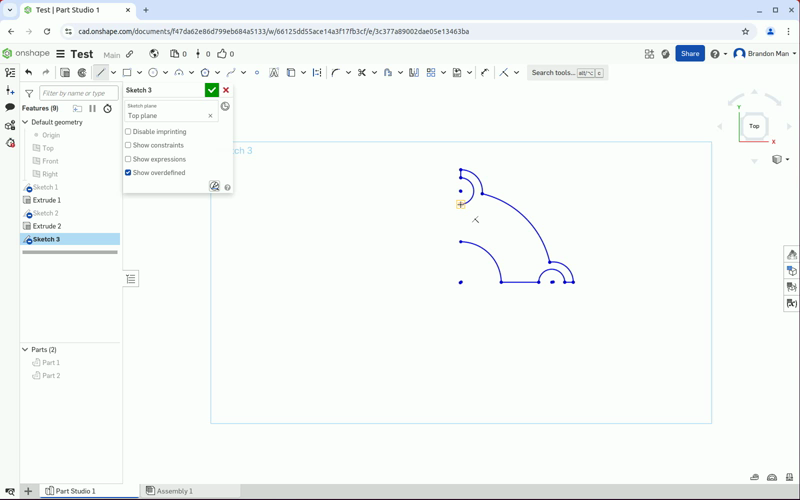
click(460, 204)
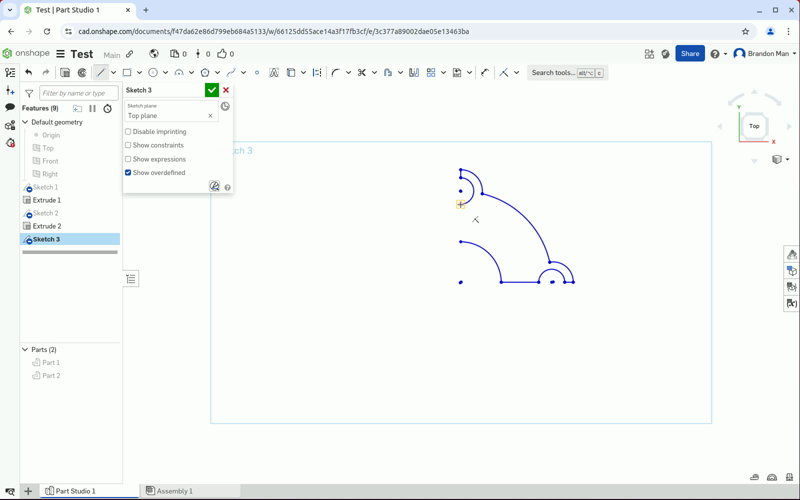
mouse_move(490, 204)
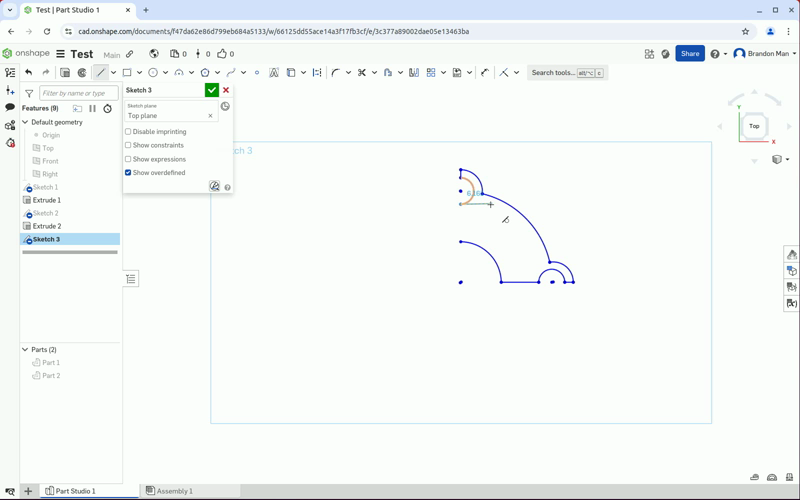
key_down(shift)
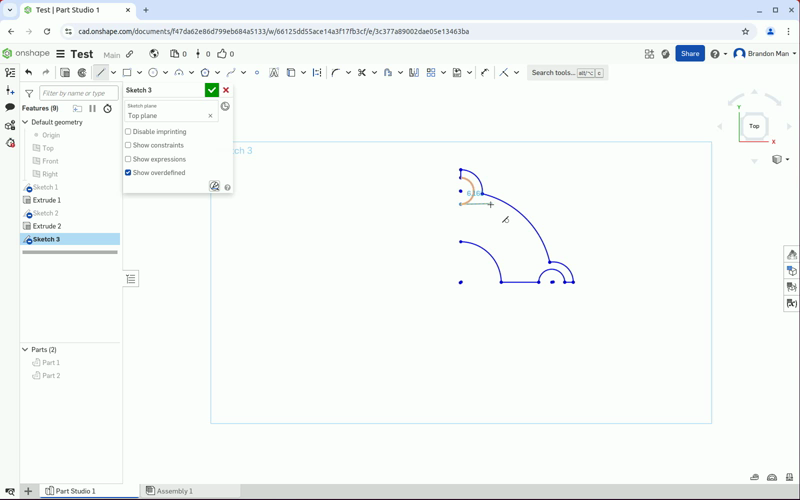
mouse_move(460, 241)
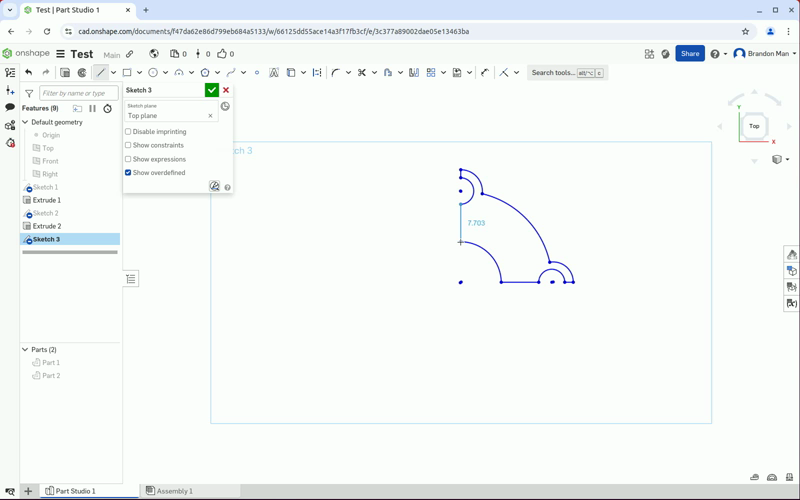
key_up(shift)
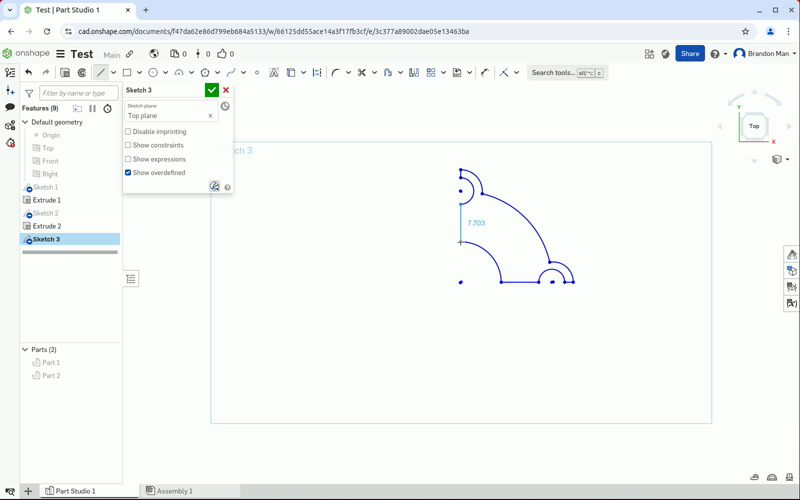
click(460, 241)
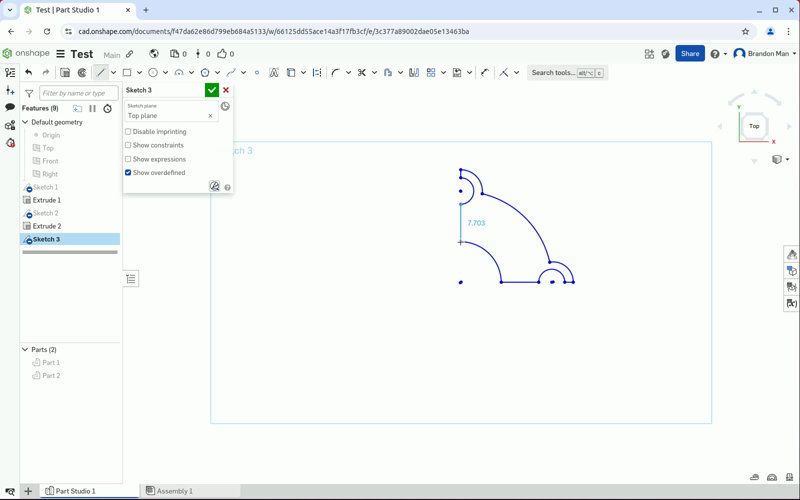
key(esc)
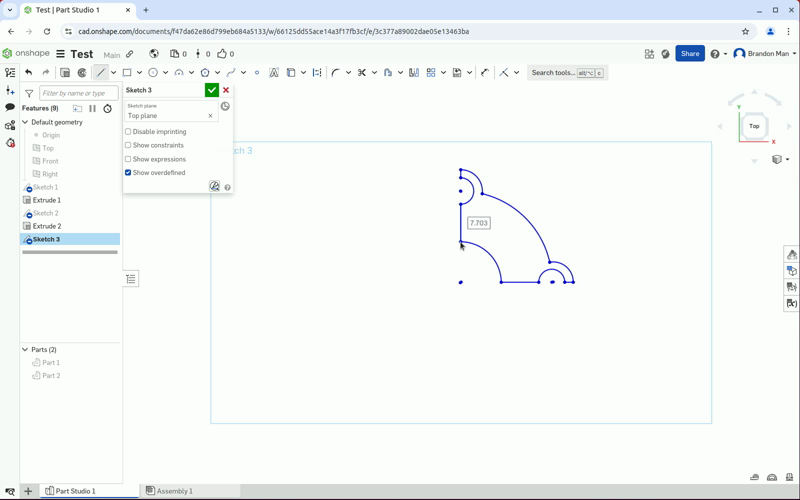
mouse_move(515, 229)
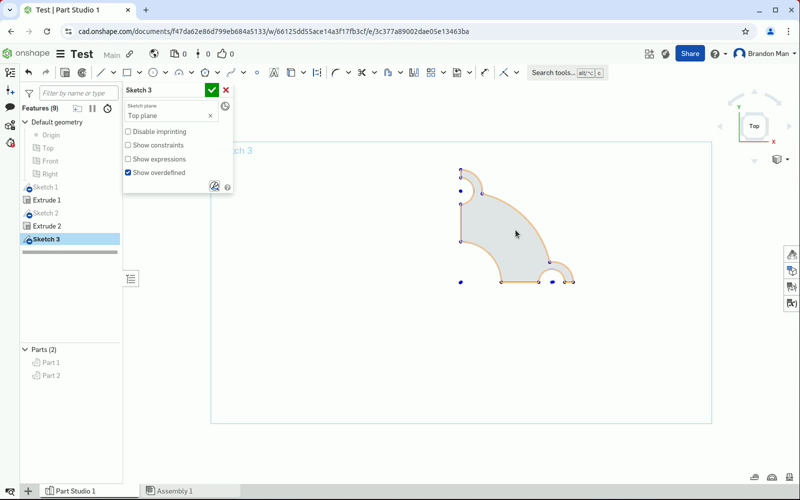
scroll(6)
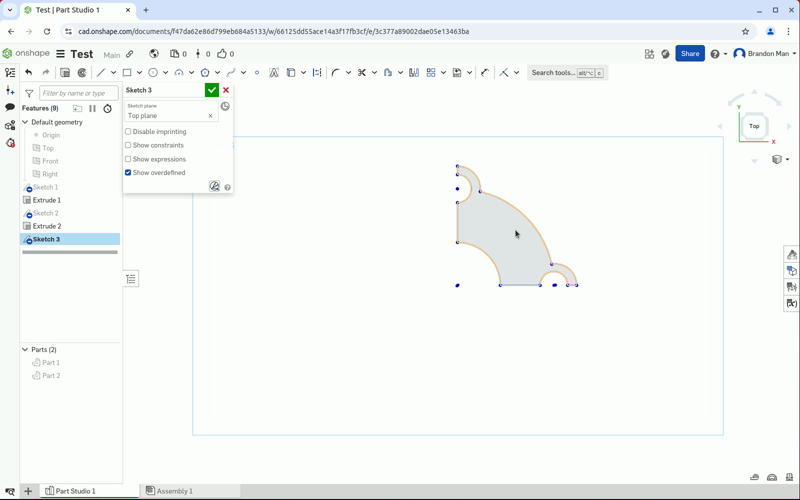
scroll(6)
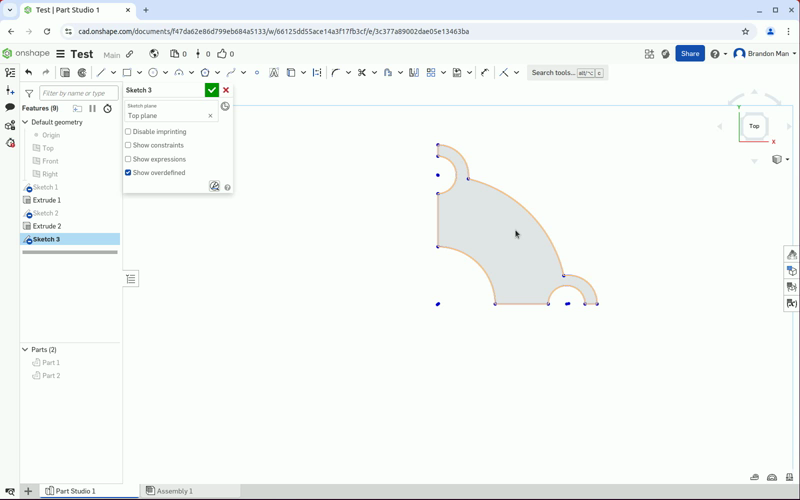
scroll(6)
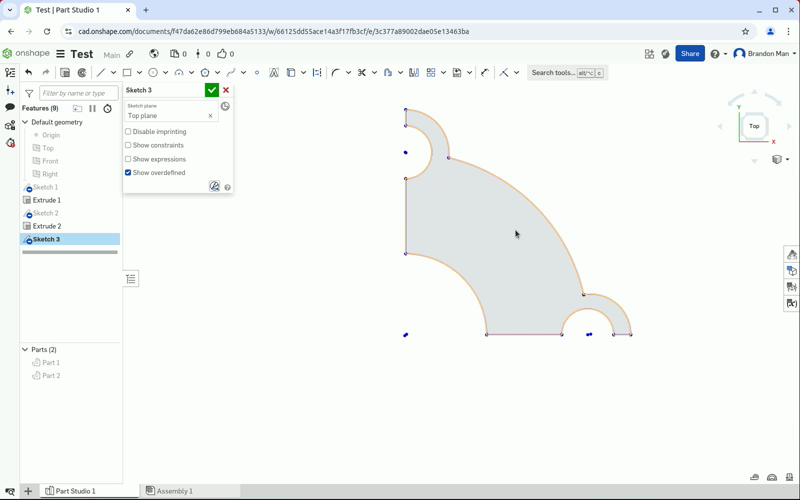
scroll(6)
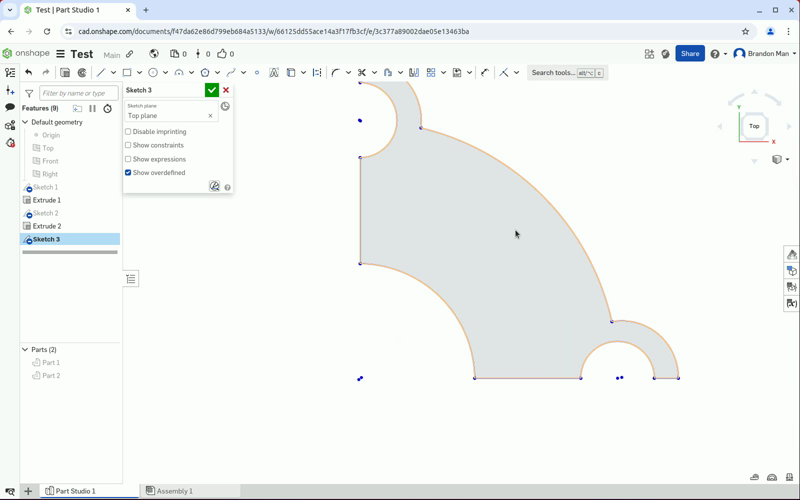
scroll(6)
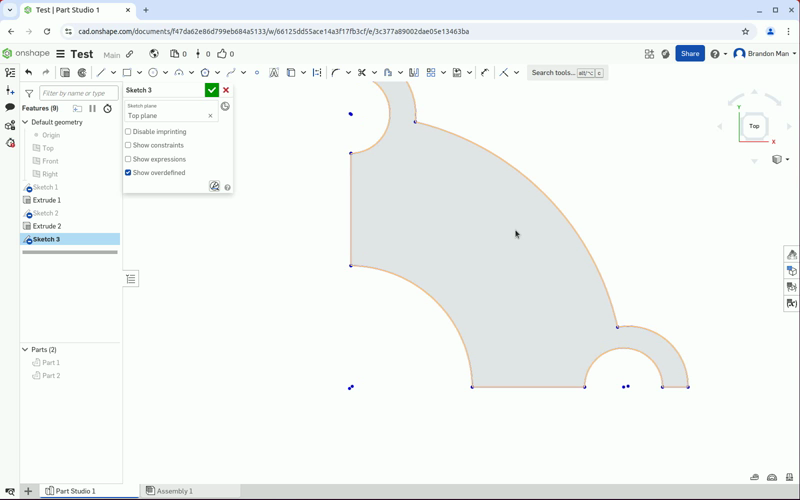
scroll(6)
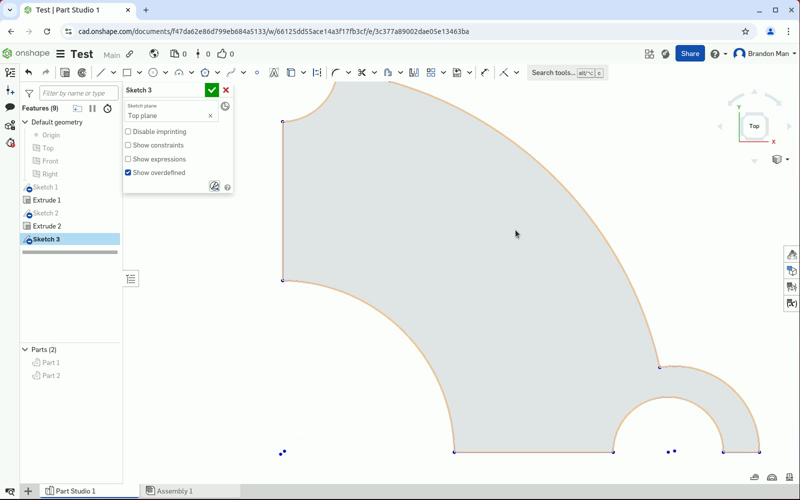
scroll(6)
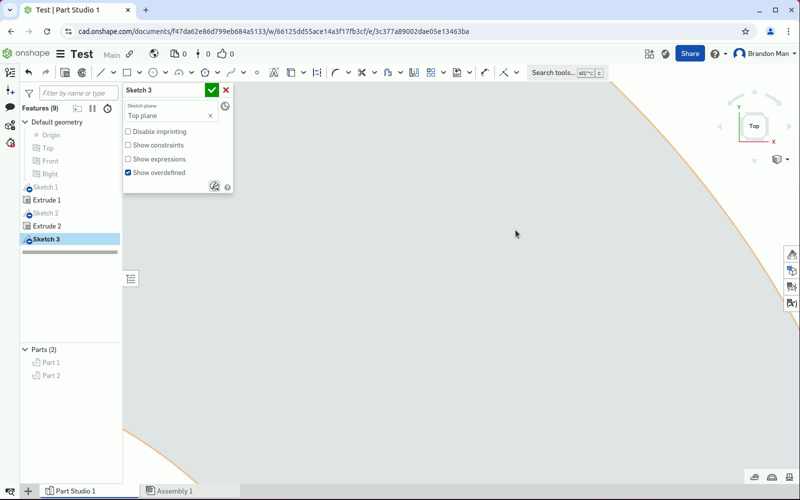
click(515, 229)
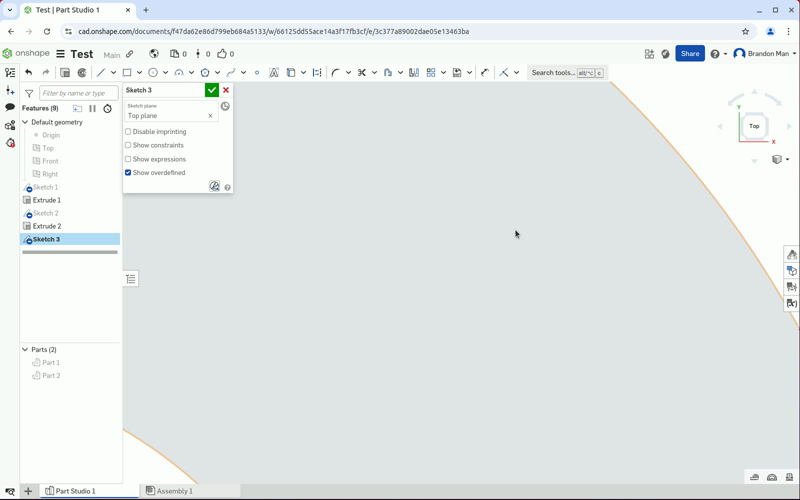
scroll(-6)
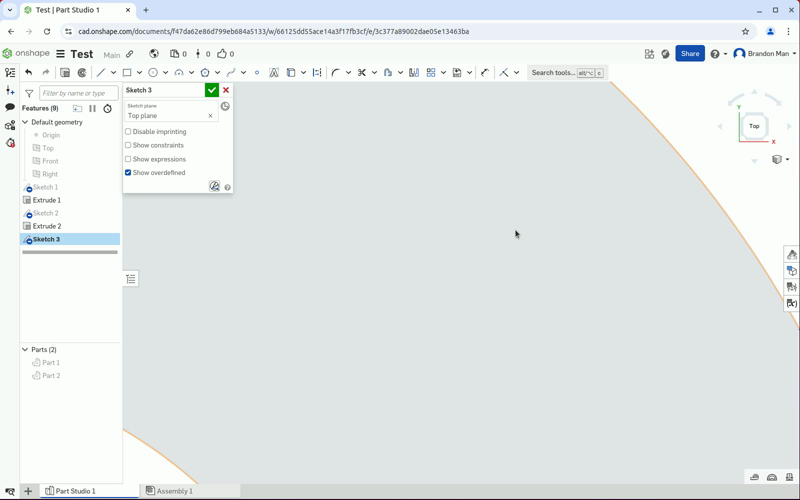
scroll(-6)
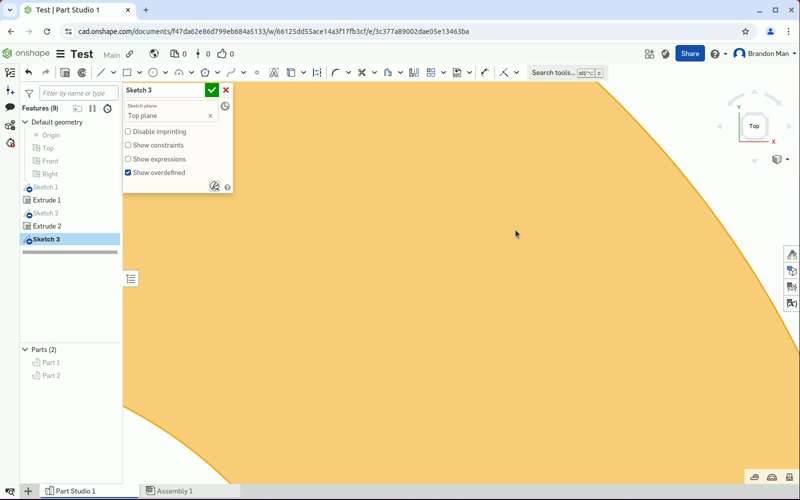
scroll(-6)
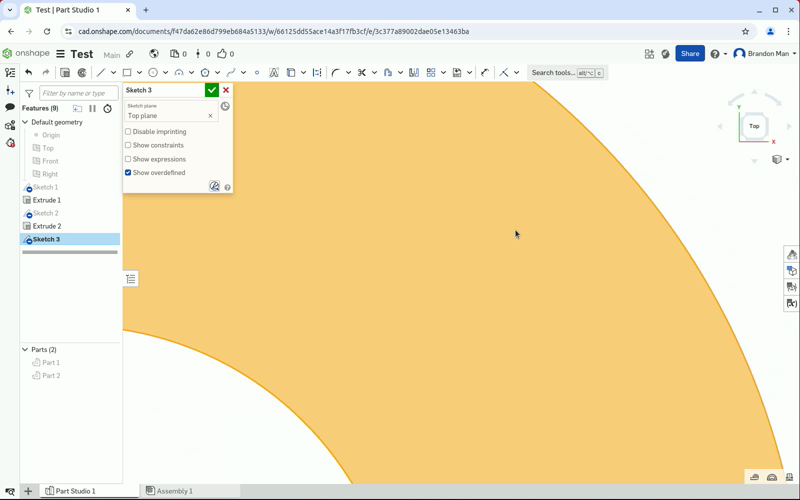
scroll(-6)
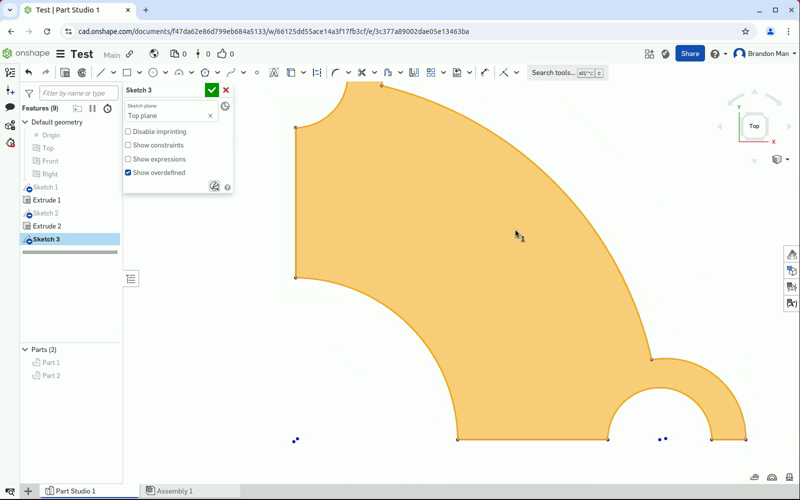
scroll(-6)
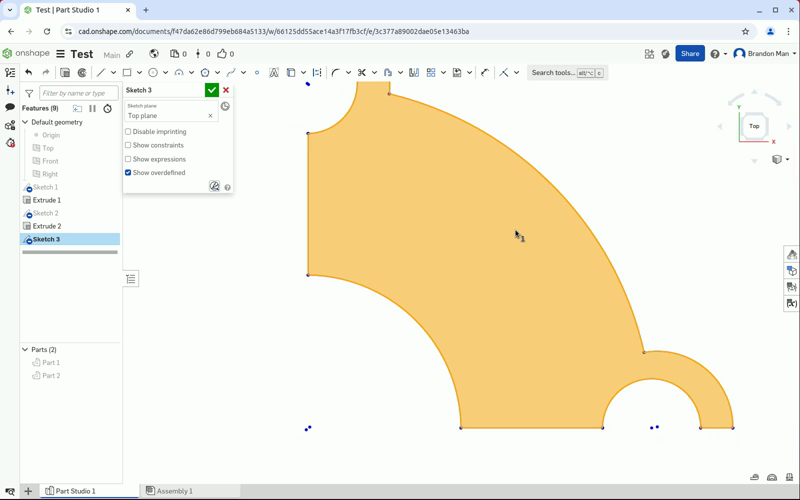
scroll(-6)
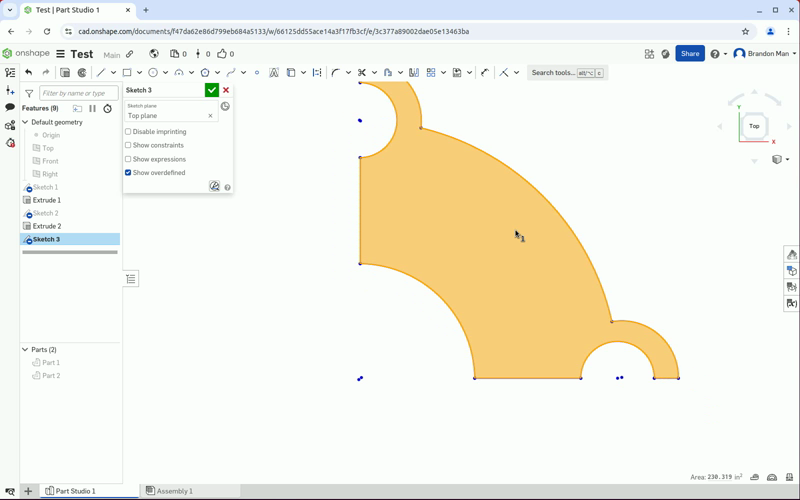
scroll(-6)
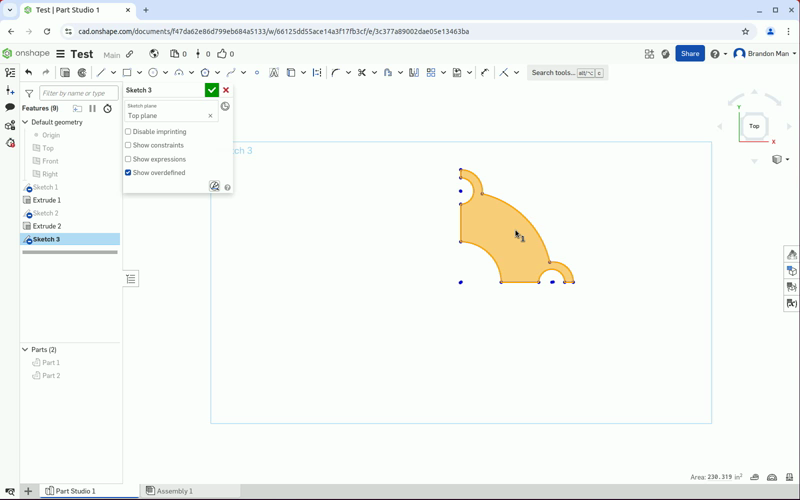
mouse_move(73, 352)
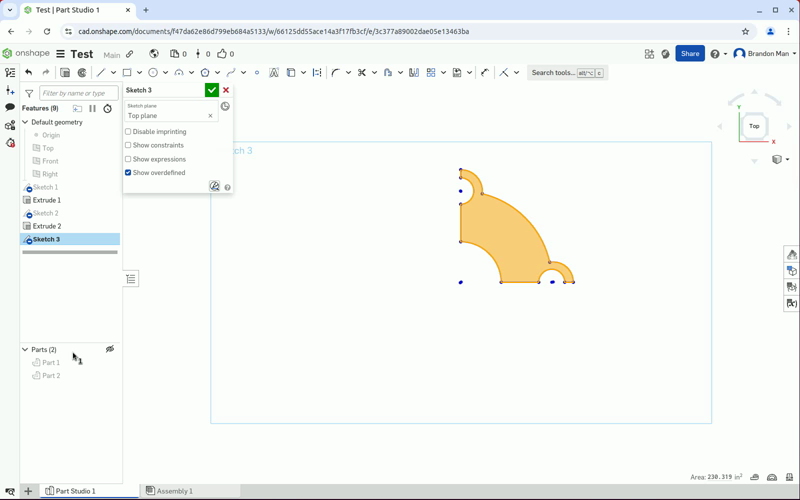
key(shift+y)
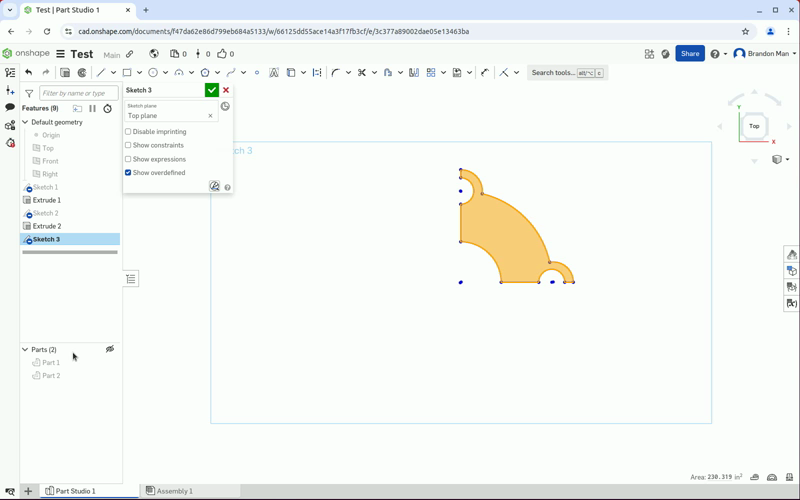
key(shift+e)
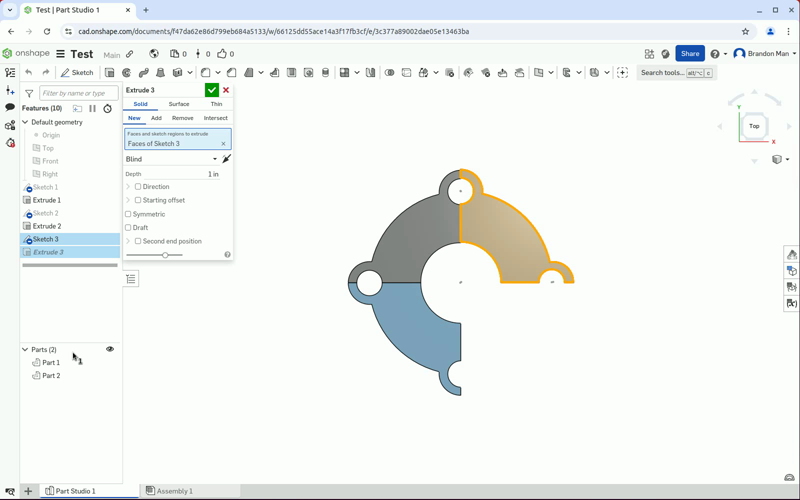
mouse_move(143, 106)
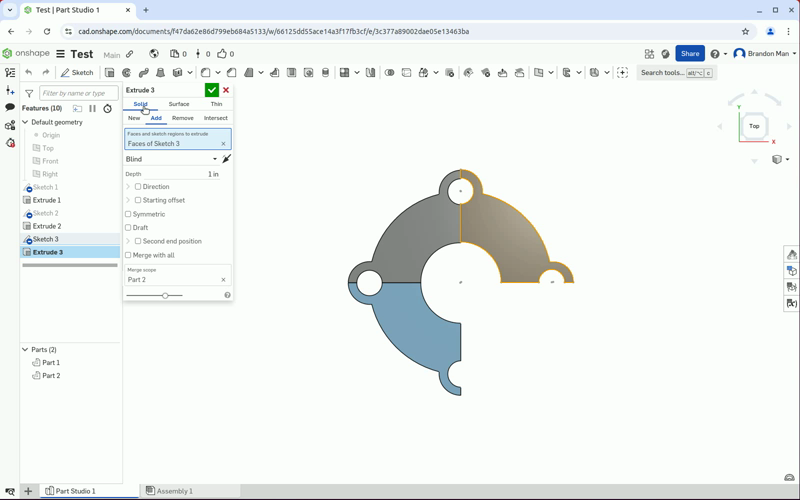
click(143, 106)
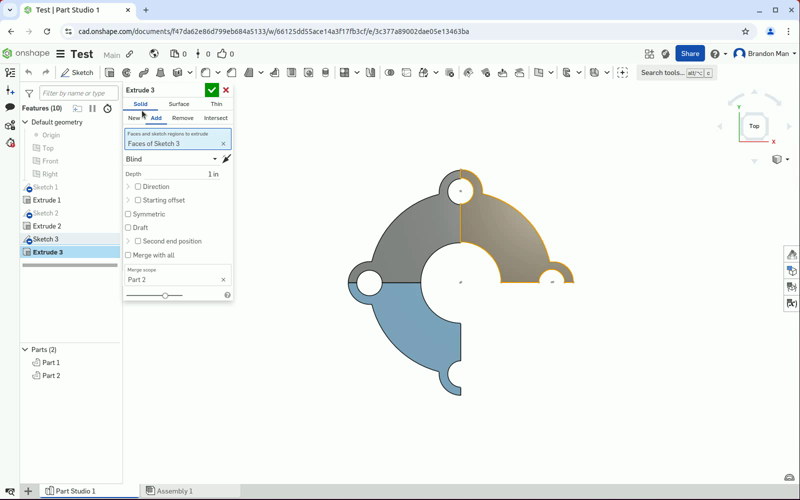
mouse_move(137, 120)
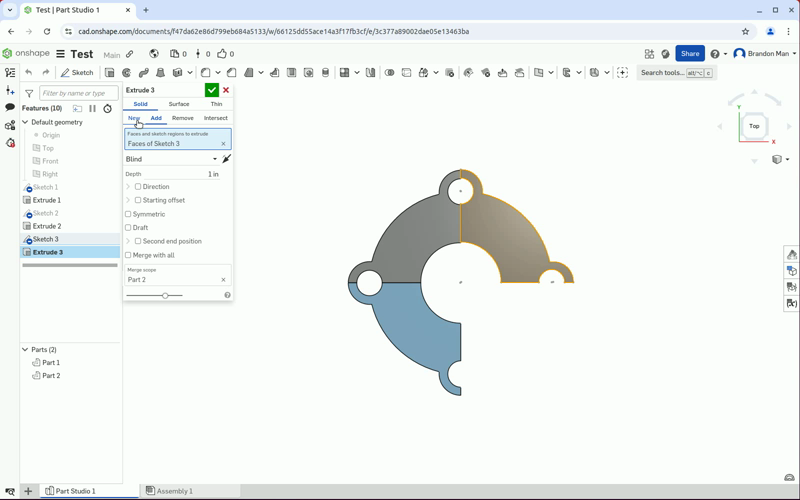
click(137, 120)
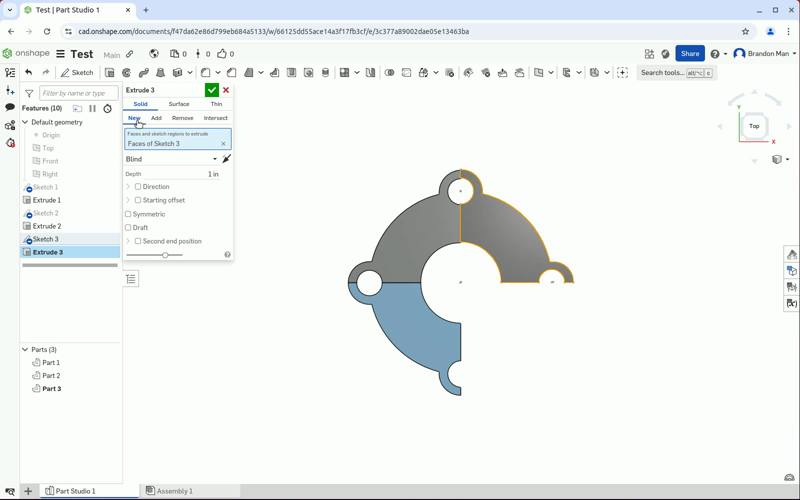
key(tab, 4)
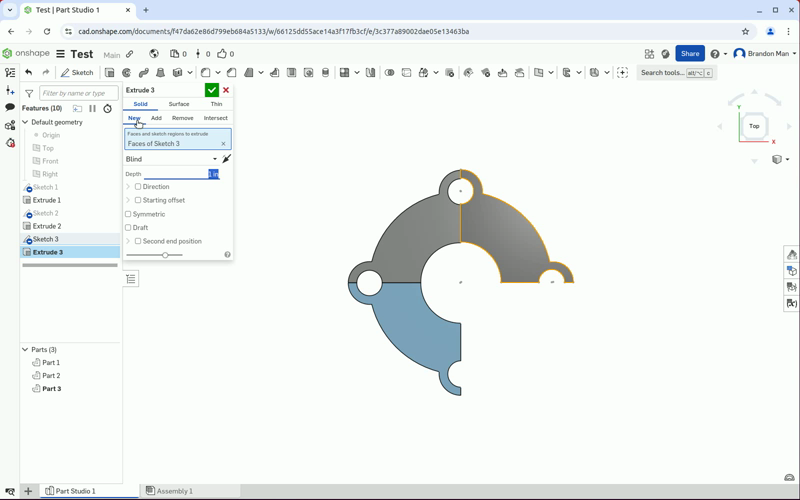
text(0.722)
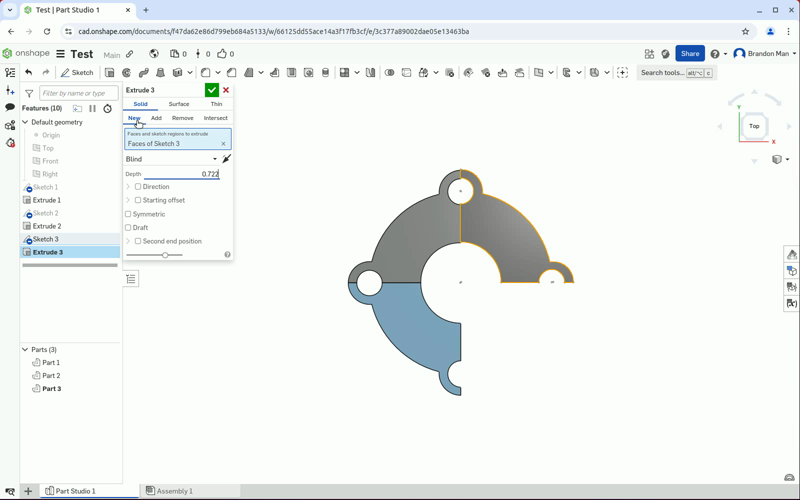
key(enter)
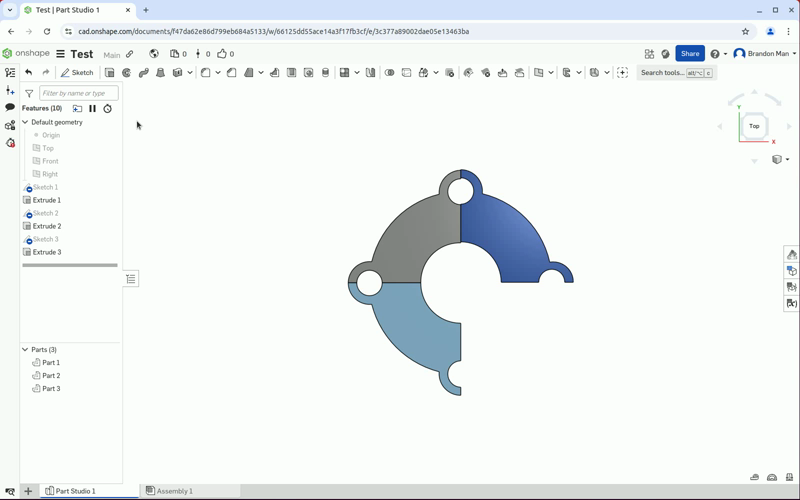
key(shift+h)
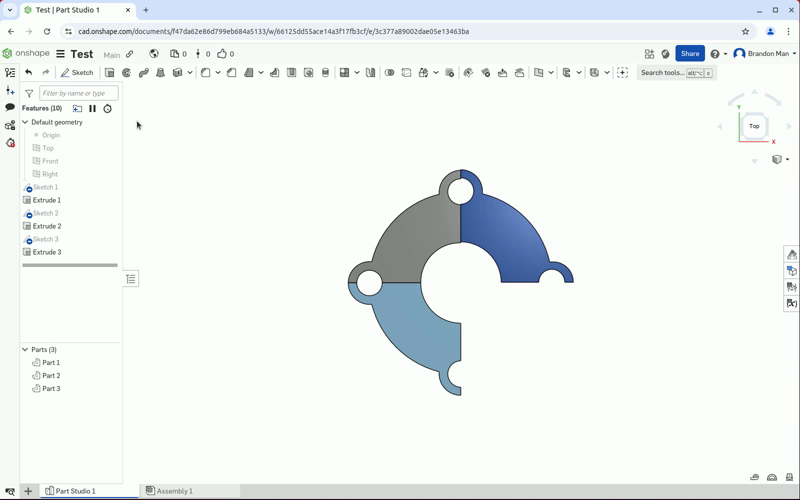
key(shift+h)
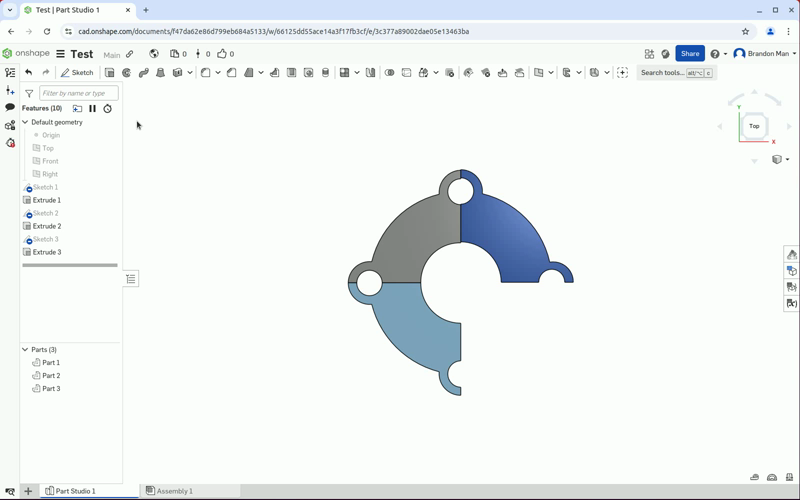
mouse_move(73, 189)
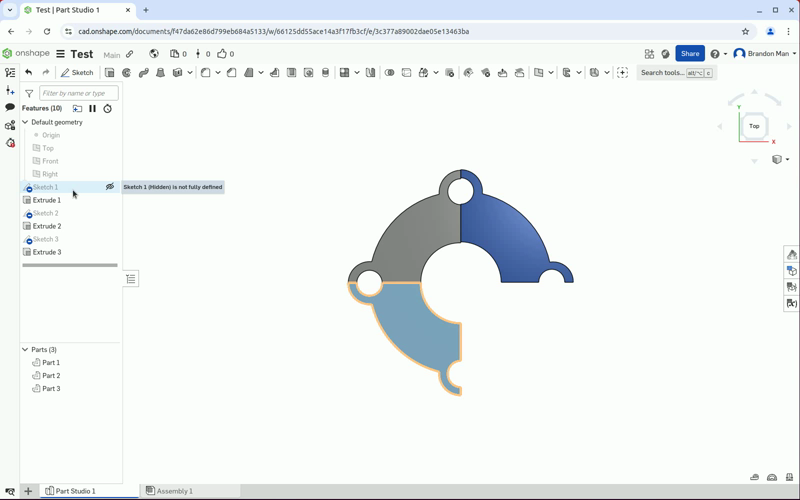
click(73, 189)
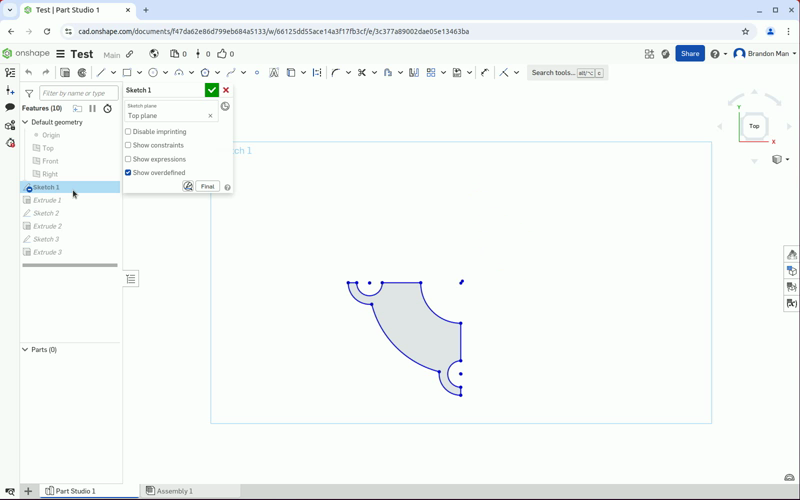
mouse_move(229, 92)
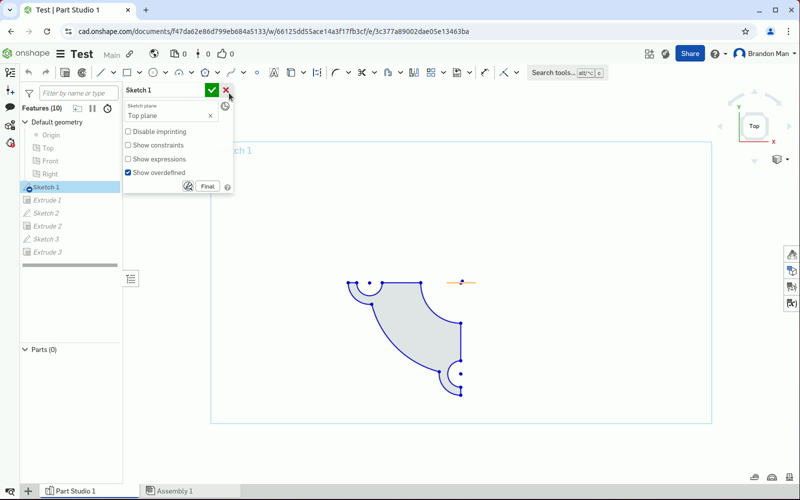
click(229, 92)
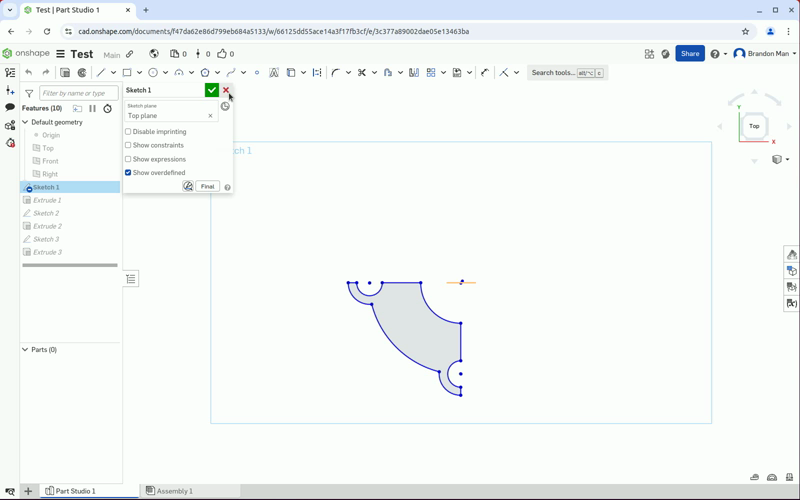
key(shift+s)
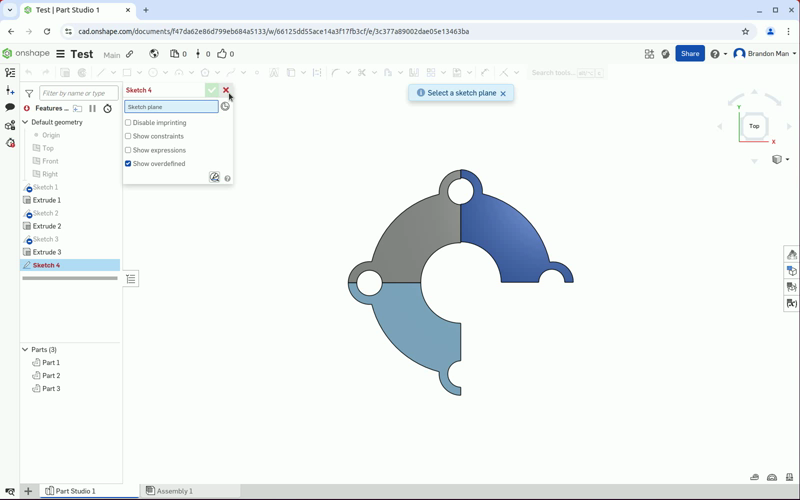
mouse_move(73, 150)
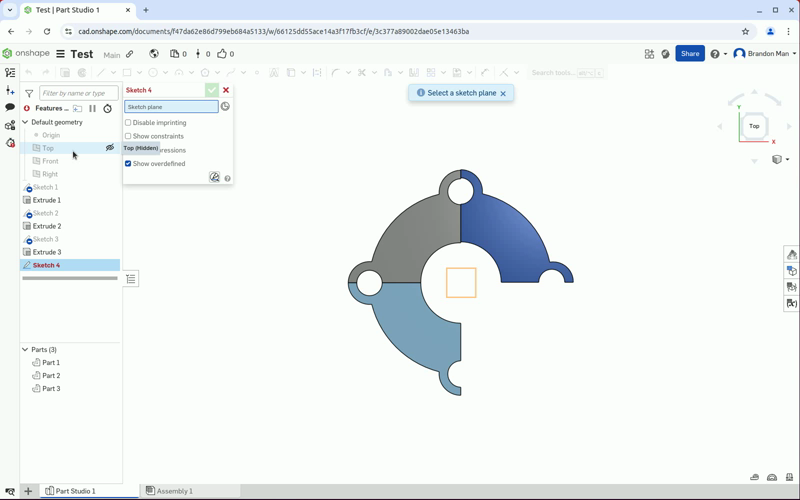
click(73, 150)
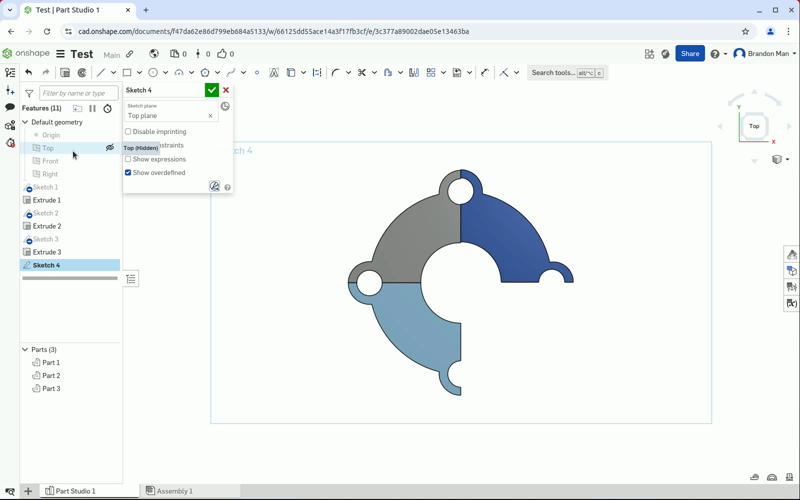
mouse_move(73, 352)
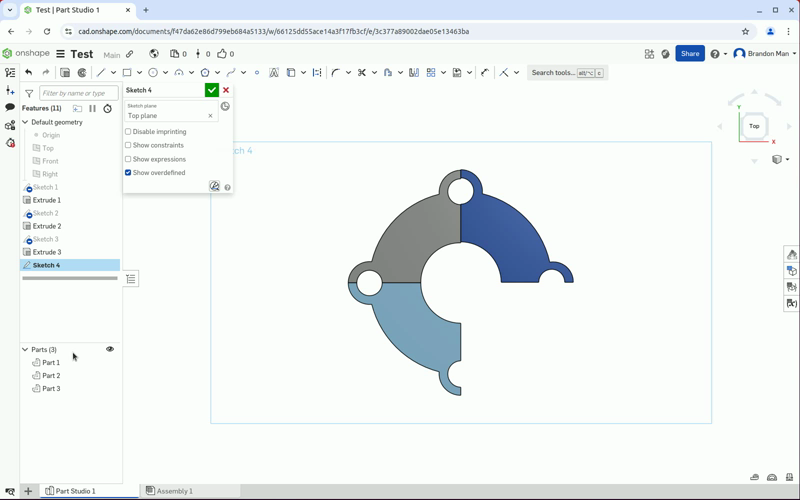
key(y)
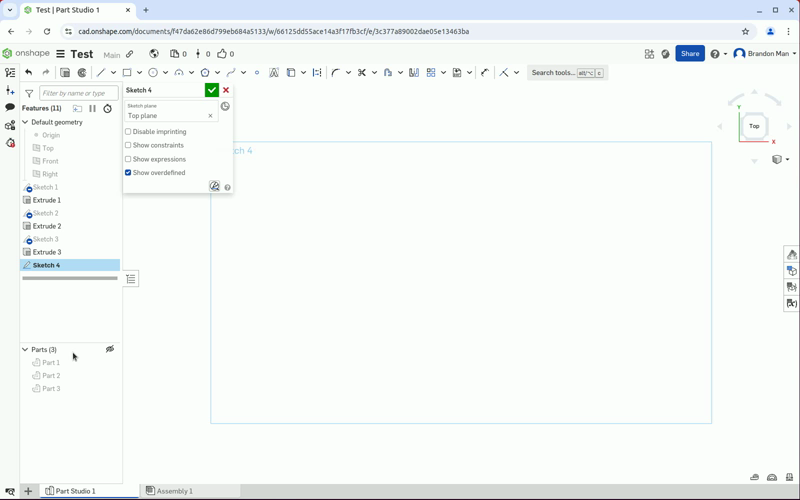
key(a)
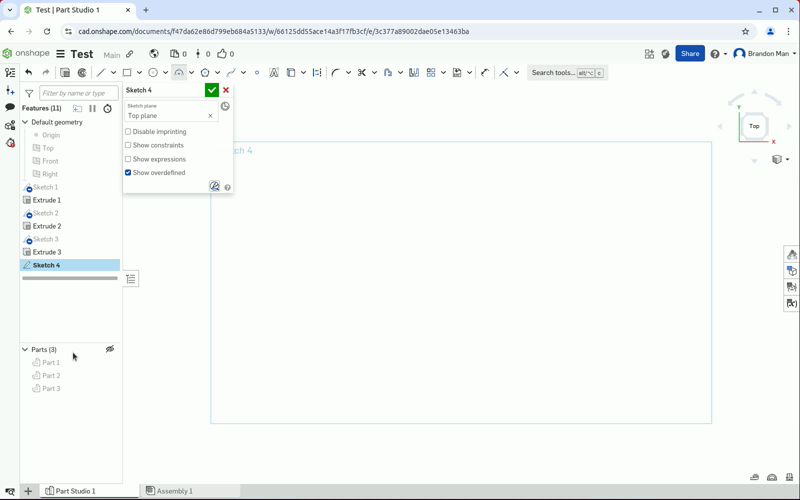
key_down(shift)
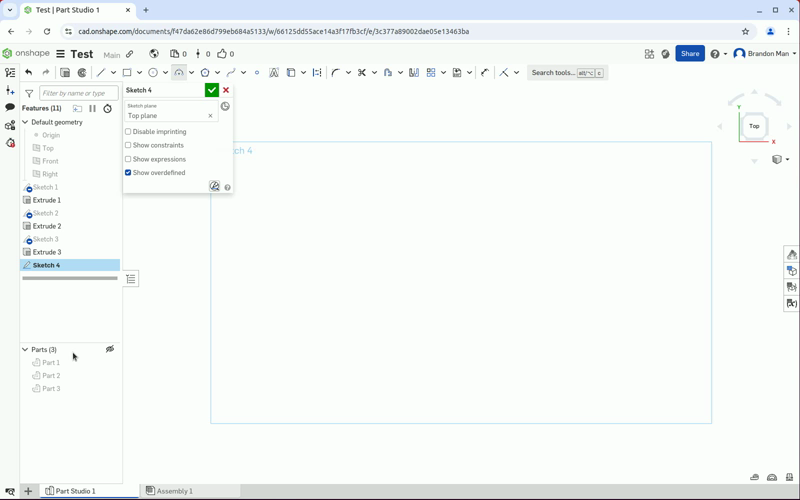
mouse_move(460, 395)
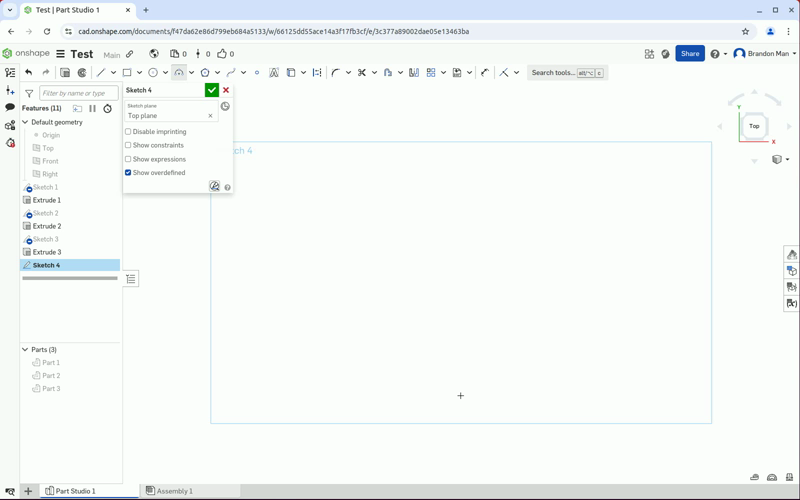
click(460, 395)
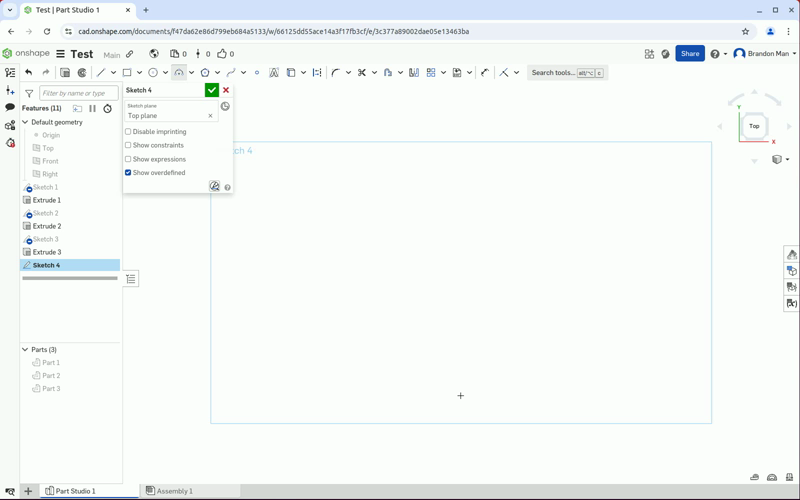
key_up(shift)
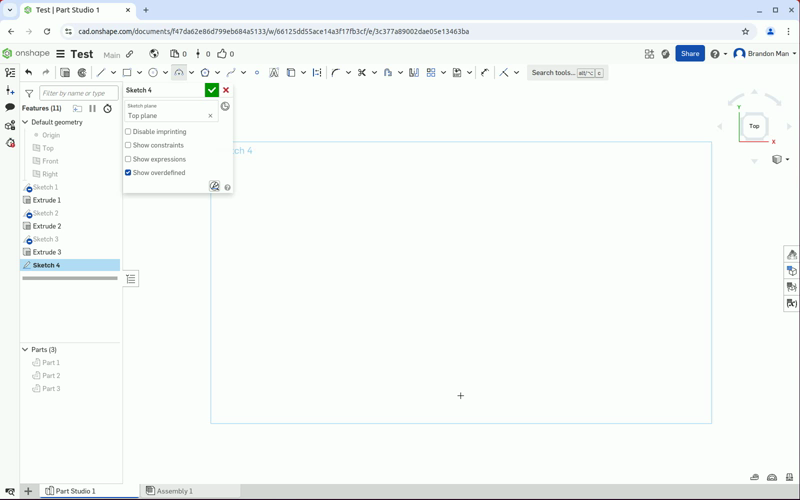
key_down(shift)
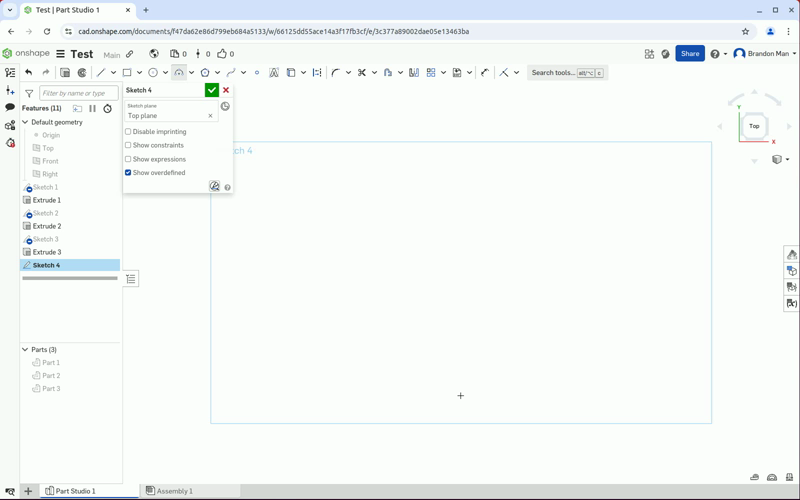
mouse_move(482, 371)
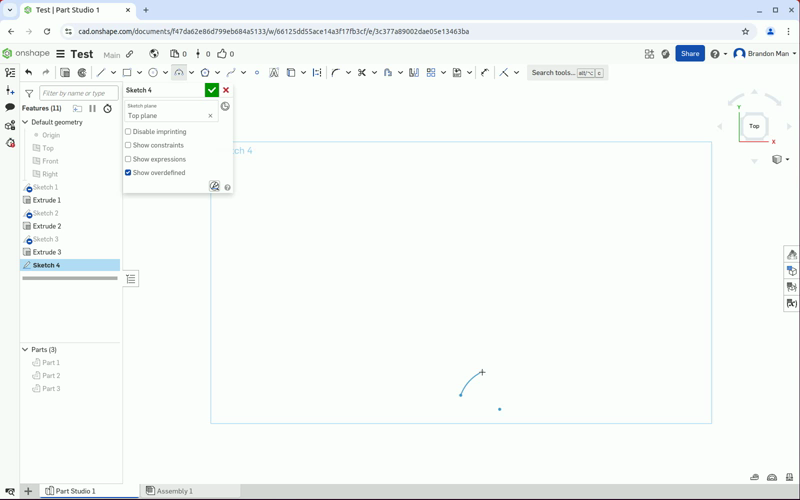
click(482, 371)
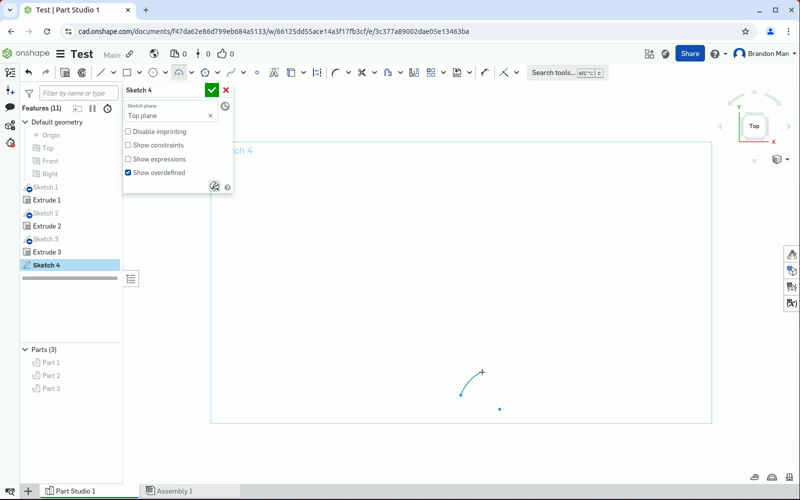
mouse_move(476, 388)
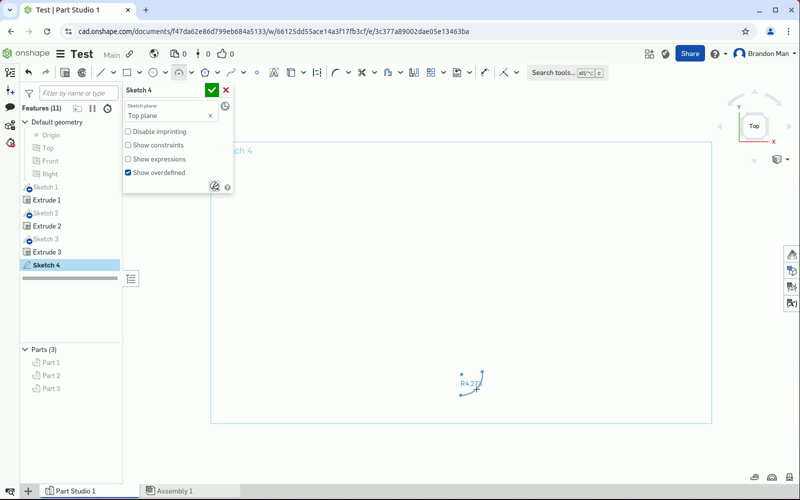
click(476, 388)
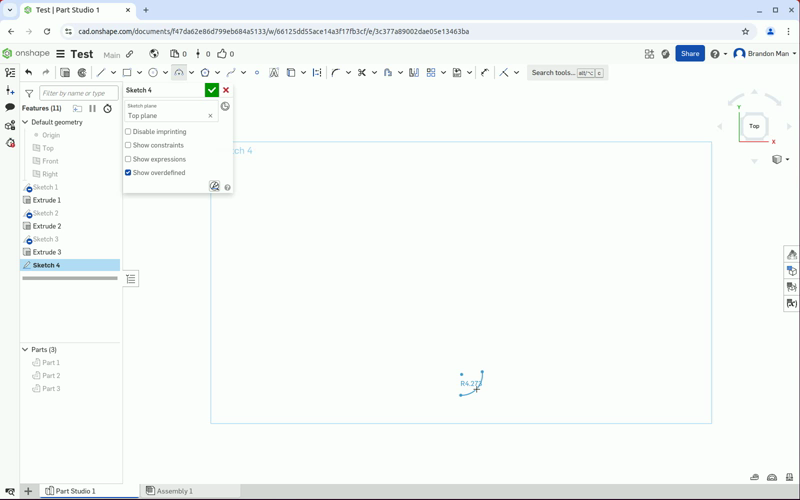
key_up(shift)
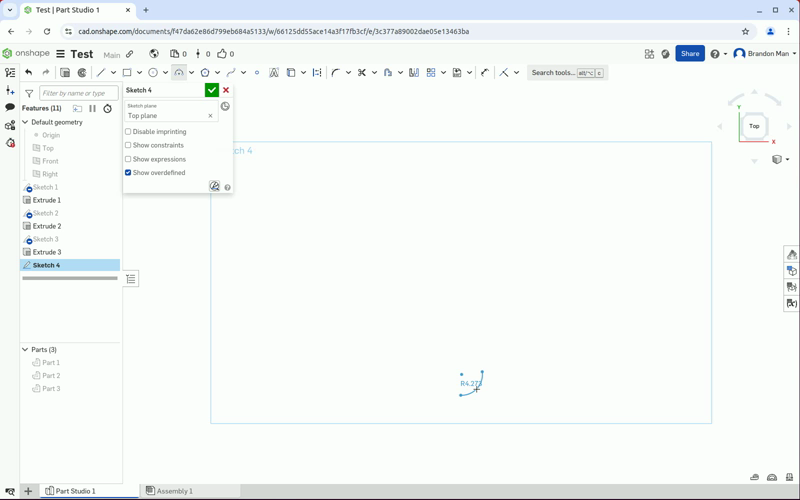
mouse_move(482, 371)
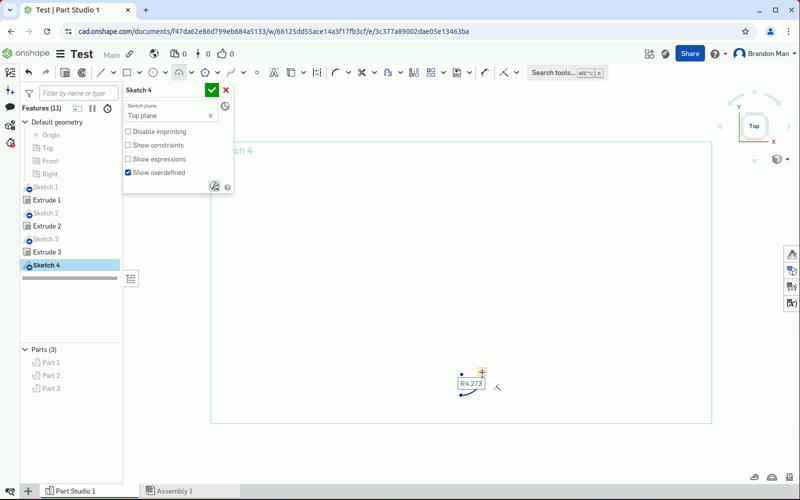
click(482, 371)
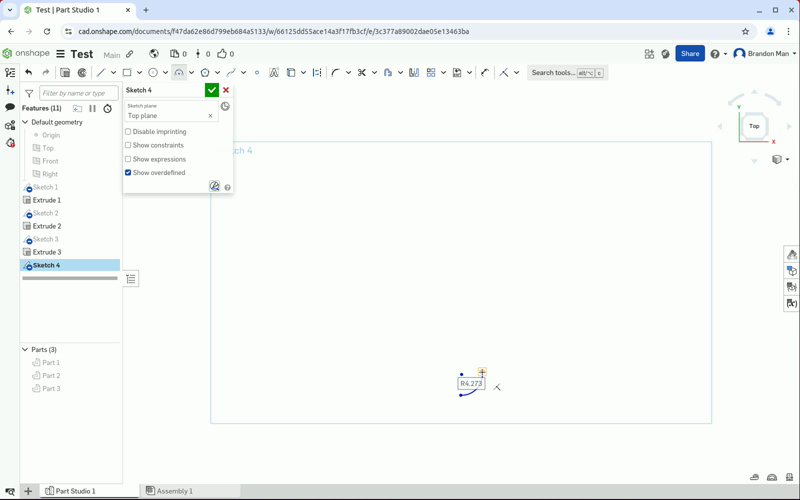
key_down(shift)
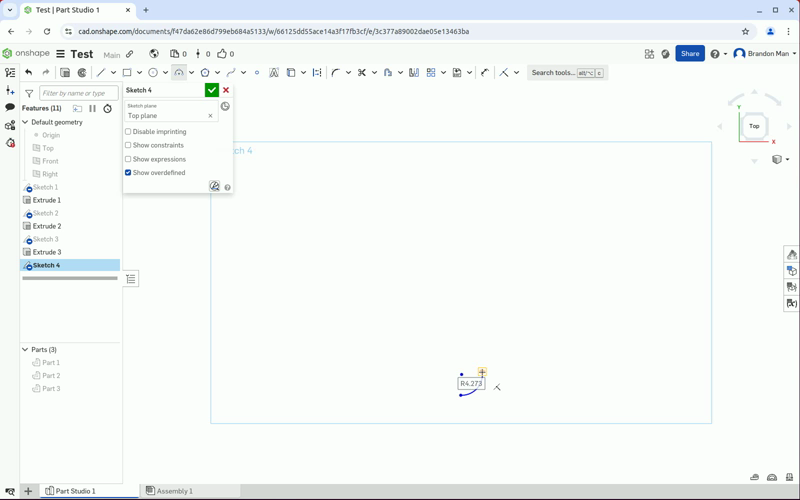
mouse_move(549, 304)
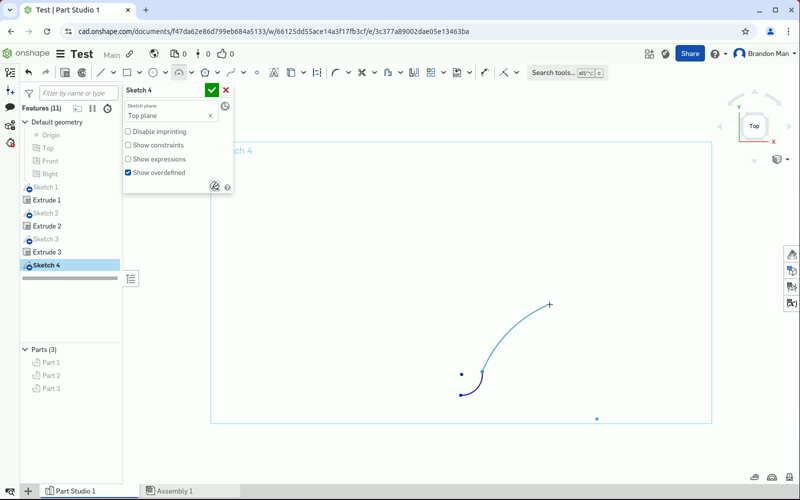
click(549, 304)
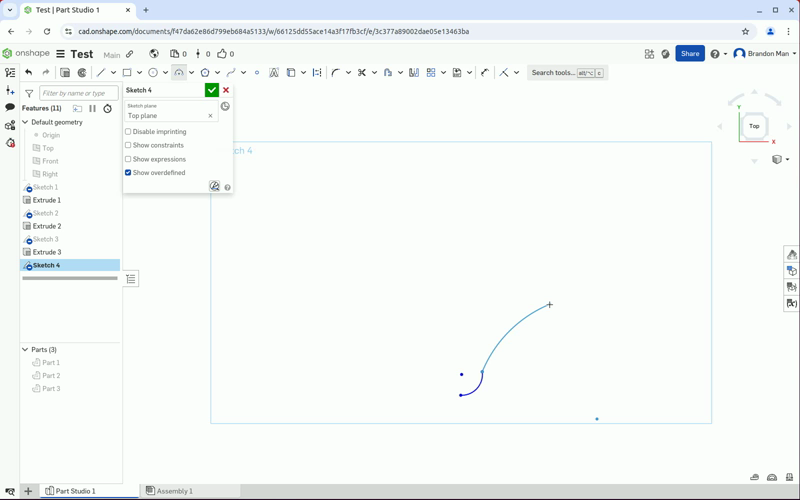
mouse_move(525, 347)
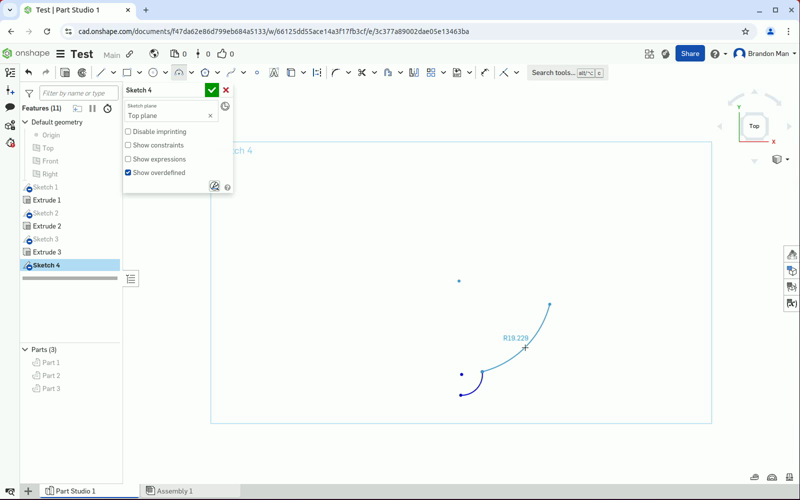
click(525, 347)
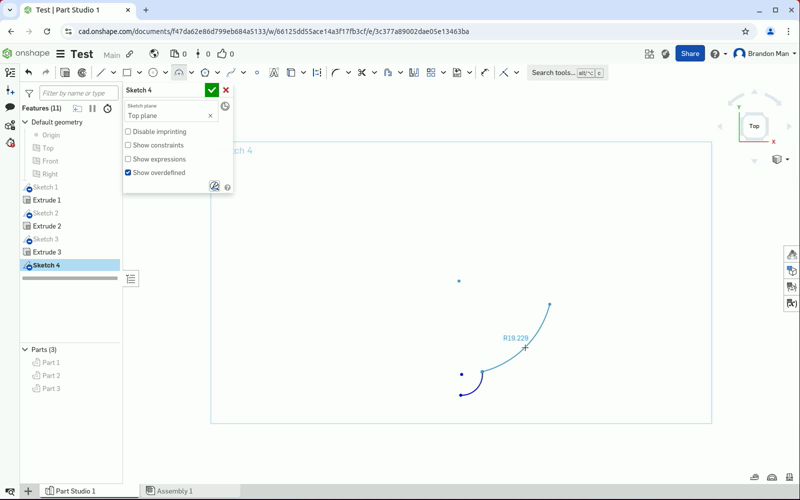
key_up(shift)
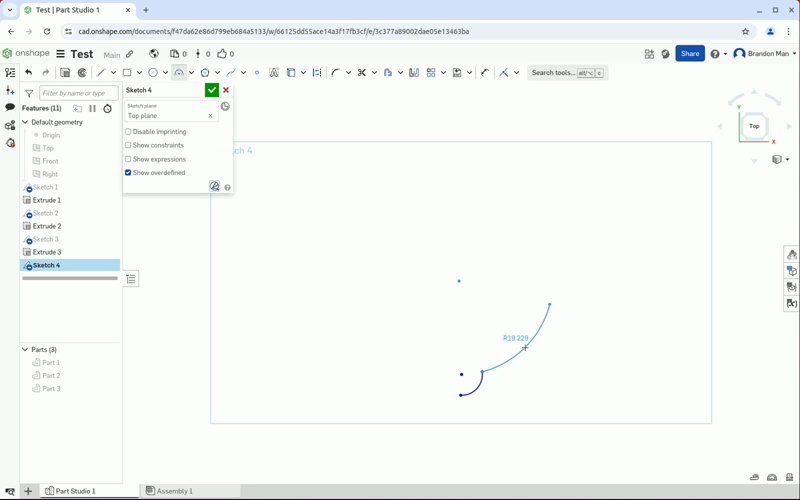
mouse_move(549, 304)
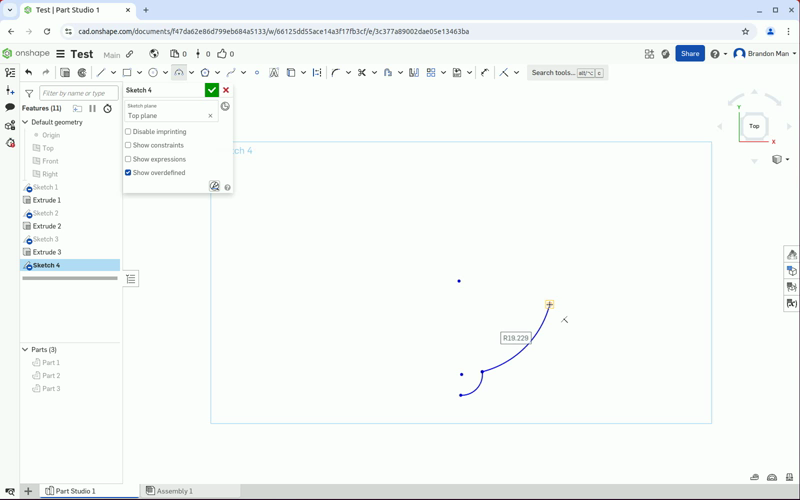
click(549, 304)
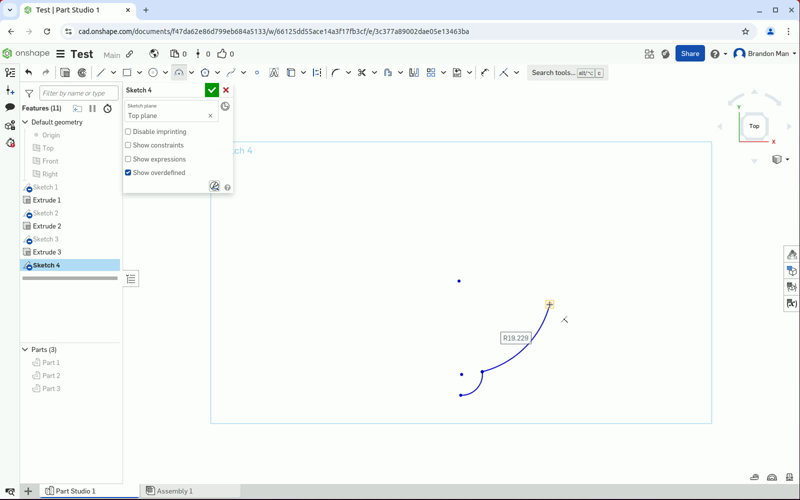
key_down(shift)
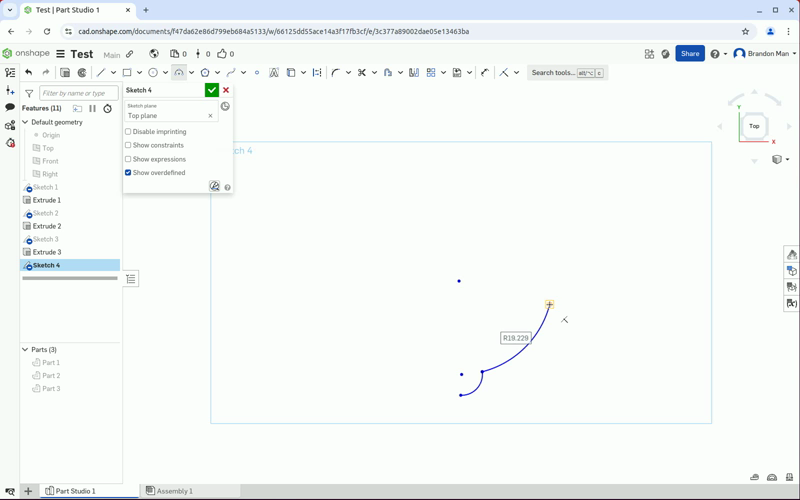
mouse_move(573, 282)
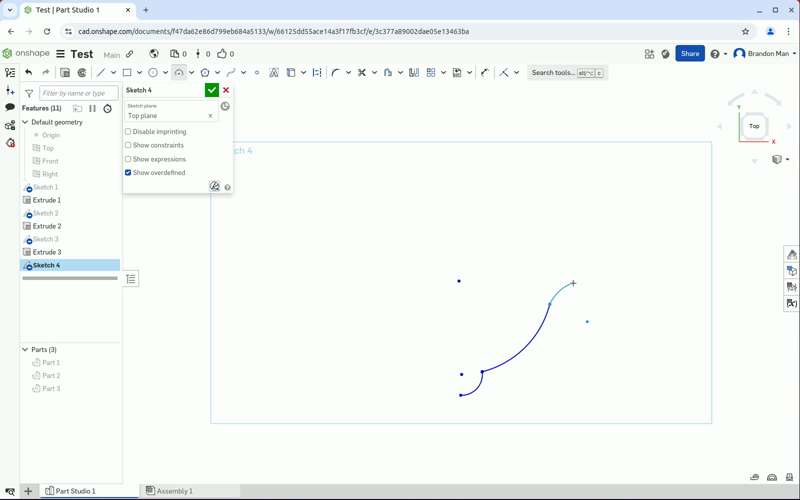
click(573, 282)
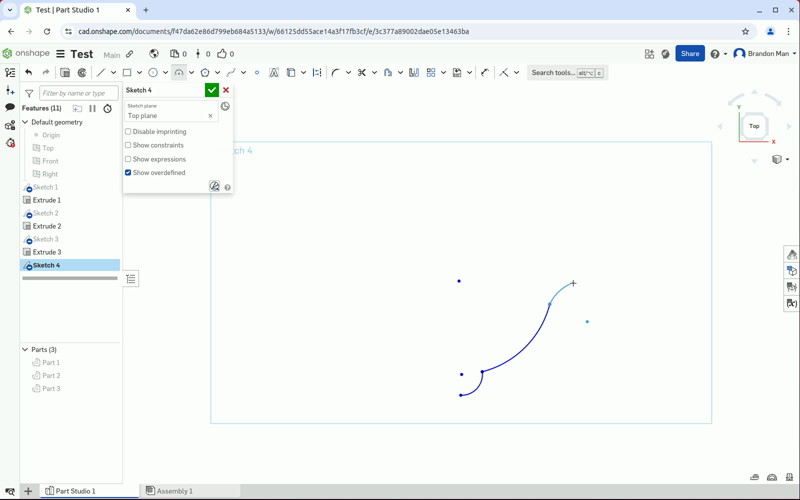
mouse_move(566, 298)
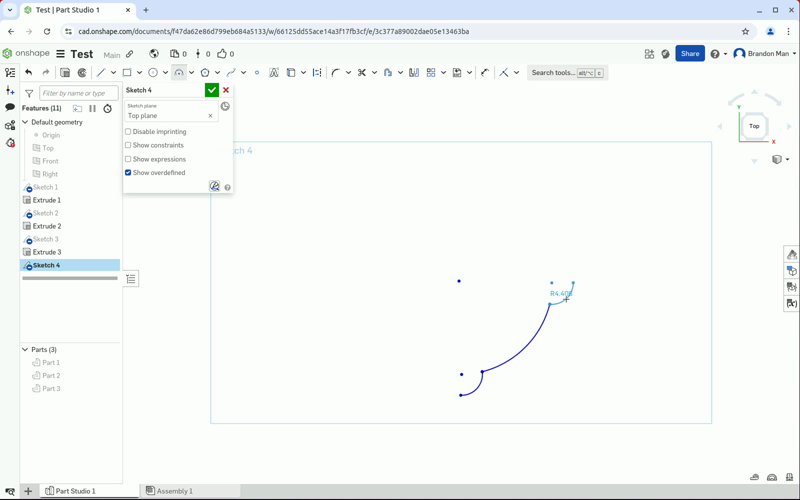
click(566, 298)
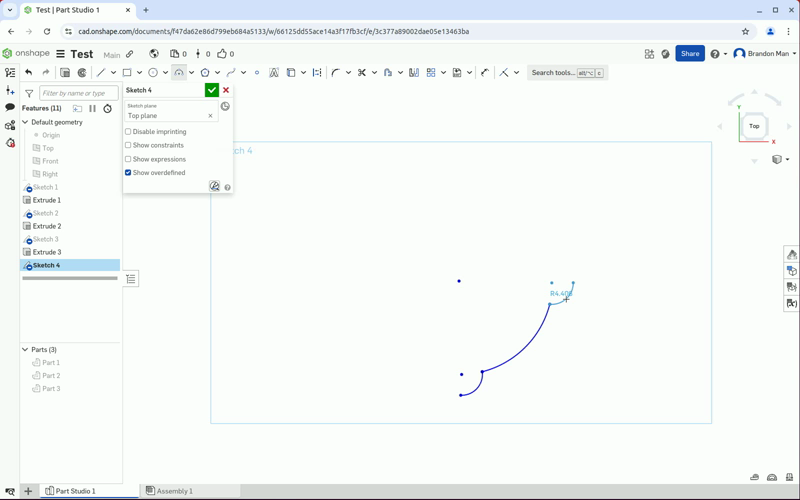
key_up(shift)
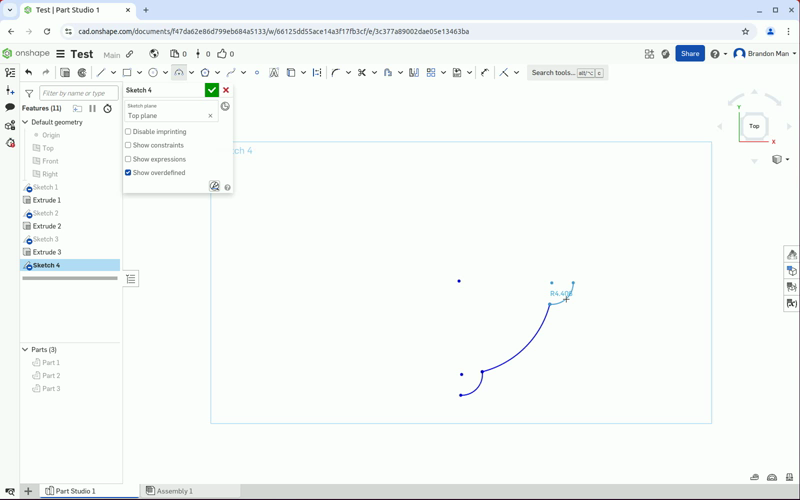
key(esc)
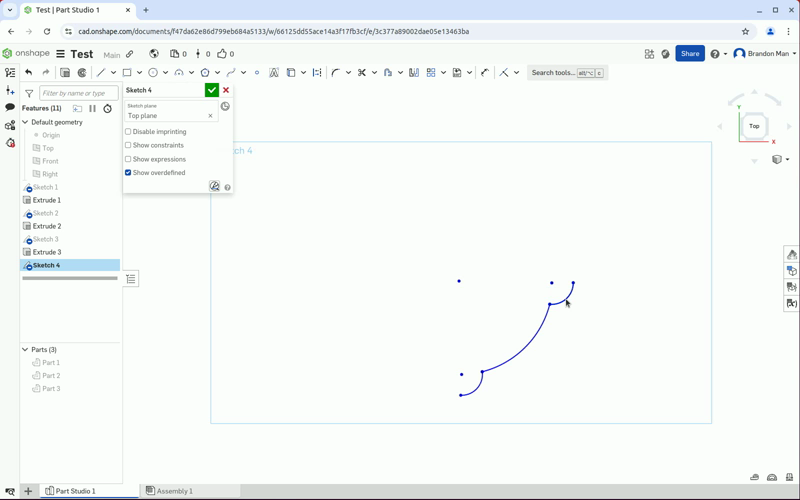
key(l)
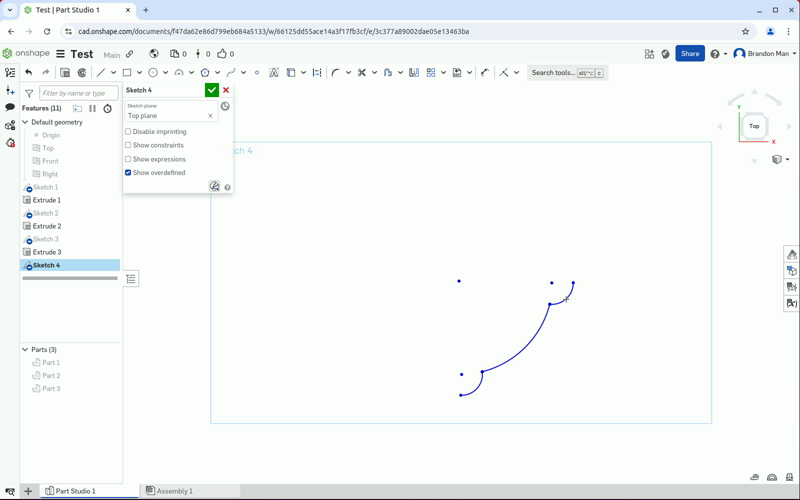
mouse_move(573, 282)
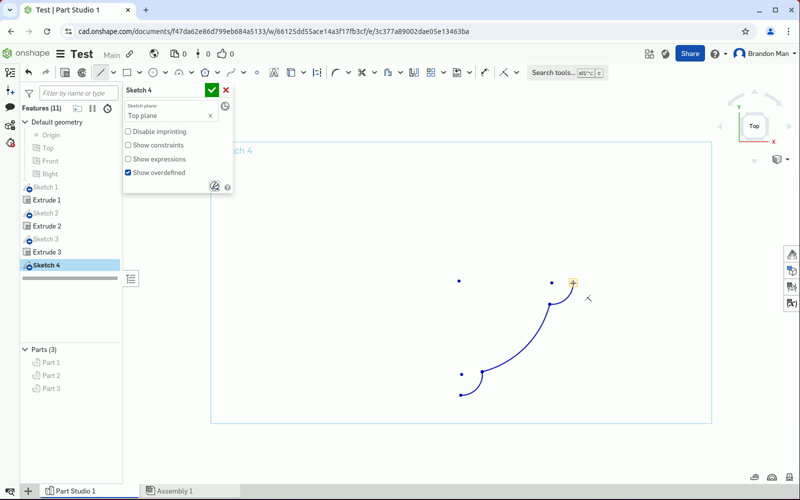
click(573, 282)
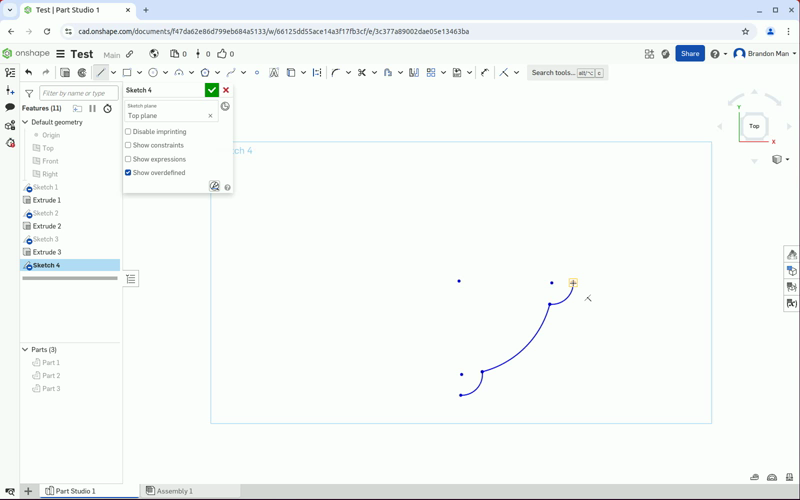
key_down(shift)
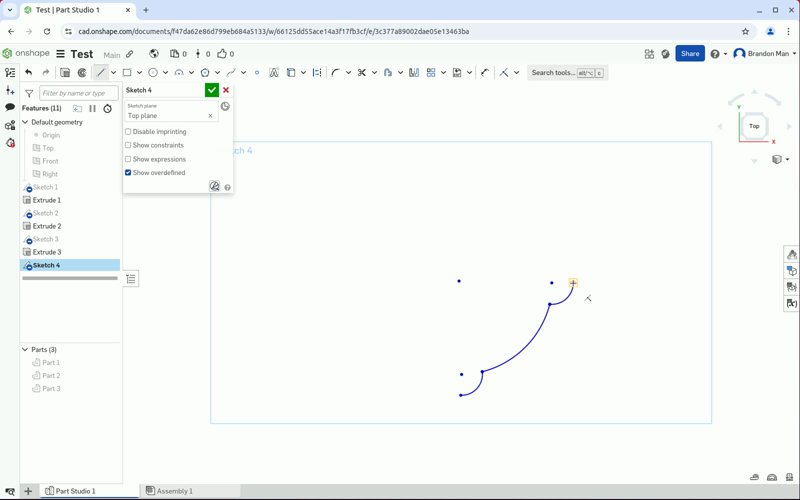
mouse_move(589, 282)
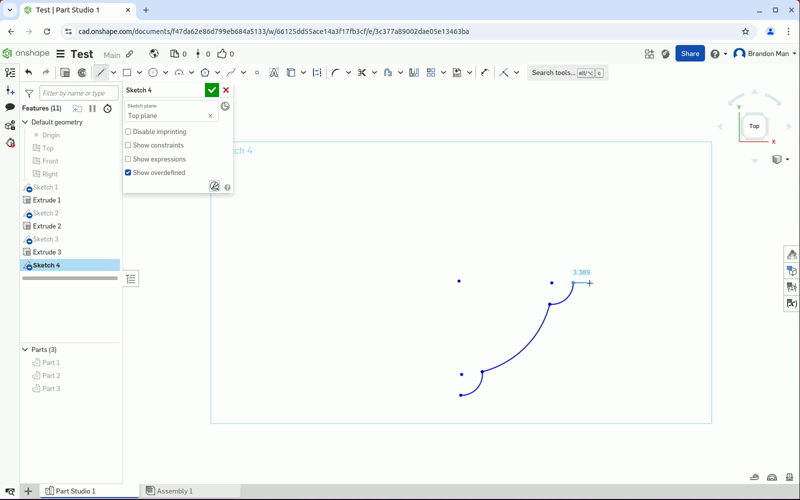
mouse_move(564, 282)
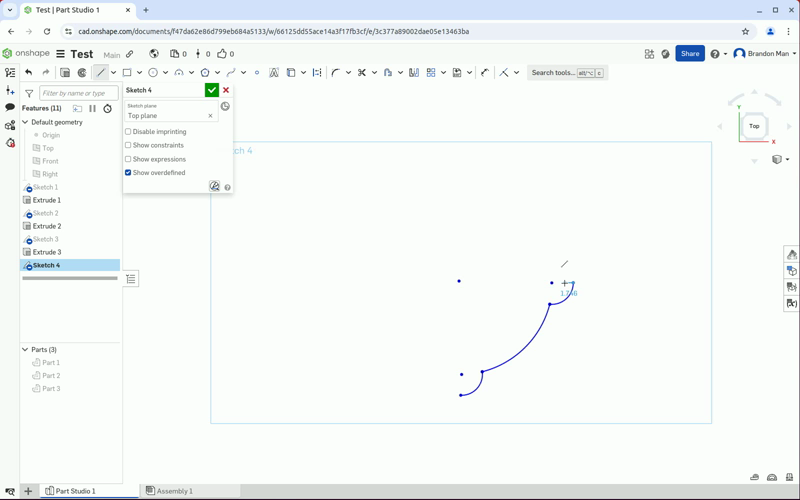
click(564, 282)
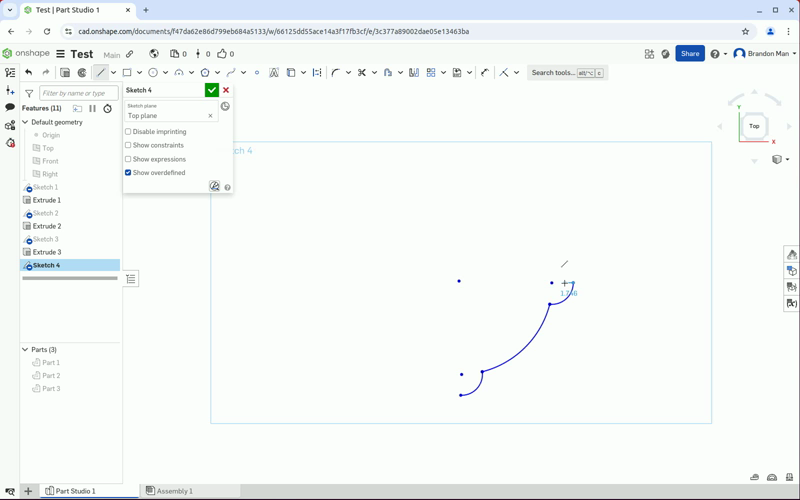
key_up(shift)
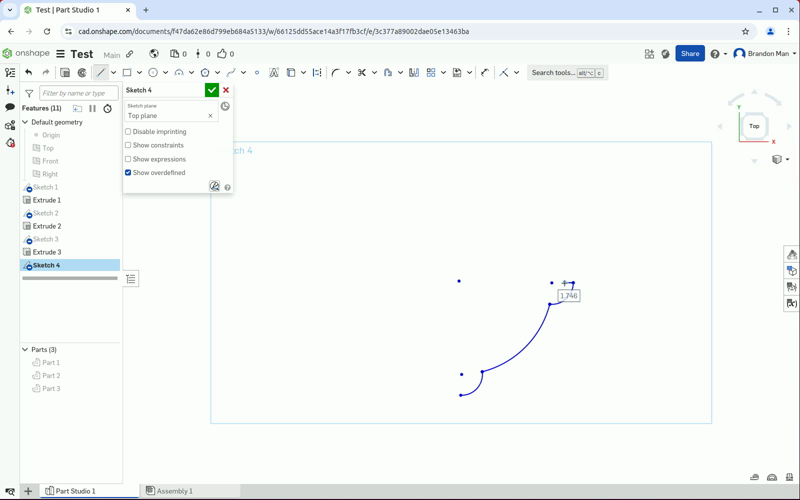
key(esc)
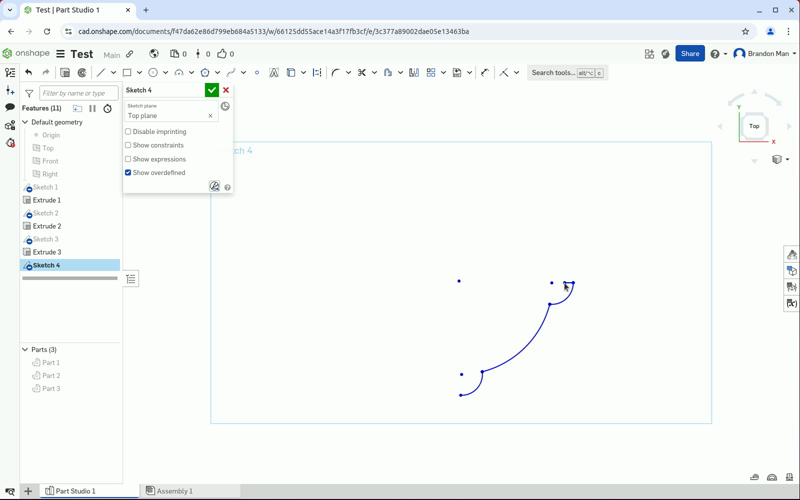
key(a)
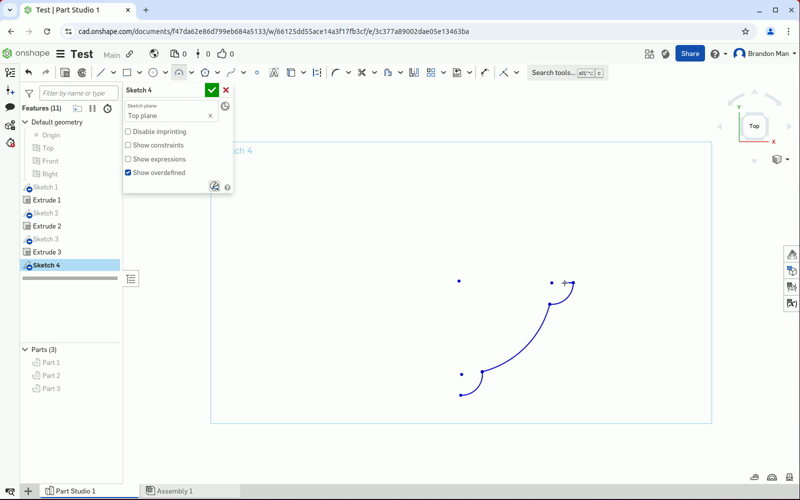
mouse_move(564, 282)
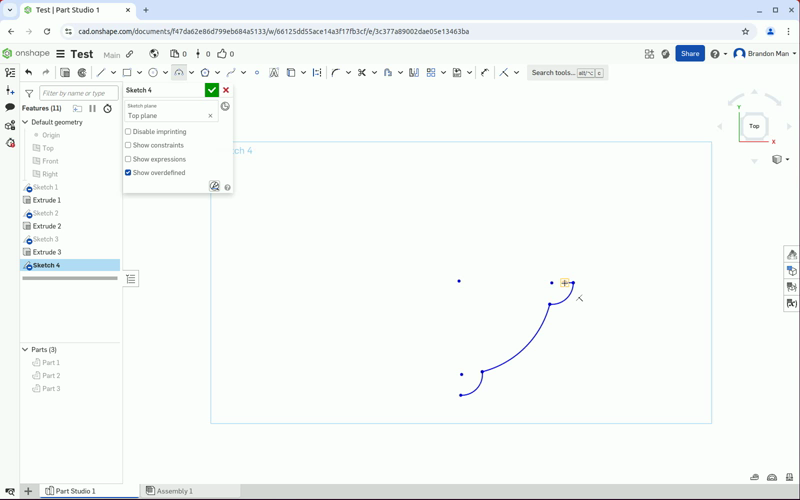
click(564, 282)
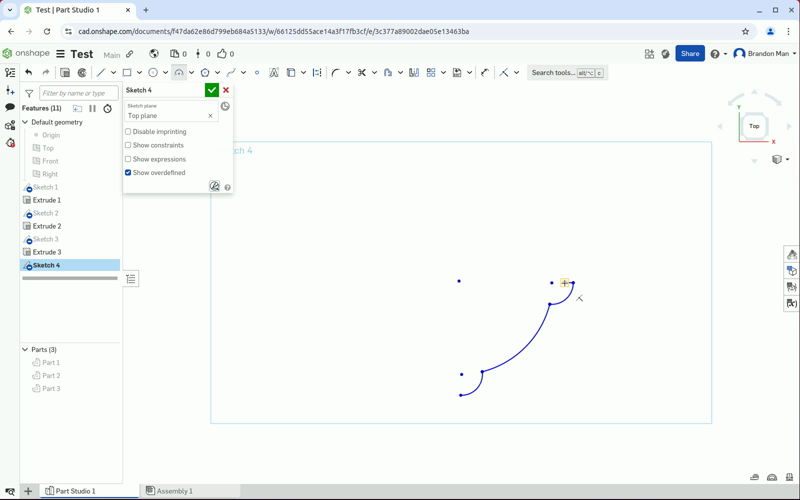
key_down(shift)
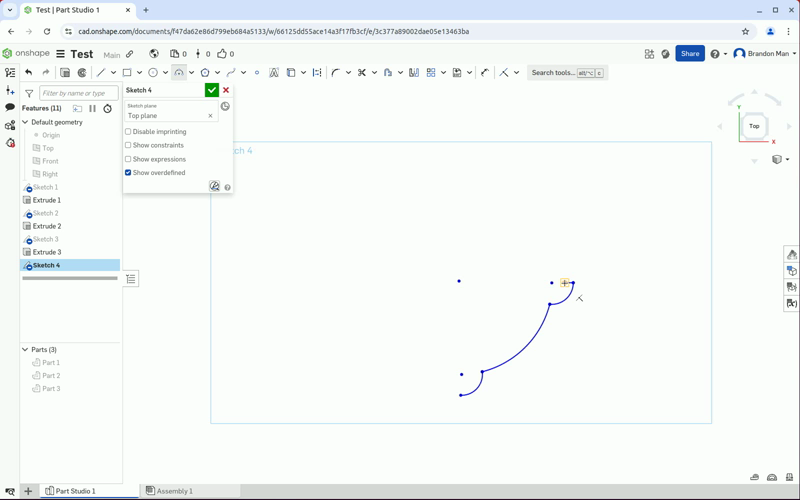
mouse_move(538, 282)
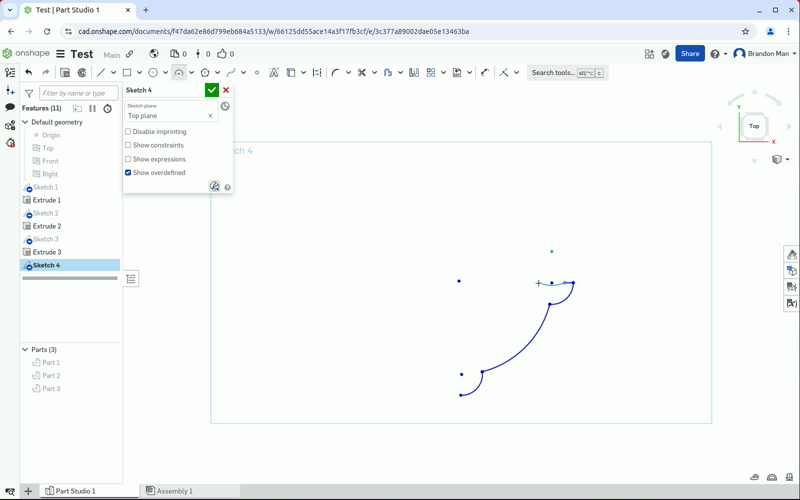
click(538, 282)
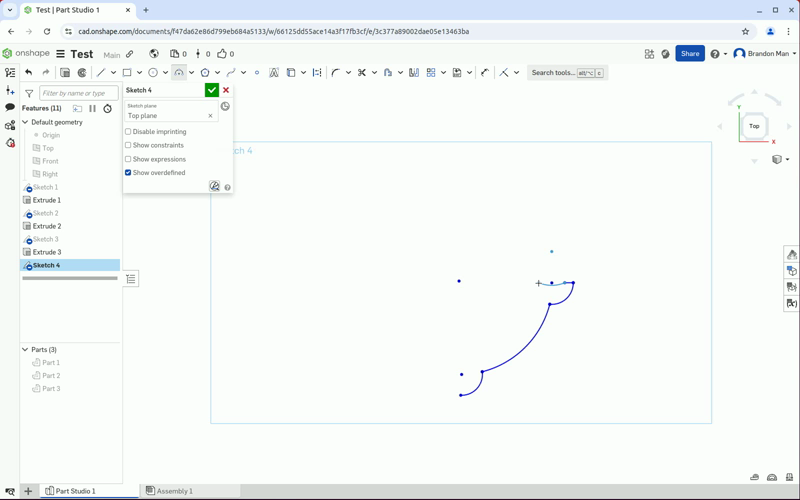
mouse_move(552, 295)
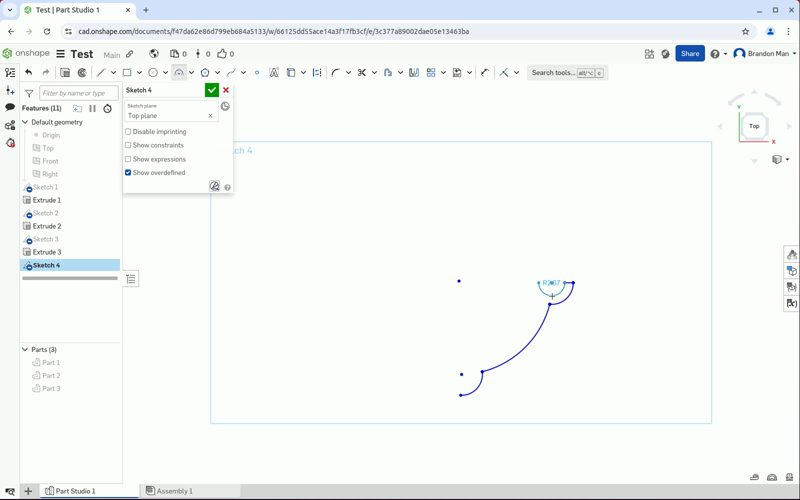
click(552, 295)
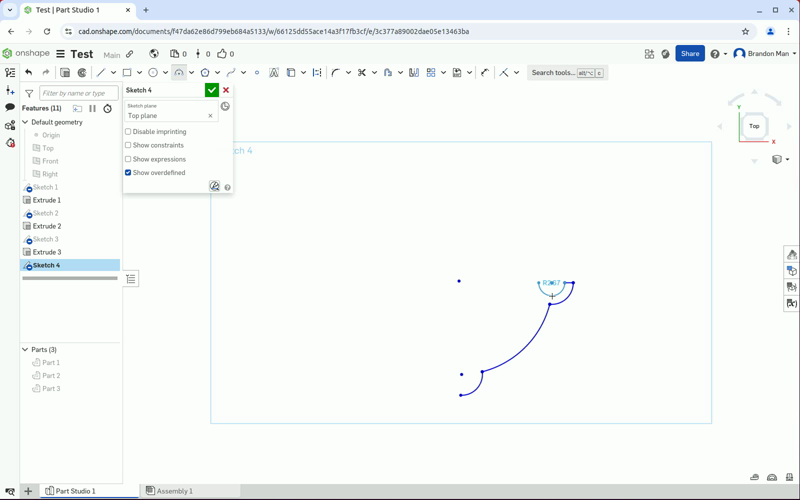
key_up(shift)
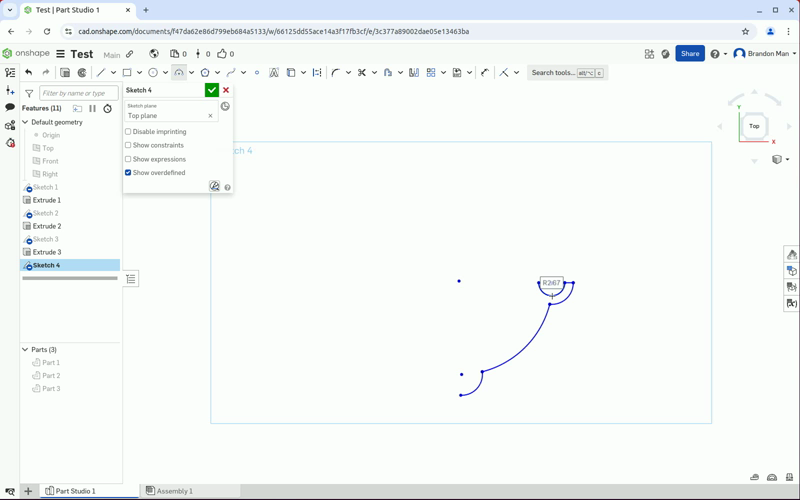
key(esc)
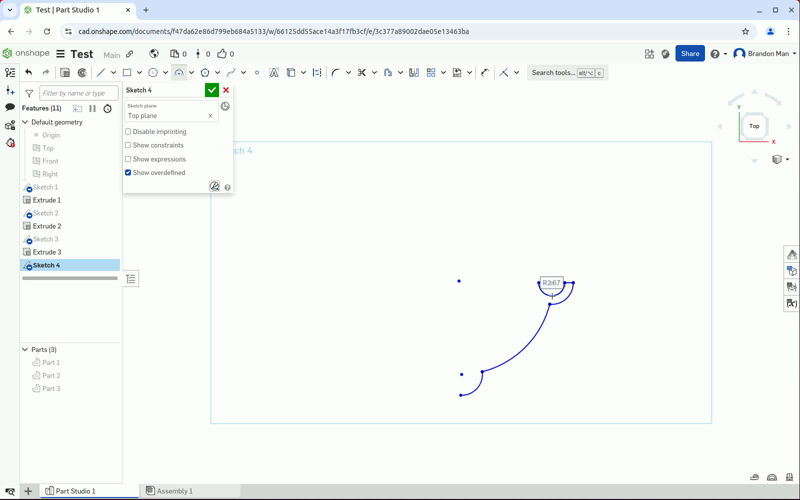
key(l)
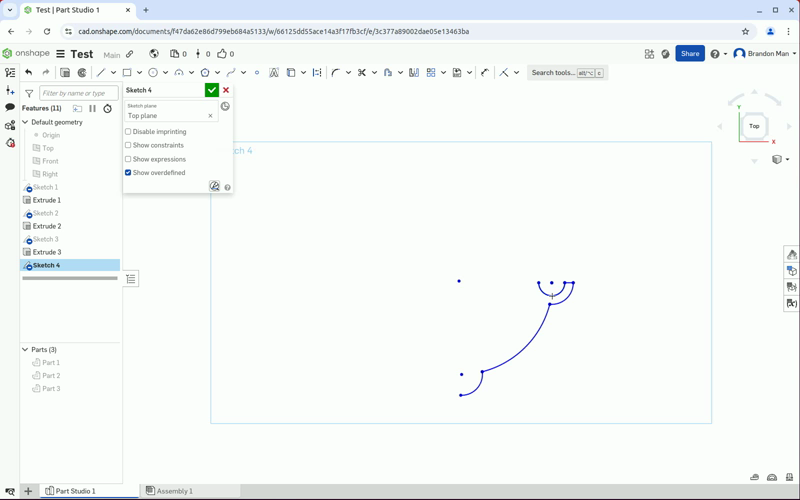
mouse_move(538, 282)
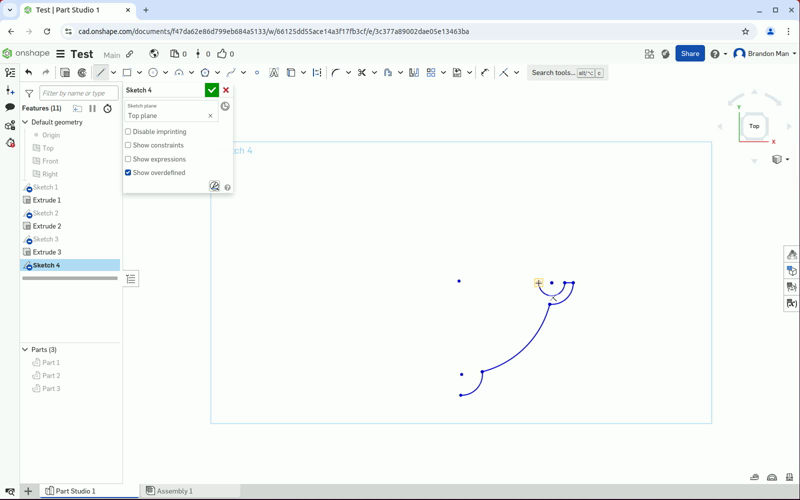
click(538, 282)
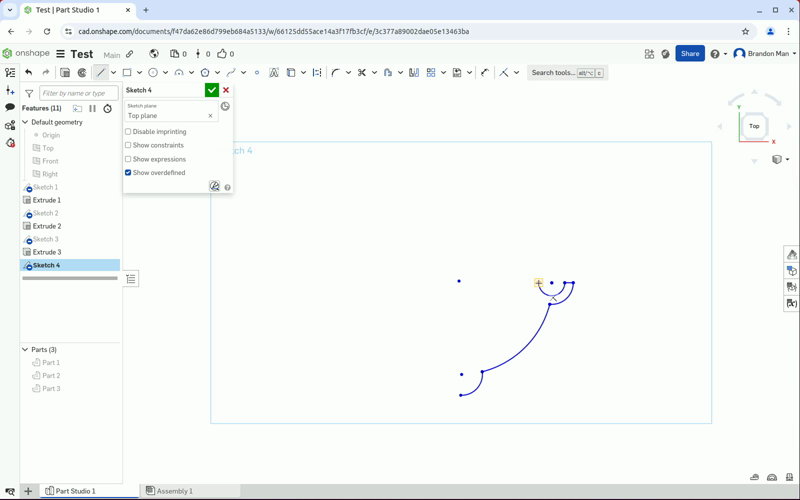
key_down(shift)
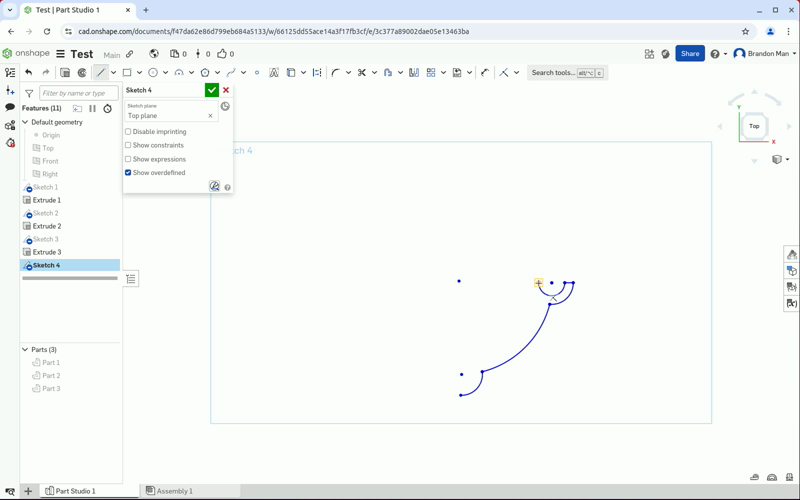
mouse_move(568, 282)
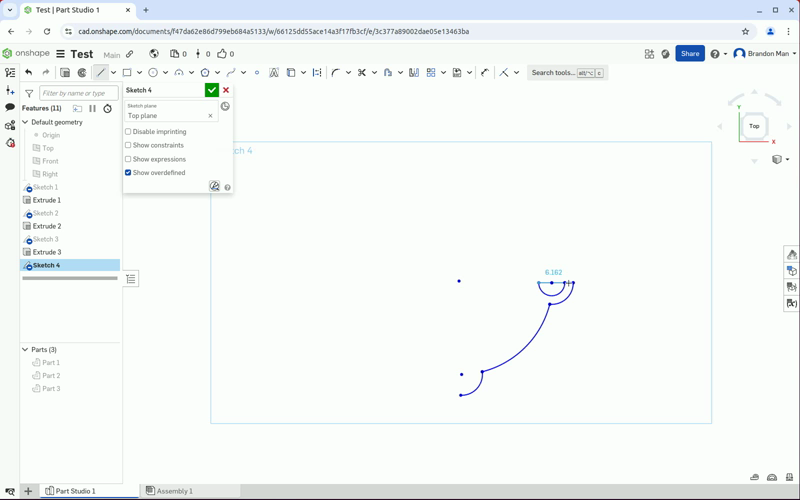
mouse_move(501, 282)
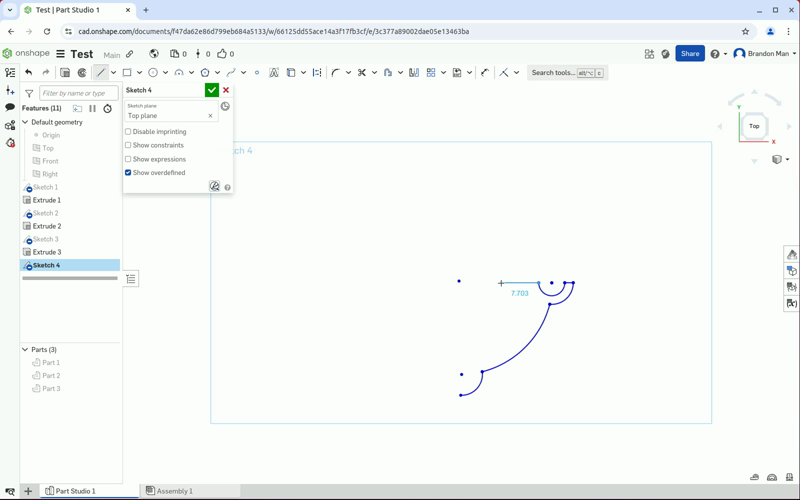
click(501, 282)
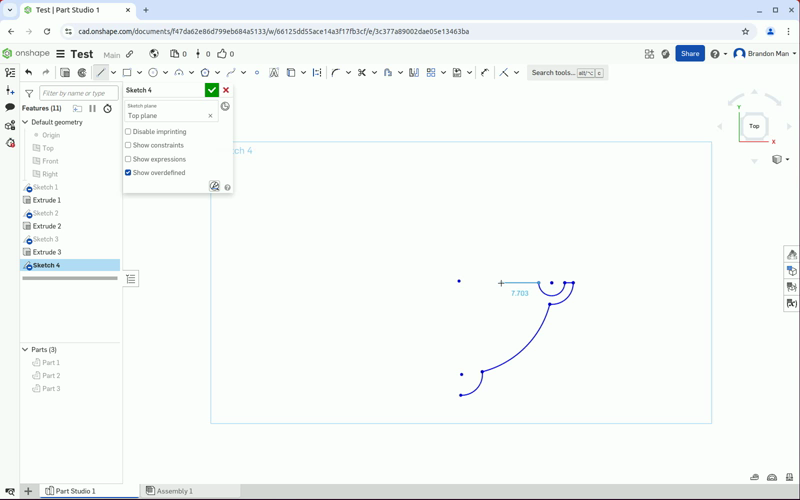
key_up(shift)
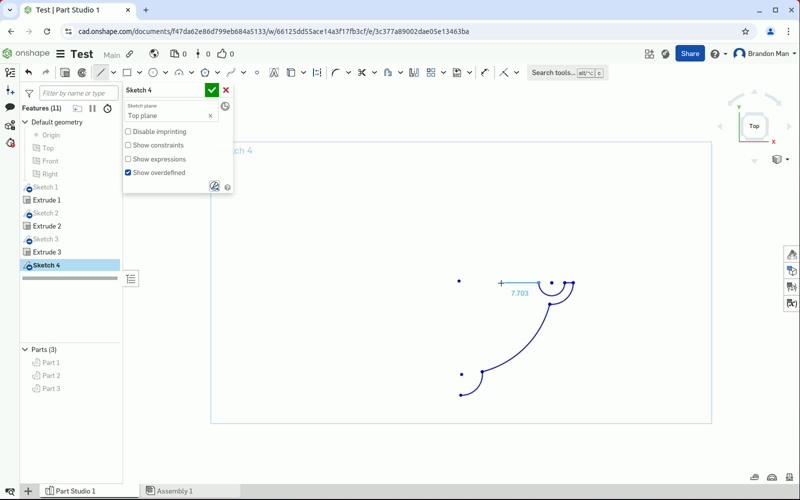
key(esc)
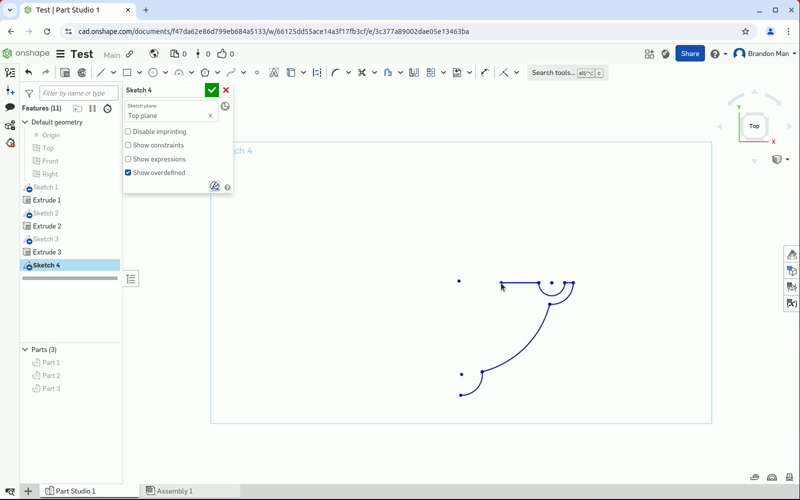
key(a)
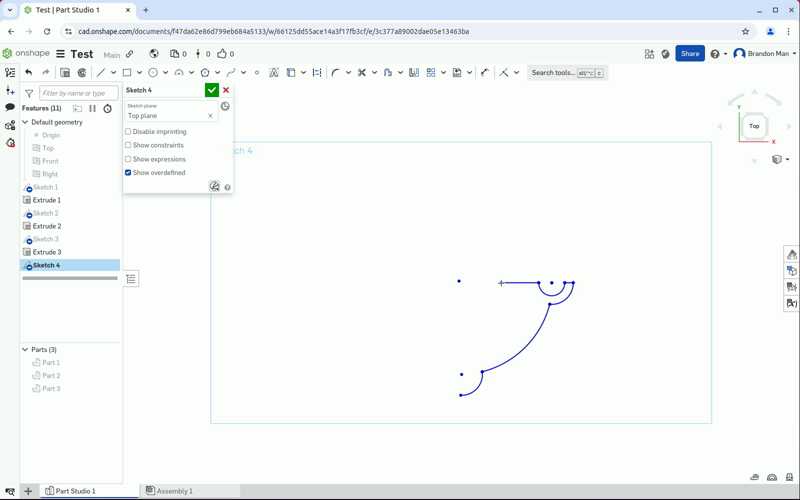
mouse_move(501, 282)
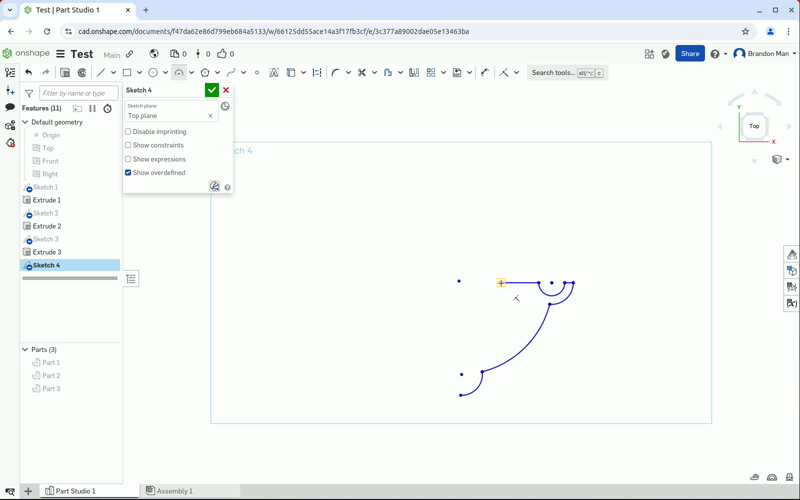
click(501, 282)
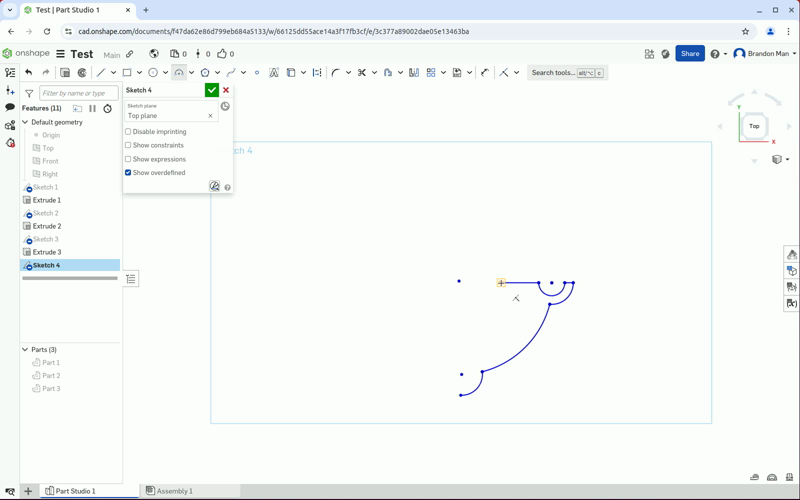
key_down(shift)
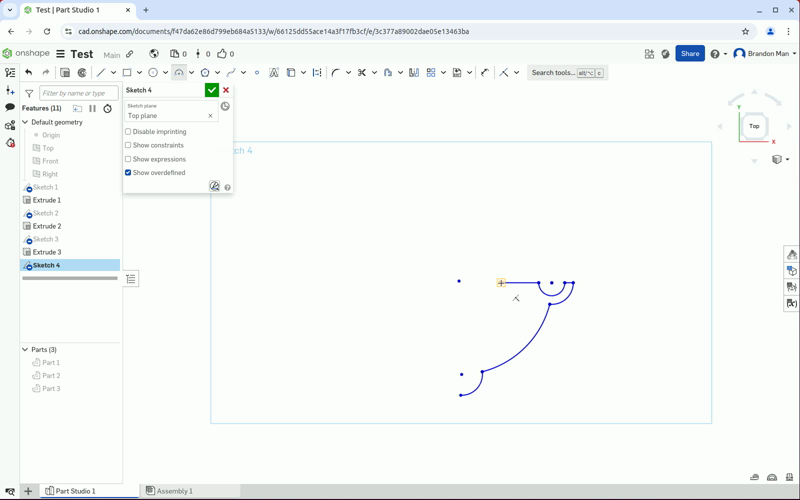
mouse_move(460, 323)
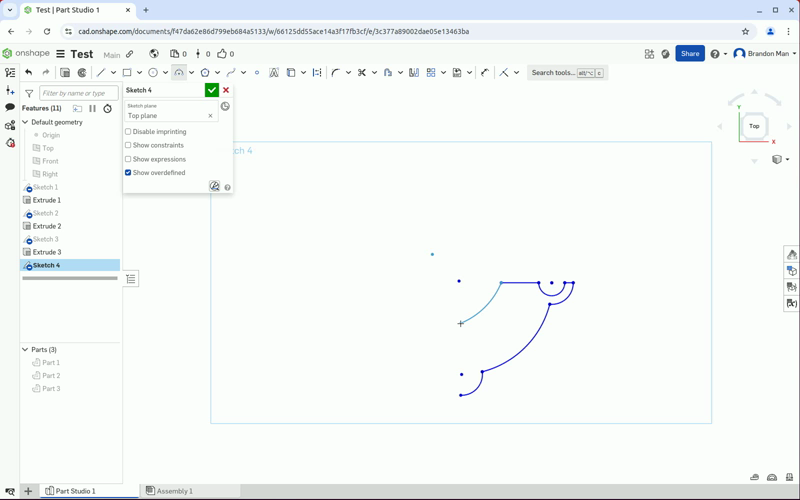
click(460, 323)
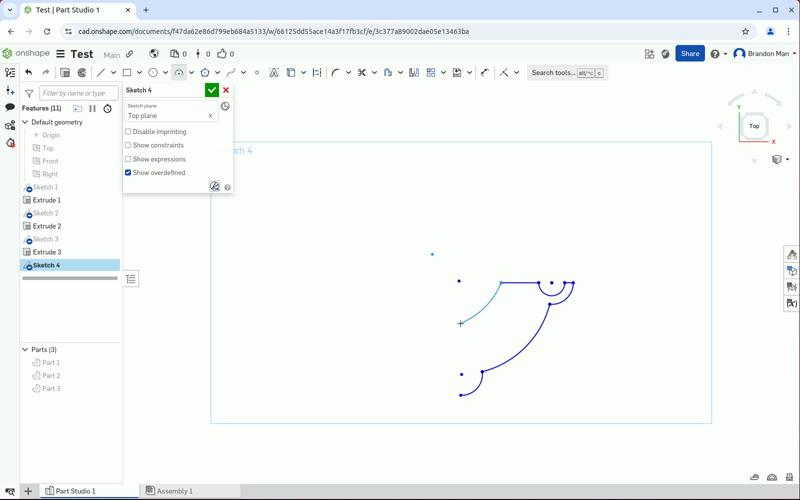
mouse_move(489, 311)
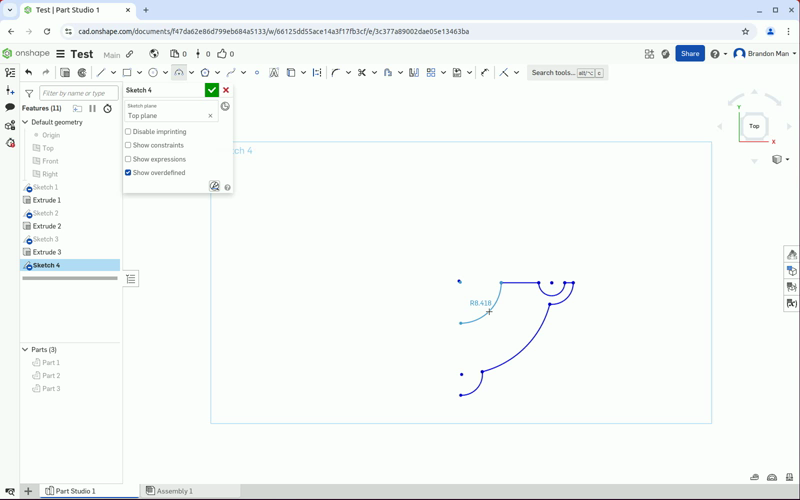
click(489, 311)
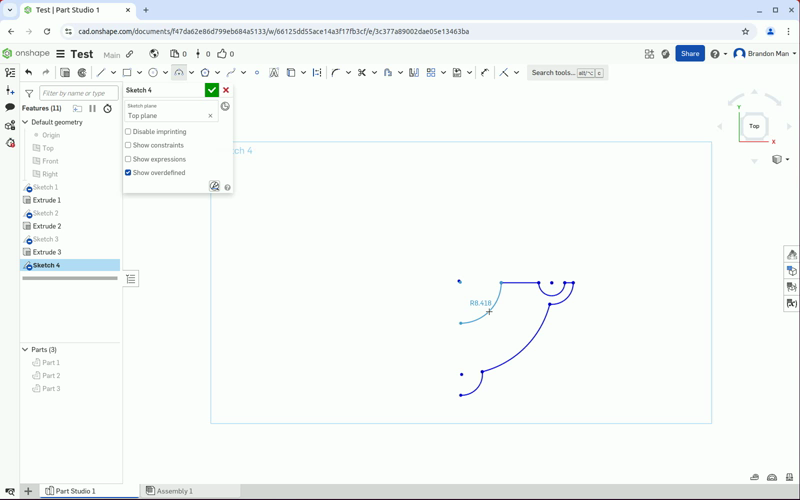
key_up(shift)
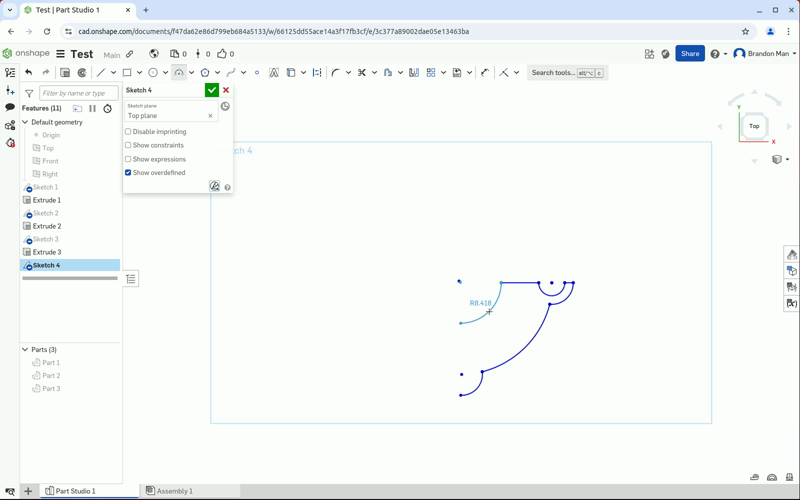
key(esc)
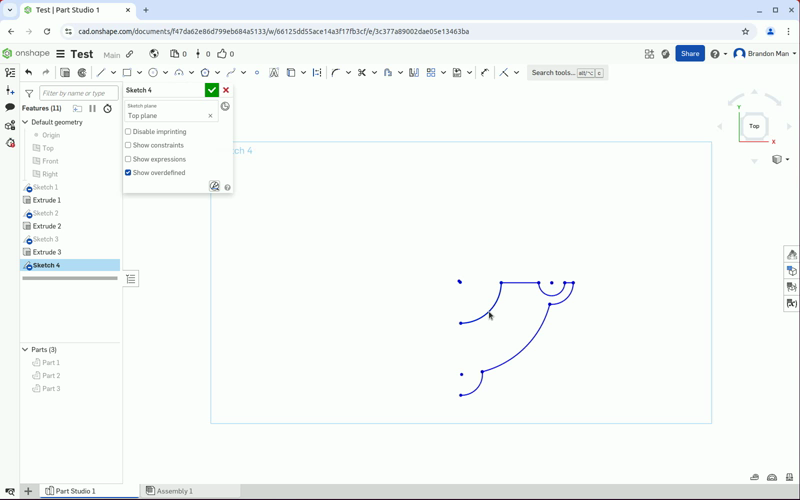
key(l)
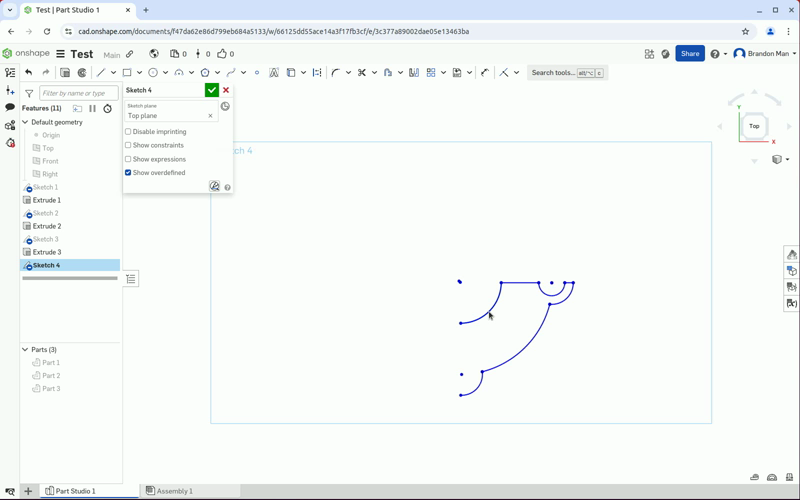
mouse_move(460, 323)
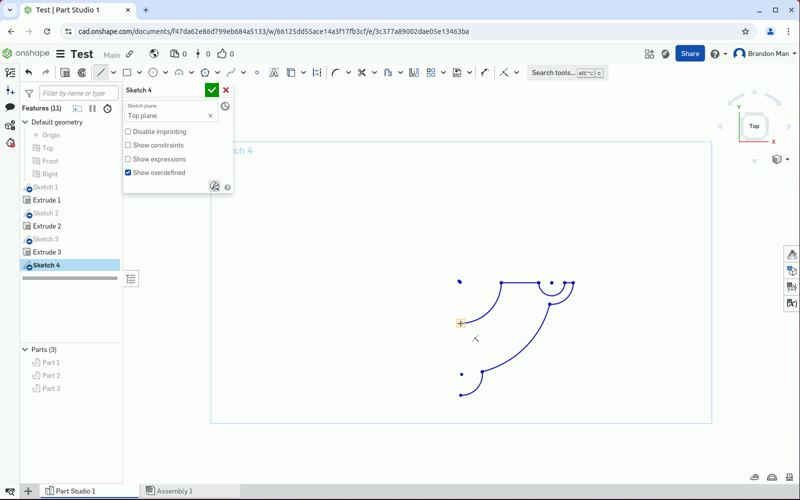
click(460, 323)
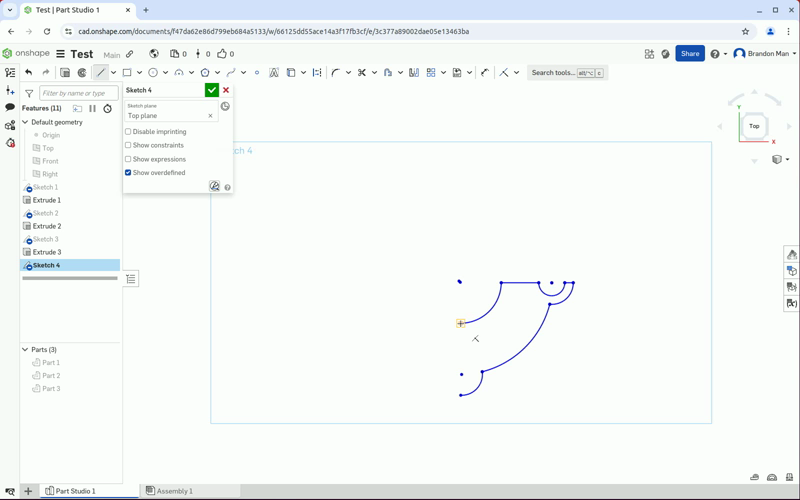
key_down(shift)
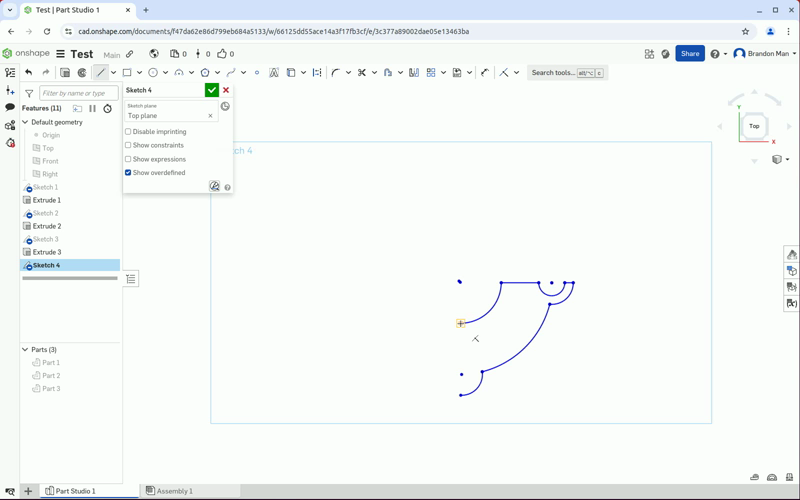
mouse_move(490, 323)
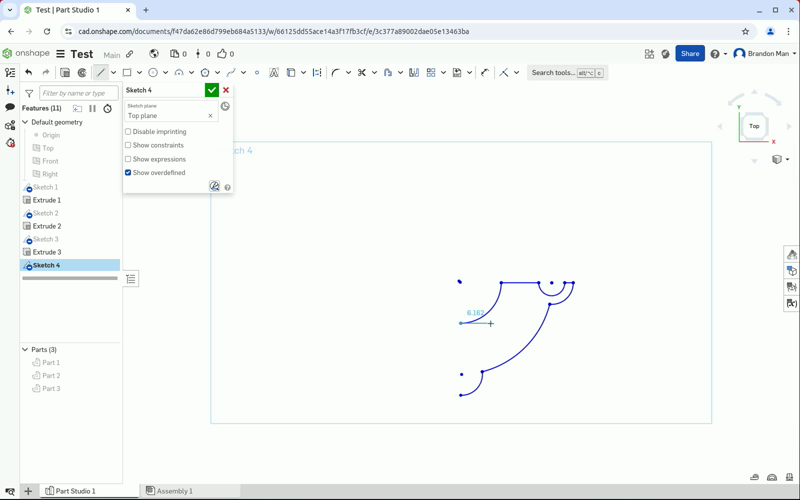
mouse_move(460, 361)
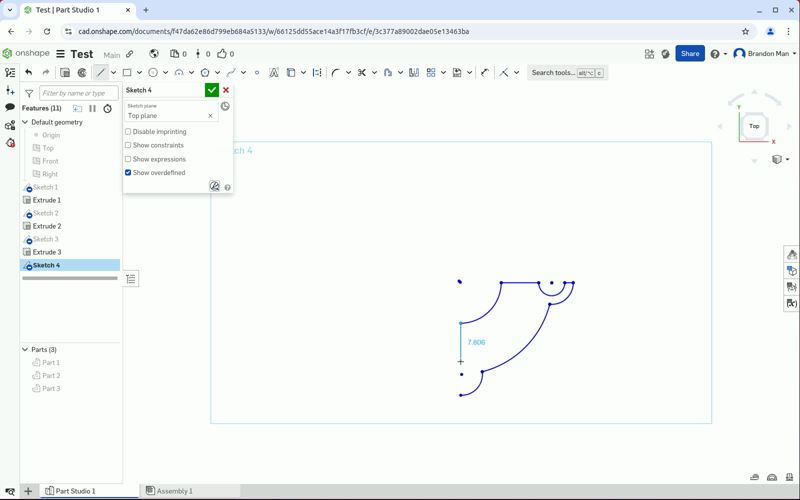
click(460, 361)
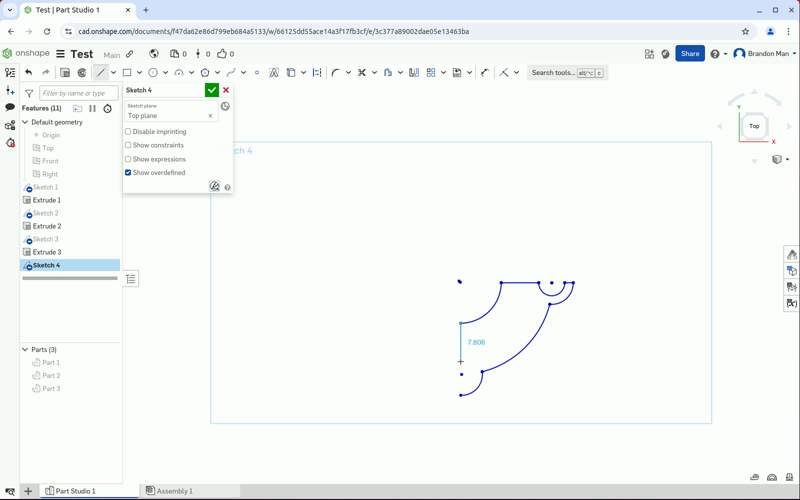
key_up(shift)
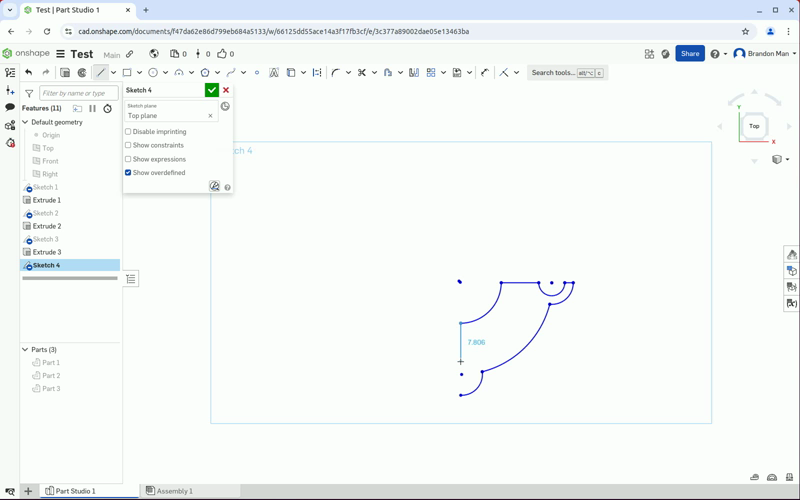
key(esc)
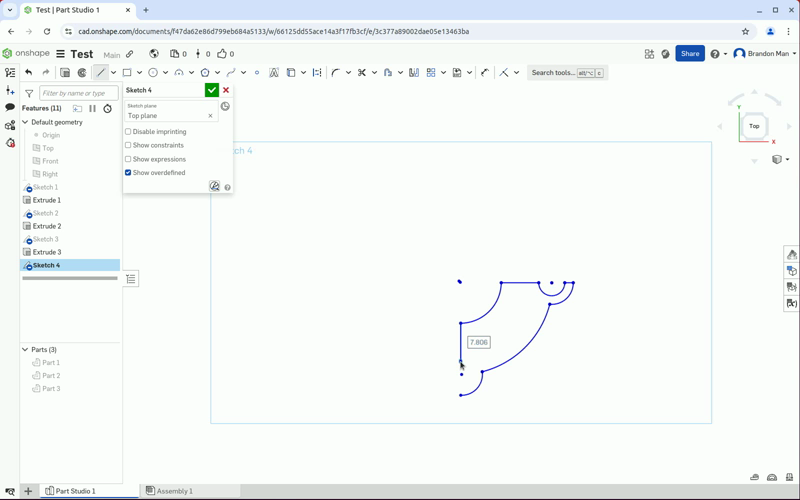
key(a)
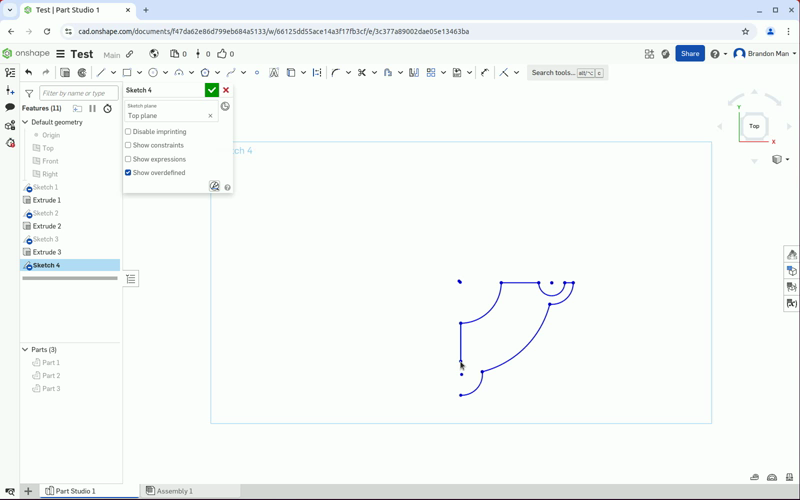
mouse_move(460, 361)
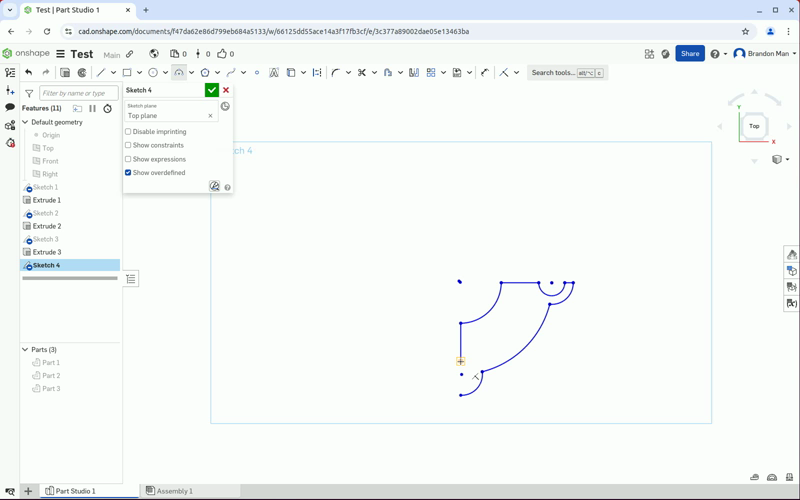
click(460, 361)
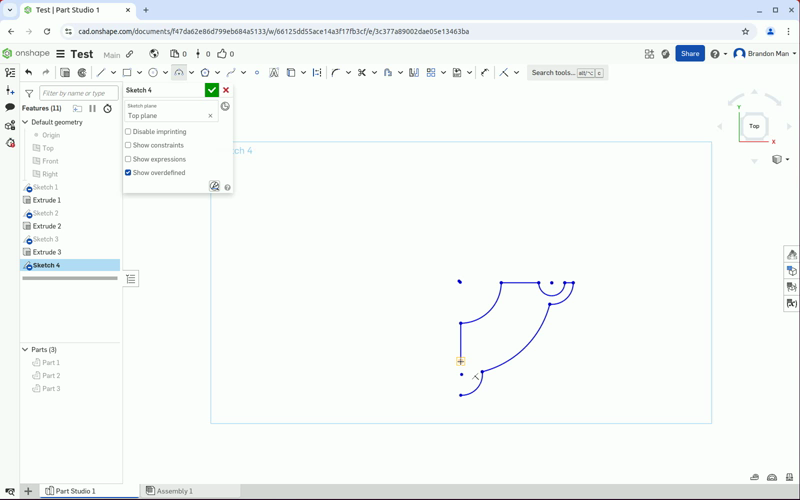
key_down(shift)
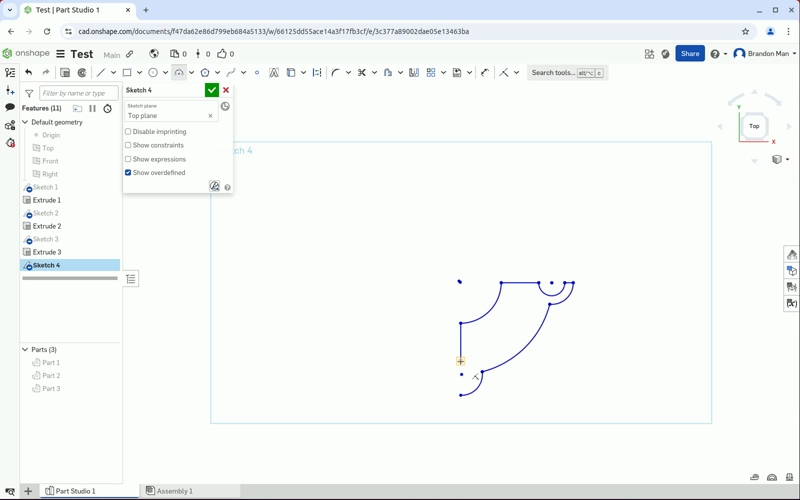
mouse_move(460, 387)
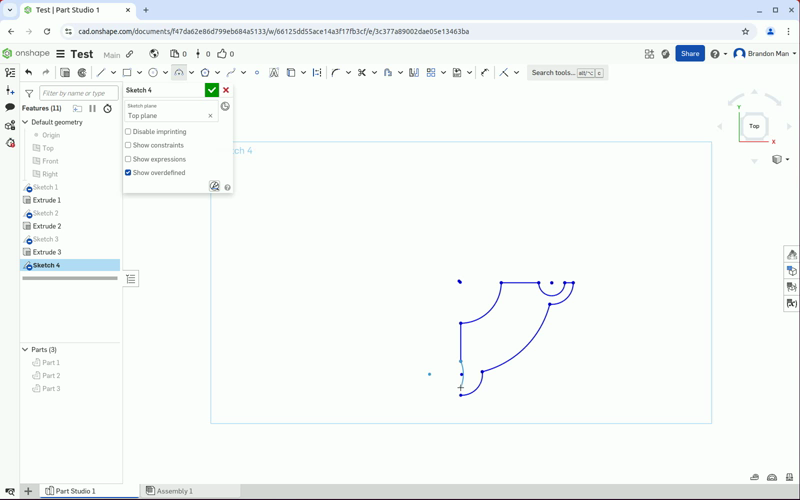
click(460, 387)
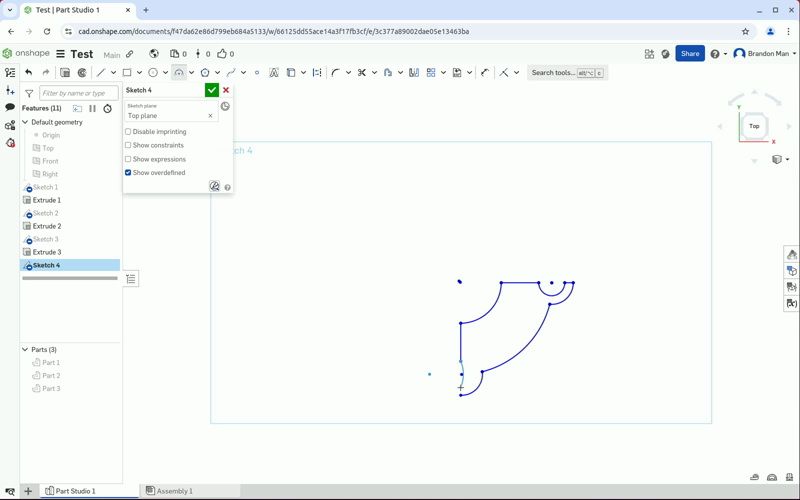
mouse_move(473, 374)
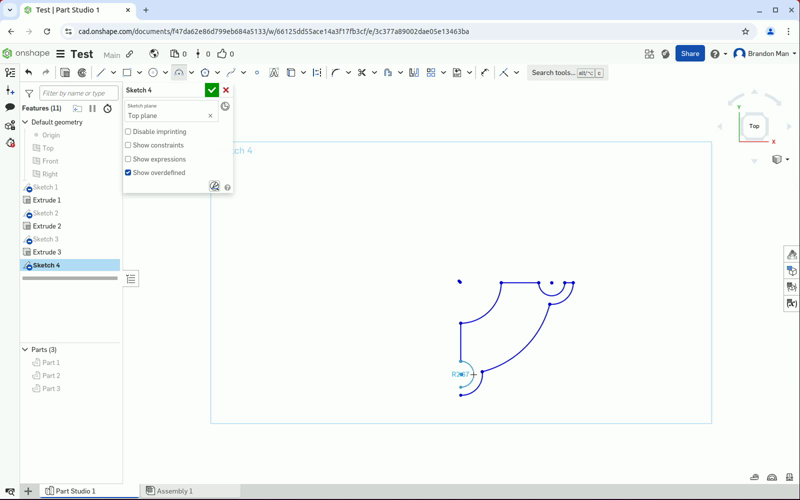
click(473, 374)
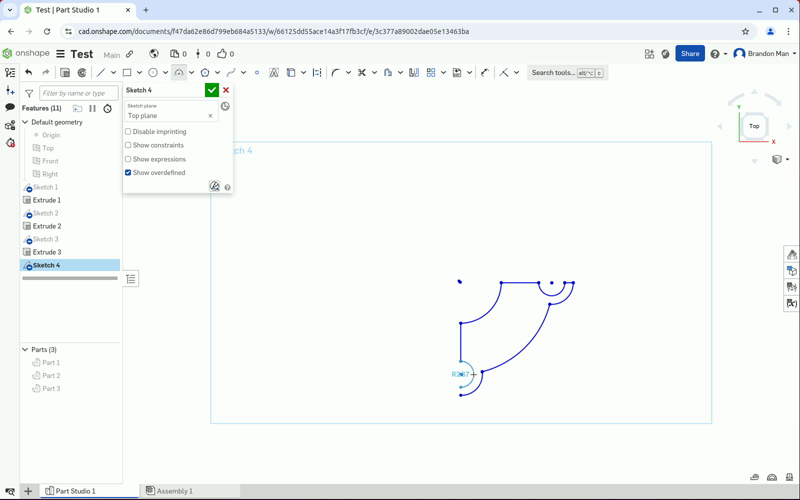
key_up(shift)
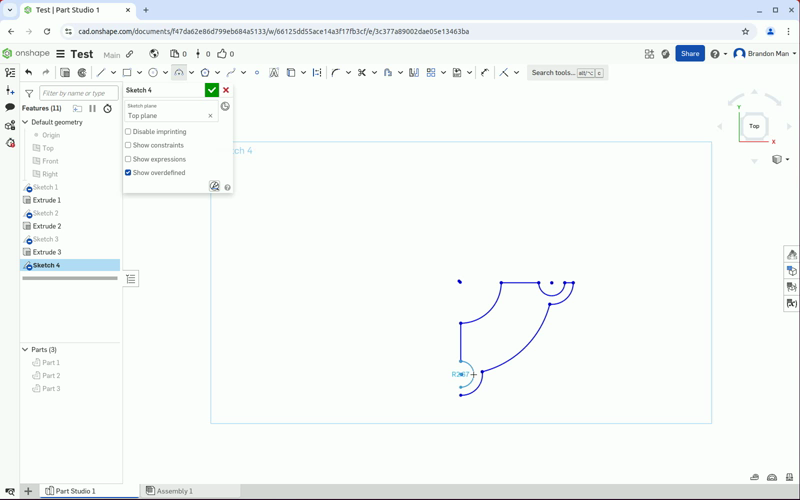
key(esc)
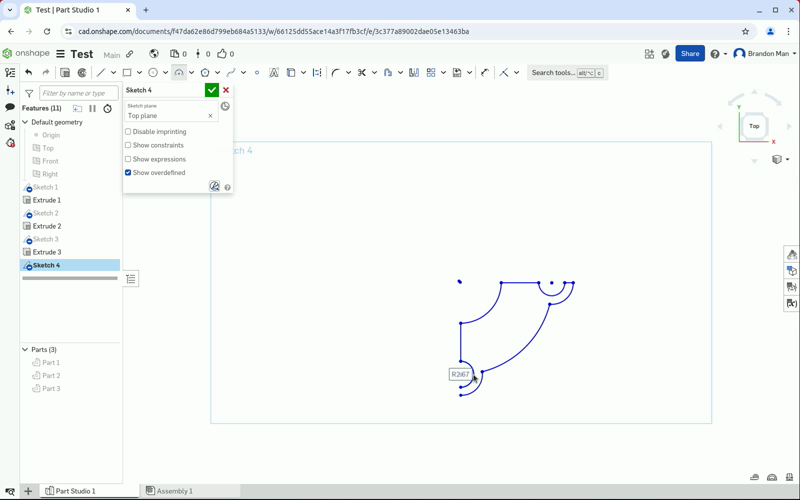
key(l)
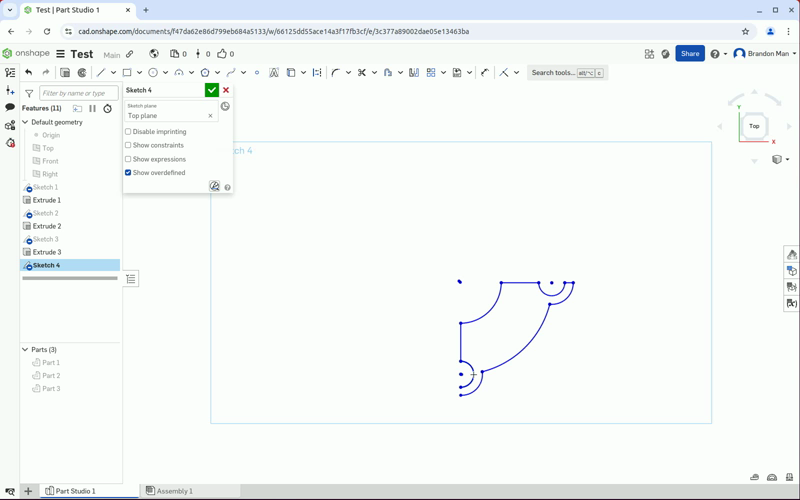
mouse_move(460, 387)
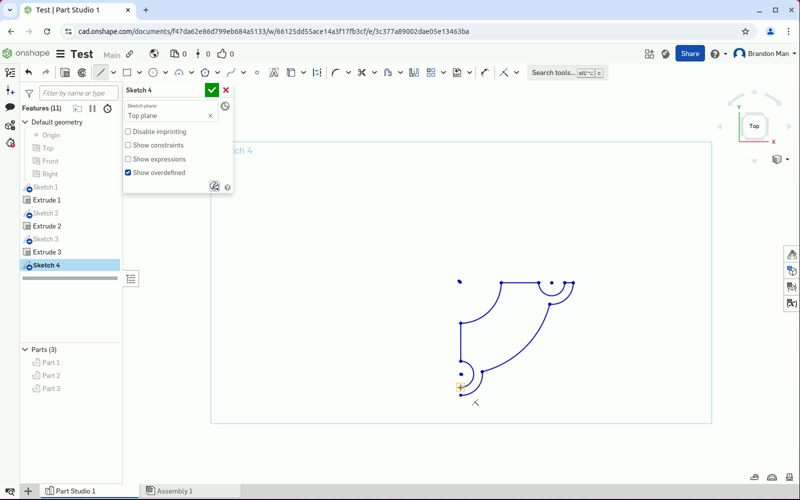
click(460, 387)
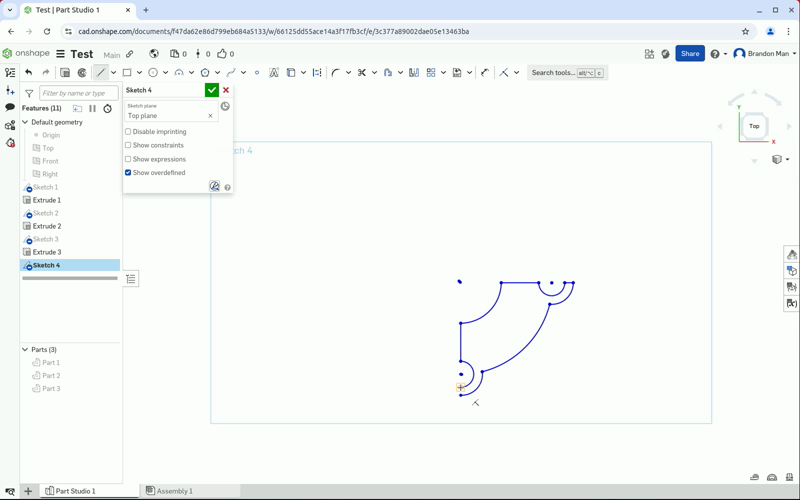
mouse_move(490, 387)
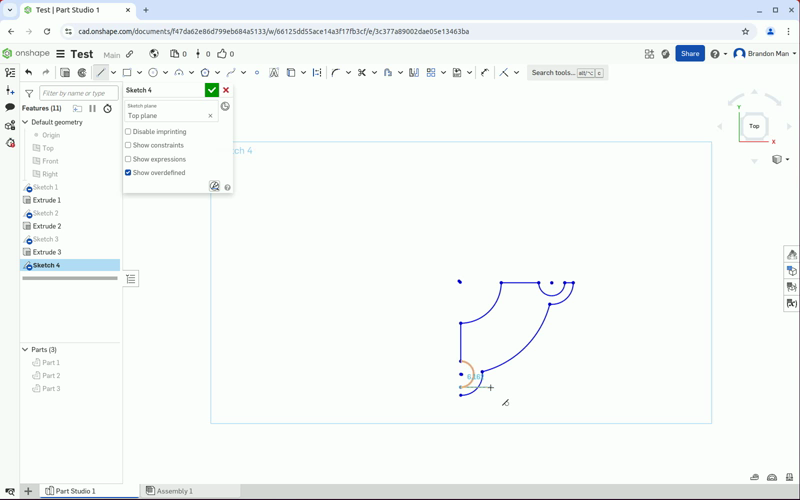
key_down(shift)
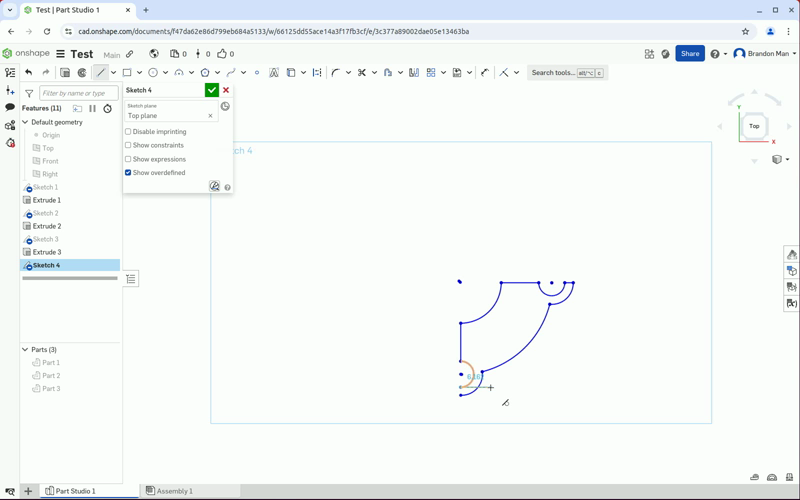
mouse_move(460, 395)
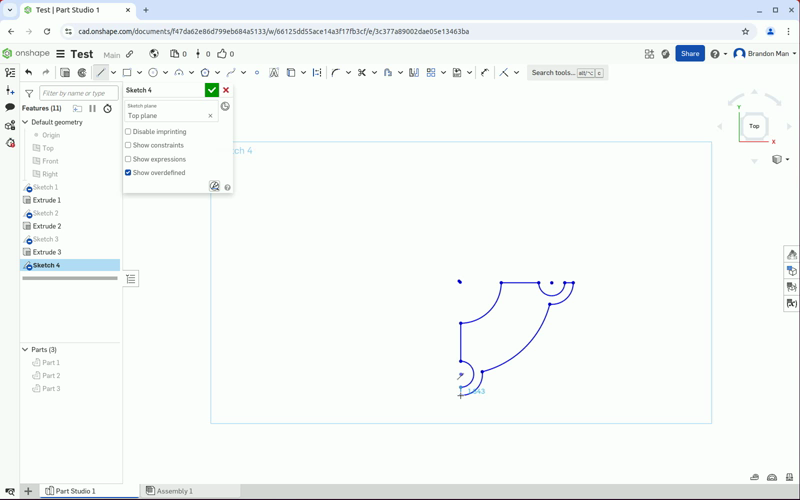
key_up(shift)
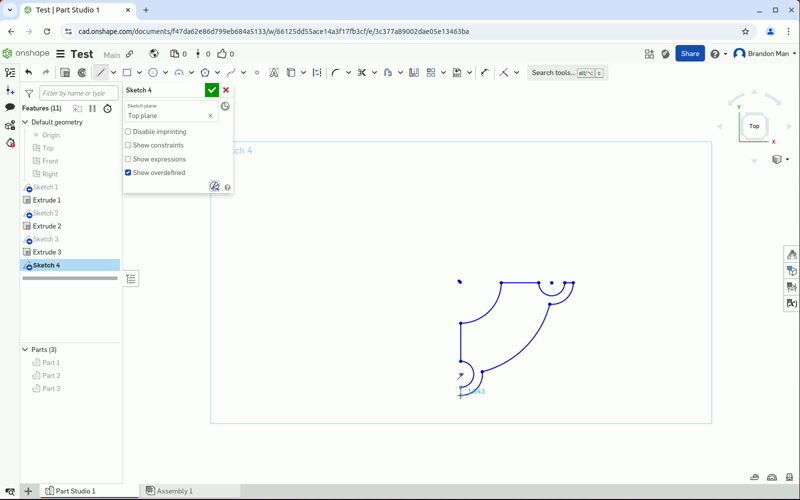
click(460, 395)
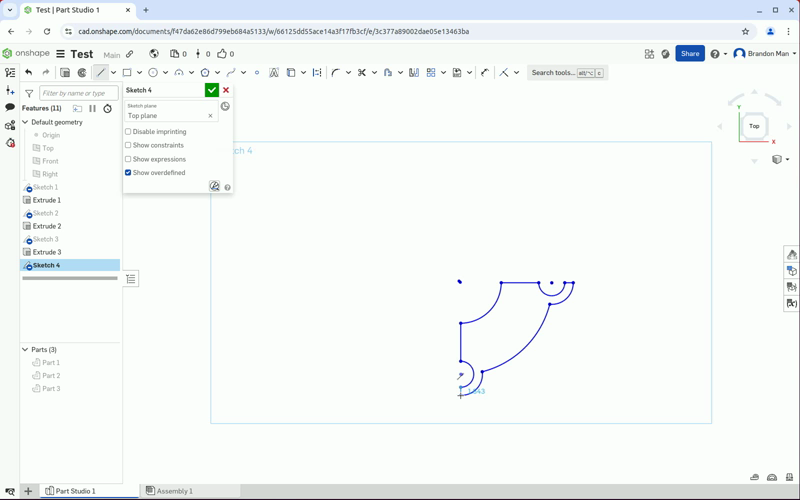
key(esc)
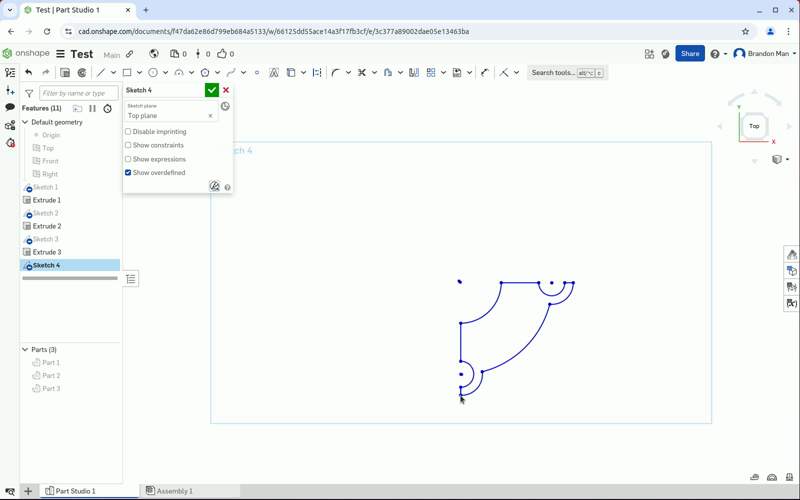
mouse_move(515, 336)
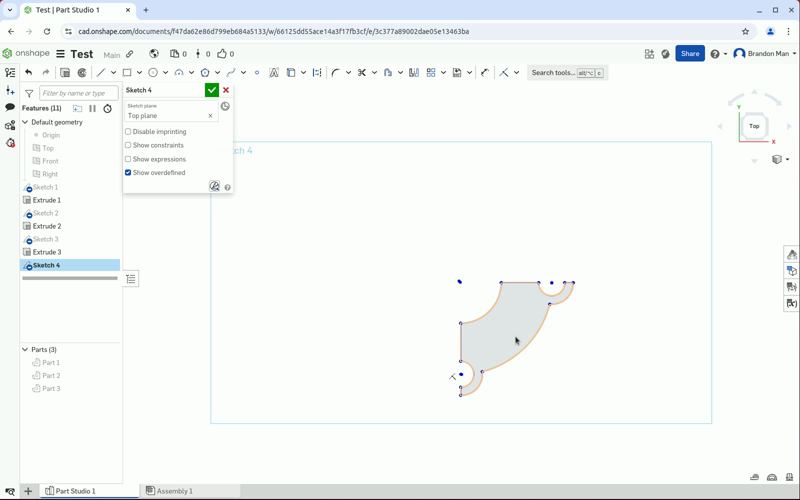
scroll(6)
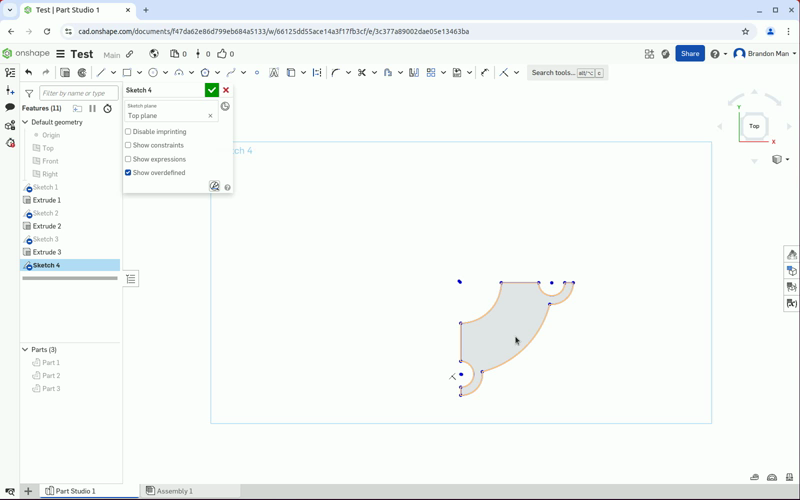
scroll(6)
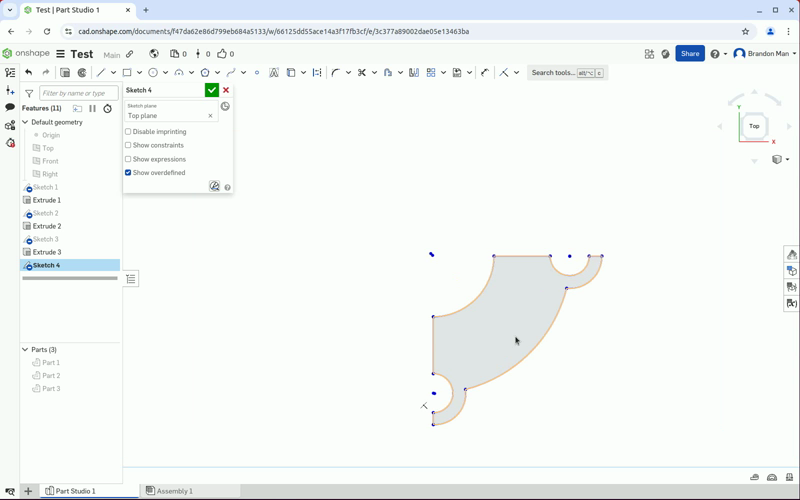
scroll(6)
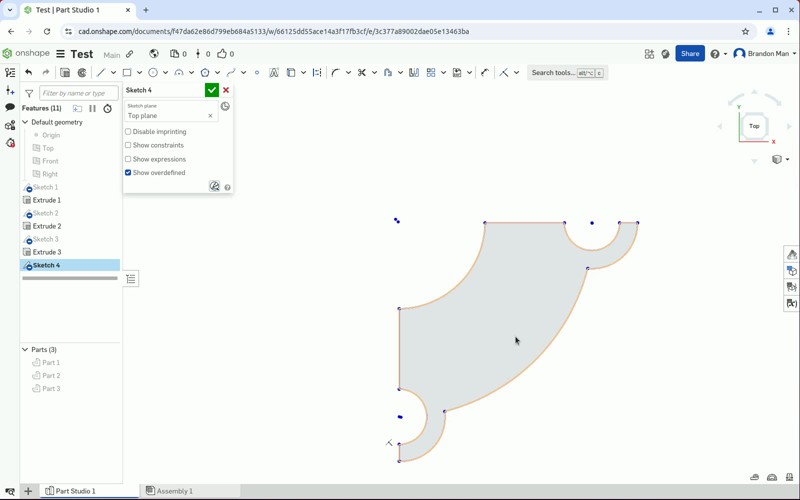
scroll(6)
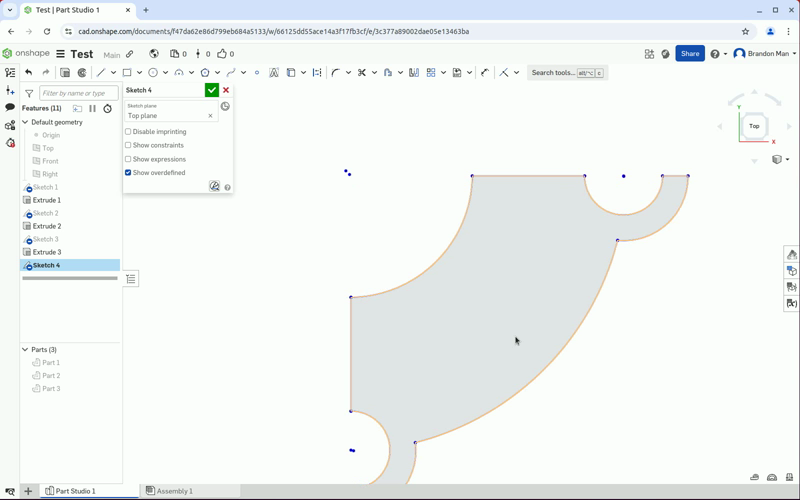
scroll(6)
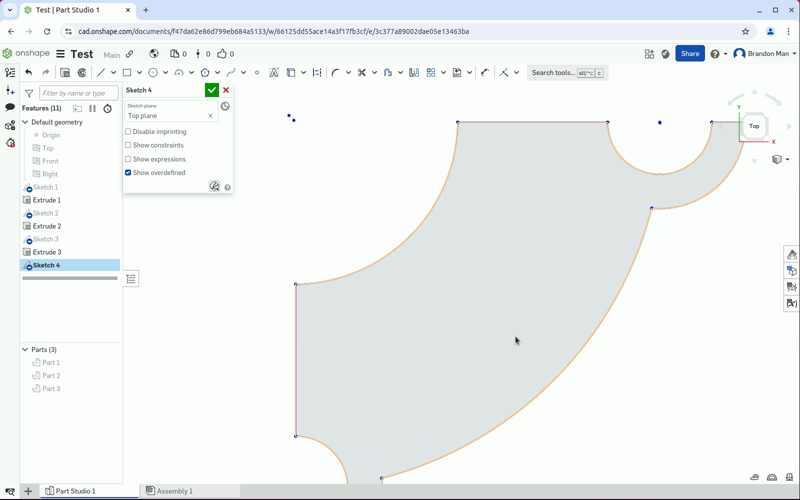
scroll(6)
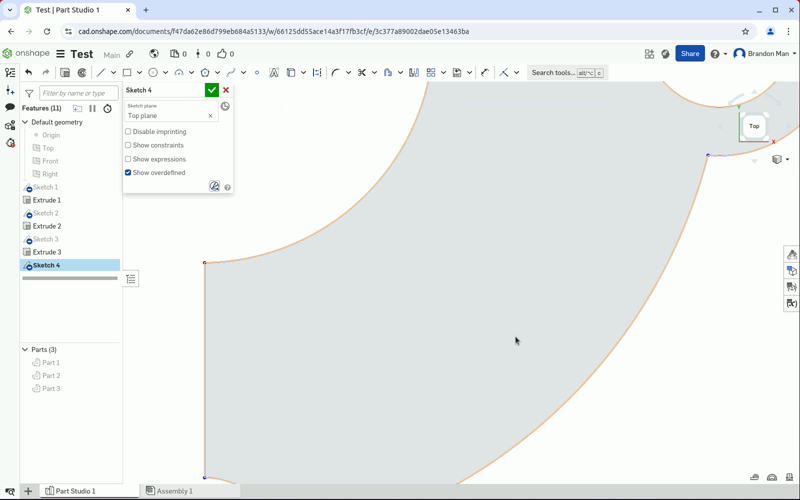
scroll(6)
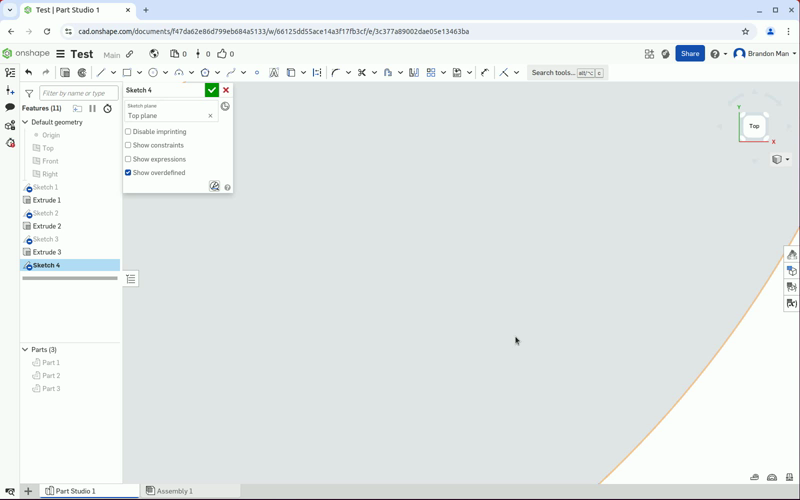
click(515, 336)
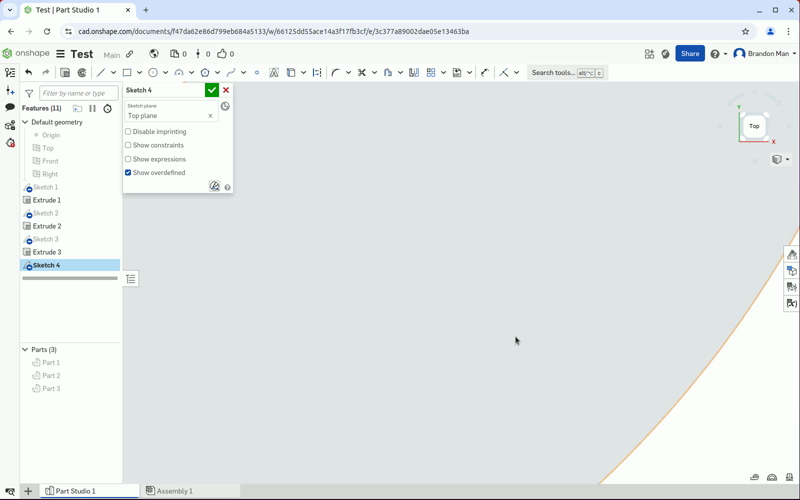
scroll(-6)
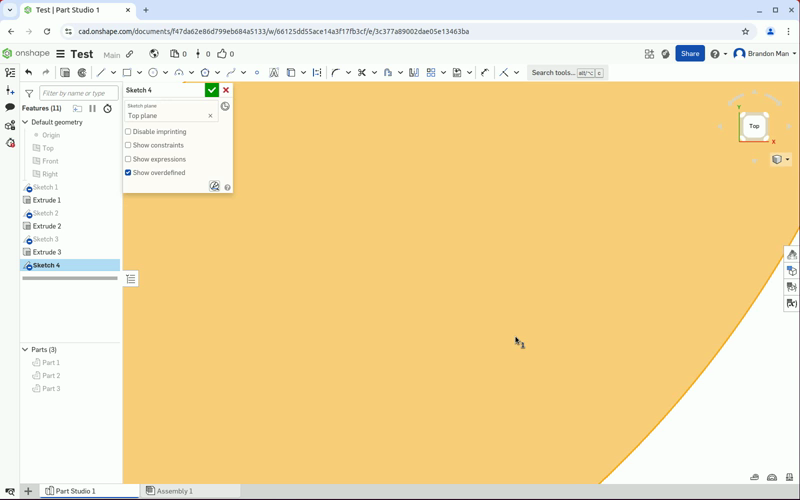
scroll(-6)
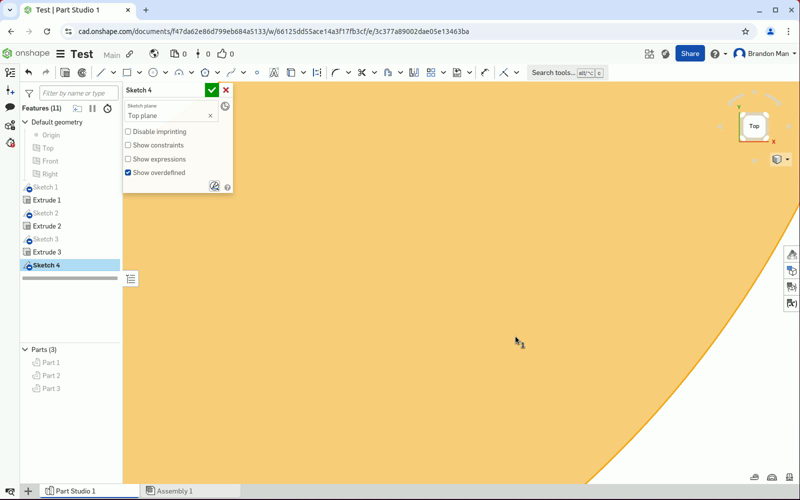
scroll(-6)
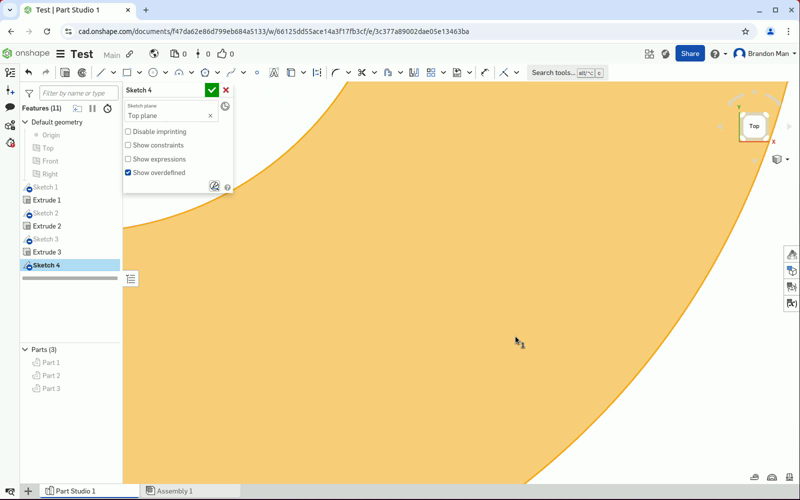
scroll(-6)
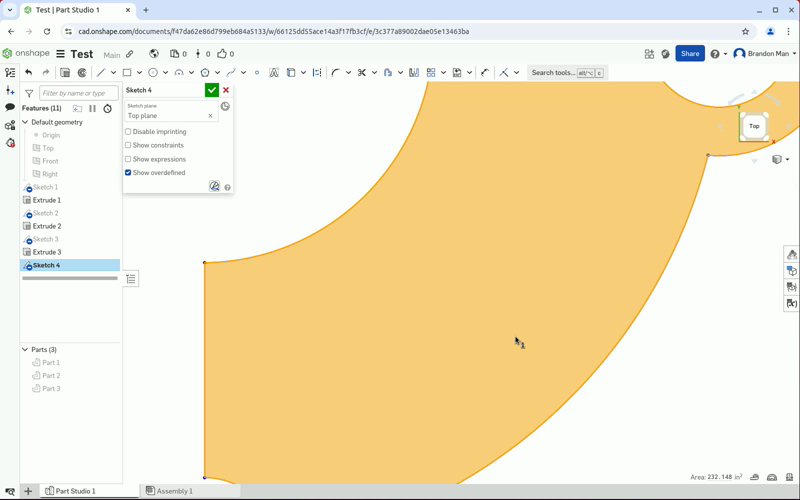
scroll(-6)
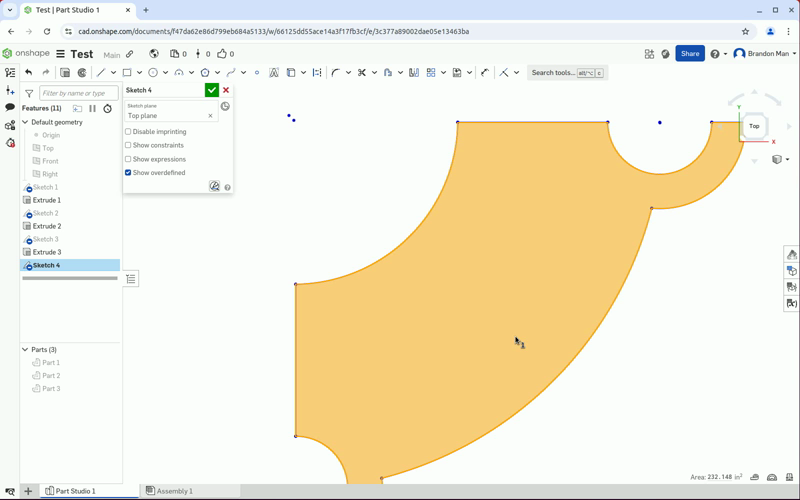
scroll(-6)
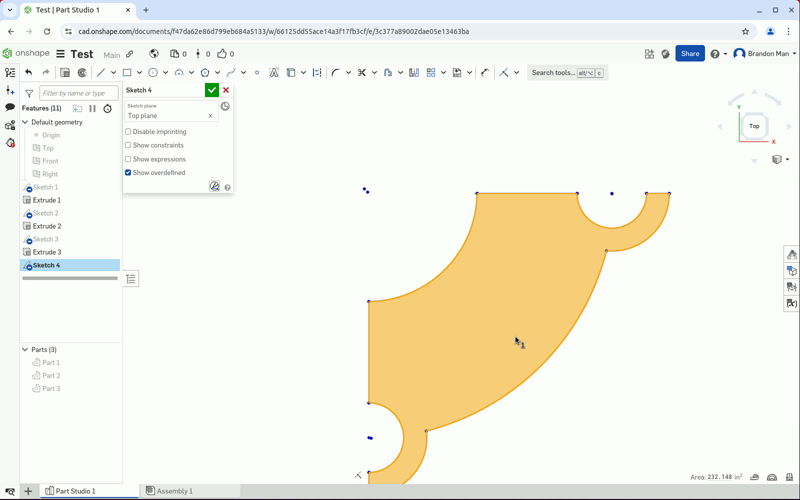
scroll(-6)
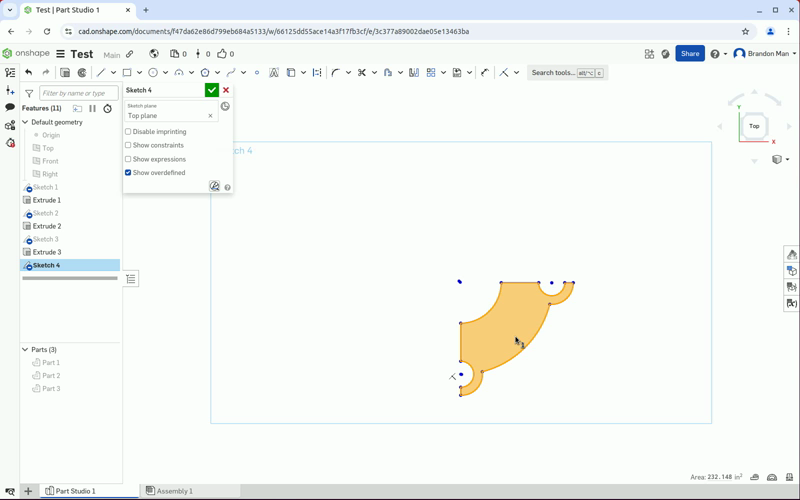
mouse_move(73, 352)
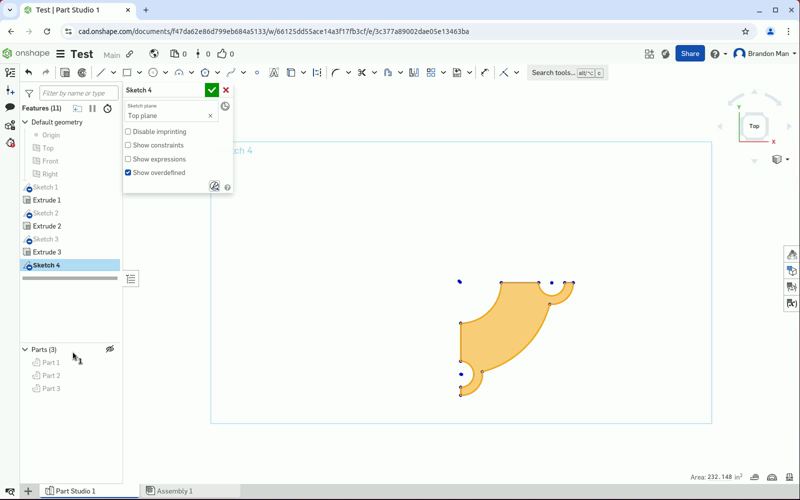
key(shift+y)
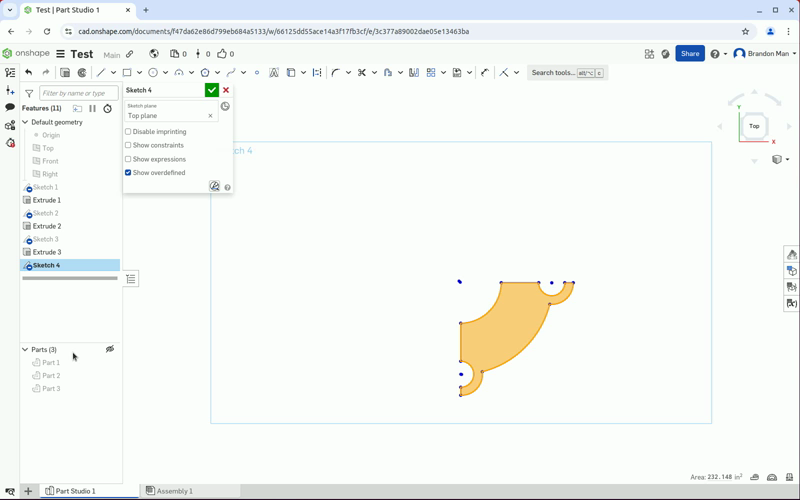
key(shift+e)
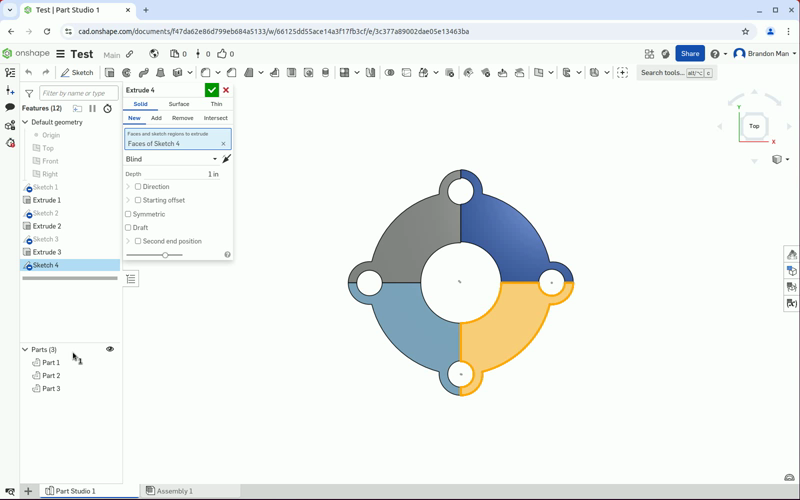
mouse_move(143, 106)
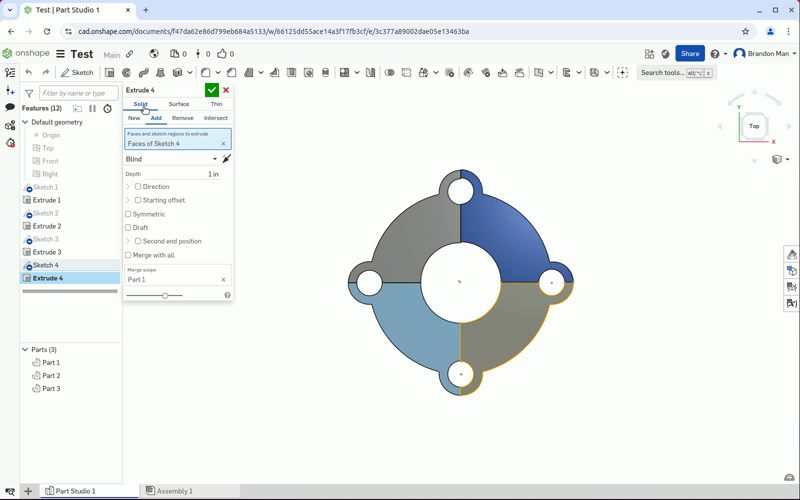
click(143, 106)
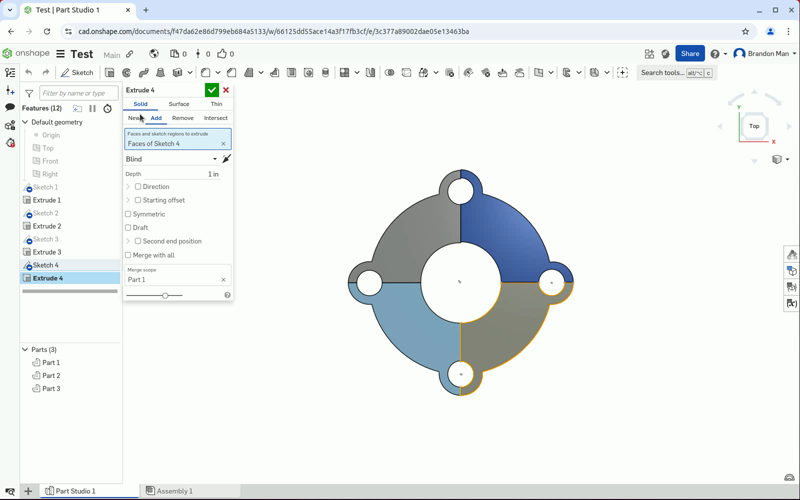
mouse_move(137, 120)
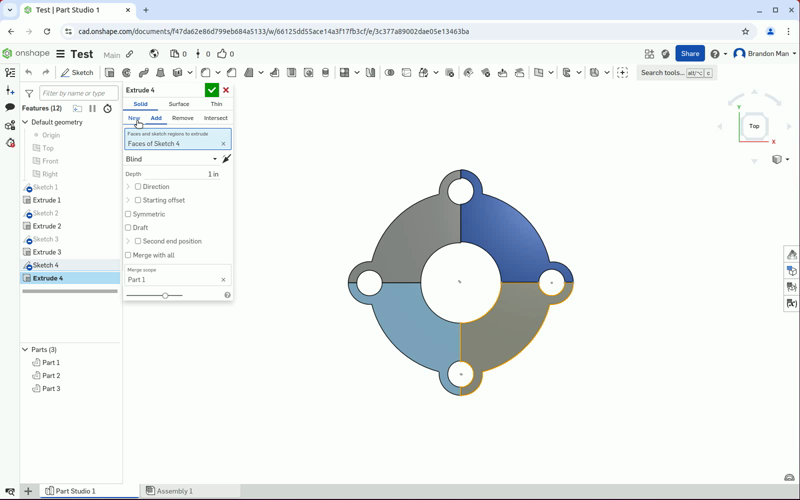
click(137, 120)
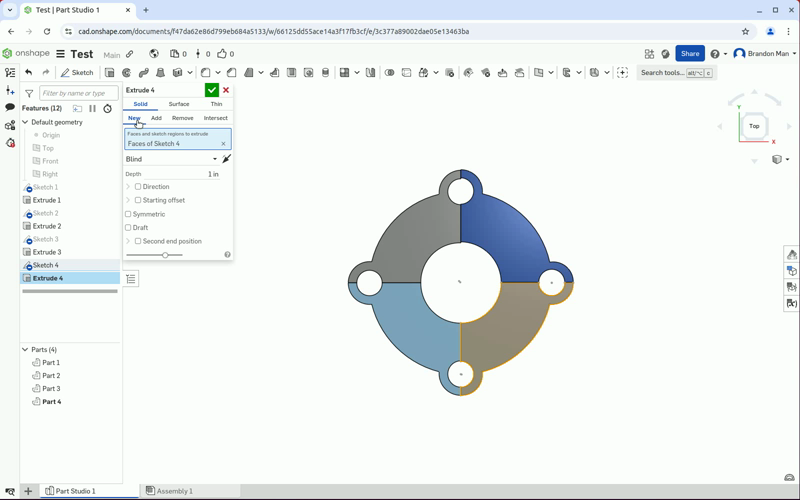
key(tab, 4)
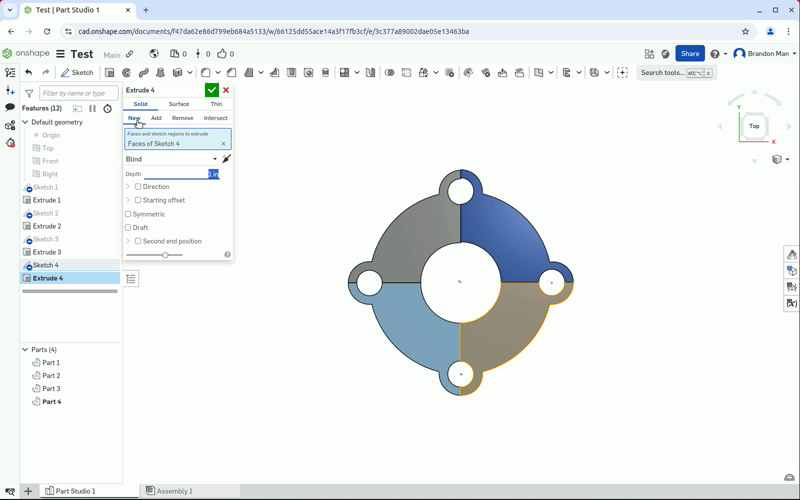
text(0.722)
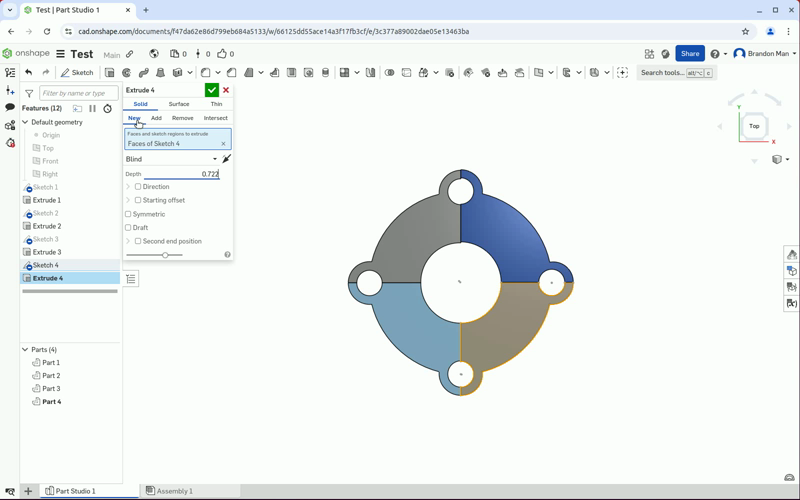
key(enter)
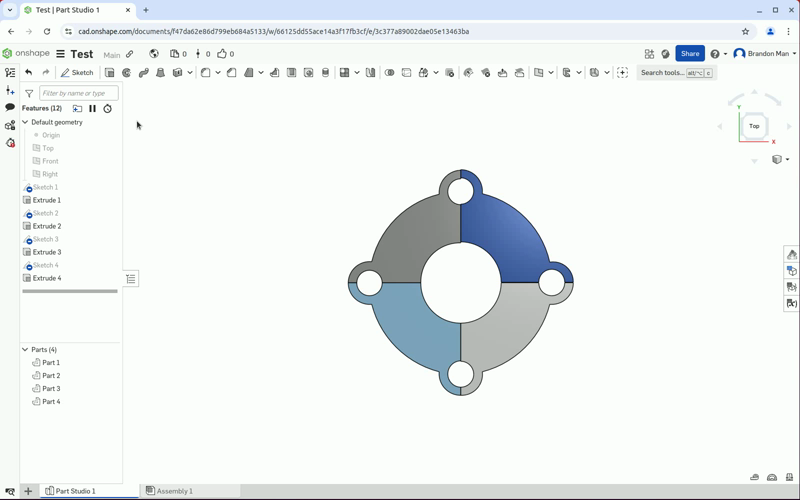
key(shift+h)
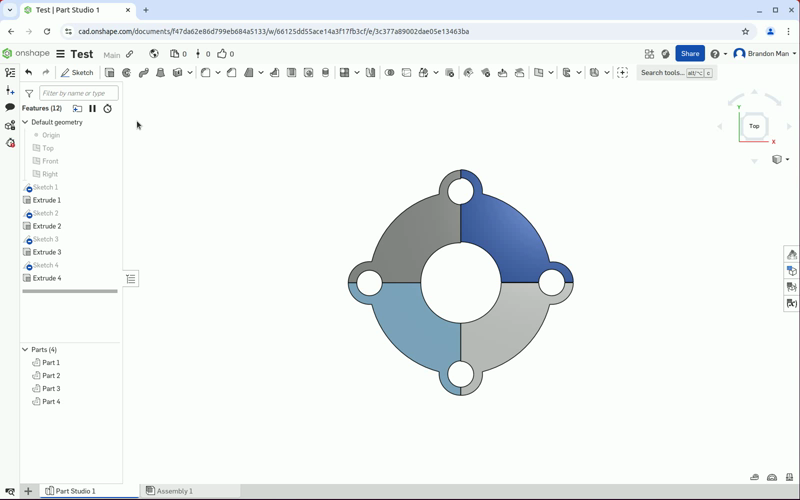
key(shift+h)
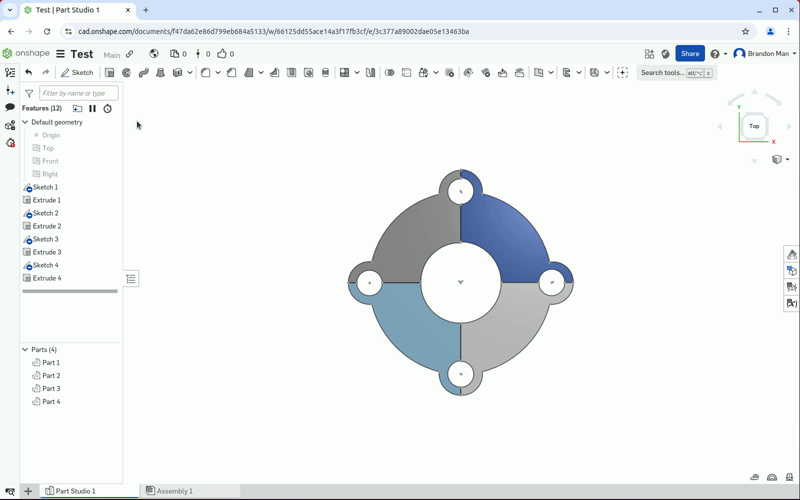
key(shift+7)
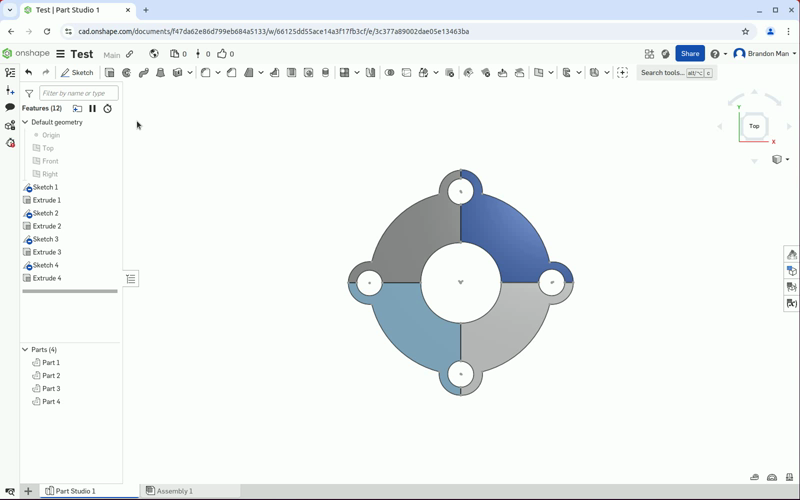
key(up, 3)
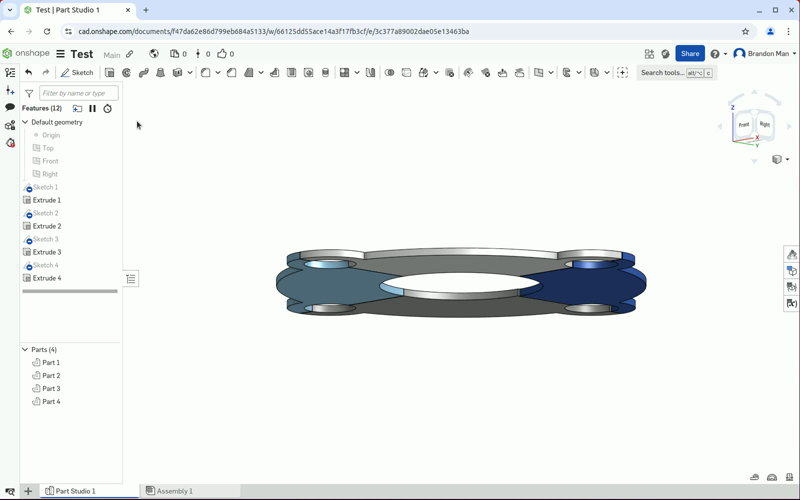
key(left, 3)
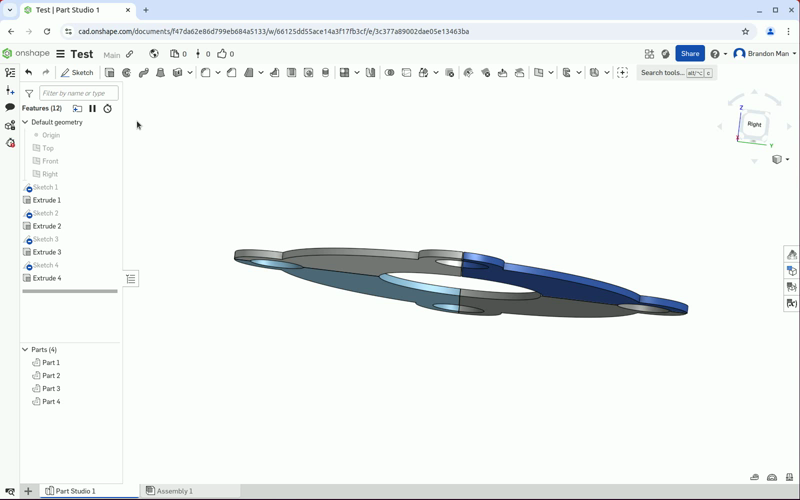
key(right, 3)
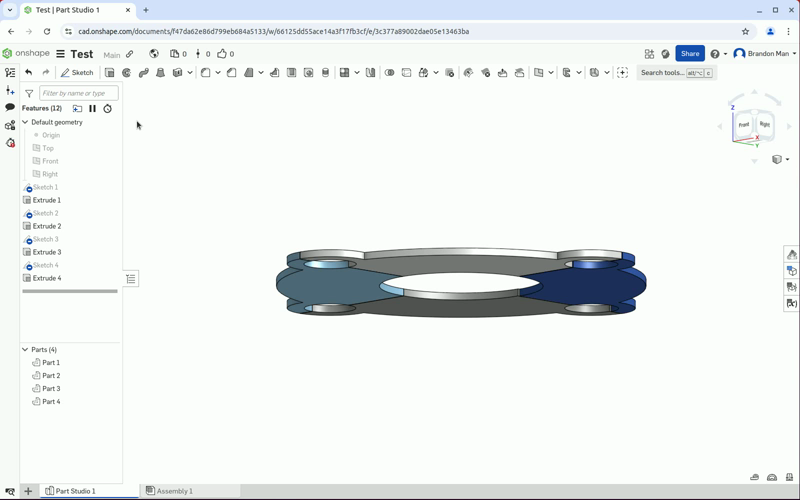
key(down, 3)
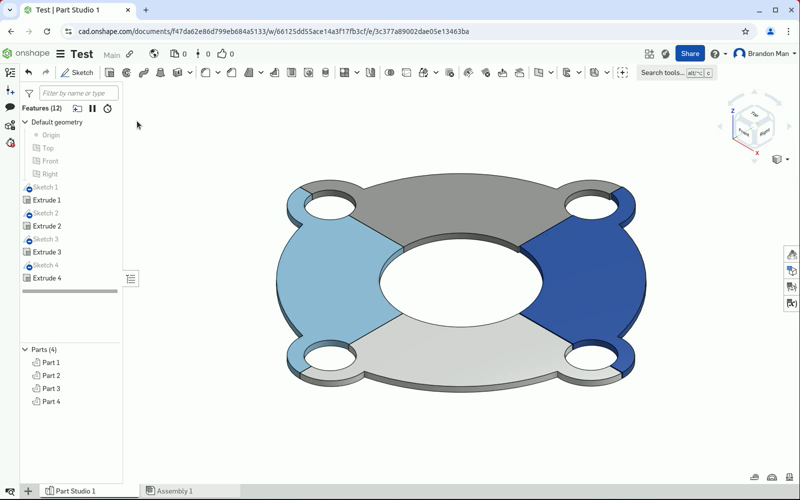
mouse_move(73, 189)
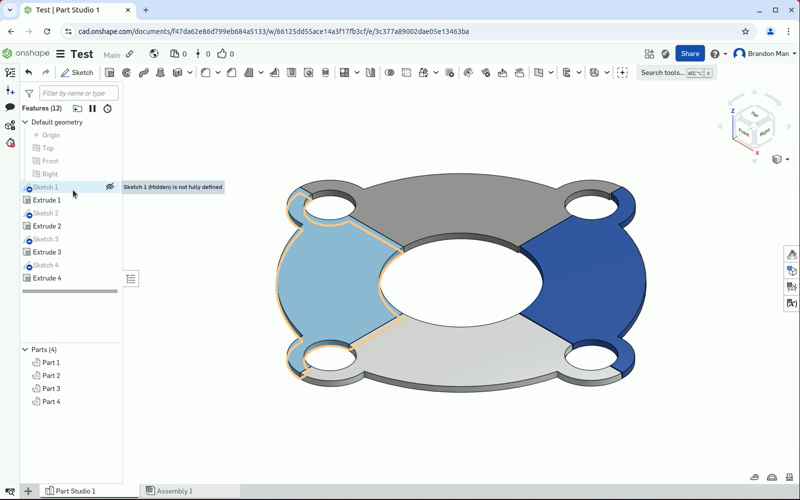
click(73, 189)